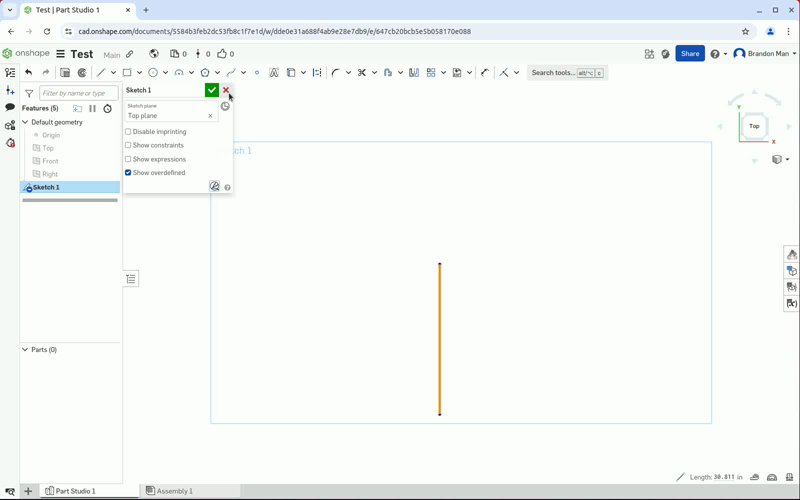
key(shift+h)
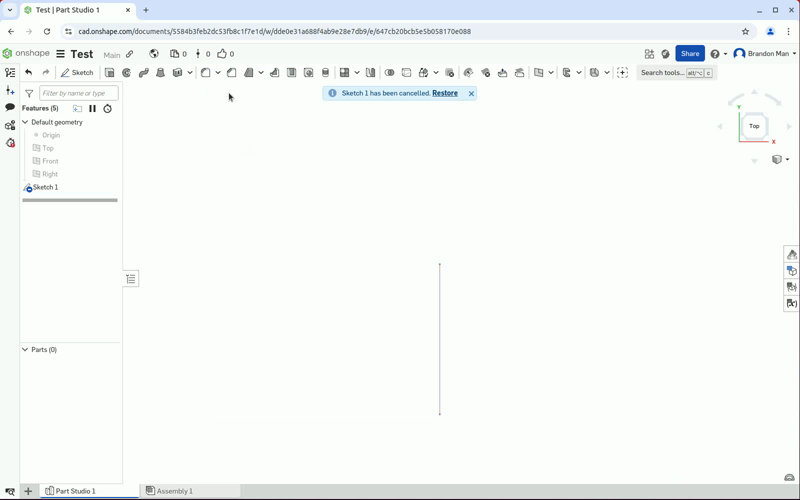
key(shift+s)
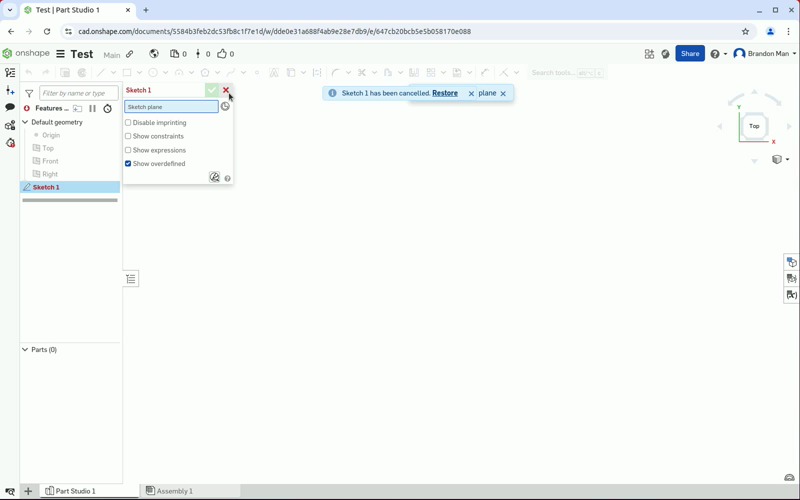
mouse_move(73, 150)
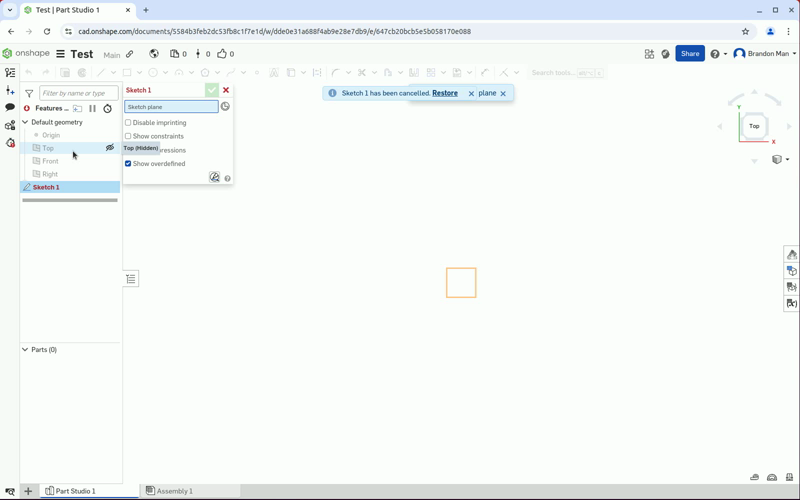
click(73, 150)
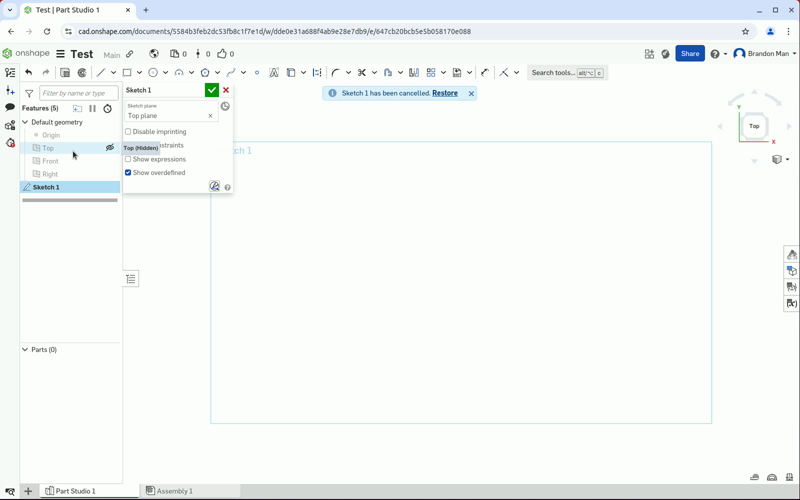
mouse_move(73, 352)
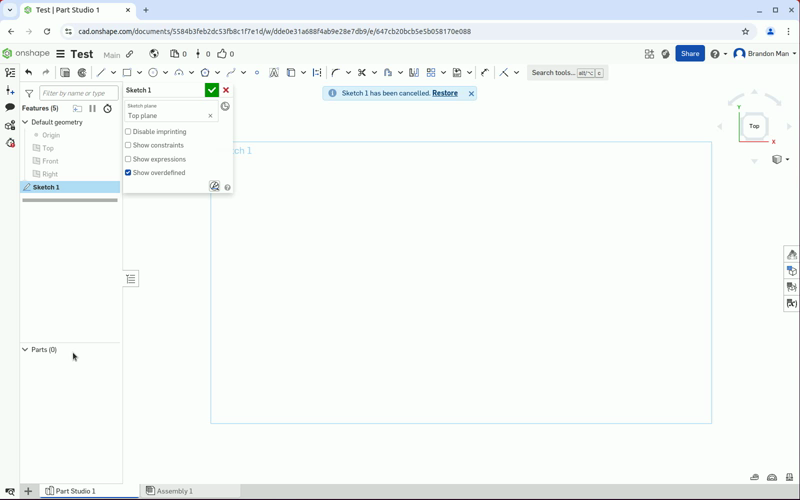
key(y)
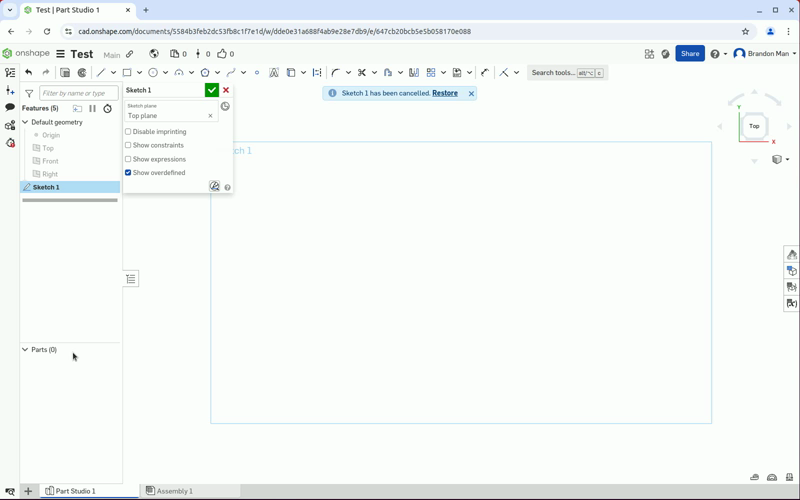
key(l)
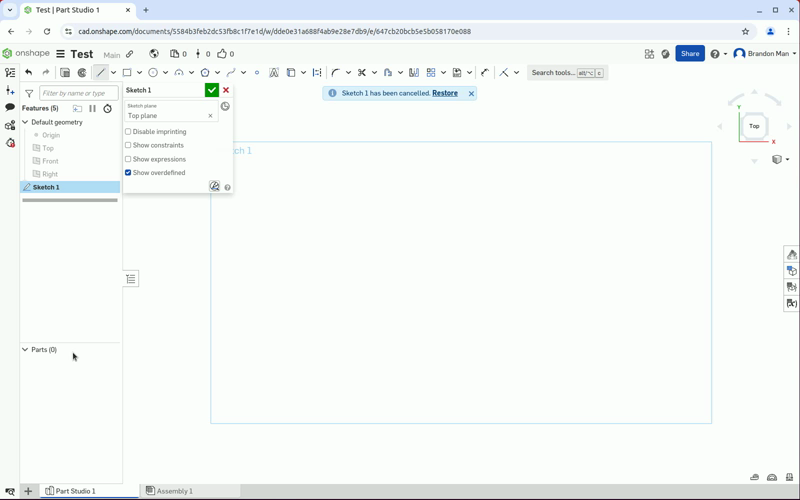
key_down(shift)
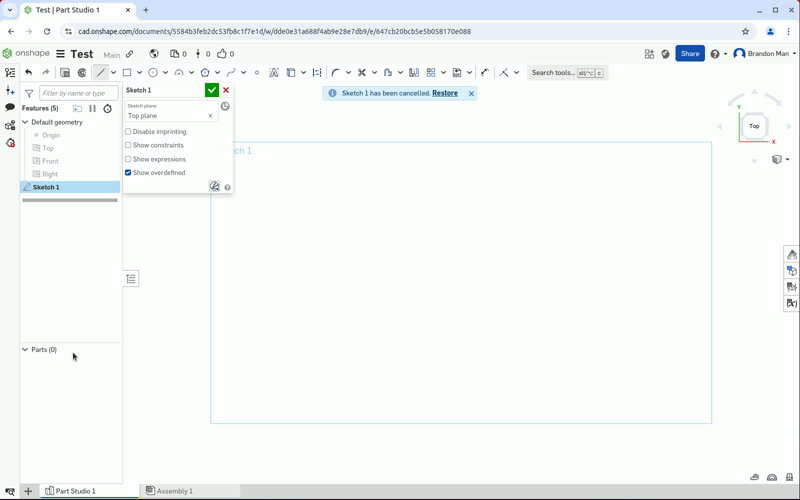
mouse_move(388, 201)
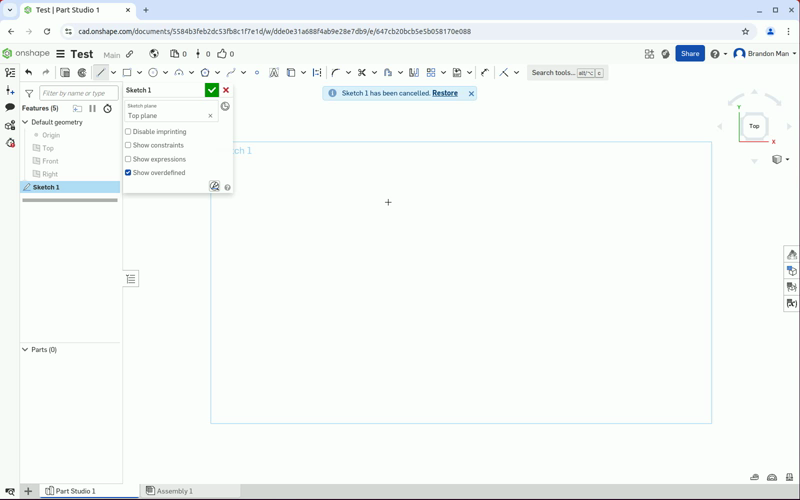
click(388, 201)
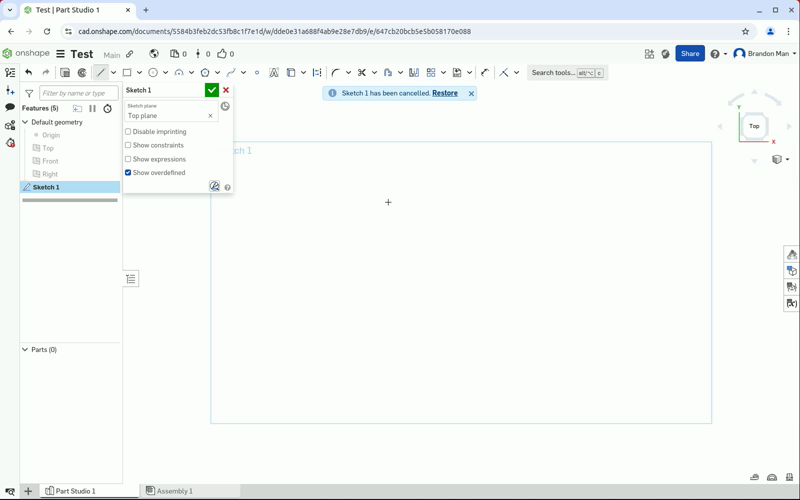
key_up(shift)
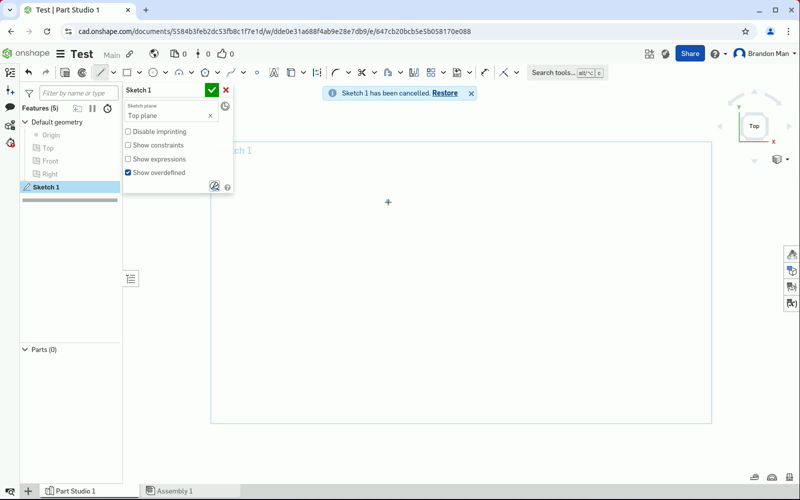
key_down(shift)
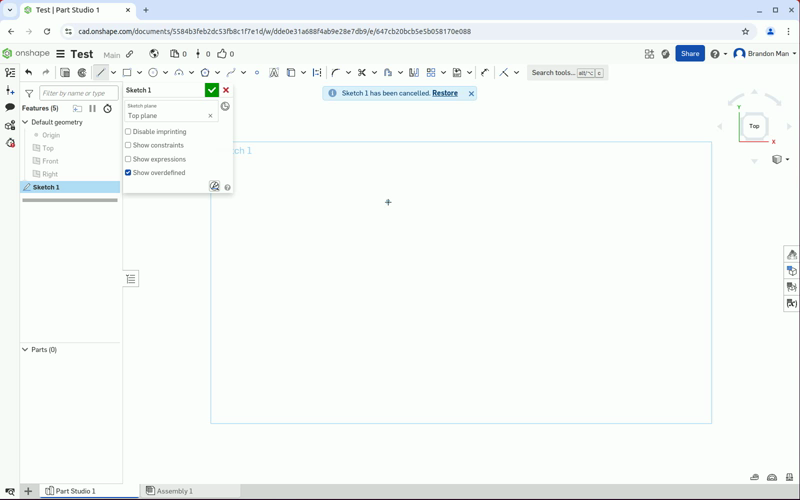
mouse_move(543, 264)
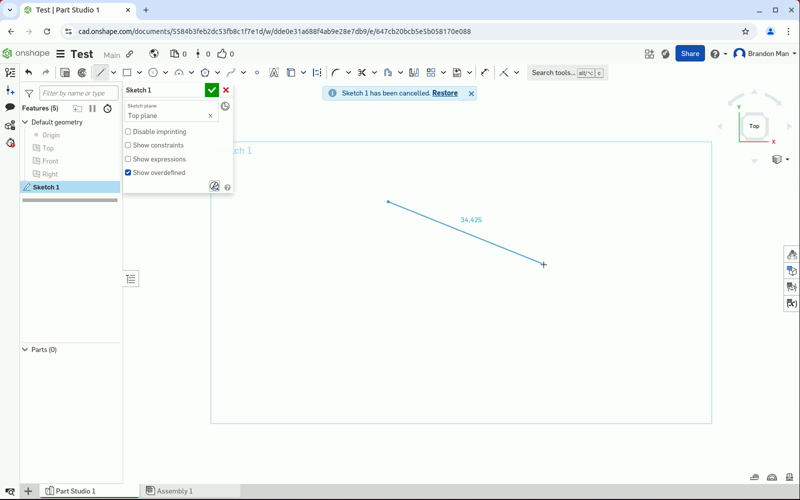
click(543, 264)
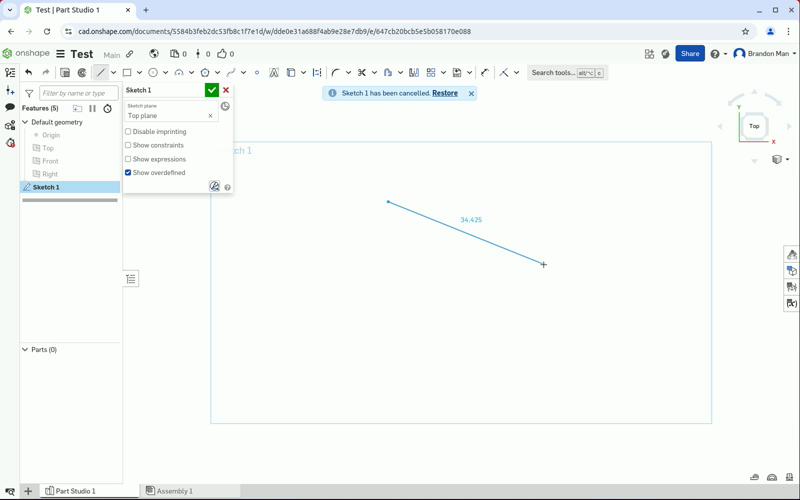
key_up(shift)
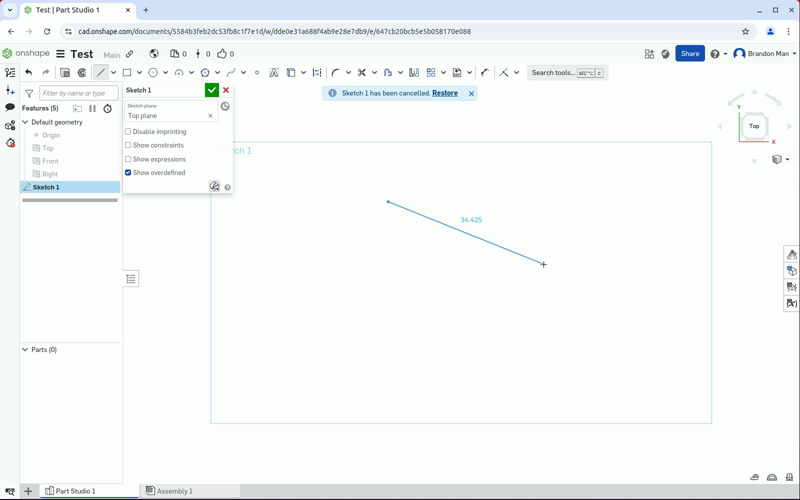
key(esc)
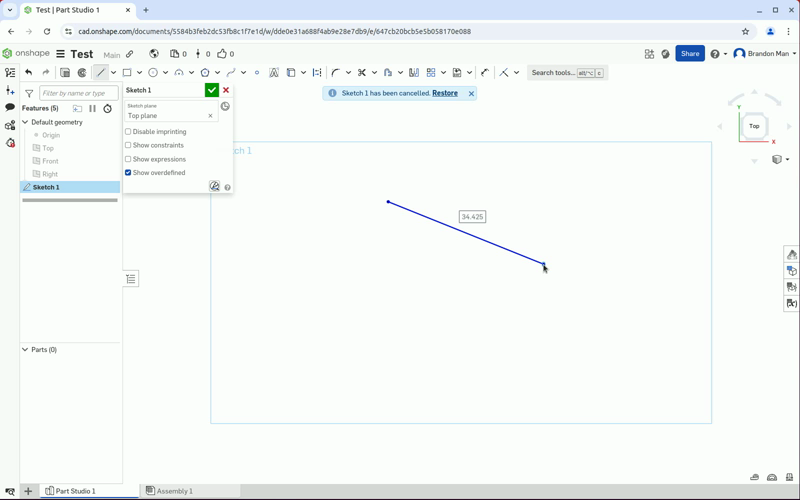
key(a)
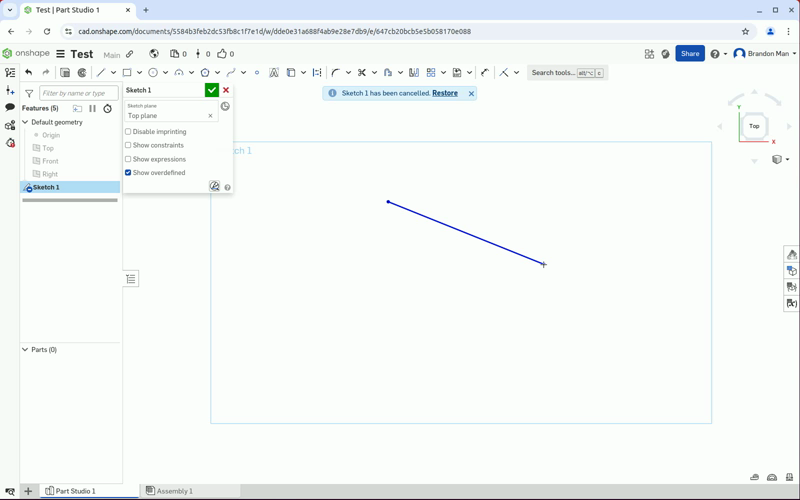
mouse_move(543, 264)
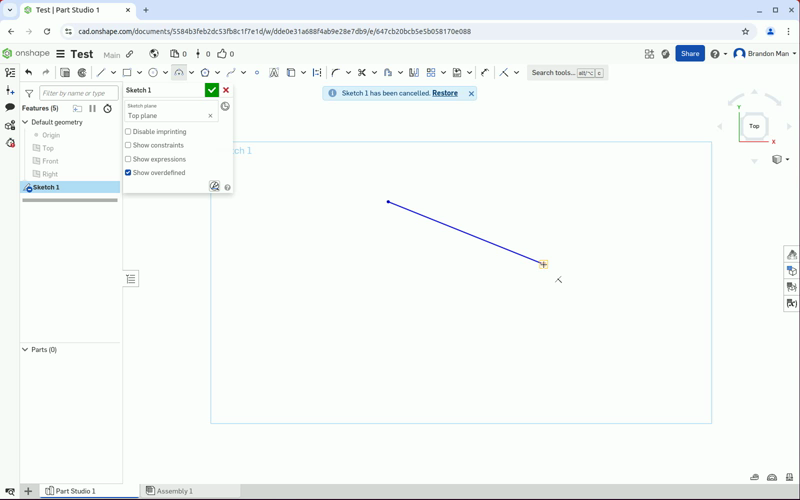
click(543, 264)
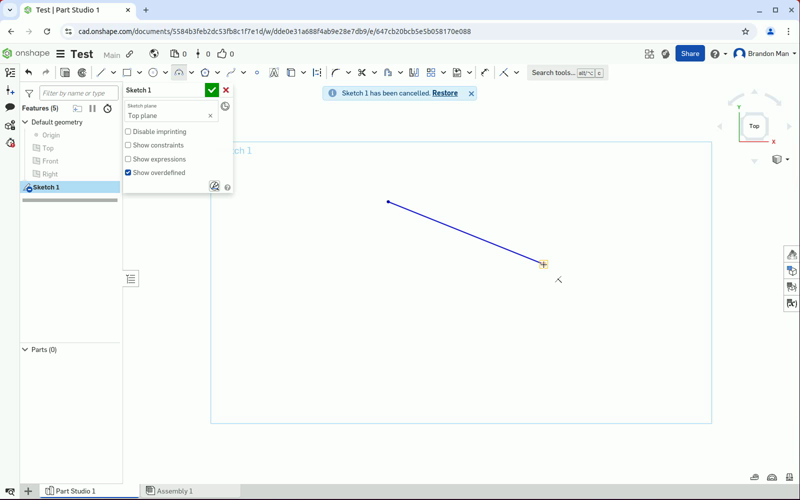
key_down(shift)
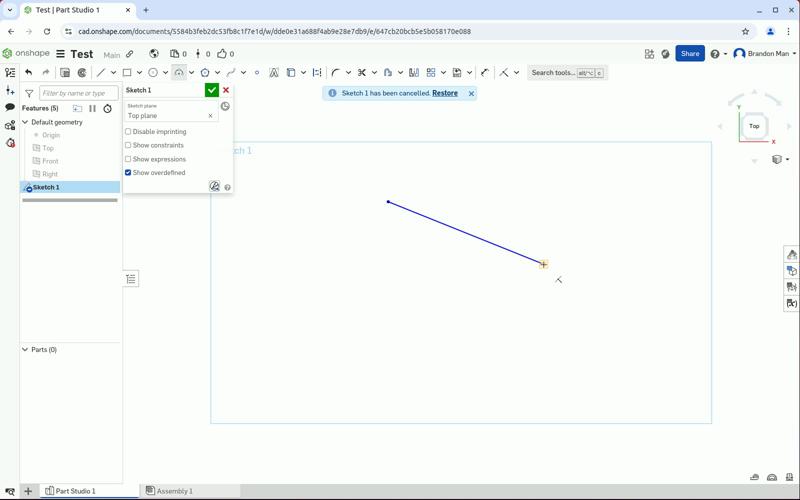
mouse_move(556, 234)
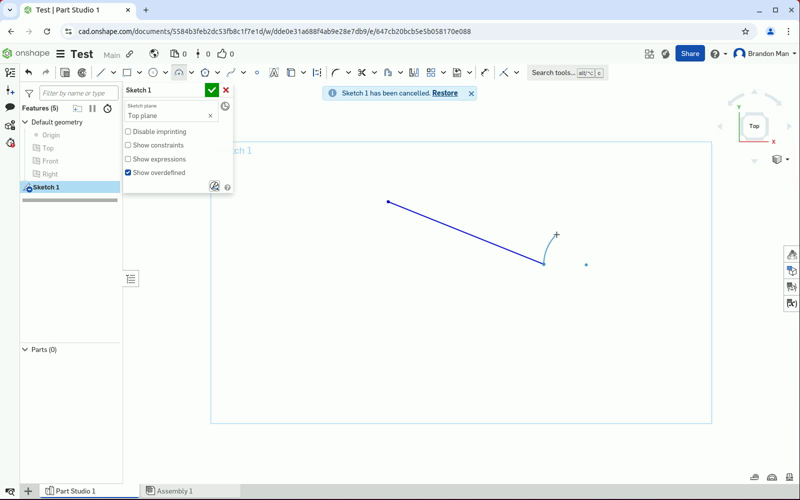
click(556, 234)
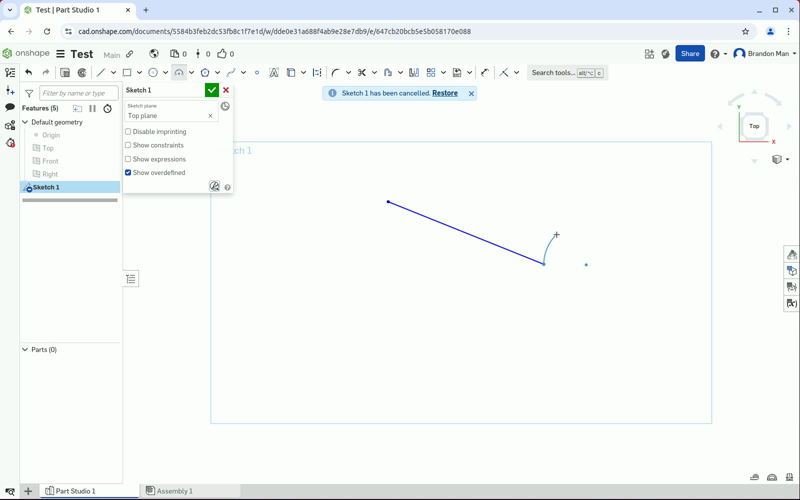
mouse_move(535, 242)
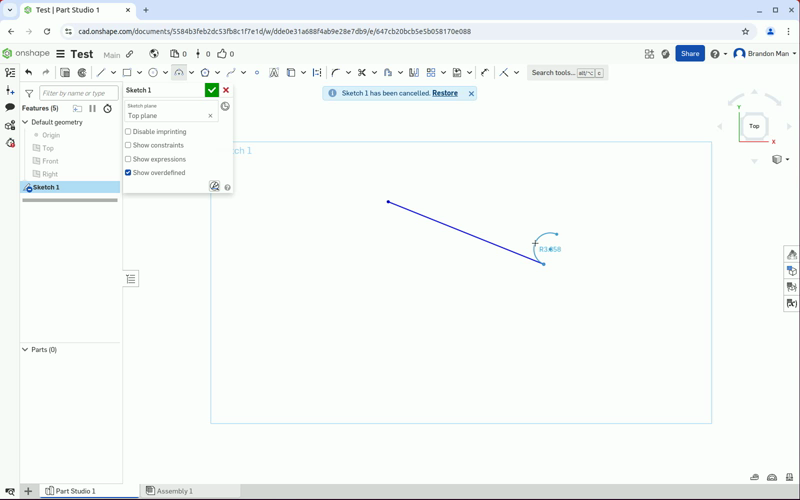
click(535, 242)
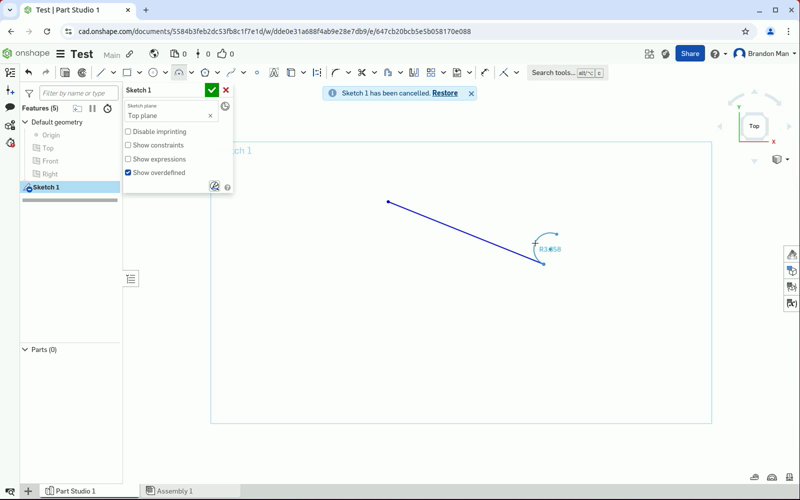
key_up(shift)
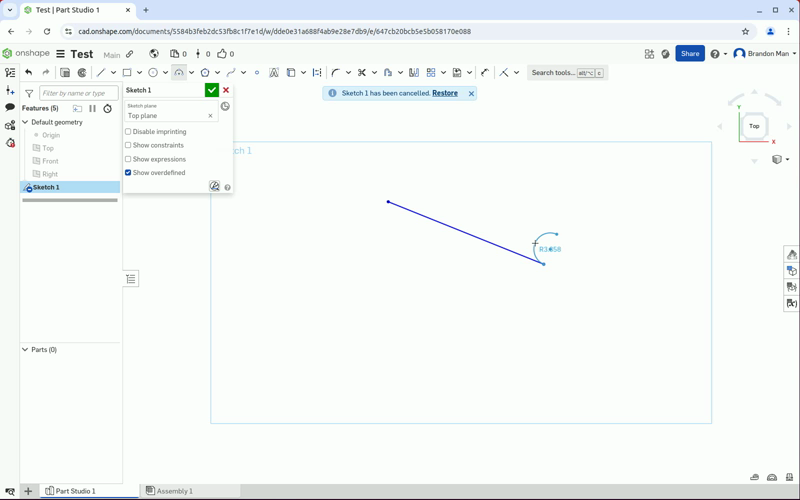
key(esc)
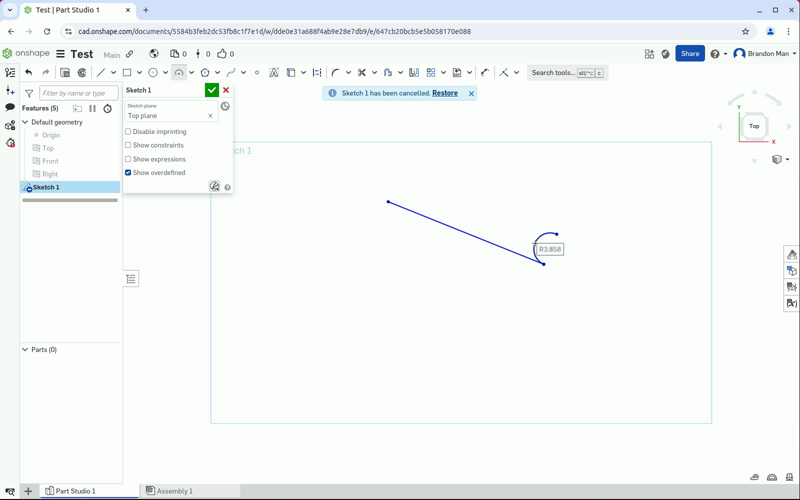
key(l)
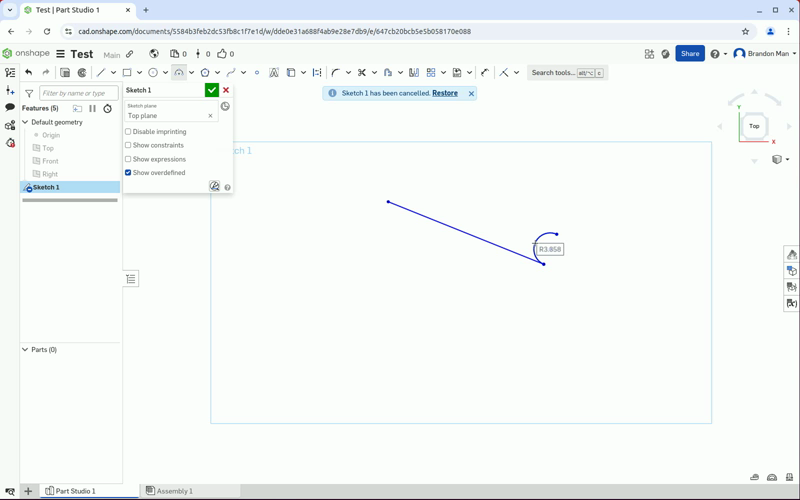
mouse_move(556, 234)
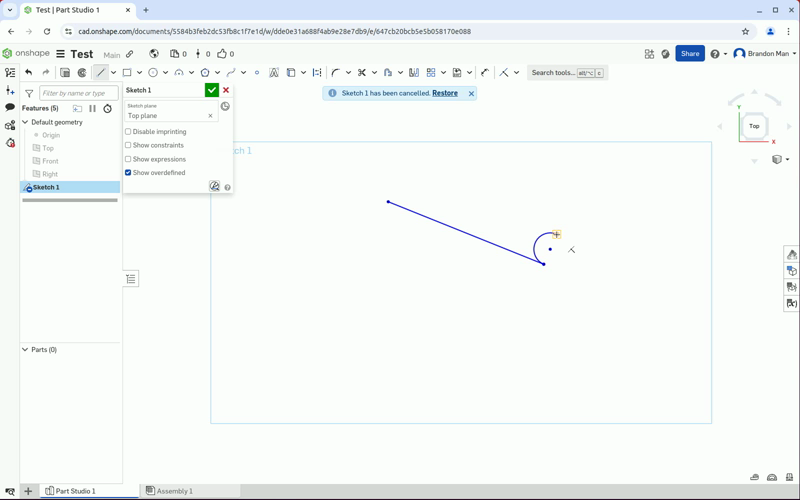
click(556, 234)
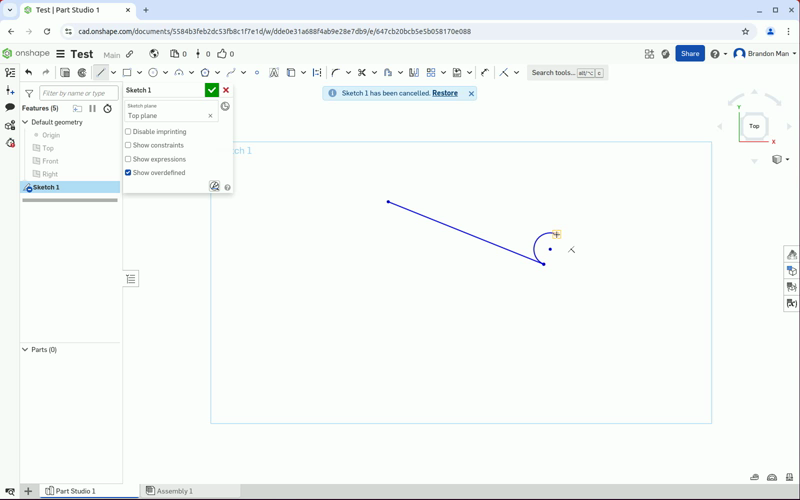
key_down(shift)
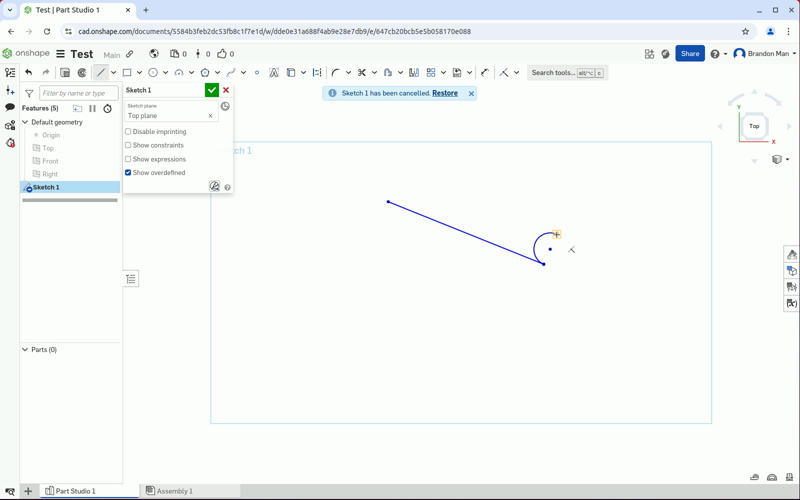
mouse_move(400, 171)
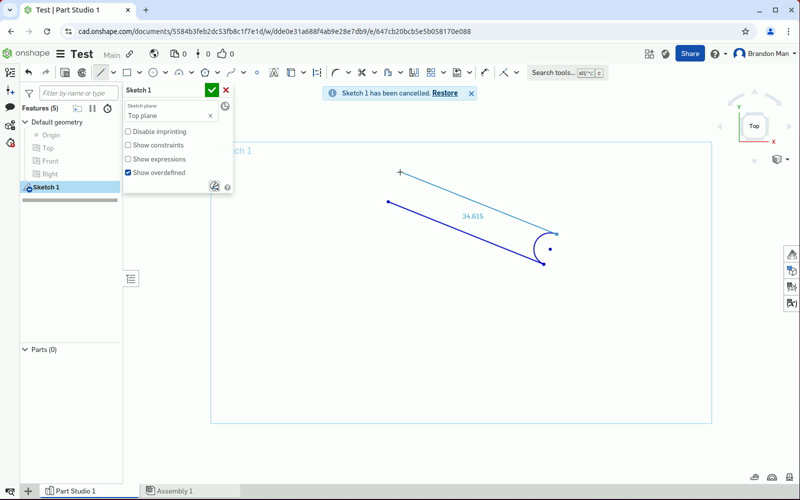
click(400, 171)
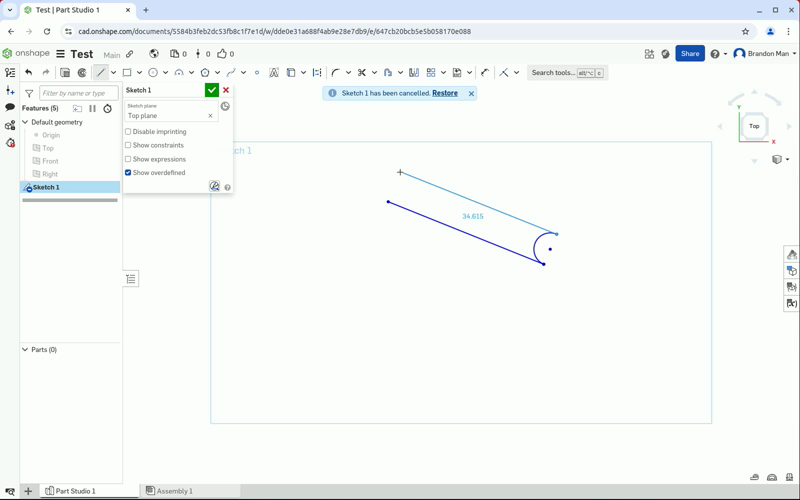
key_up(shift)
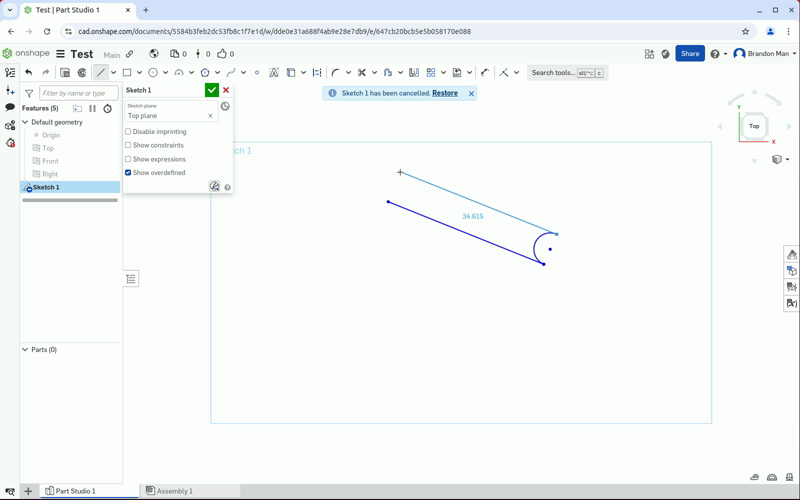
key(esc)
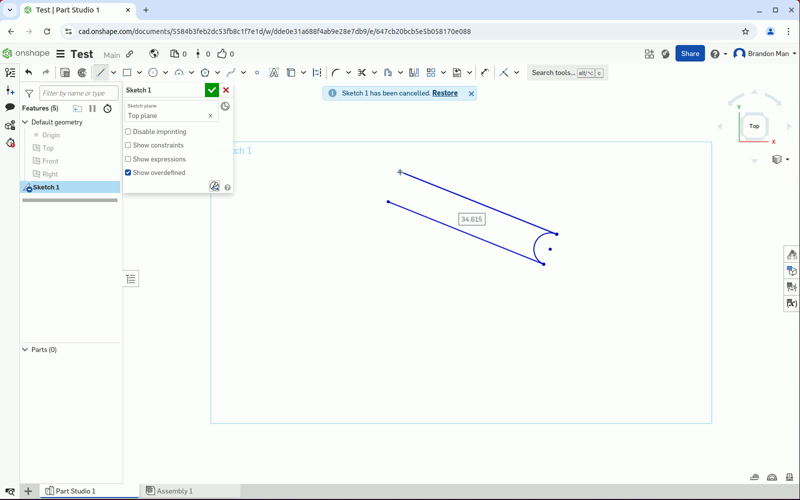
key(a)
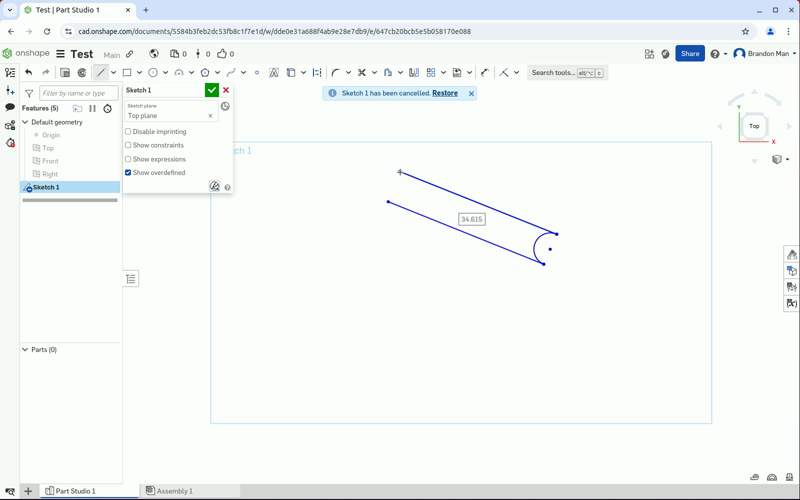
mouse_move(400, 171)
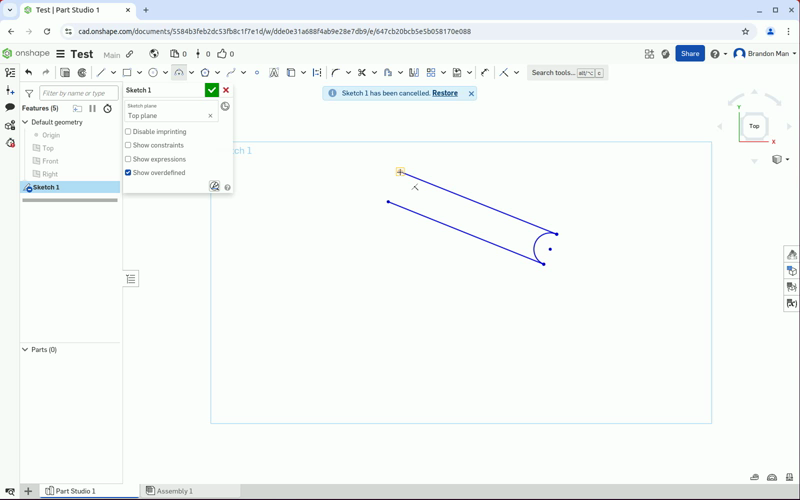
click(400, 171)
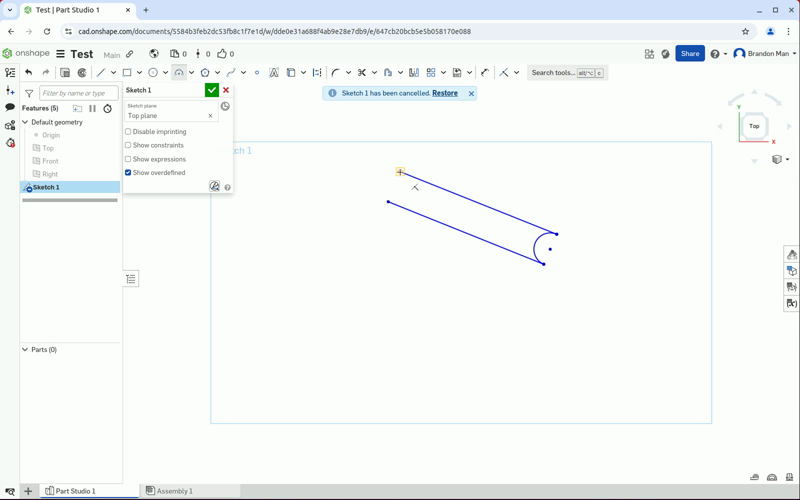
mouse_move(388, 201)
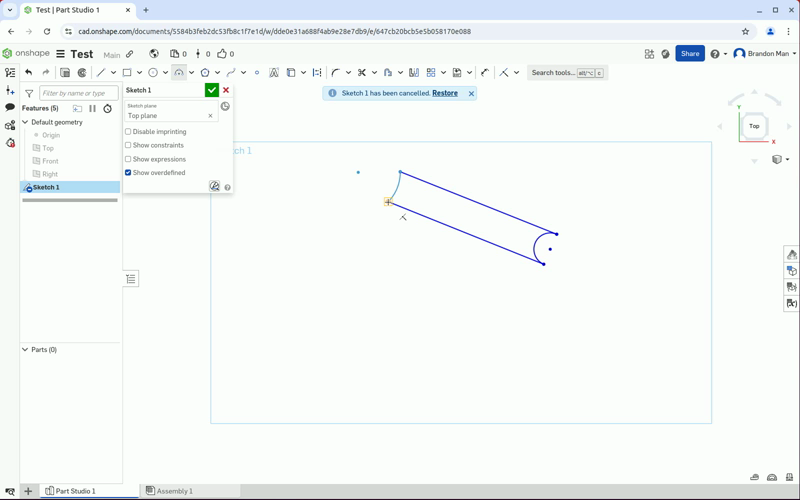
click(388, 201)
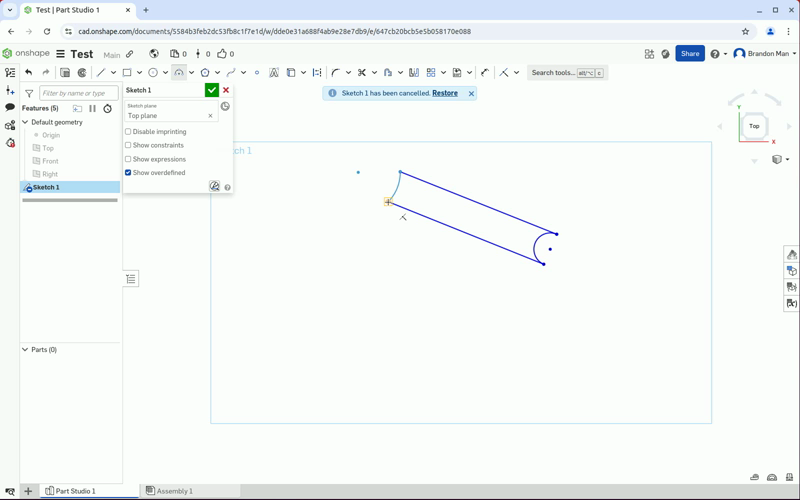
key_down(shift)
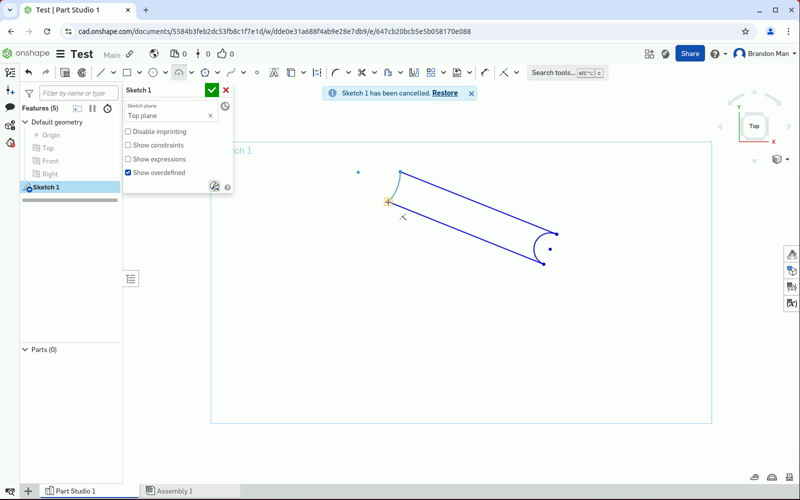
mouse_move(409, 193)
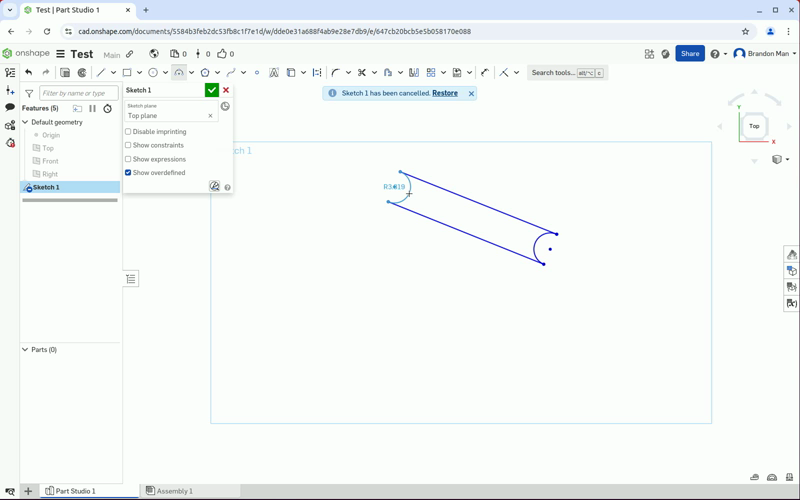
click(409, 193)
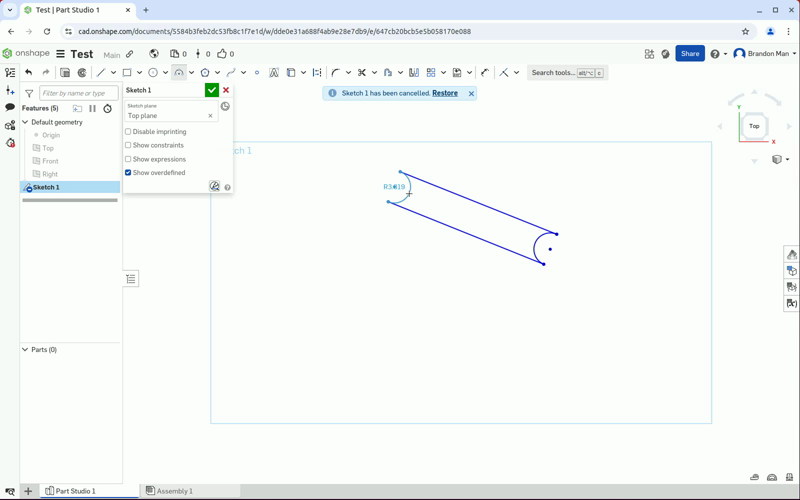
key_up(shift)
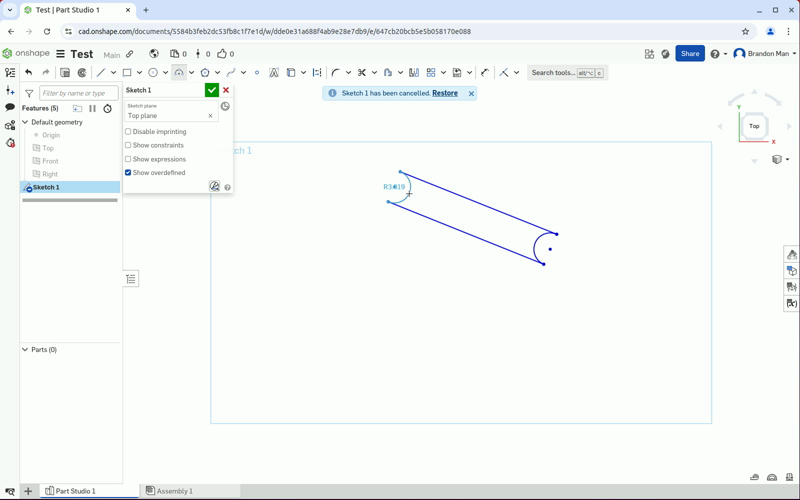
key(esc)
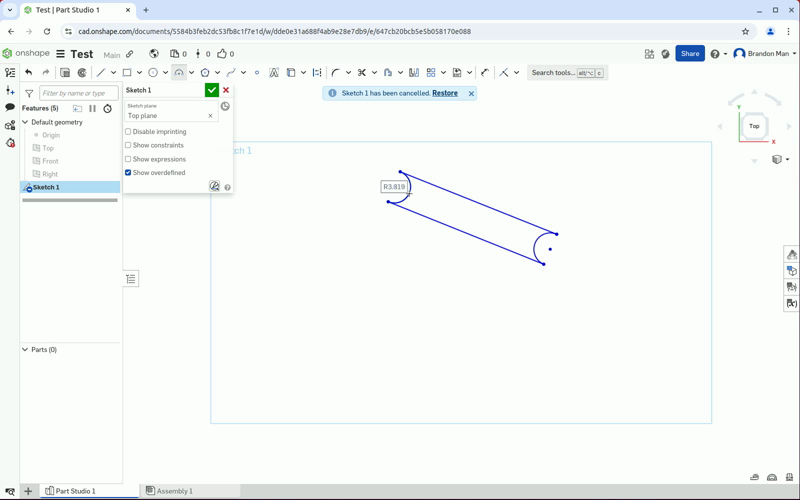
mouse_move(525, 252)
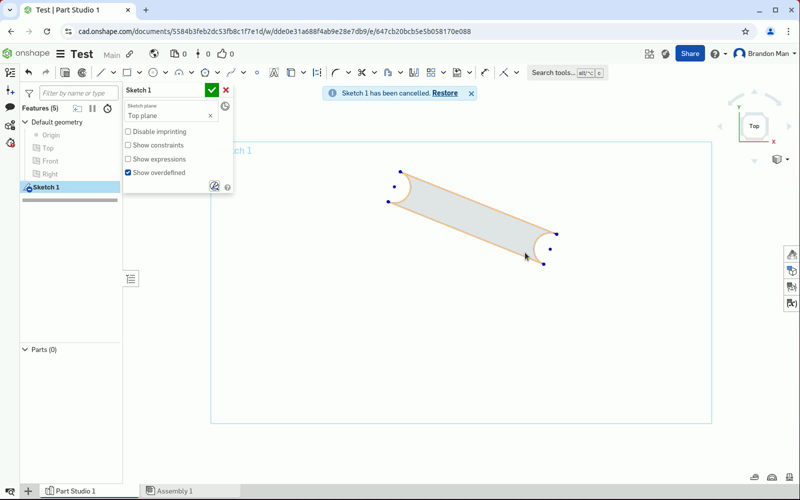
click(525, 252)
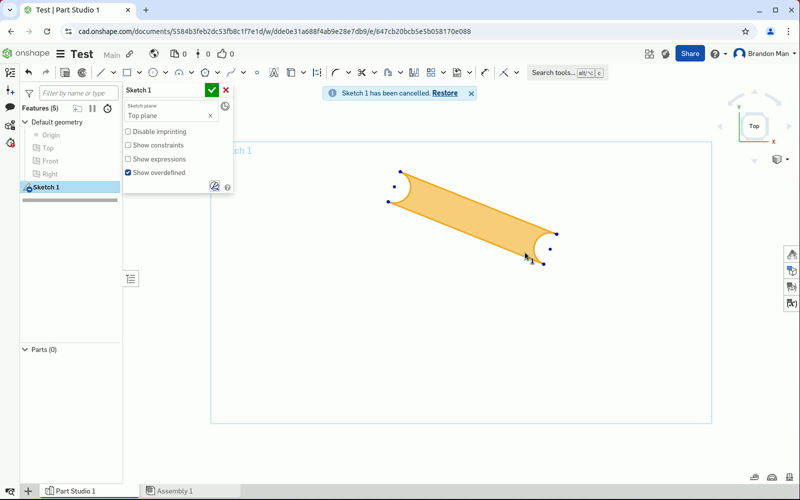
mouse_move(73, 352)
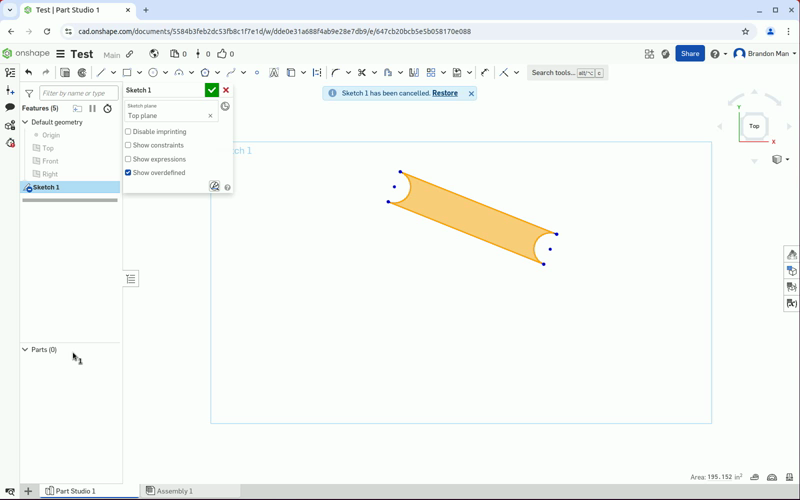
key(shift+y)
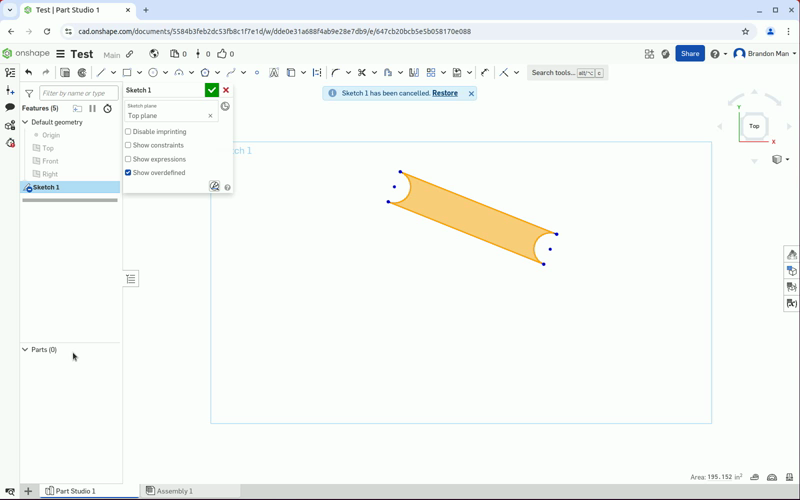
key(shift+e)
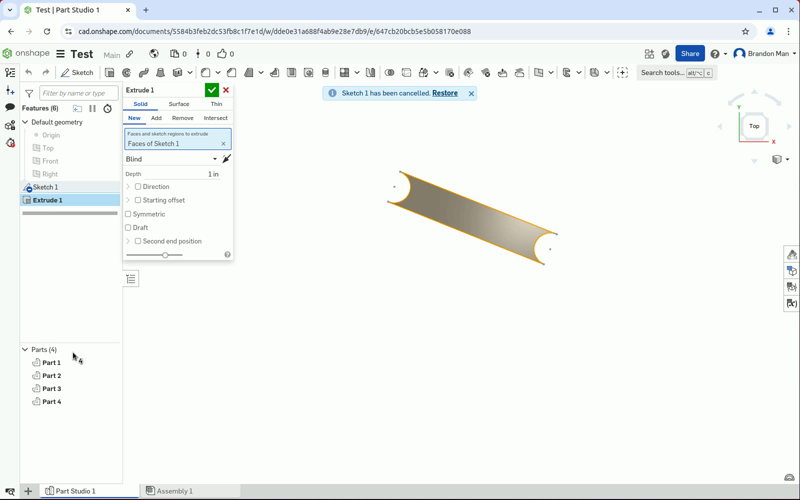
mouse_move(143, 106)
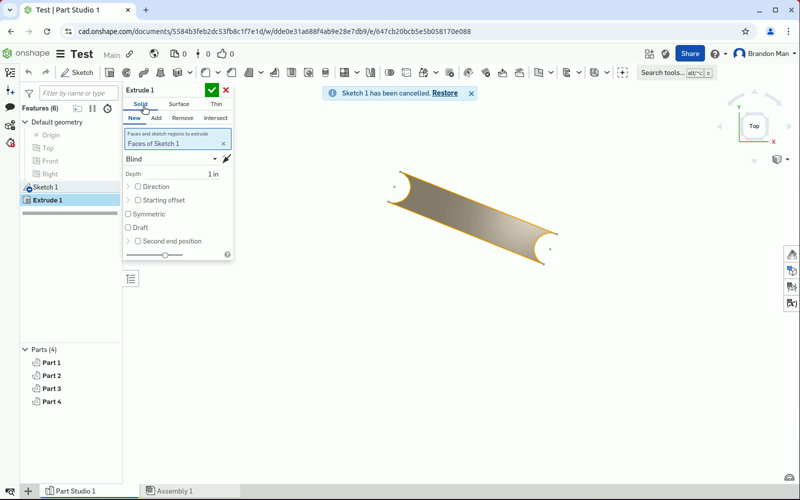
click(143, 106)
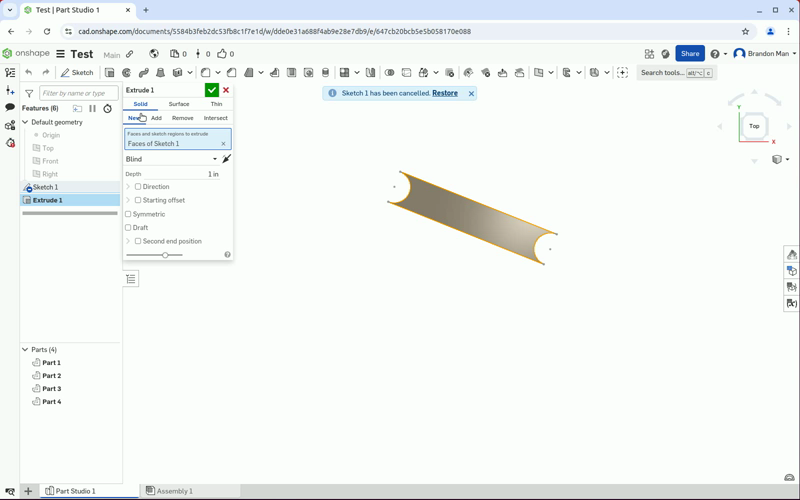
mouse_move(137, 120)
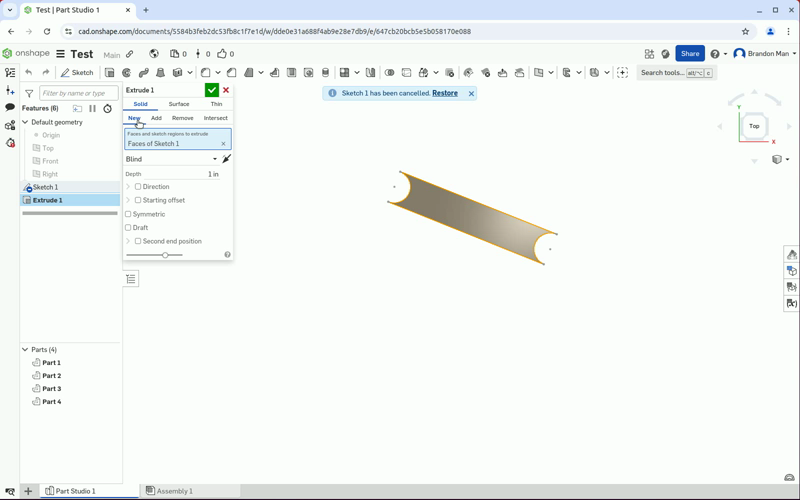
click(137, 120)
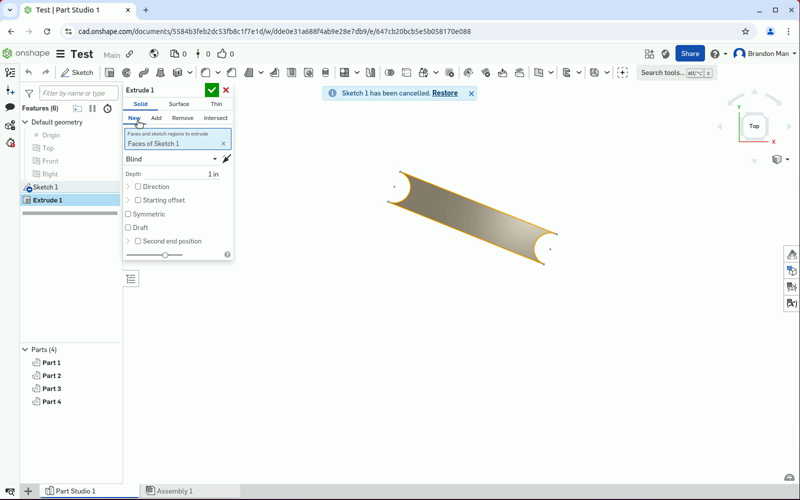
key(tab, 4)
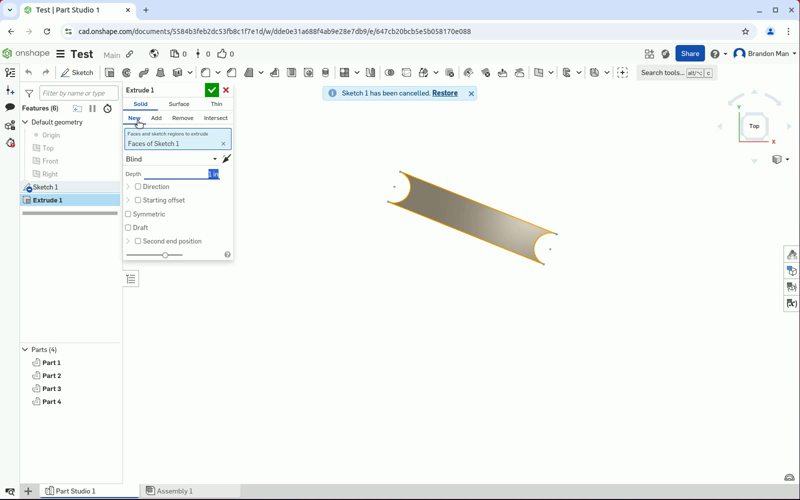
text(4.092)
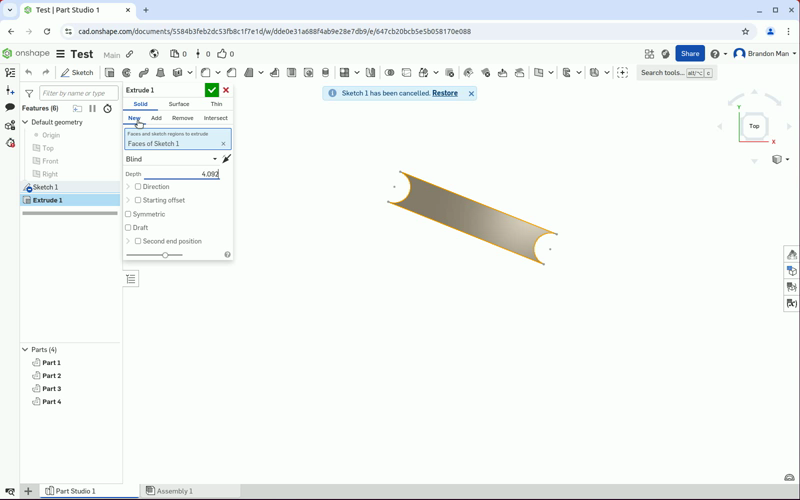
key(enter)
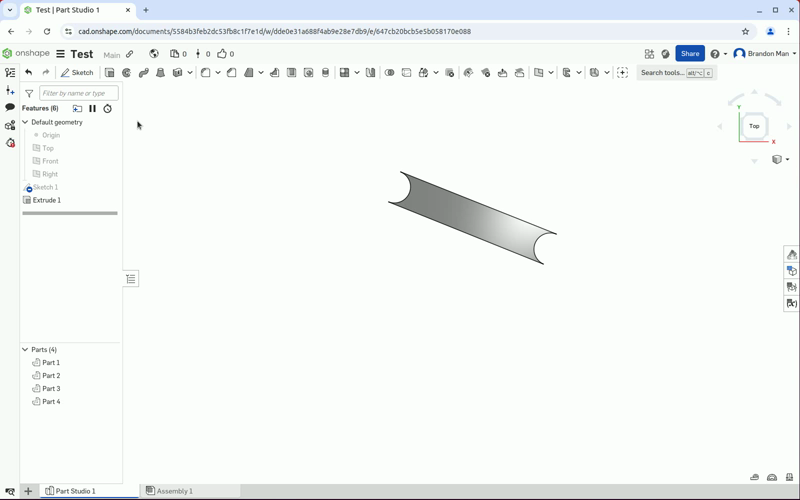
key(shift+h)
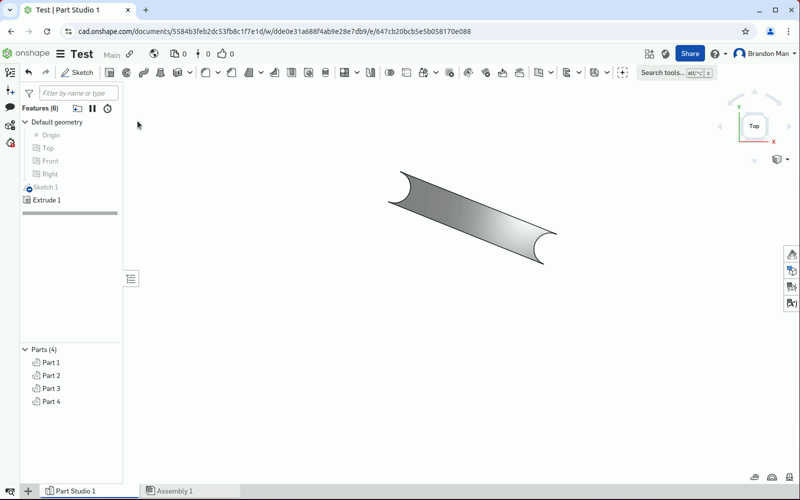
key(shift+h)
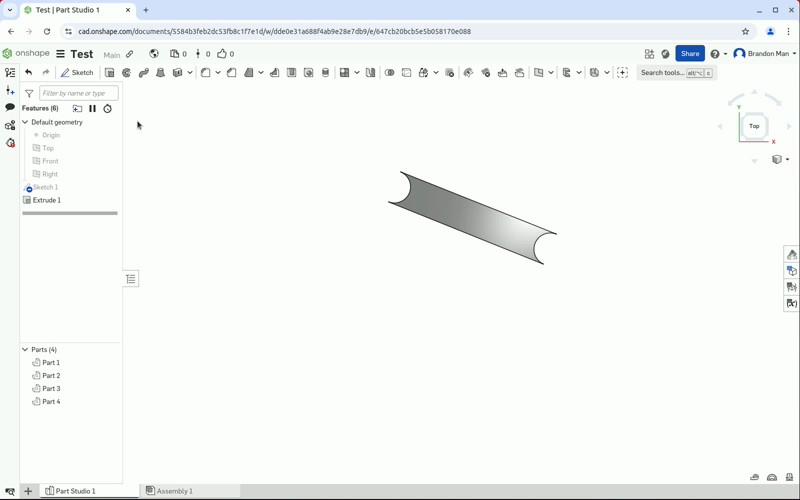
mouse_move(73, 189)
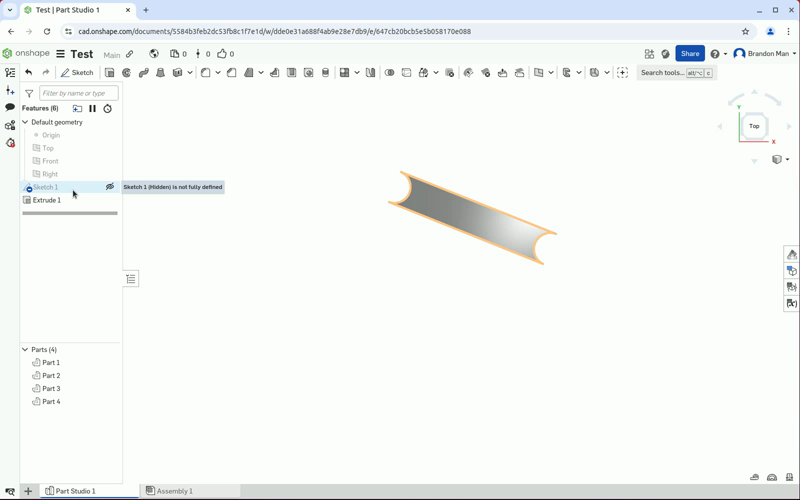
click(73, 189)
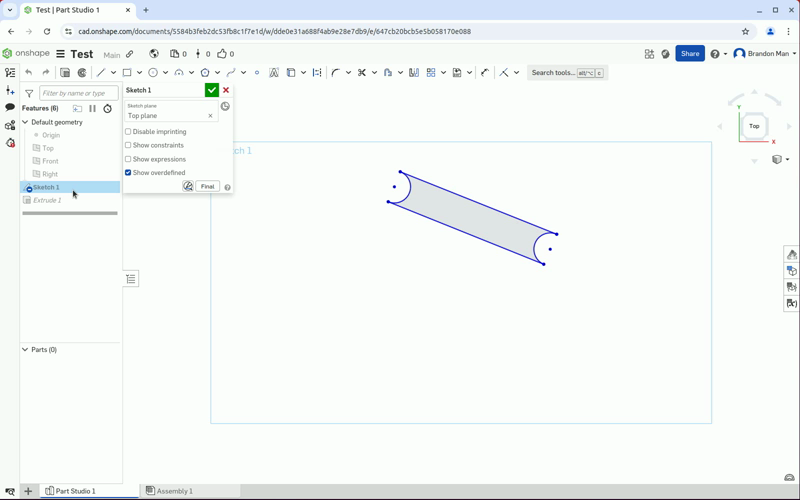
mouse_move(229, 92)
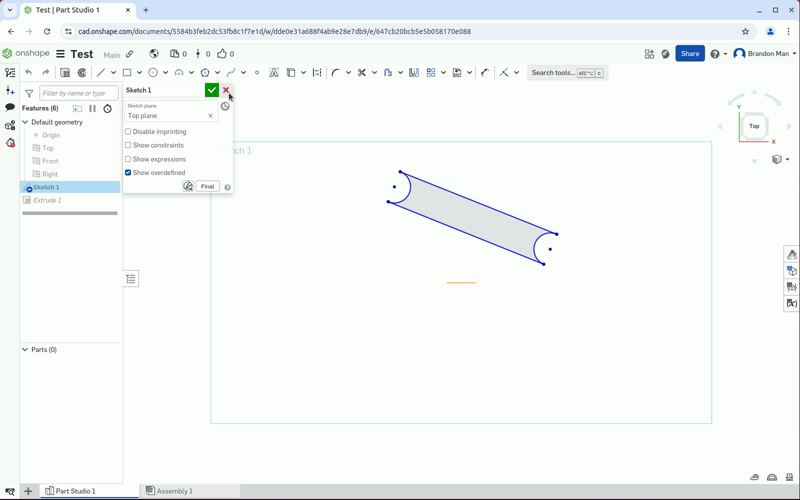
click(229, 92)
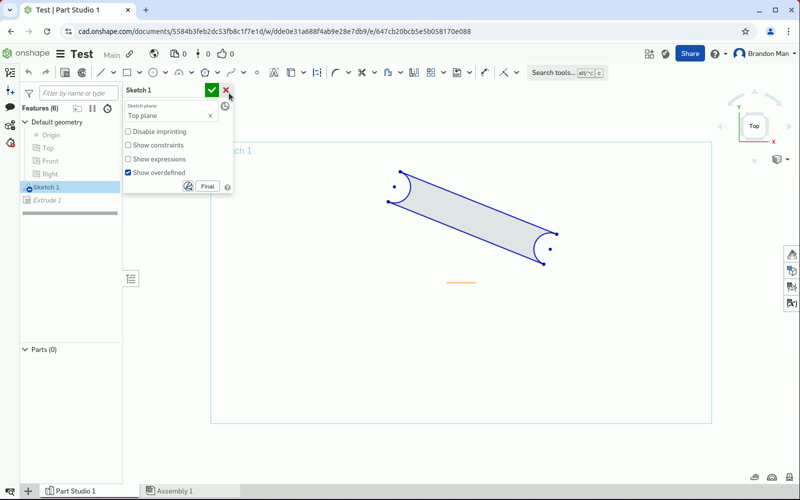
key(shift+s)
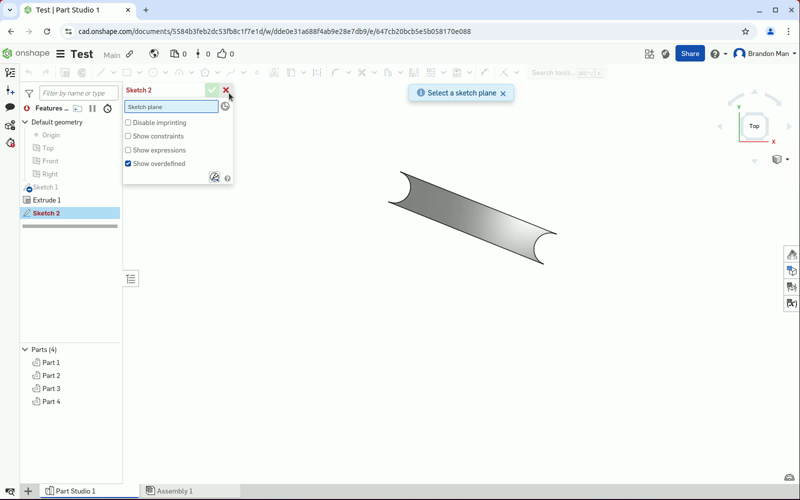
mouse_move(73, 150)
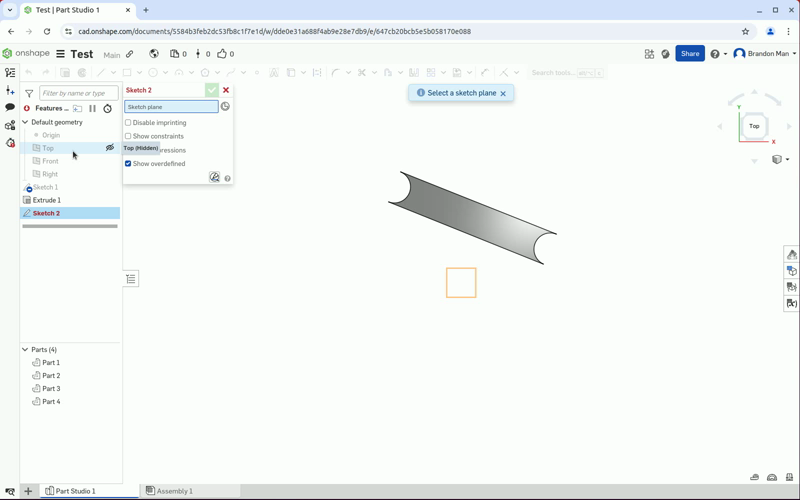
click(73, 150)
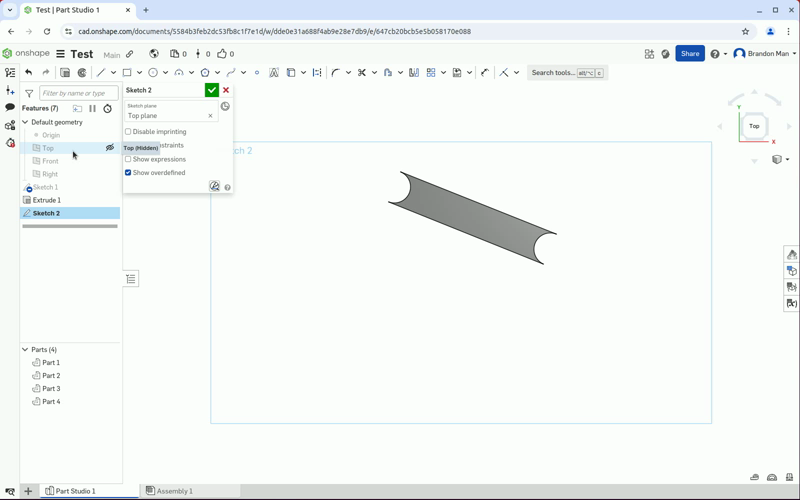
mouse_move(73, 352)
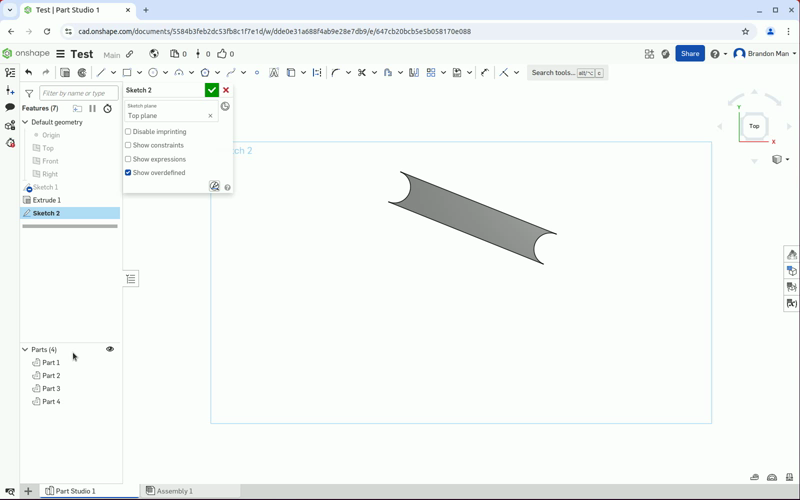
key(y)
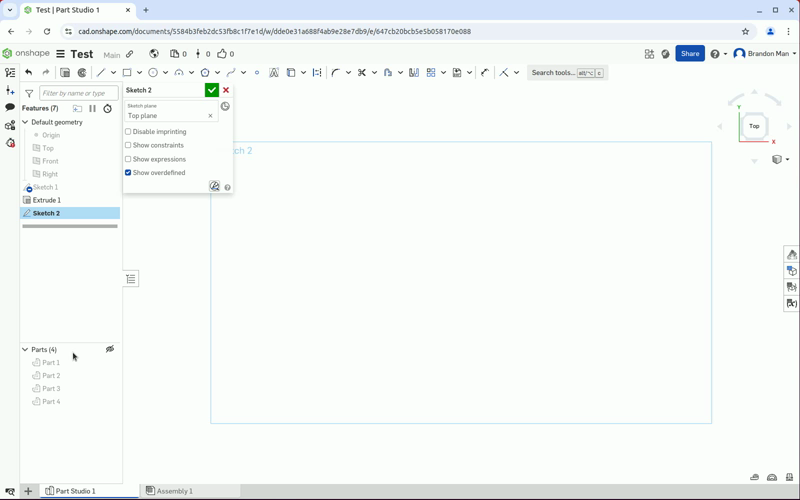
key(a)
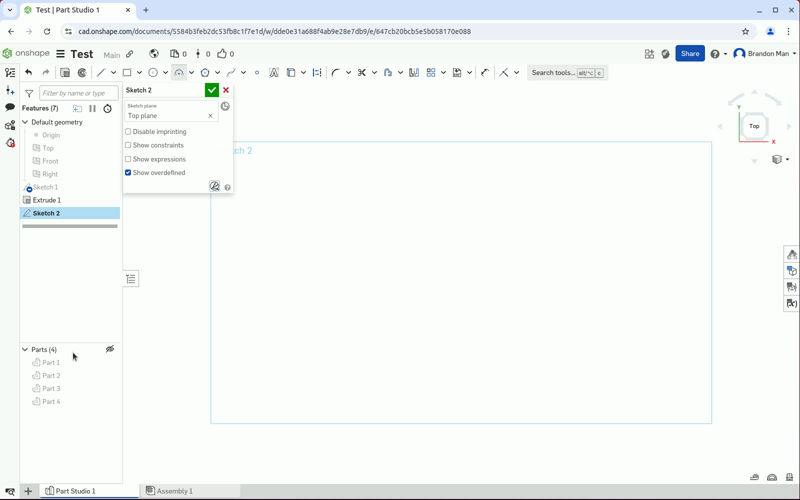
key_down(shift)
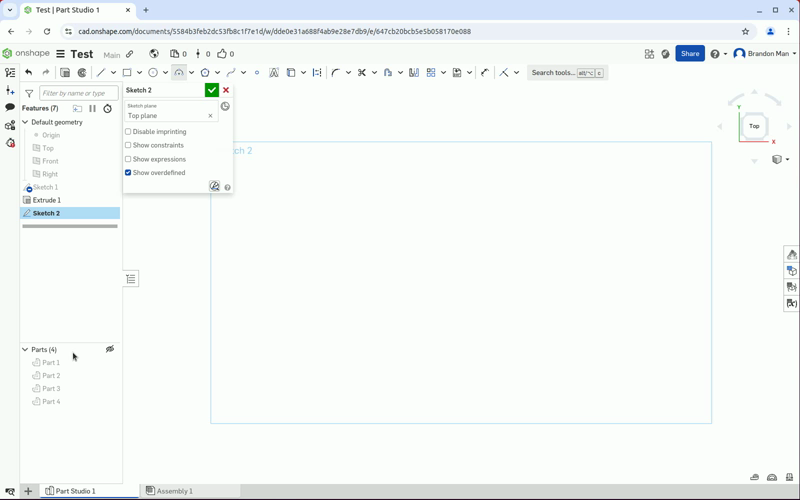
mouse_move(545, 265)
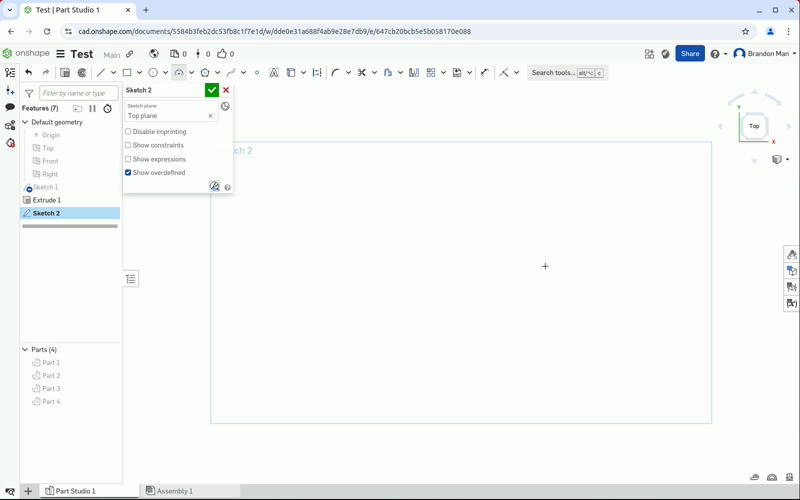
click(545, 265)
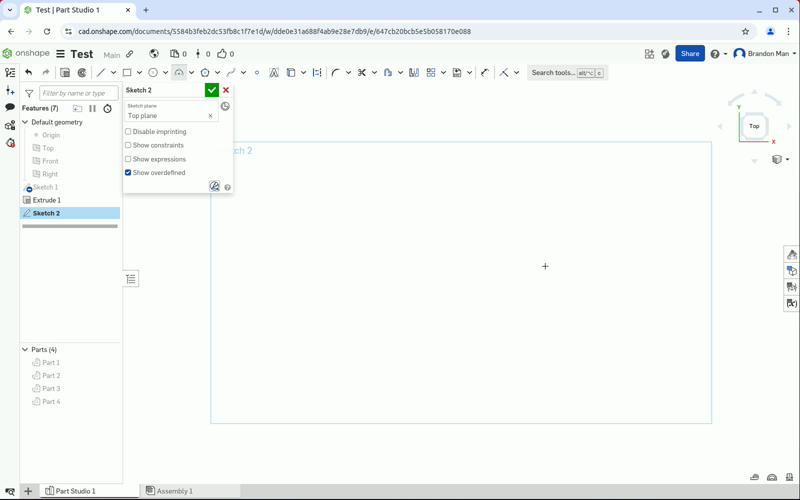
key_up(shift)
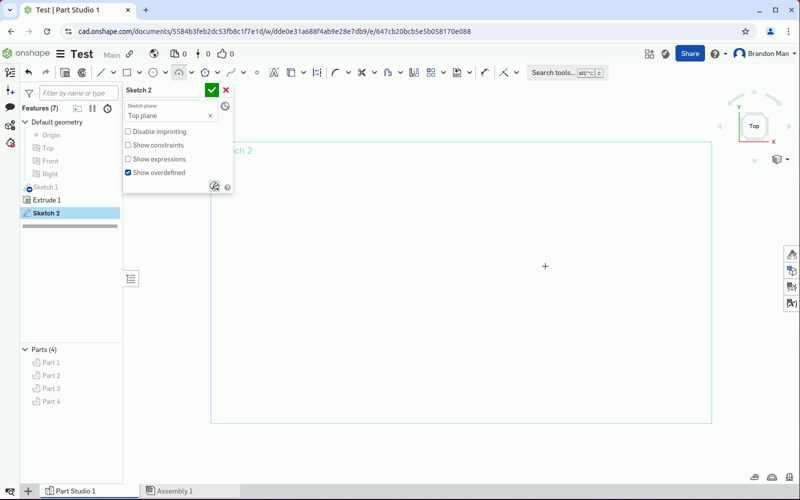
key_down(shift)
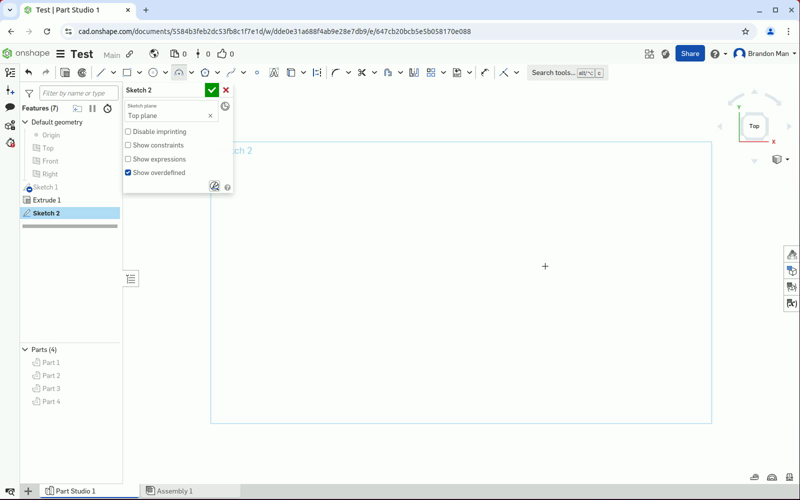
mouse_move(557, 234)
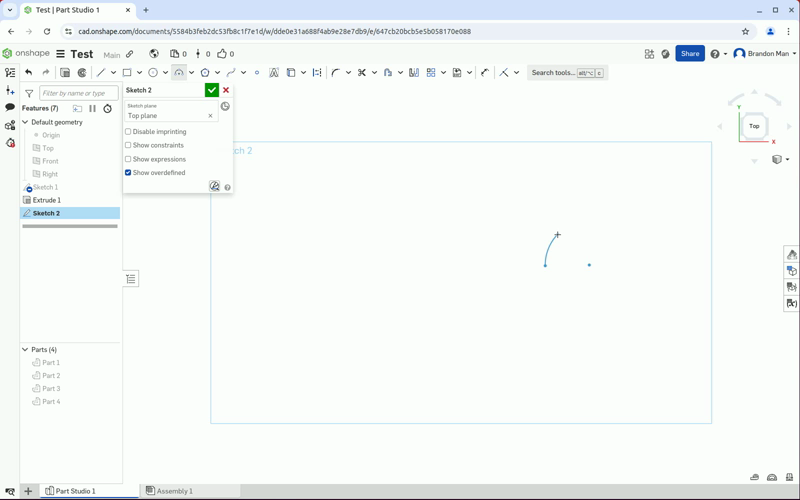
click(557, 234)
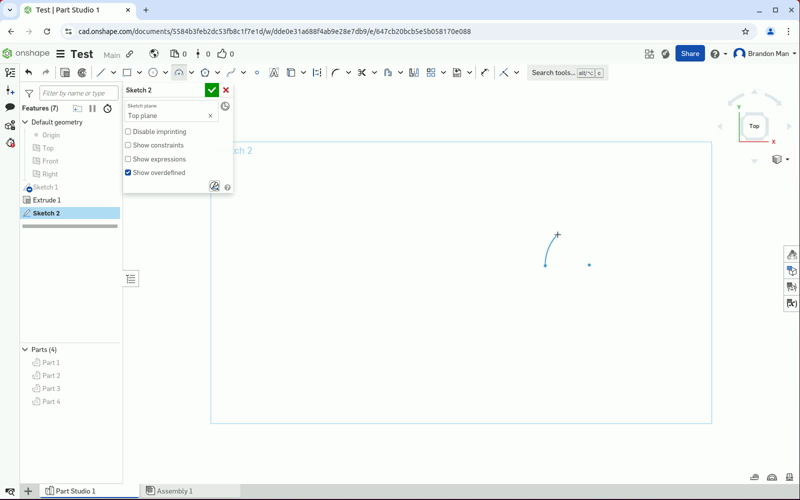
mouse_move(567, 255)
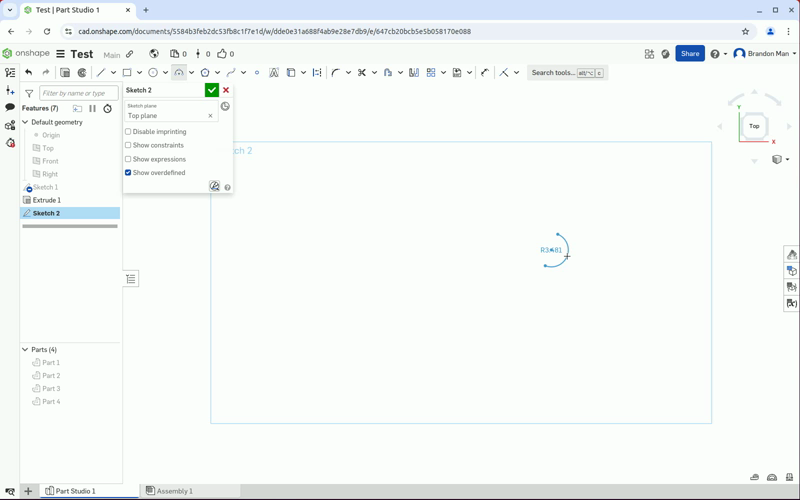
click(567, 255)
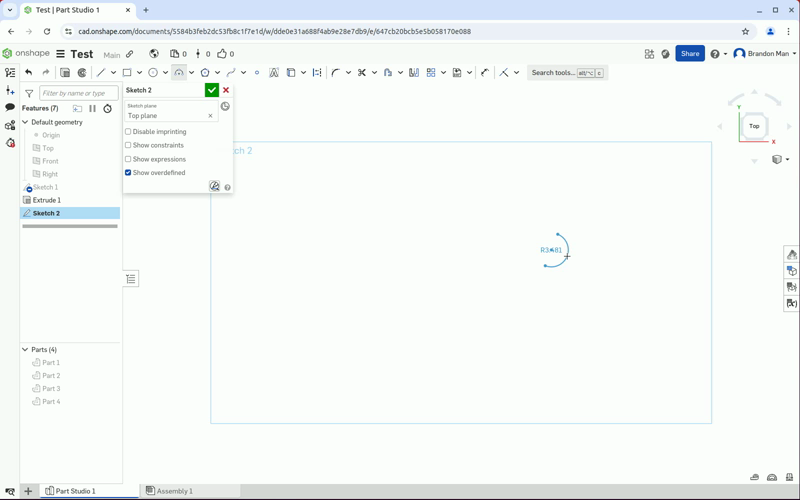
key_up(shift)
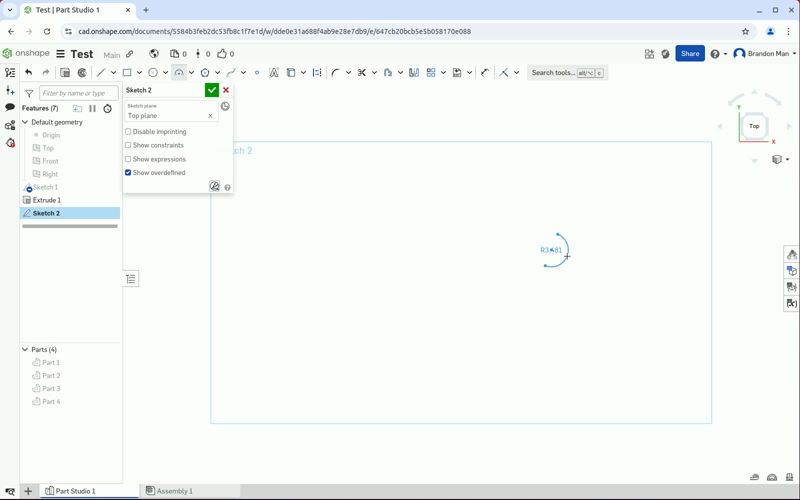
key(esc)
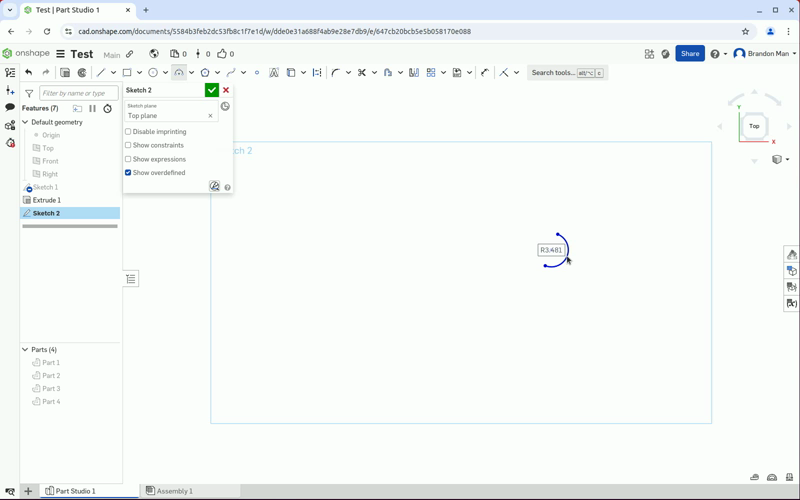
key(l)
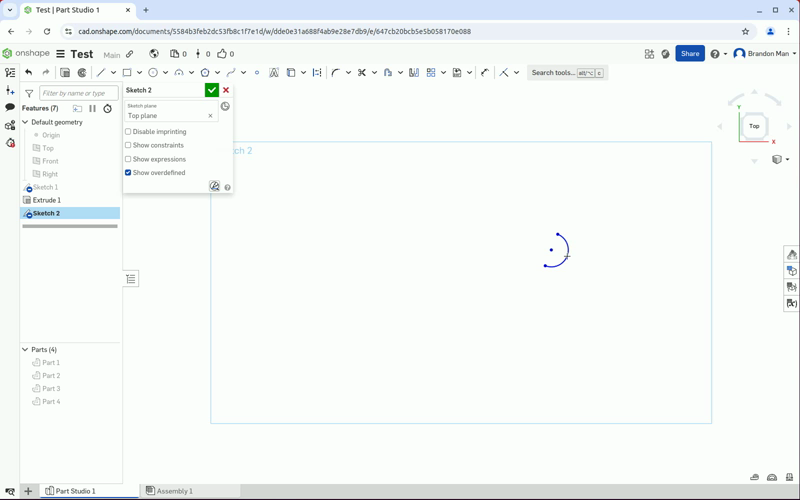
mouse_move(557, 234)
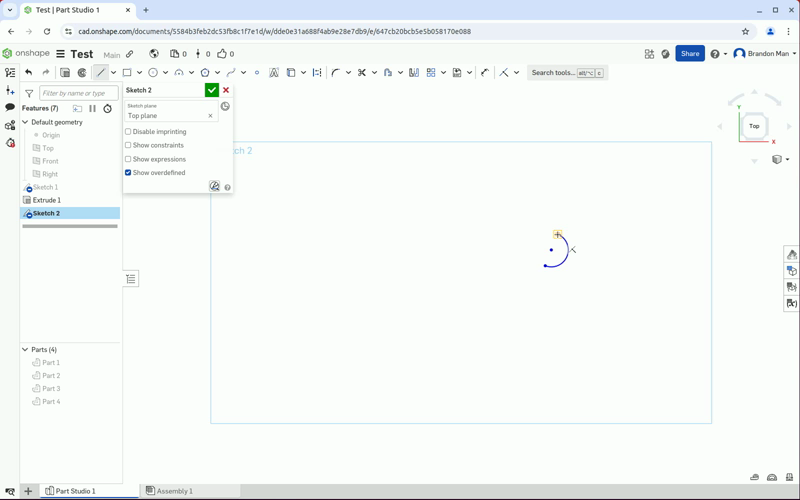
click(557, 234)
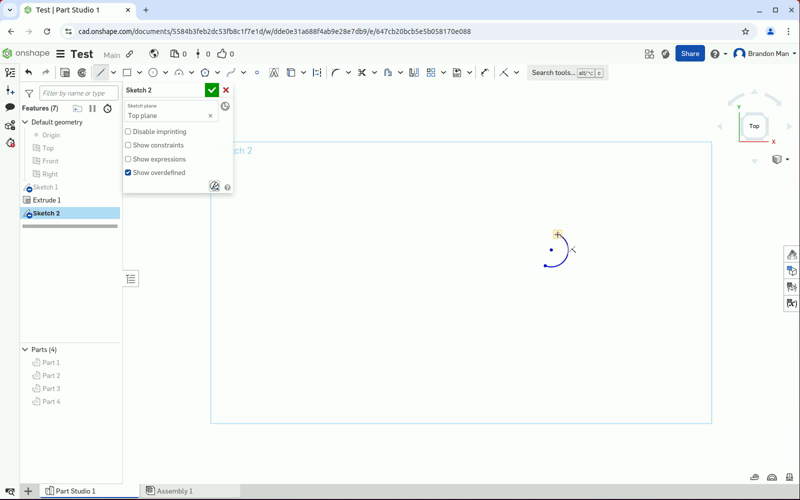
key_down(shift)
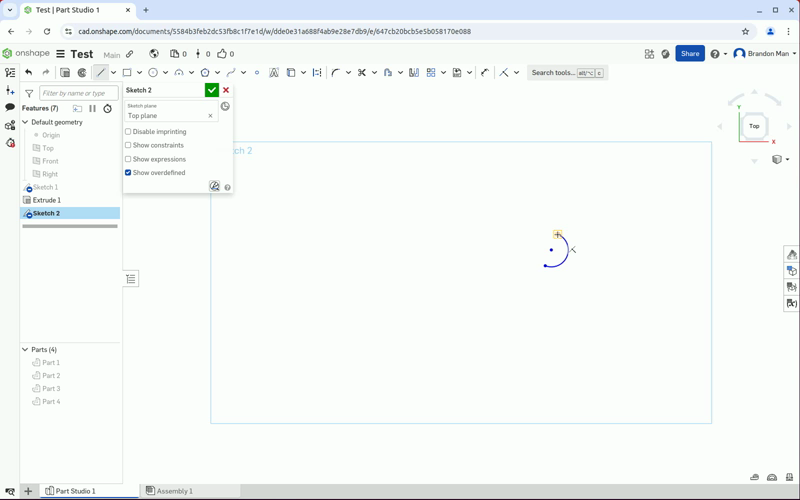
mouse_move(587, 234)
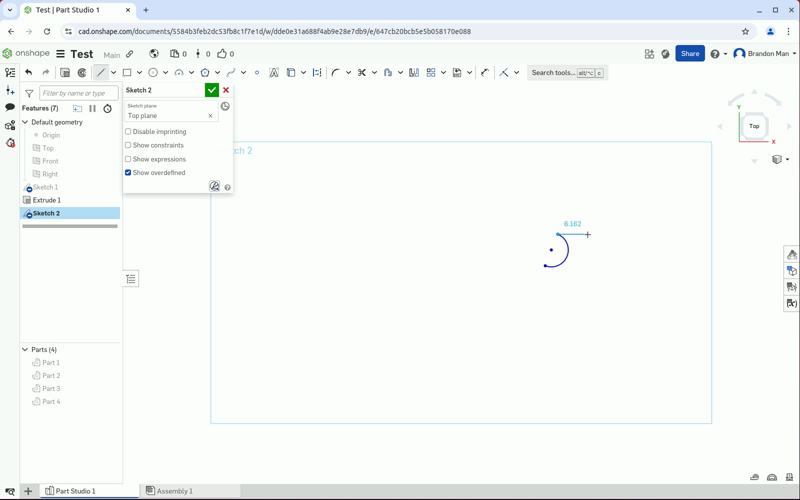
mouse_move(555, 240)
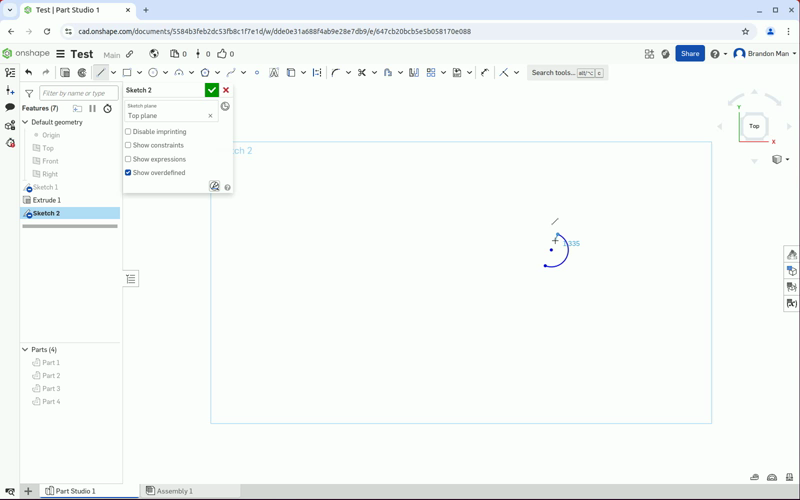
scroll(6)
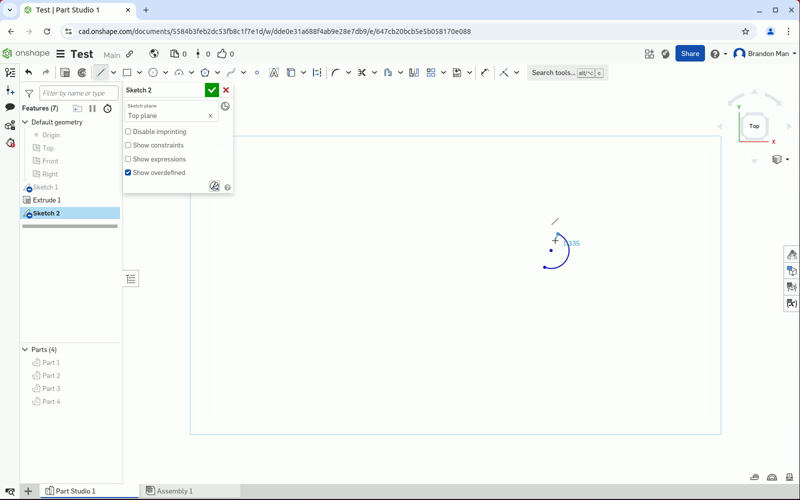
scroll(6)
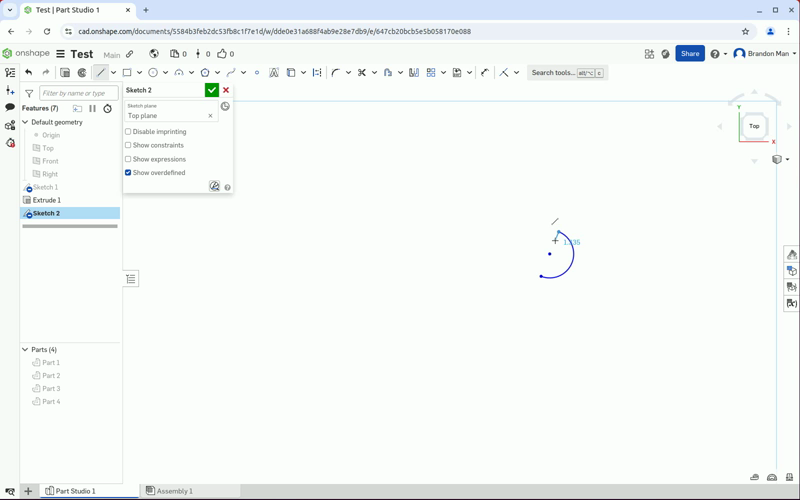
scroll(6)
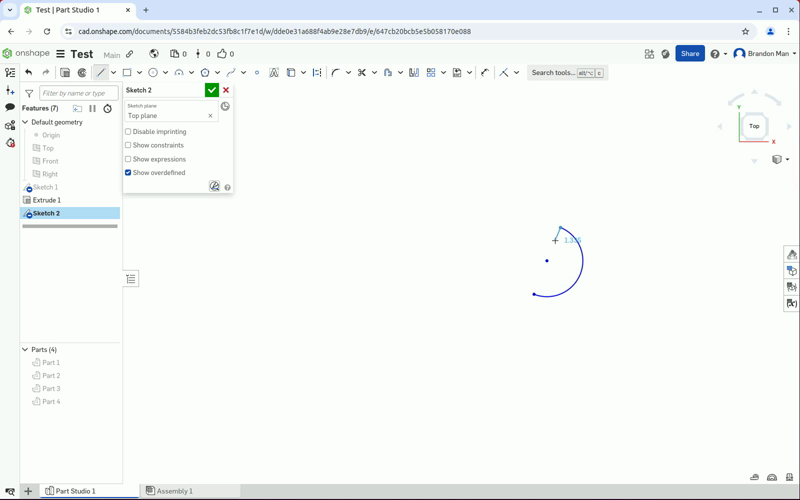
scroll(6)
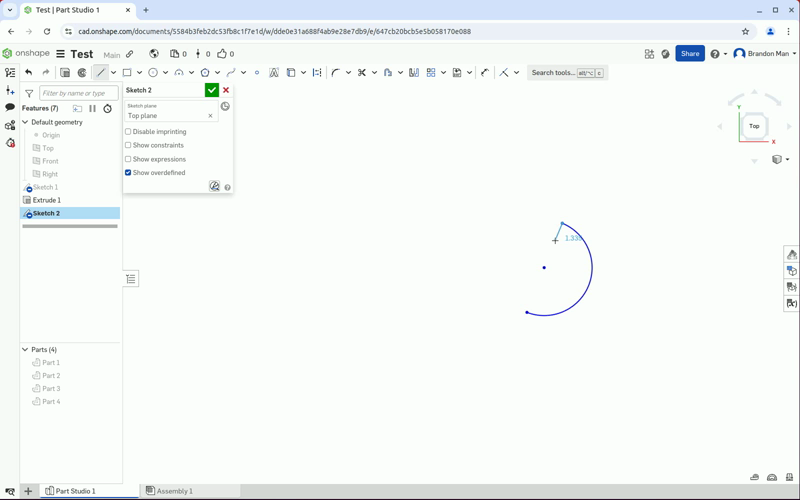
scroll(6)
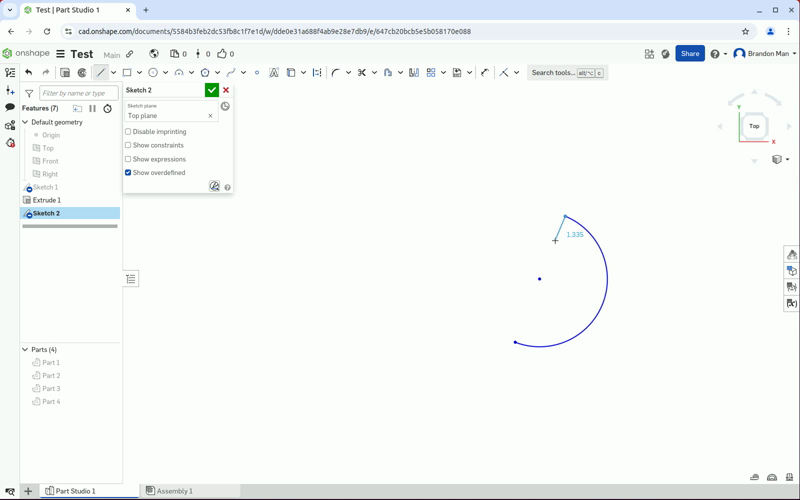
scroll(6)
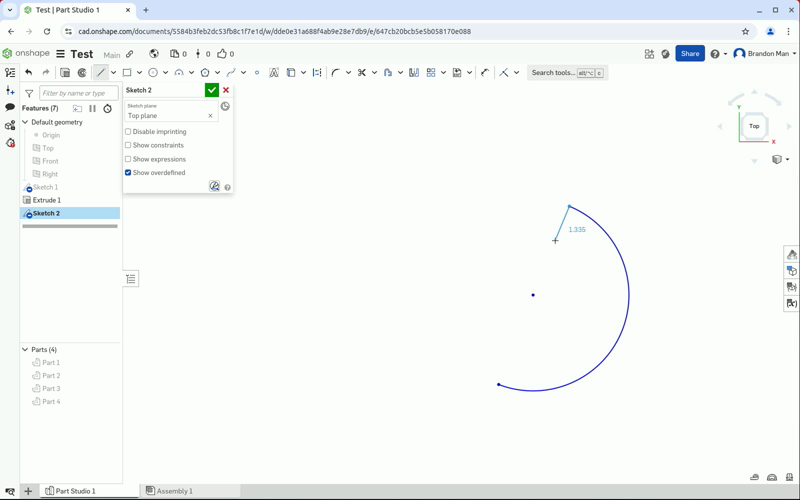
scroll(6)
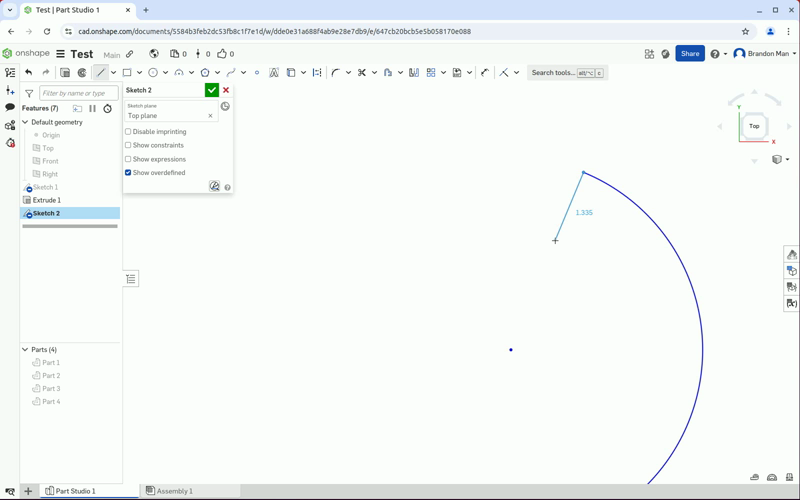
click(555, 240)
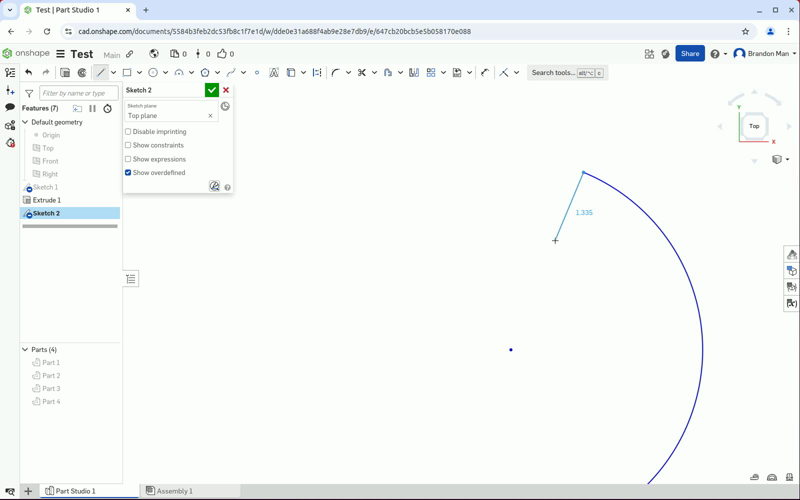
scroll(-6)
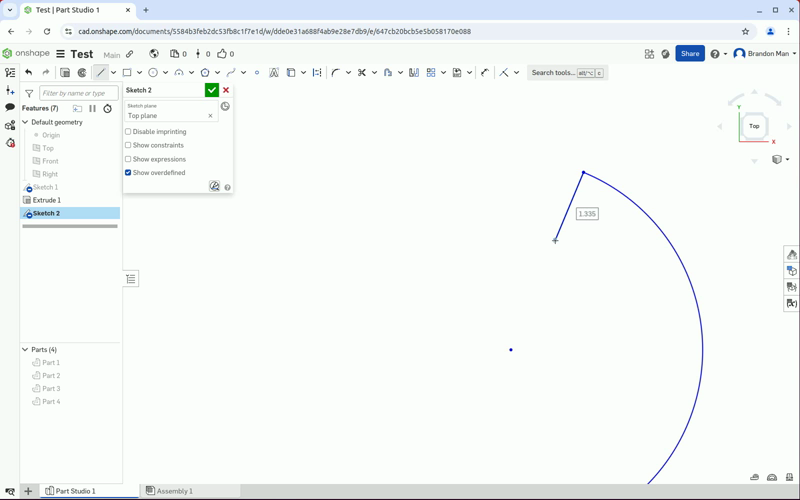
scroll(-6)
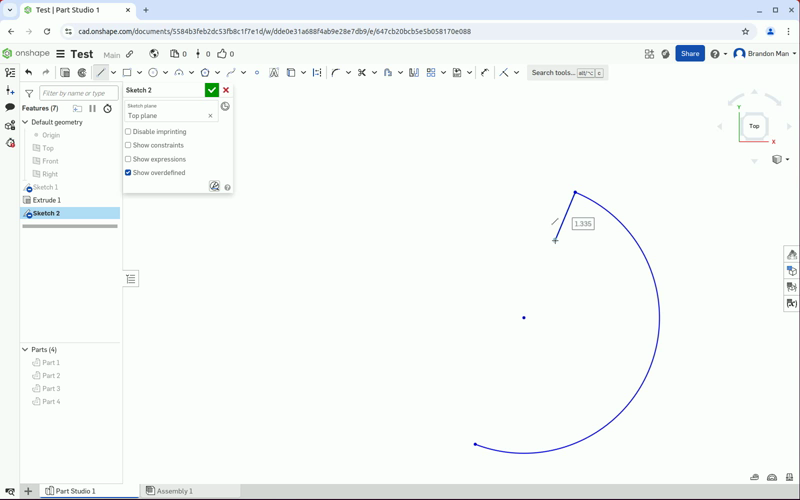
scroll(-6)
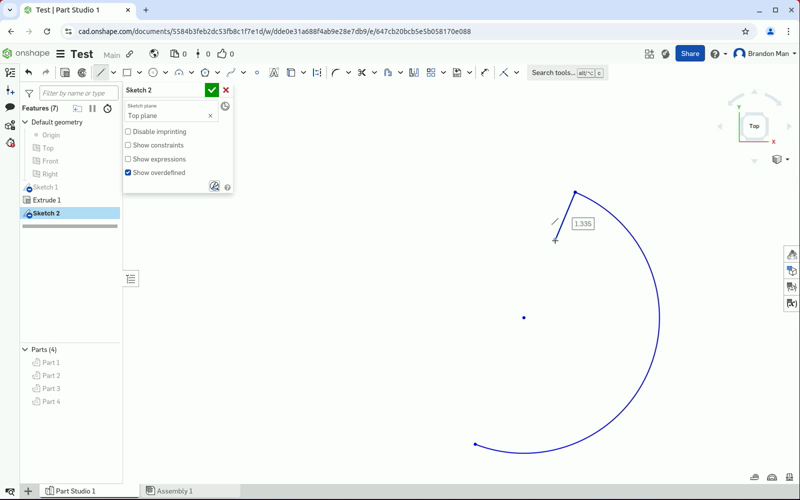
scroll(-6)
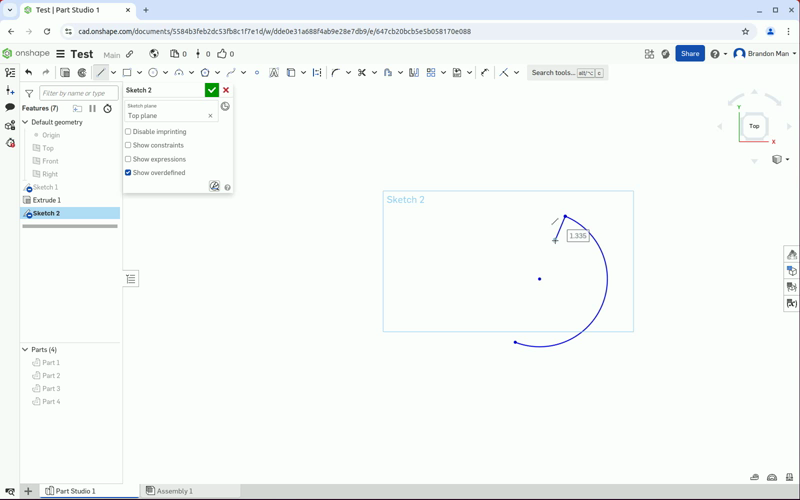
scroll(-6)
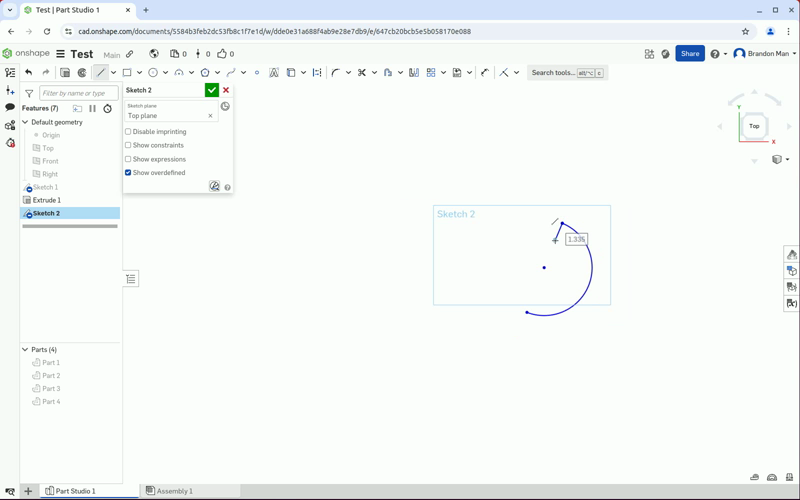
scroll(-6)
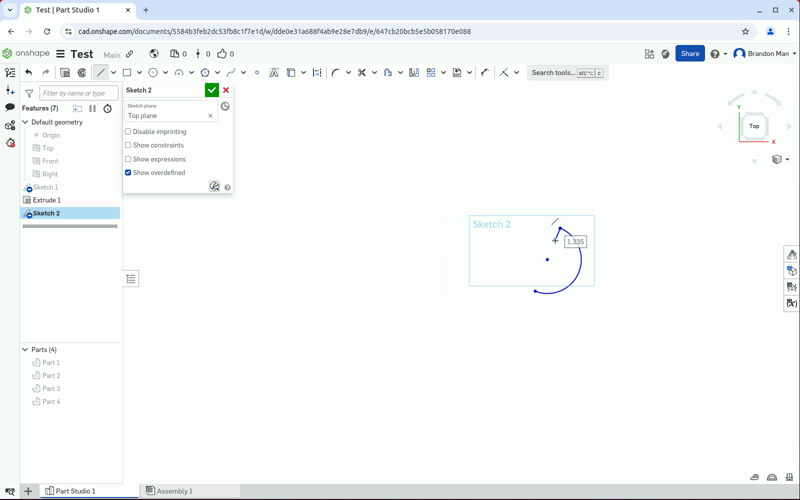
scroll(-6)
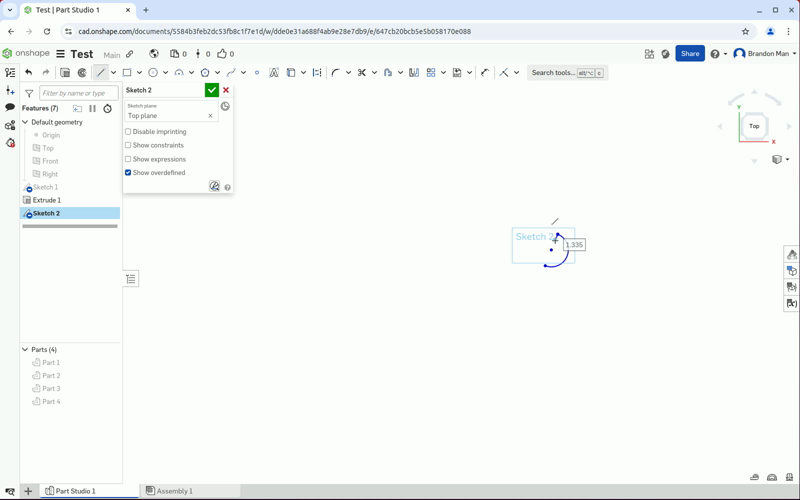
key_up(shift)
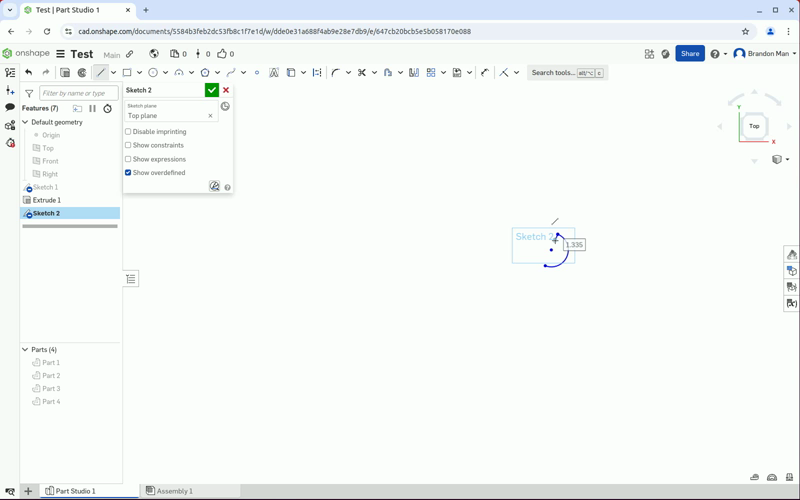
key(esc)
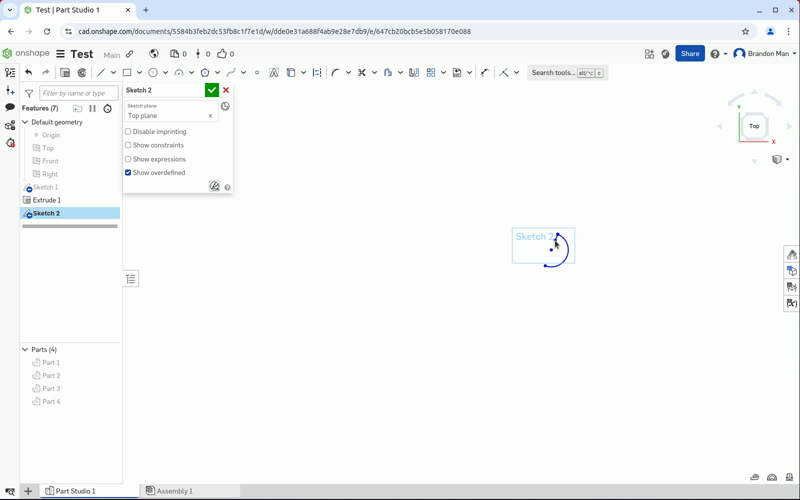
key(a)
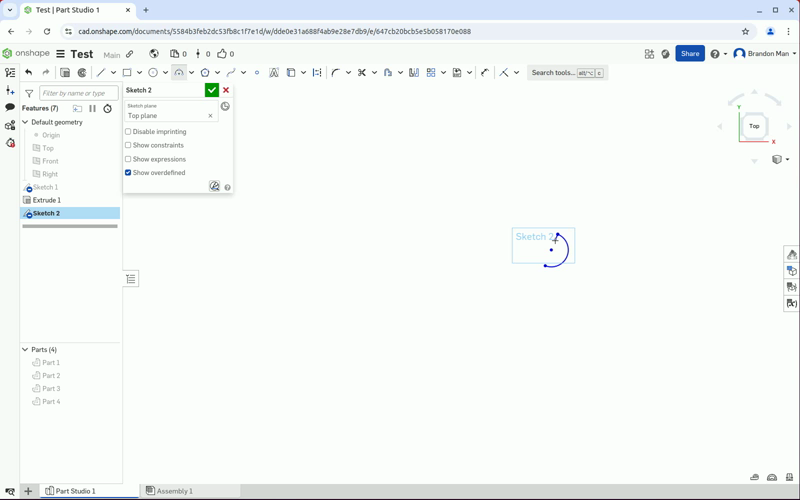
mouse_move(555, 240)
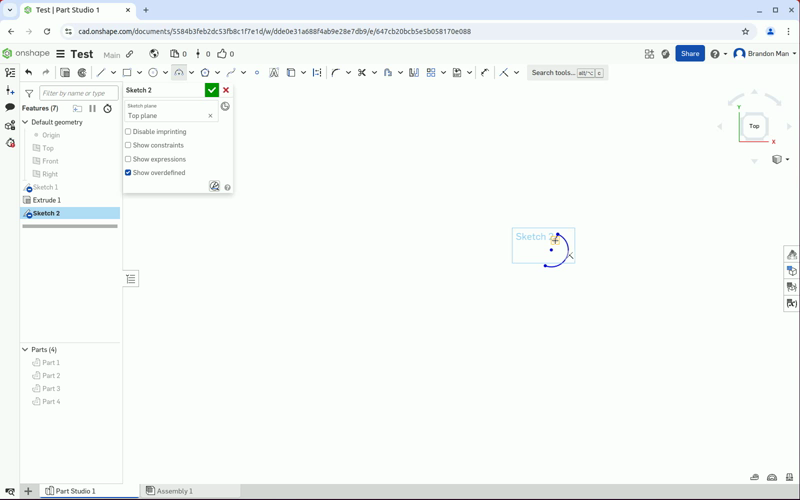
click(555, 240)
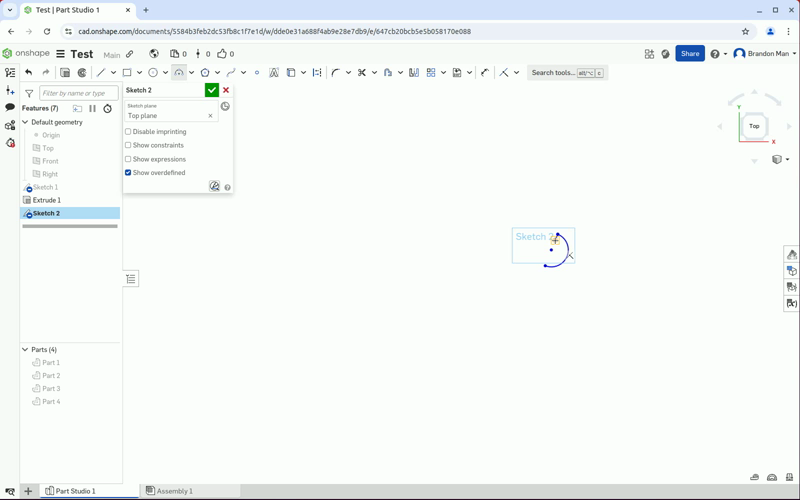
key_down(shift)
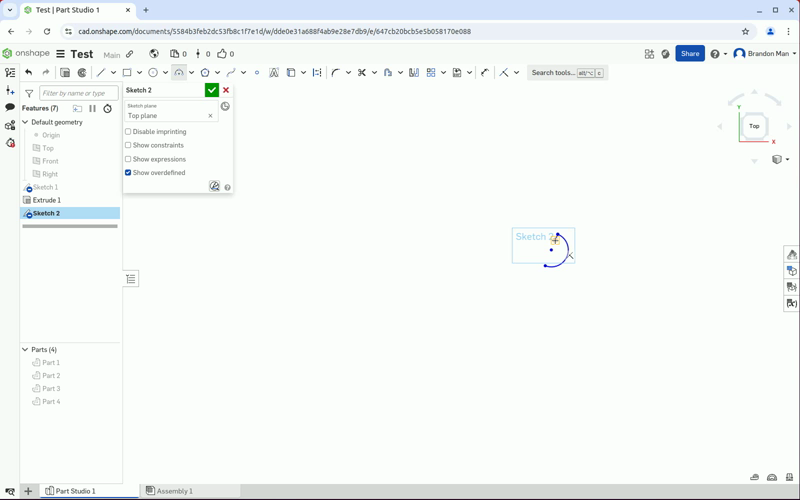
mouse_move(547, 259)
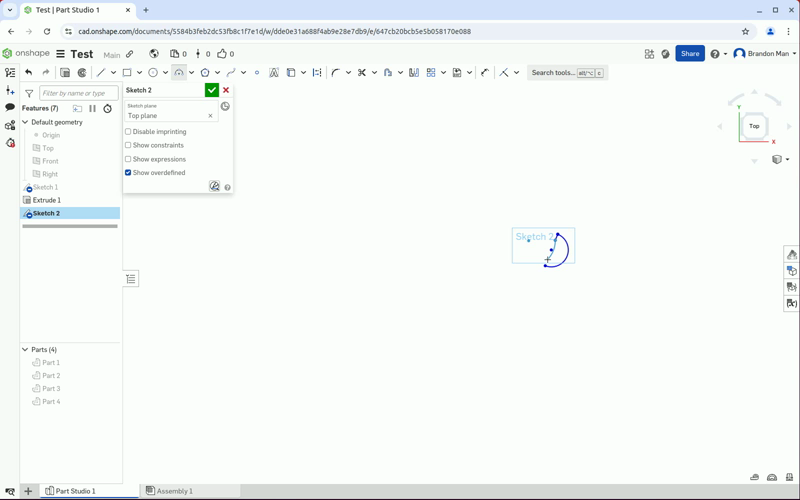
click(547, 259)
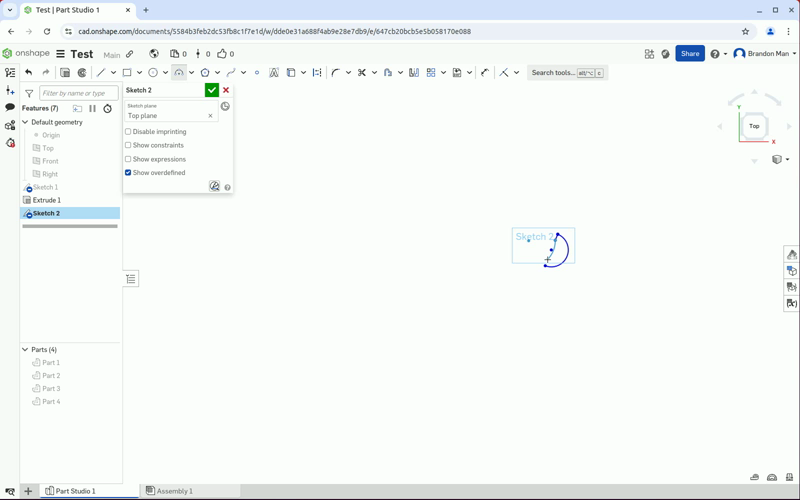
mouse_move(560, 253)
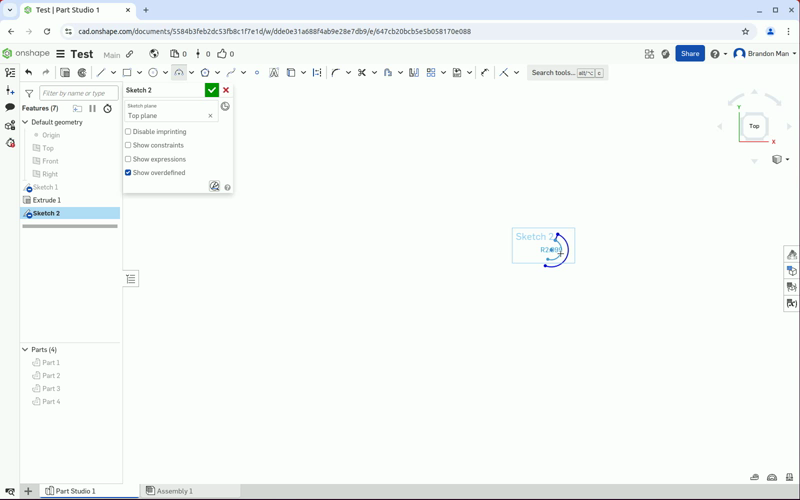
click(560, 253)
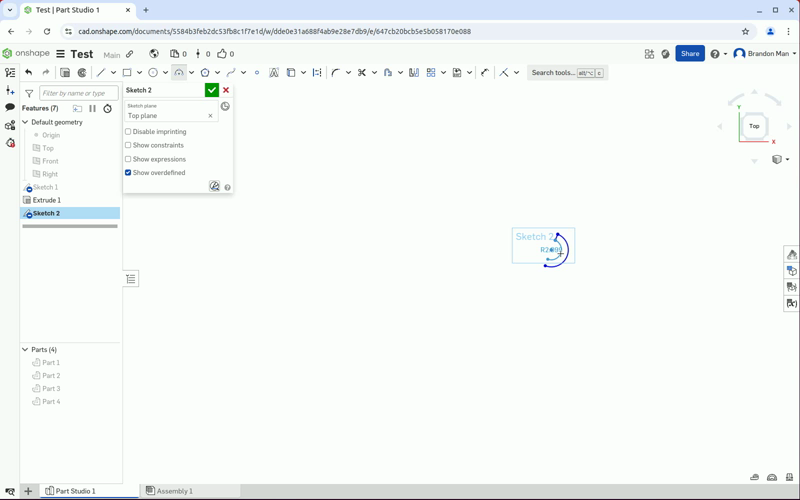
key_up(shift)
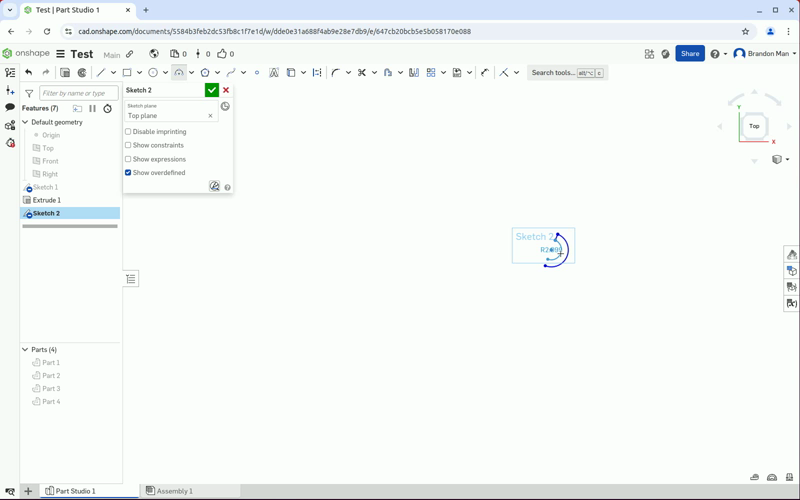
key(esc)
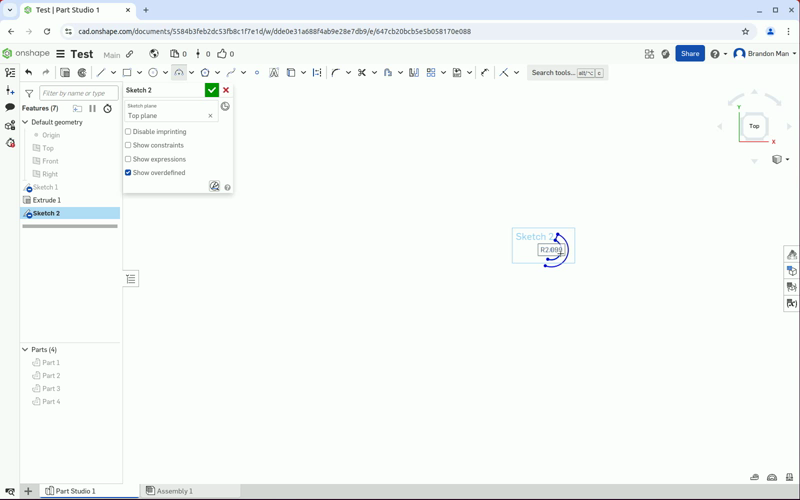
key(l)
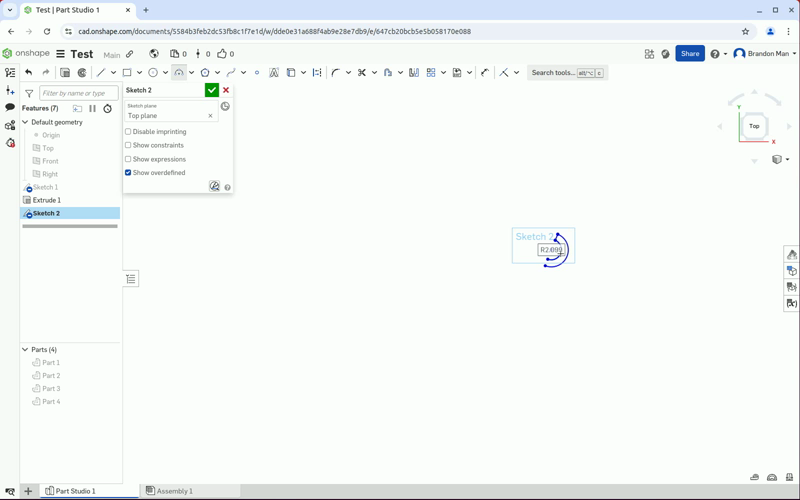
mouse_move(547, 259)
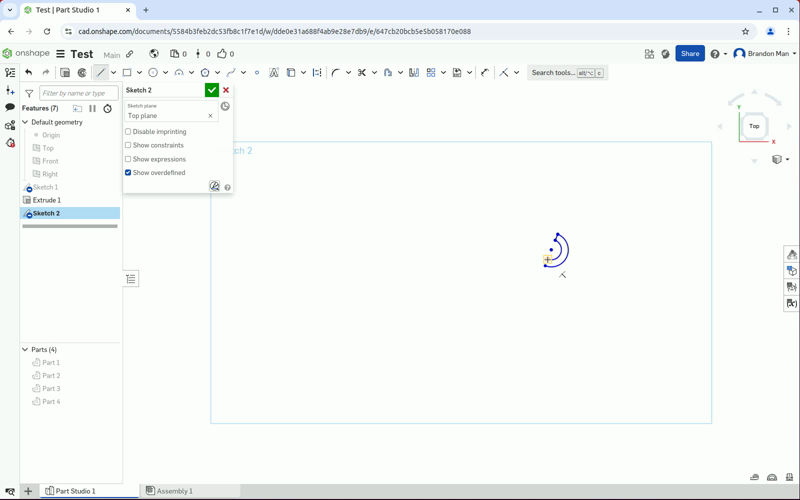
click(547, 259)
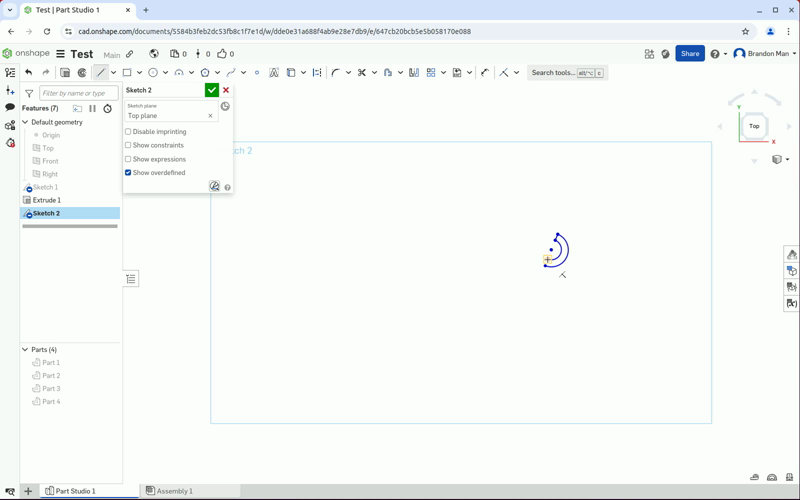
mouse_move(577, 259)
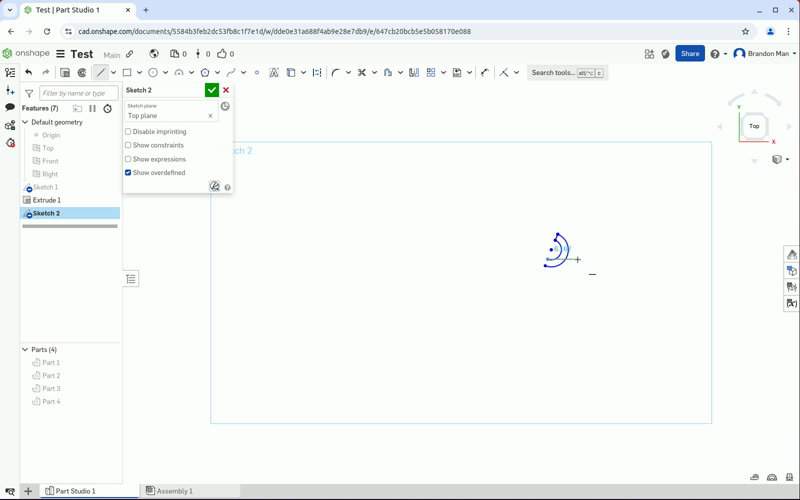
key_down(shift)
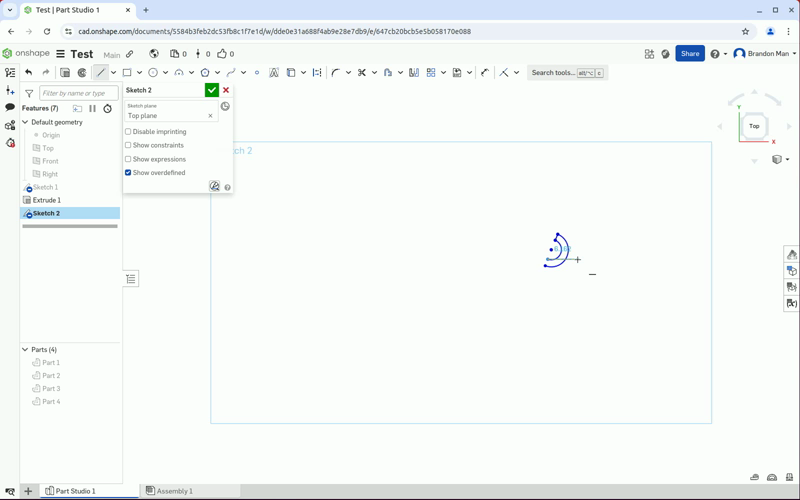
mouse_move(545, 265)
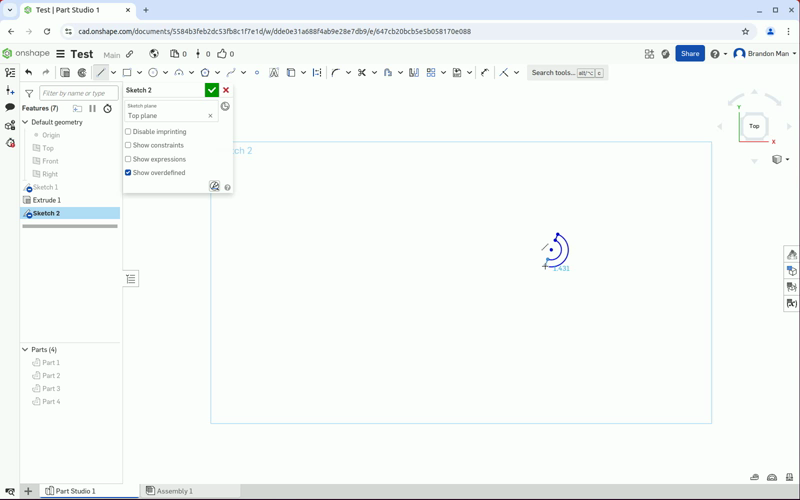
scroll(6)
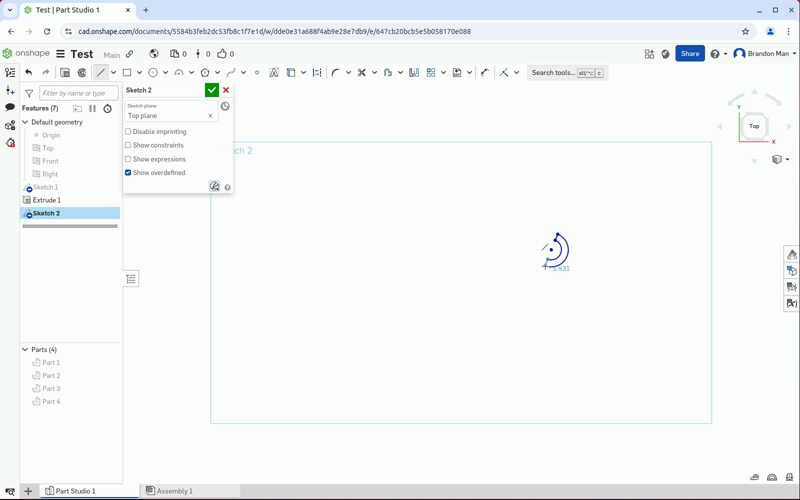
scroll(6)
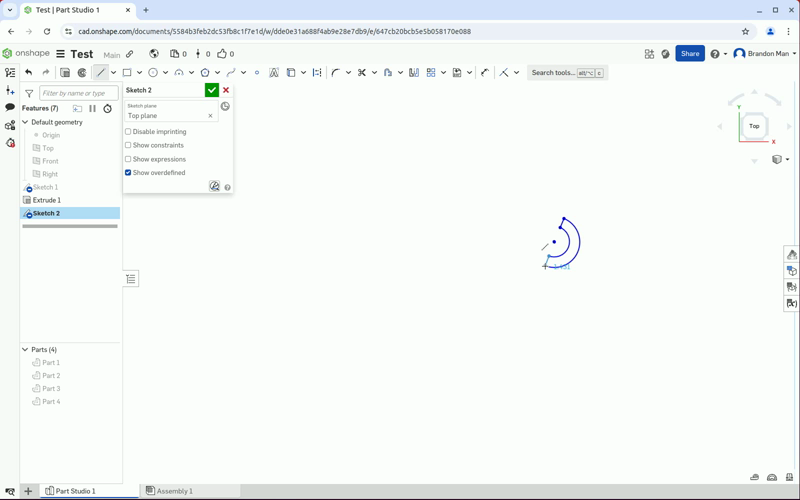
scroll(6)
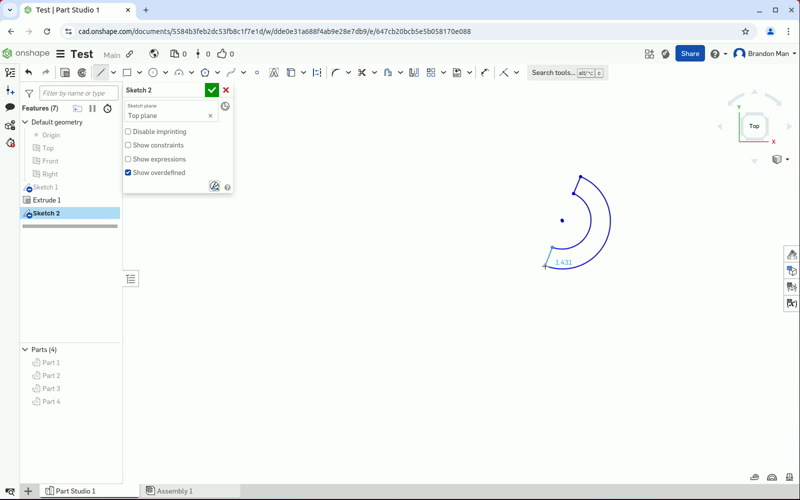
scroll(6)
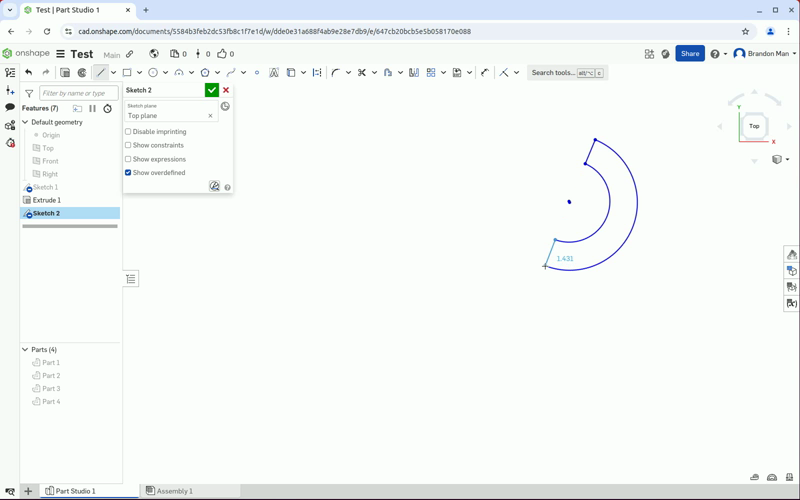
scroll(6)
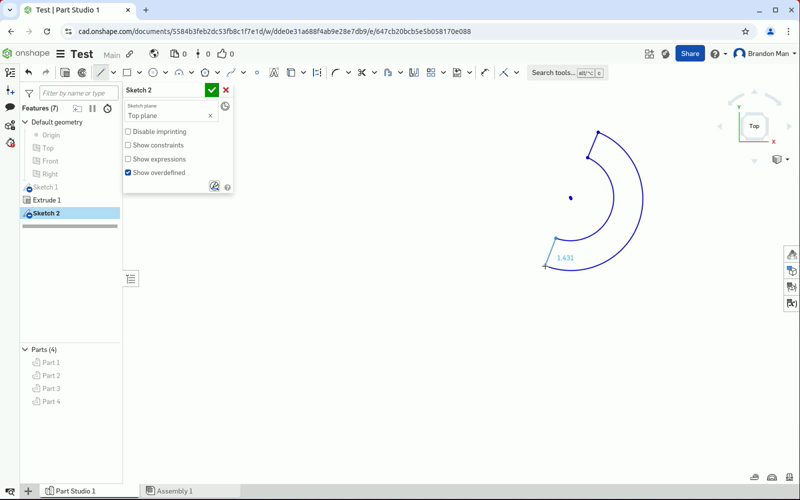
scroll(6)
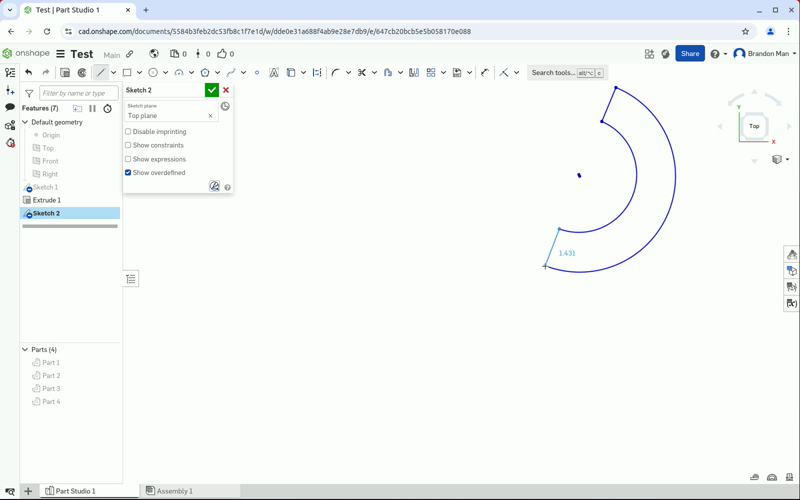
scroll(6)
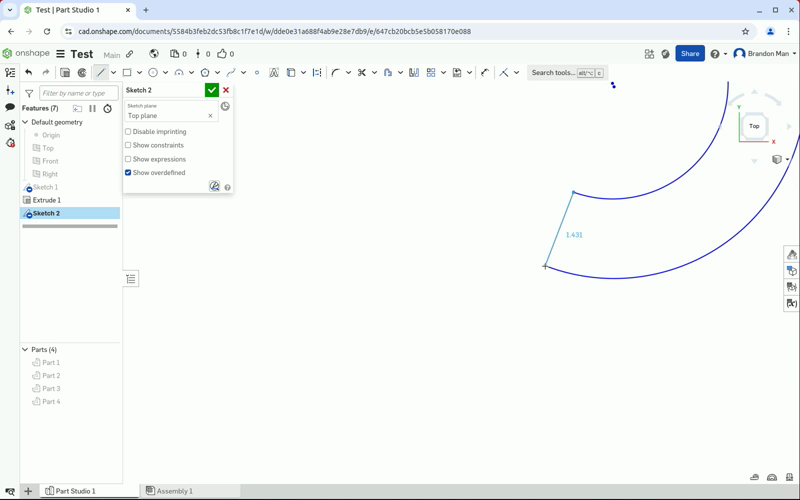
key_up(shift)
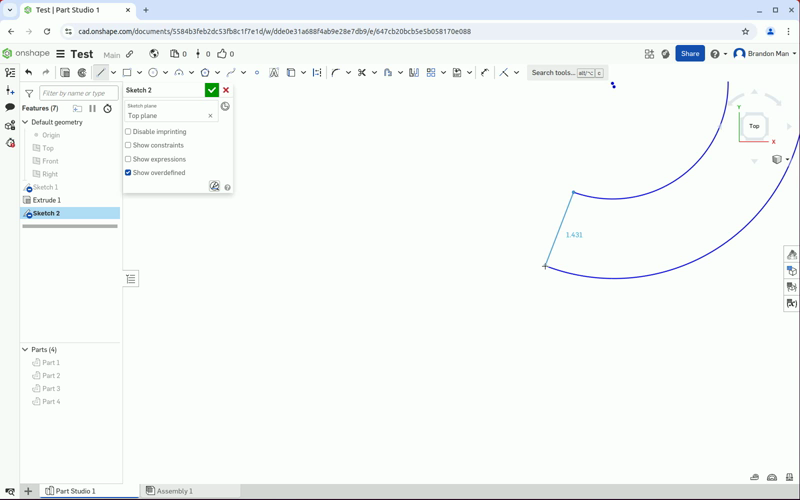
click(545, 265)
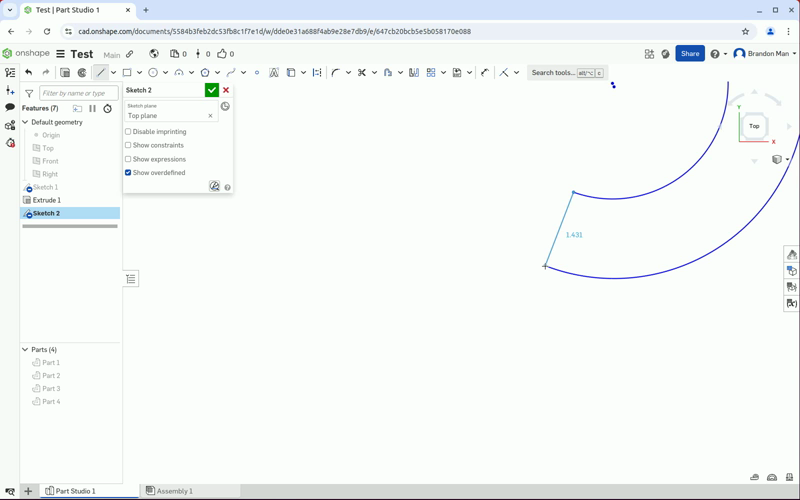
scroll(-6)
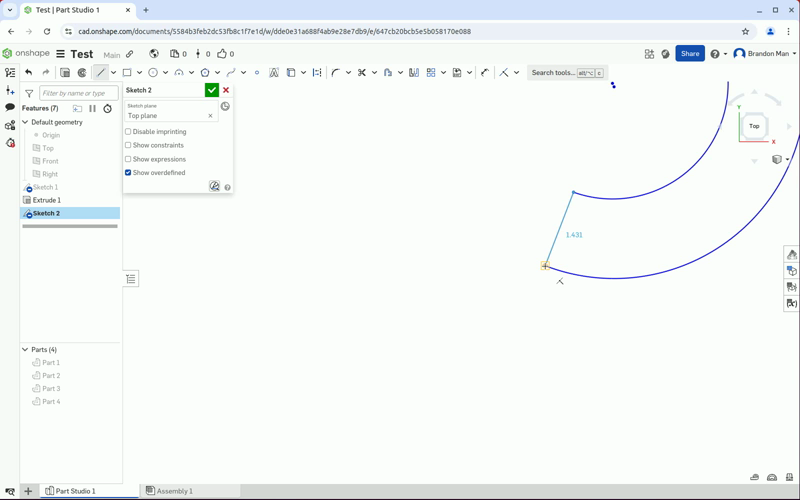
scroll(-6)
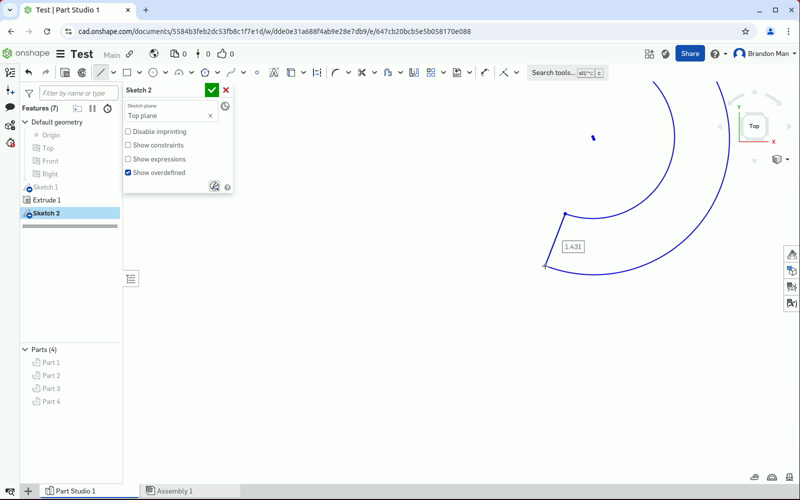
scroll(-6)
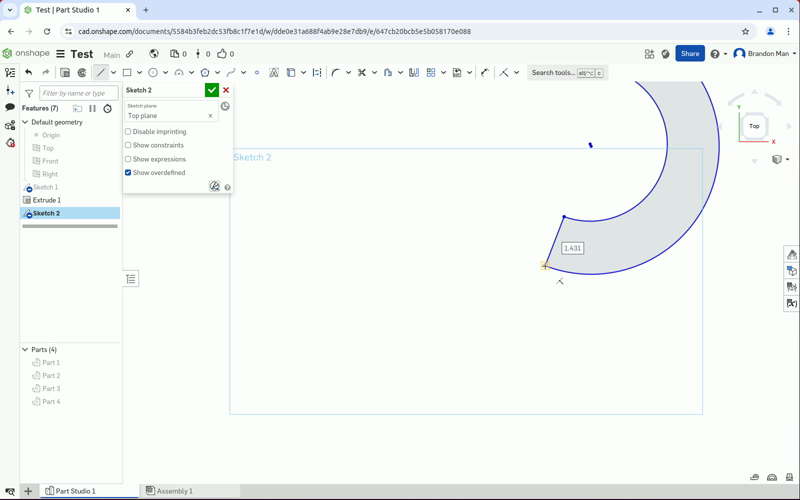
scroll(-6)
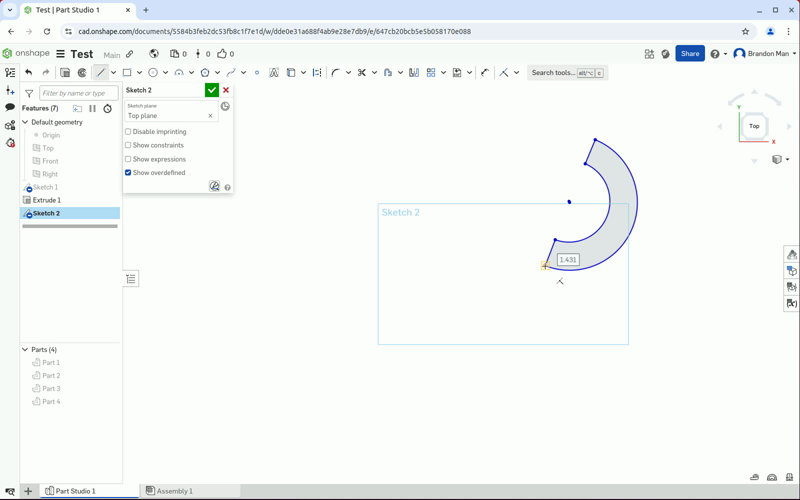
scroll(-6)
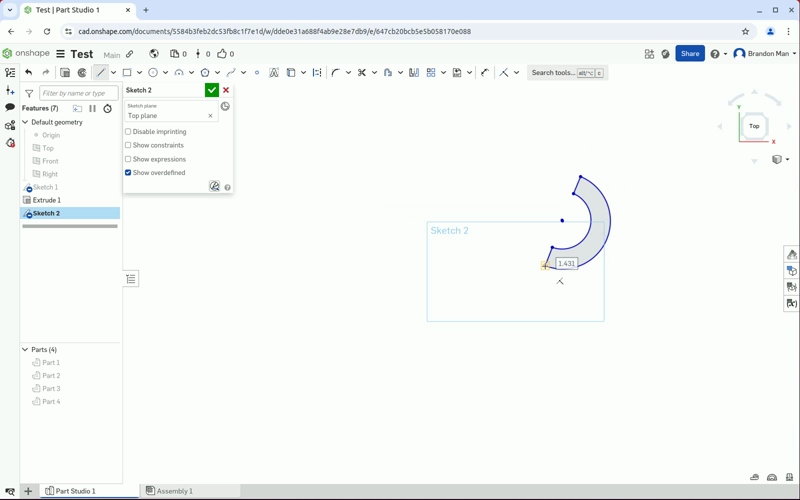
scroll(-6)
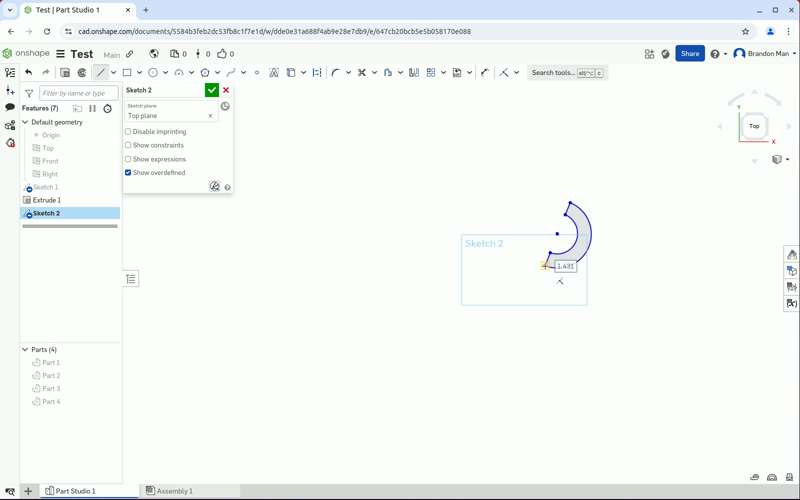
scroll(-6)
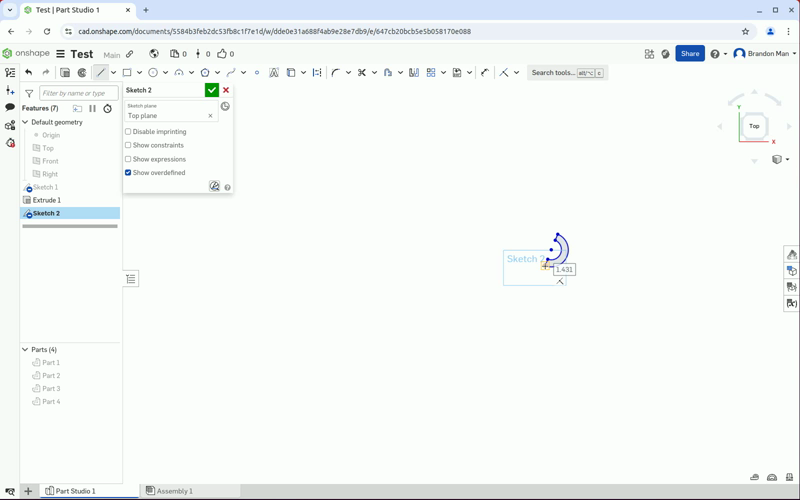
key(esc)
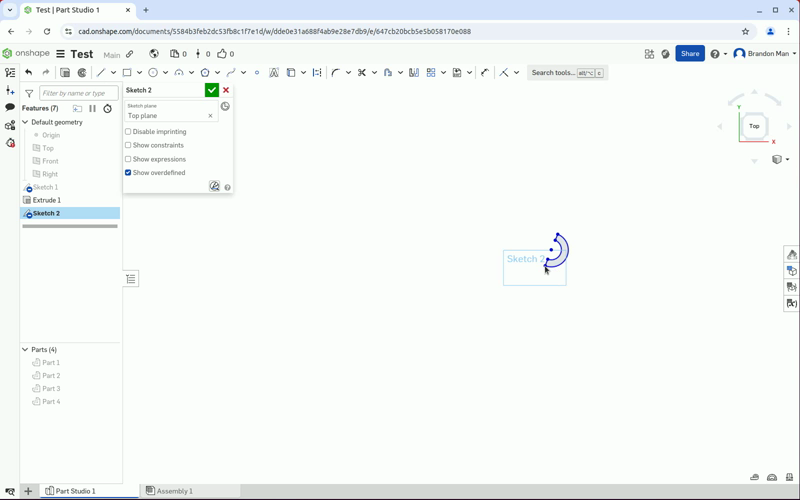
mouse_move(562, 239)
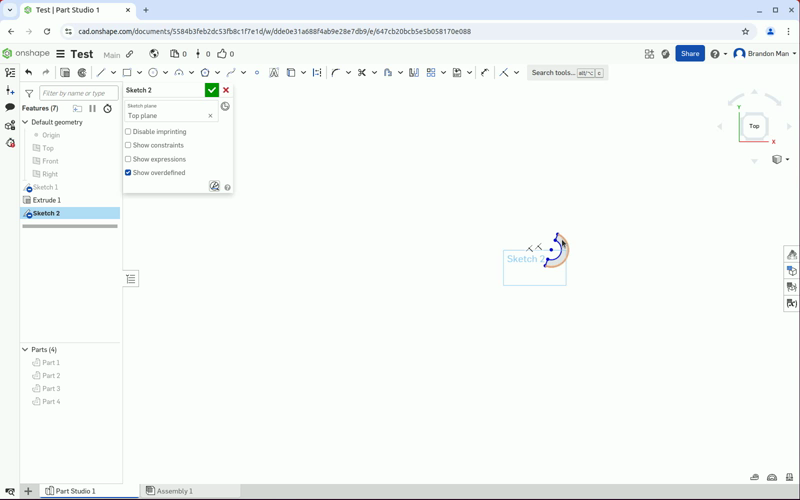
scroll(6)
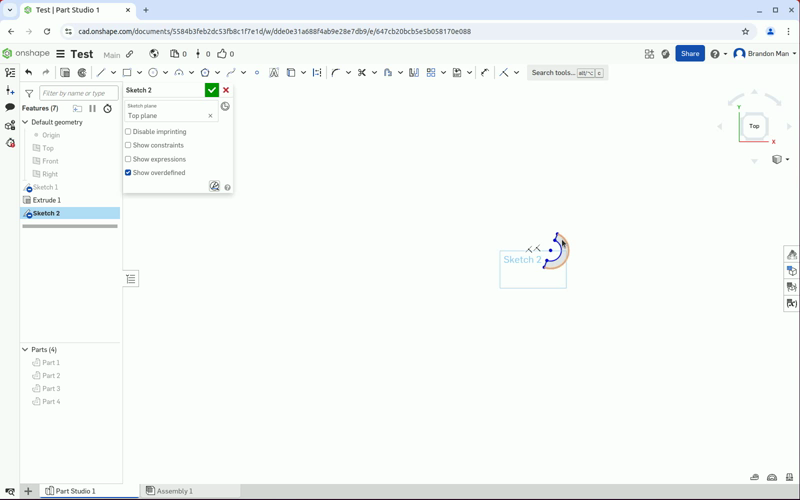
scroll(6)
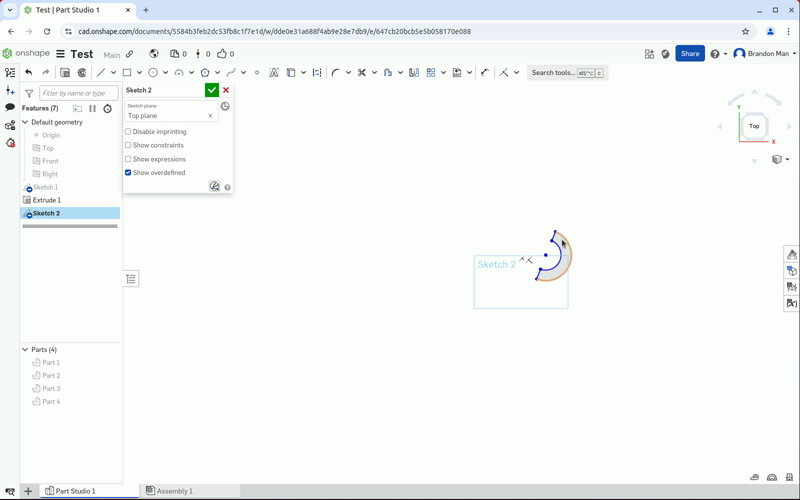
scroll(6)
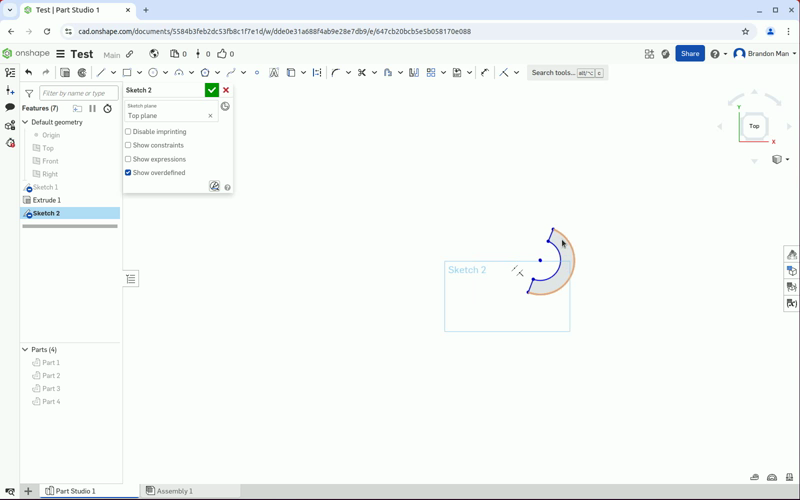
scroll(6)
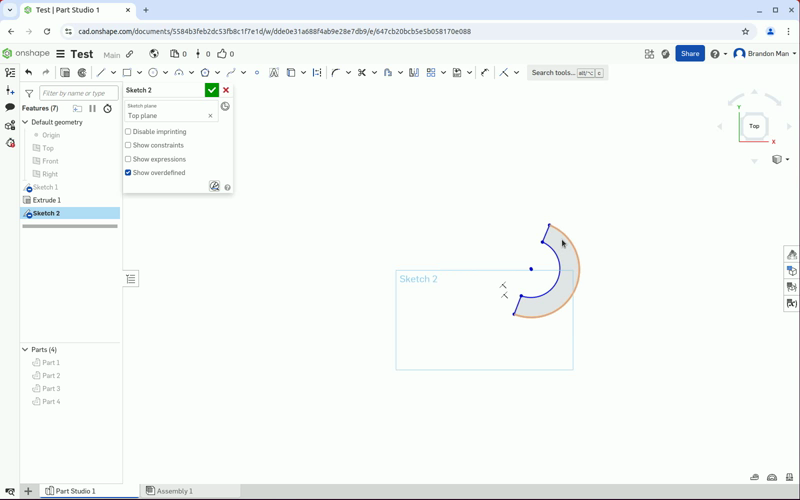
scroll(6)
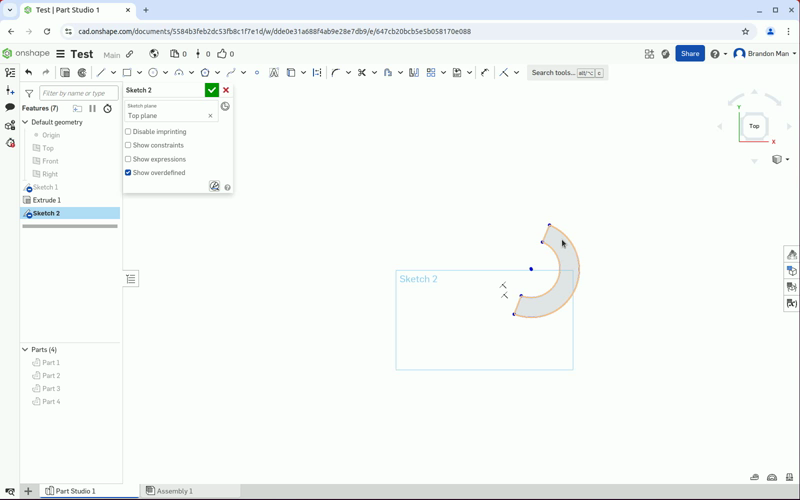
scroll(6)
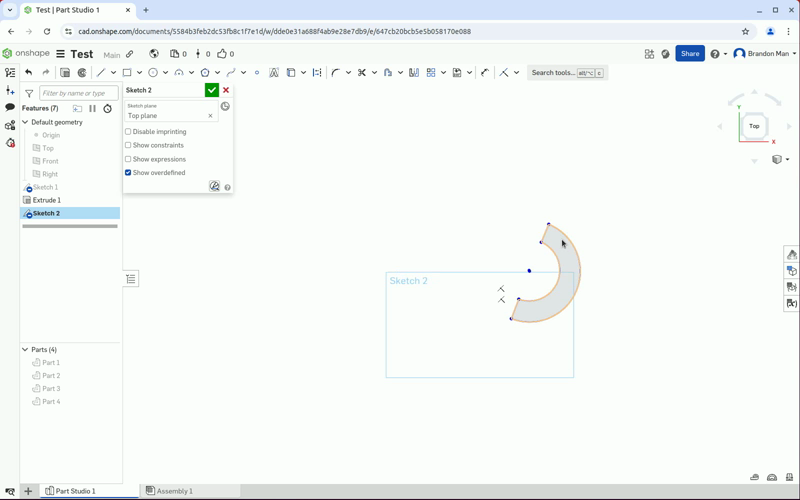
scroll(6)
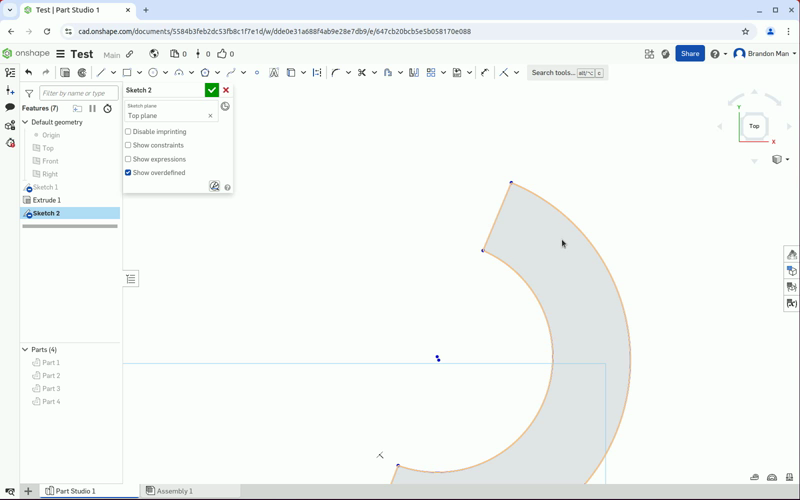
click(562, 239)
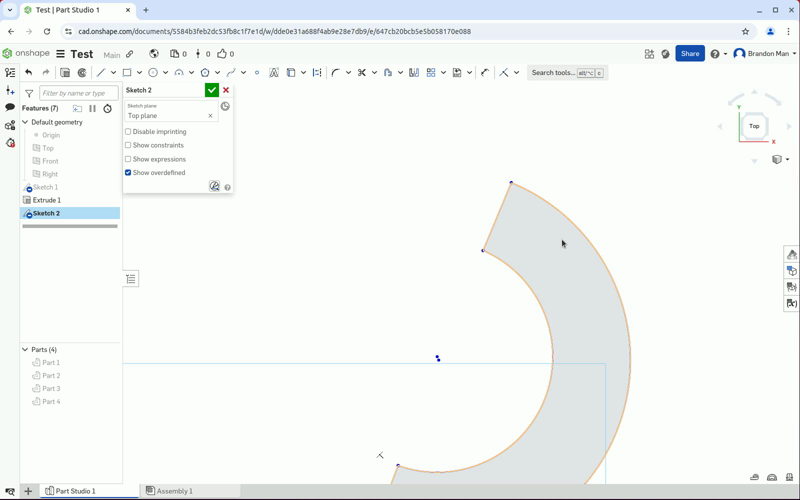
scroll(-6)
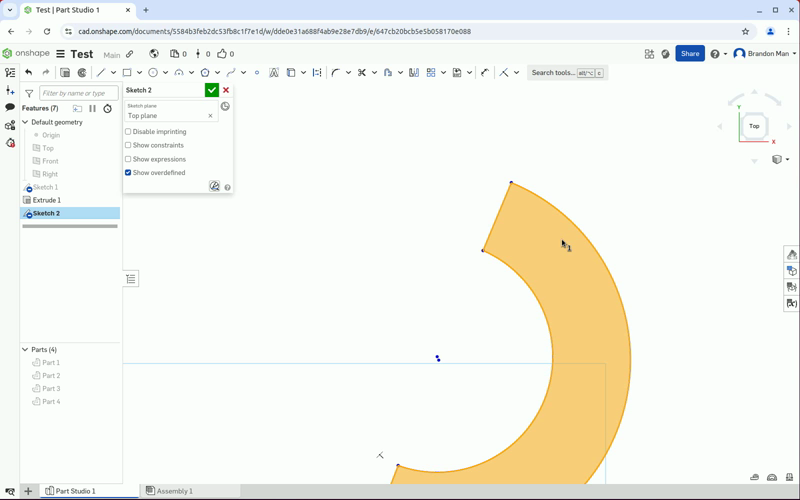
scroll(-6)
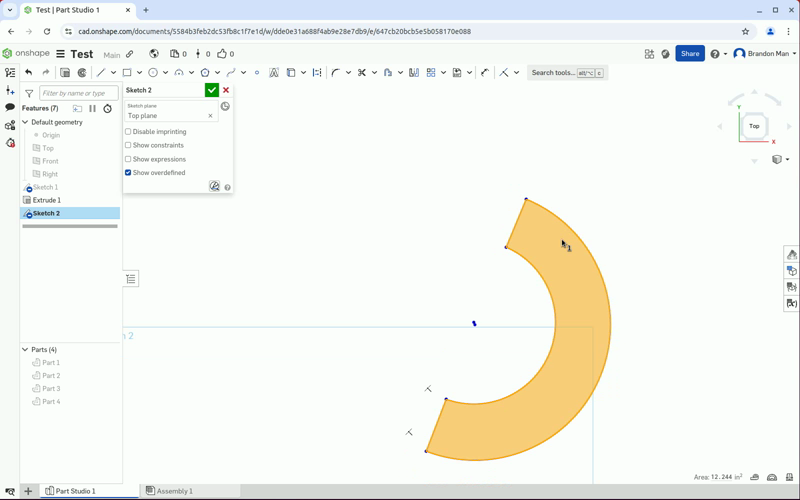
scroll(-6)
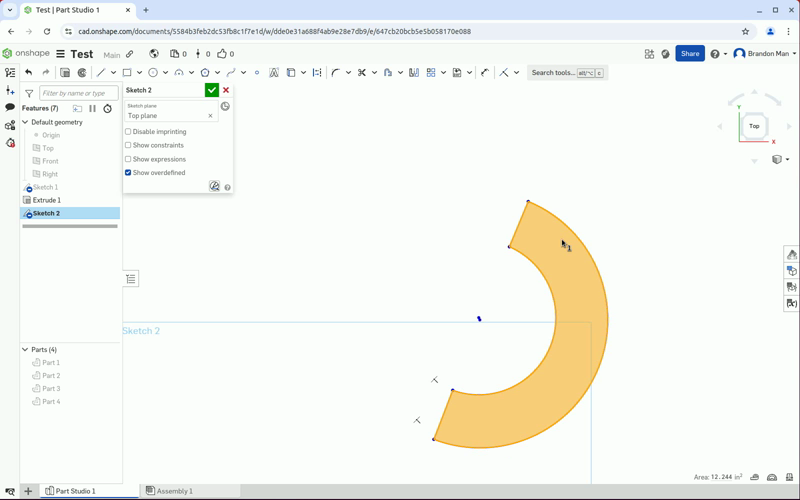
scroll(-6)
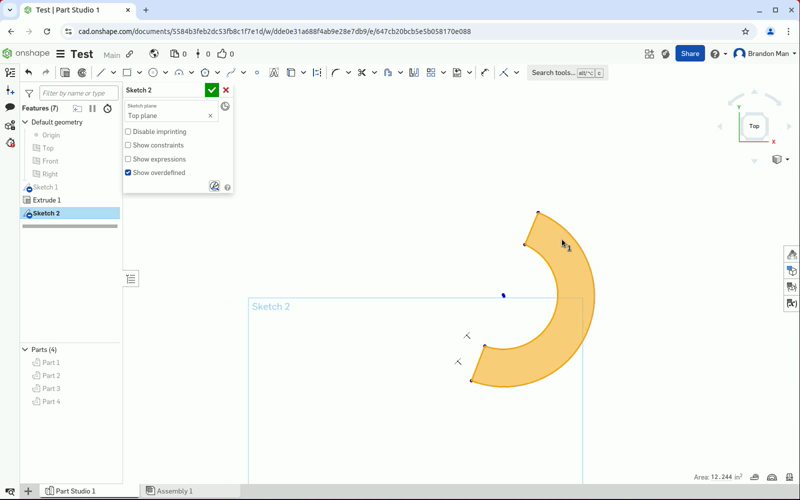
scroll(-6)
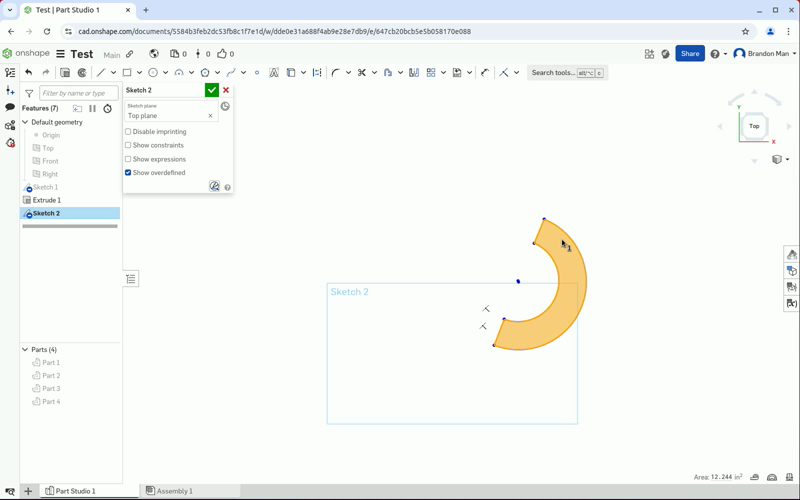
scroll(-6)
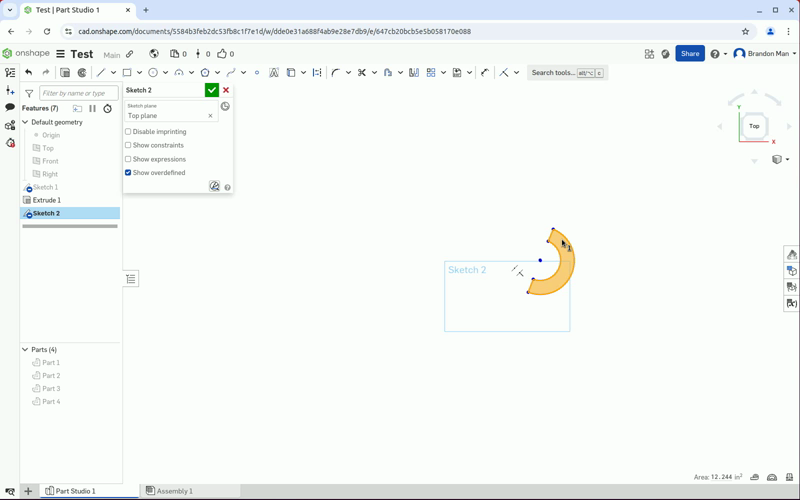
scroll(-6)
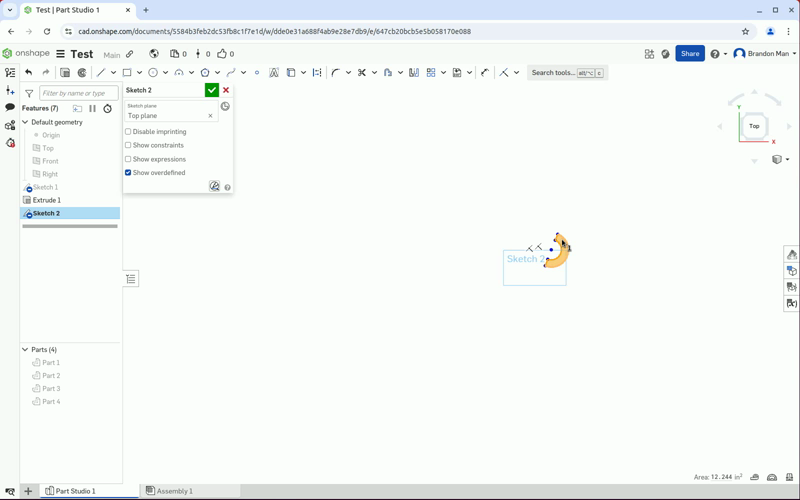
mouse_move(73, 352)
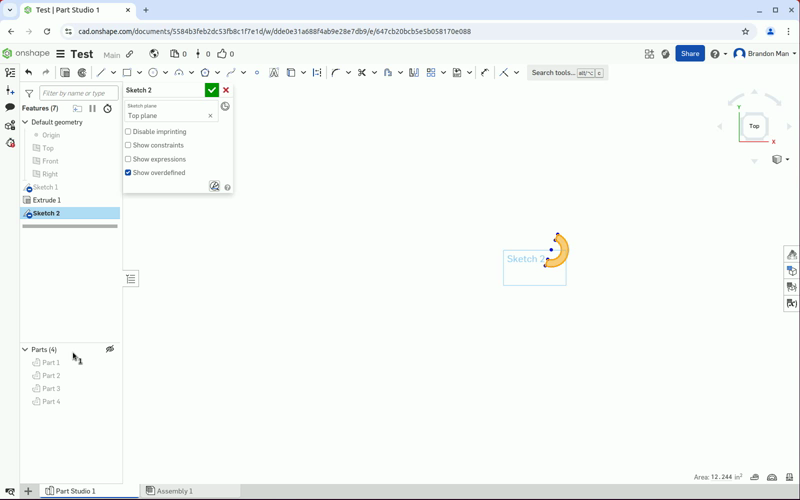
key(shift+y)
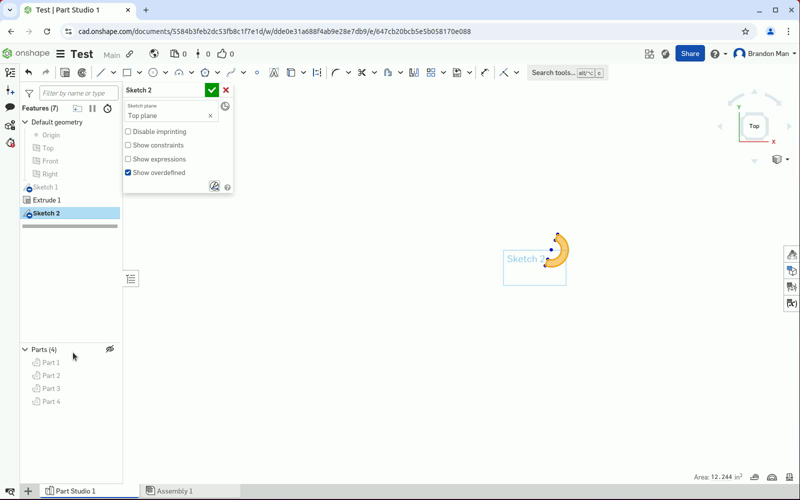
key(shift+e)
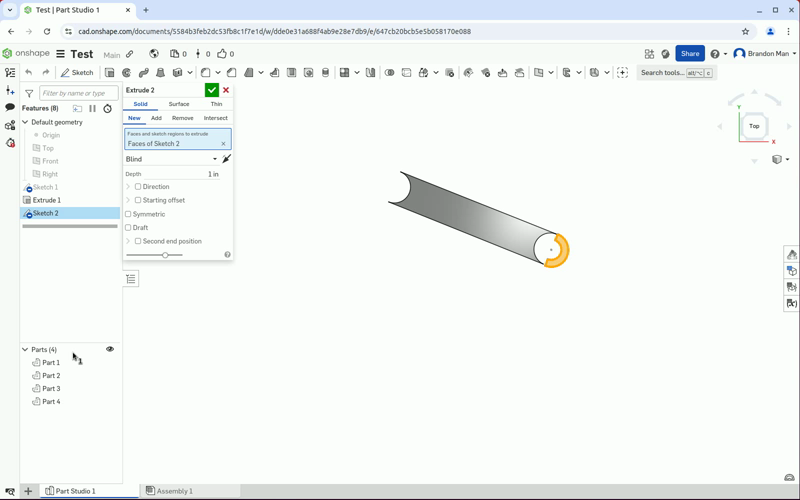
mouse_move(143, 106)
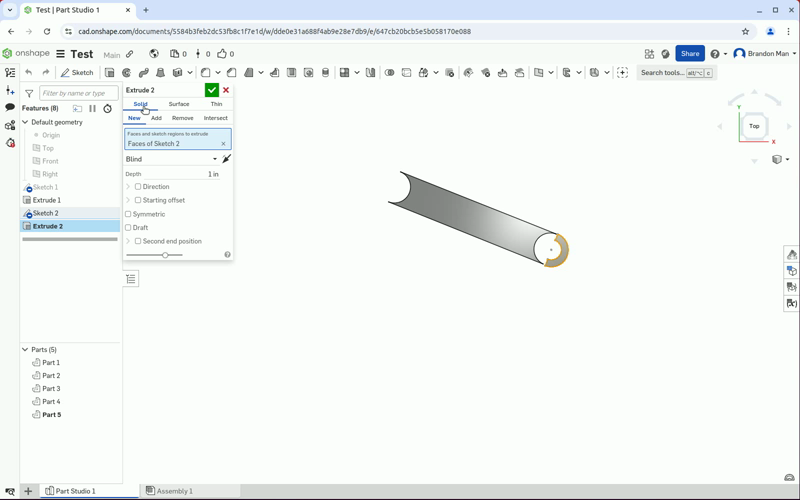
click(143, 106)
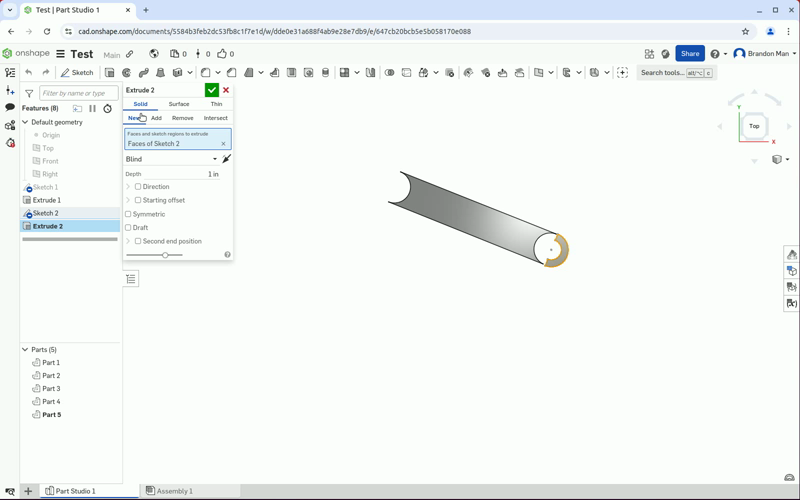
mouse_move(137, 120)
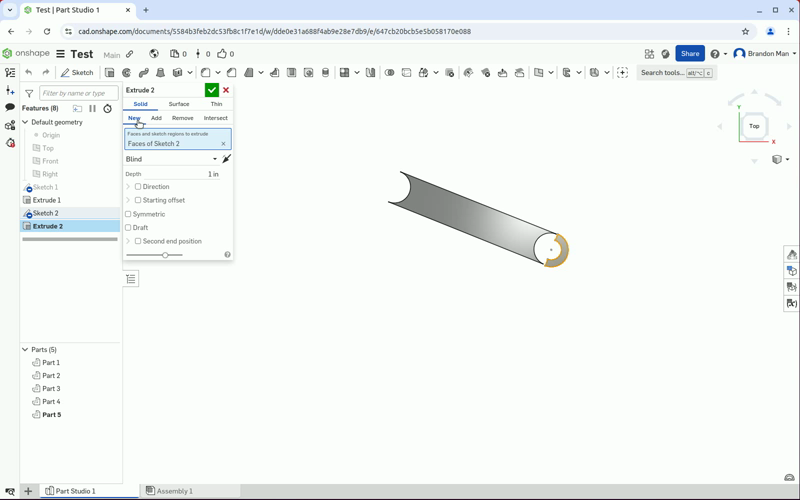
click(137, 120)
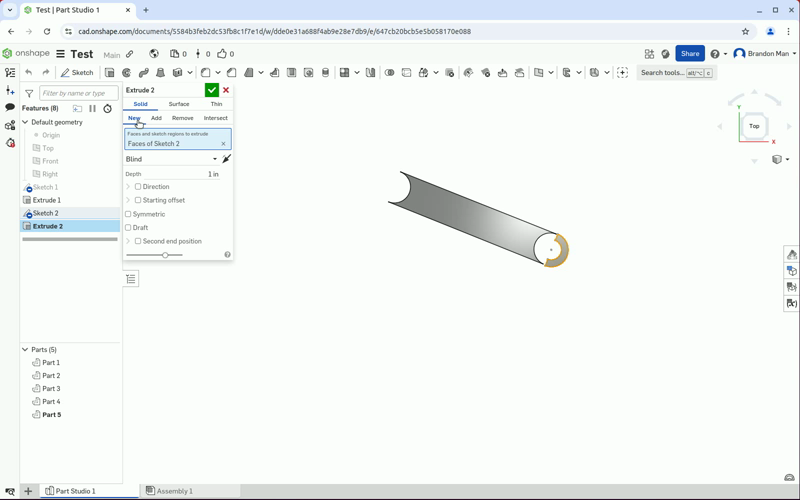
key(tab, 4)
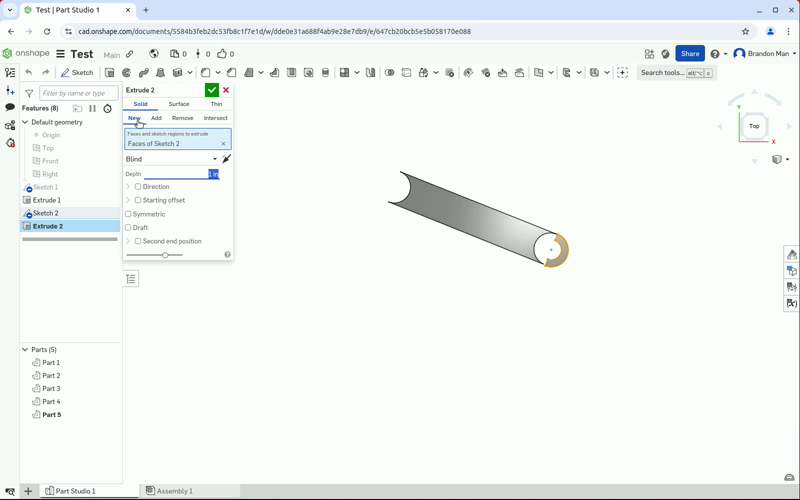
text(4.092)
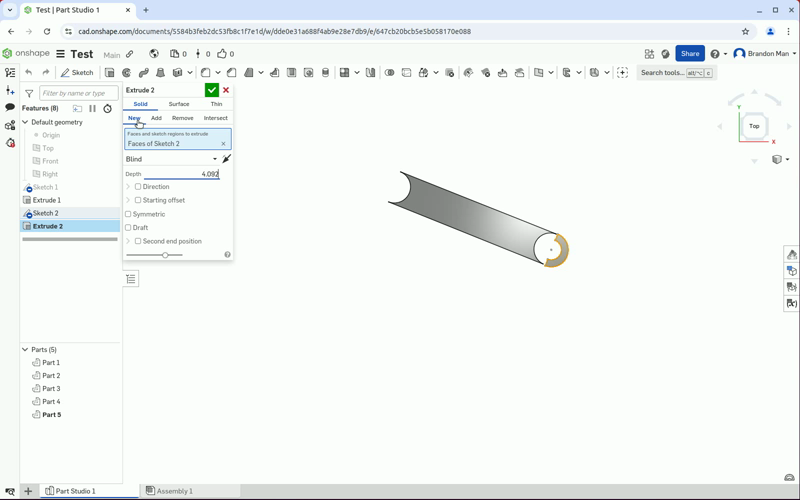
key(enter)
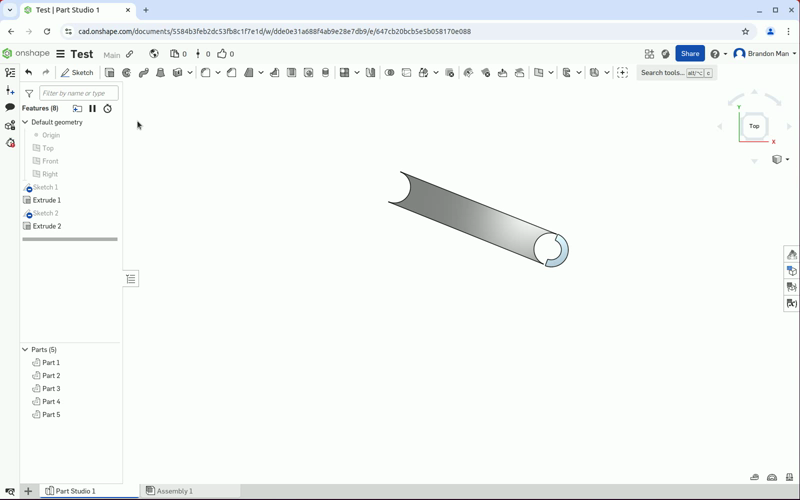
key(shift+h)
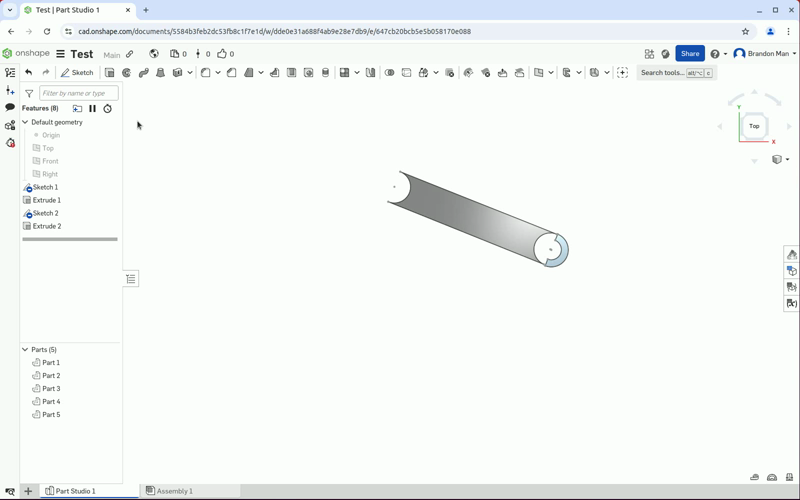
key(shift+h)
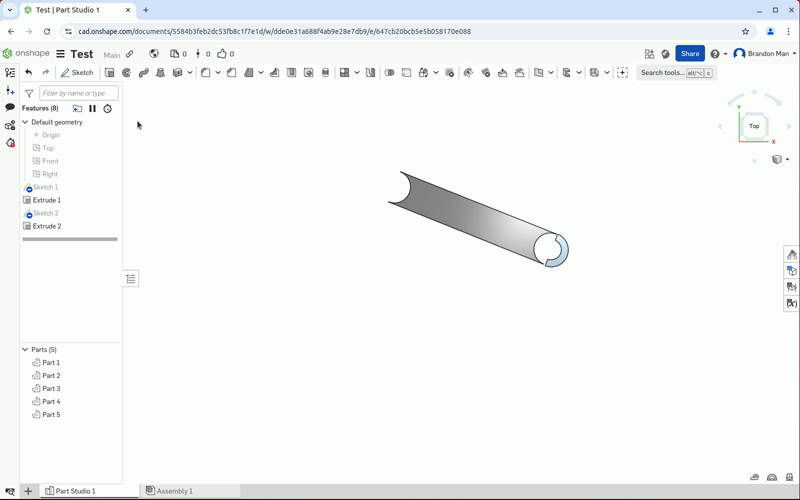
mouse_move(73, 189)
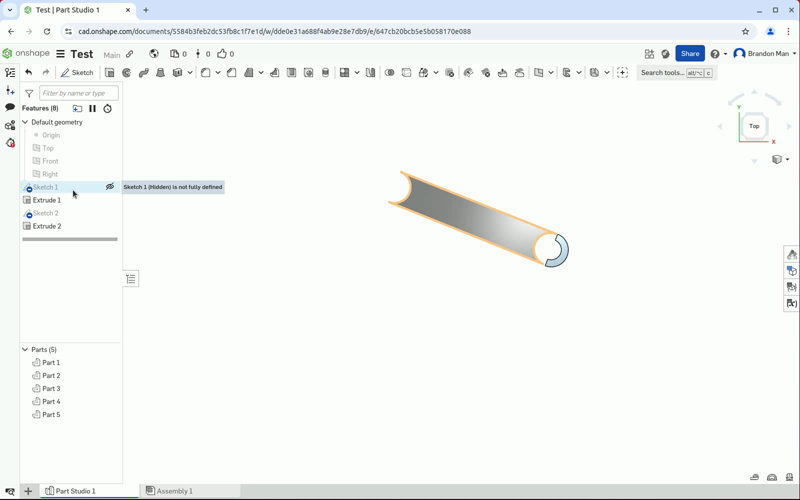
click(73, 189)
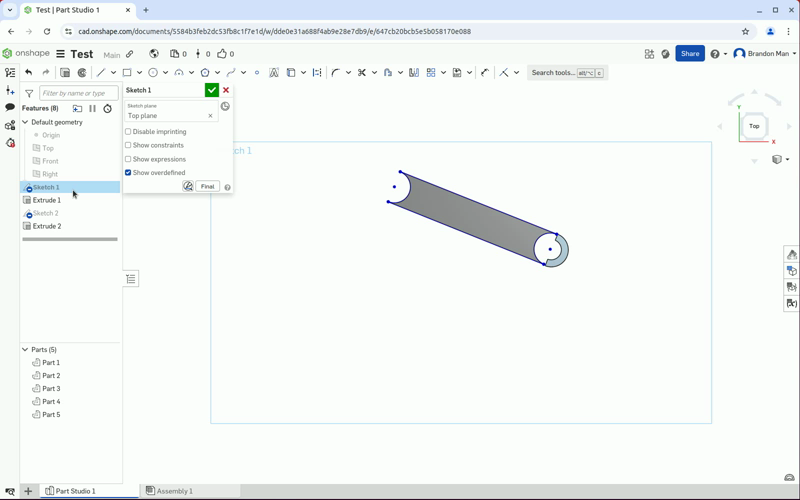
mouse_move(229, 92)
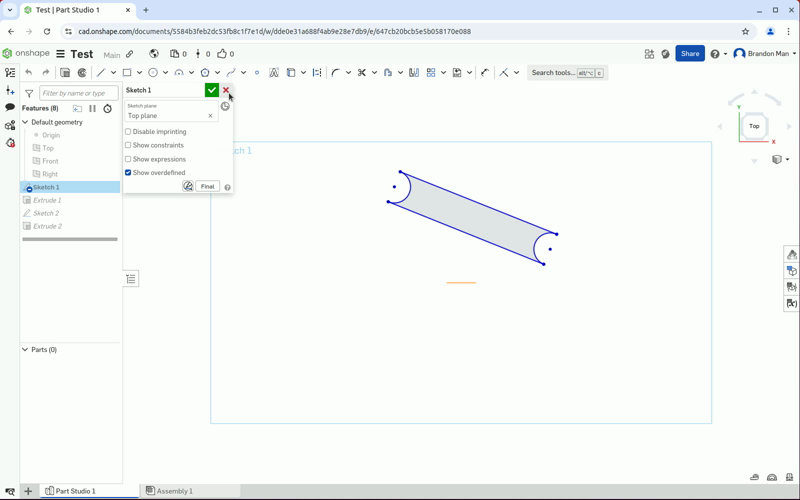
click(229, 92)
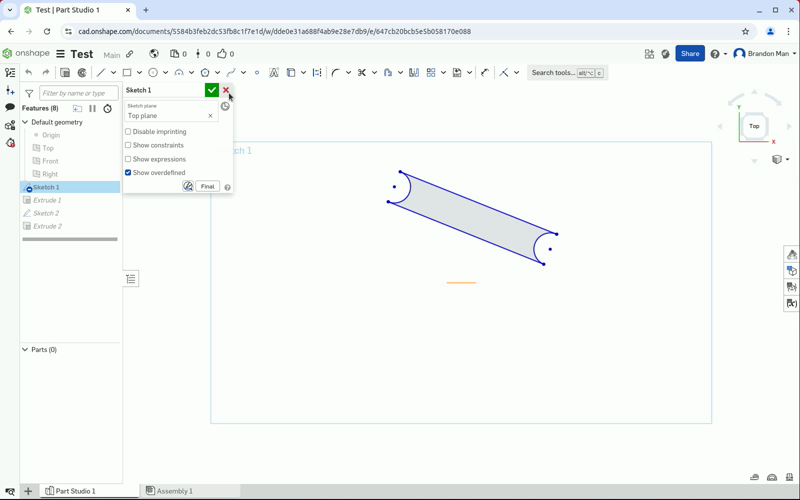
key(shift+s)
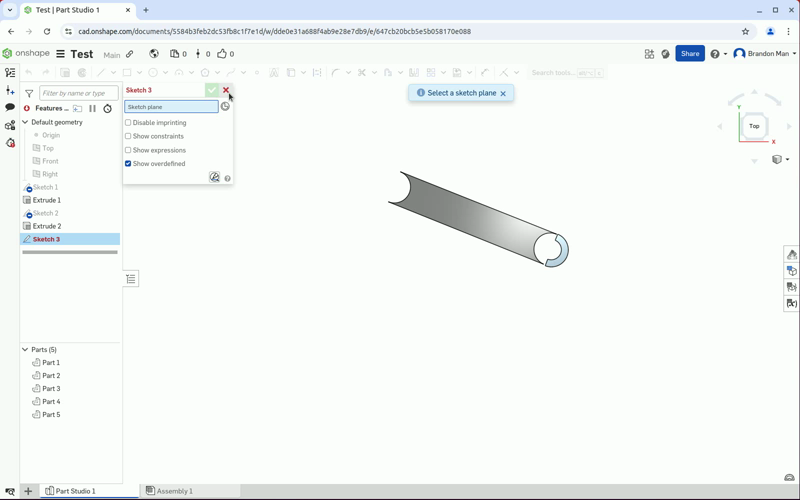
mouse_move(73, 150)
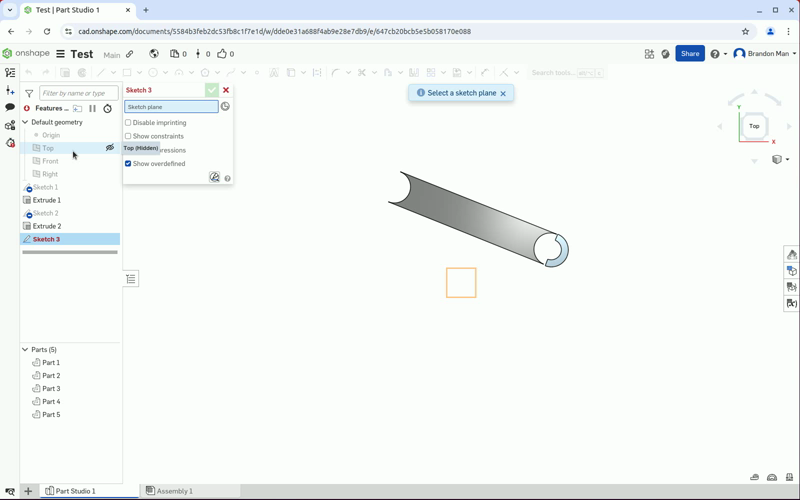
click(73, 150)
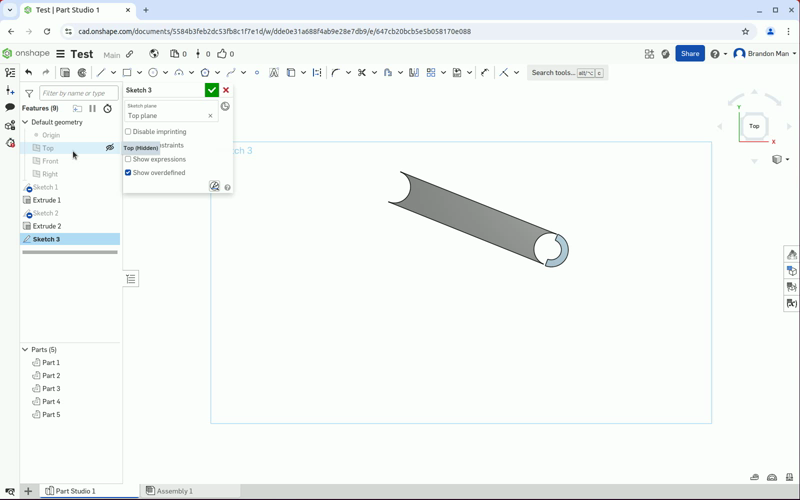
mouse_move(73, 352)
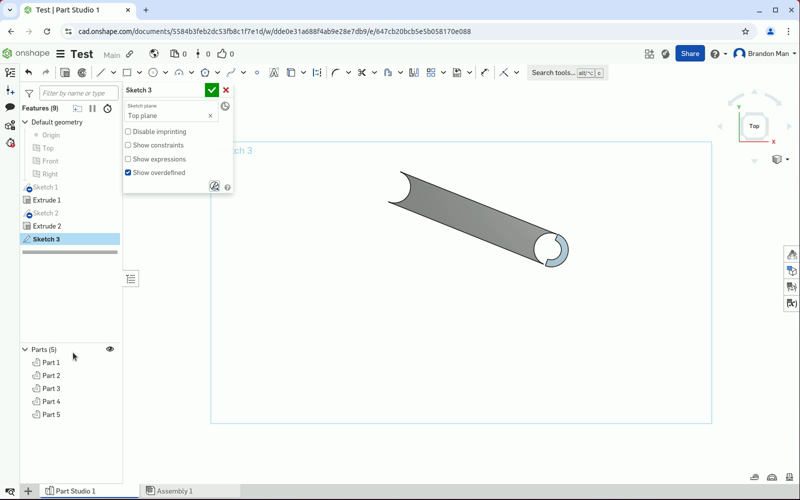
key(y)
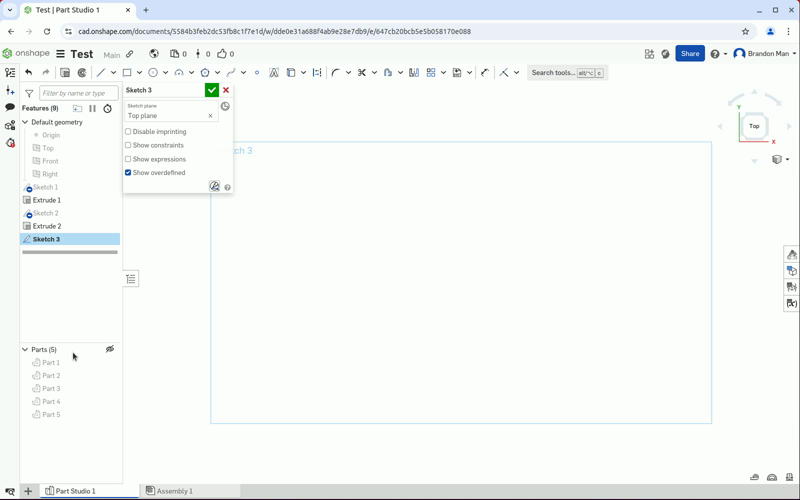
key(l)
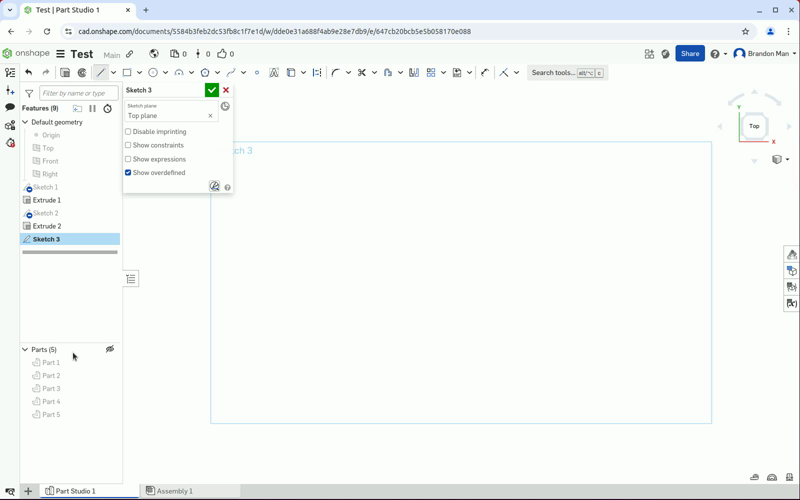
key_down(shift)
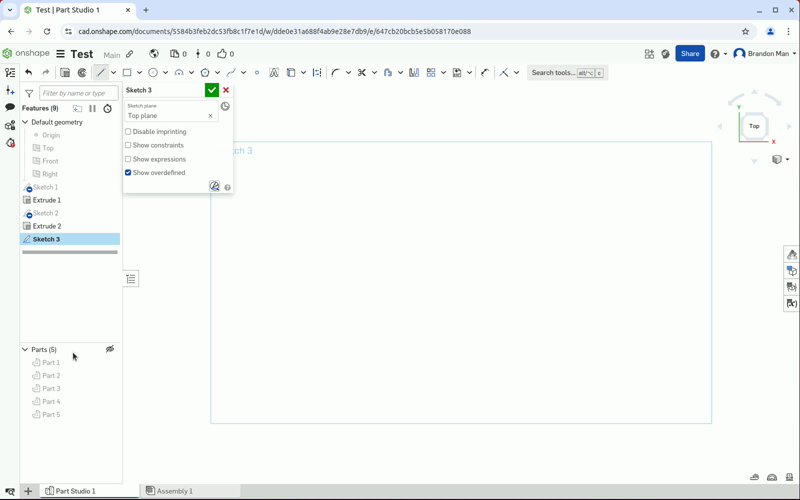
mouse_move(388, 201)
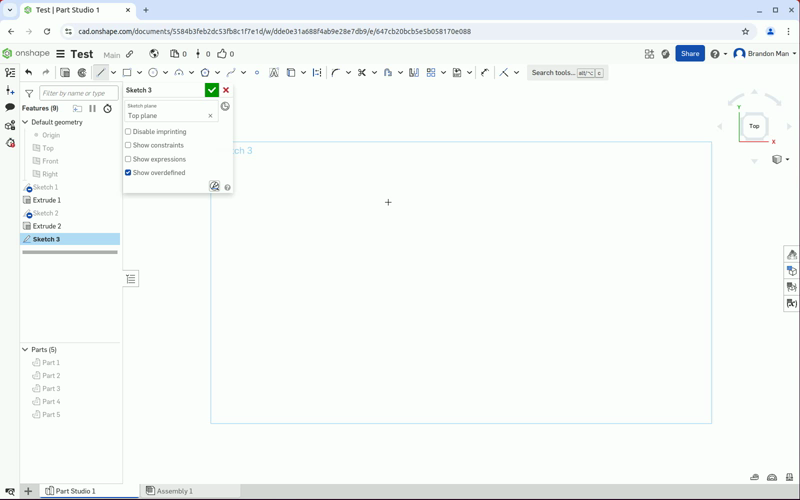
click(388, 201)
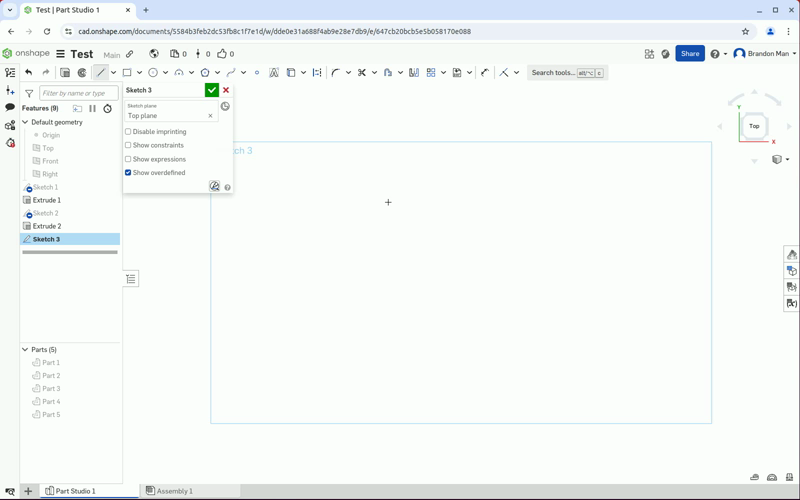
key_up(shift)
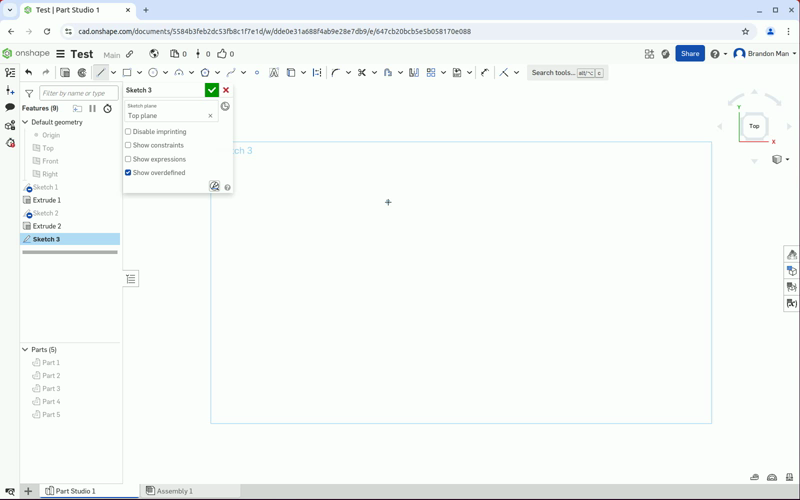
key_down(shift)
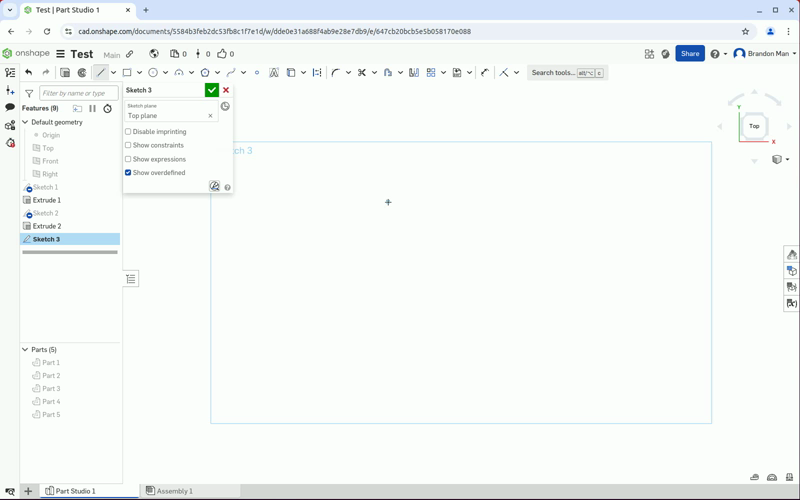
mouse_move(418, 201)
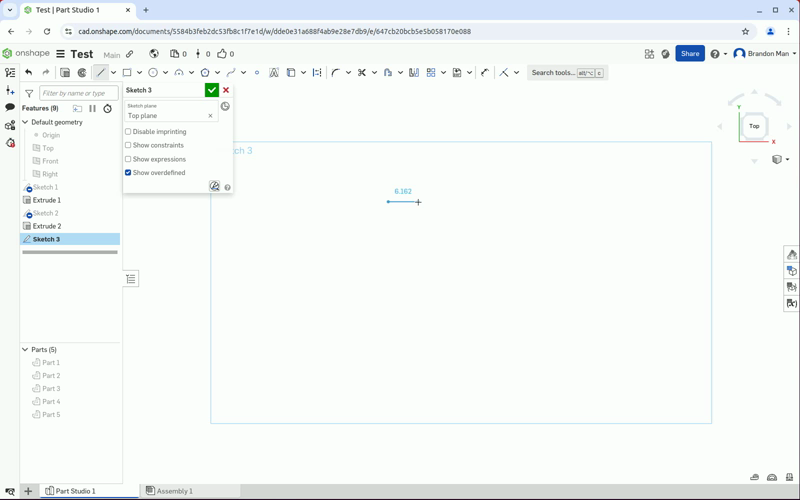
mouse_move(390, 195)
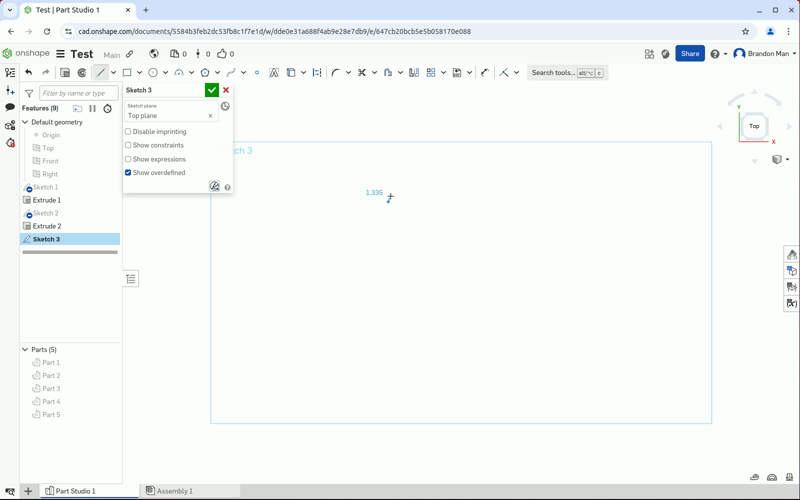
scroll(6)
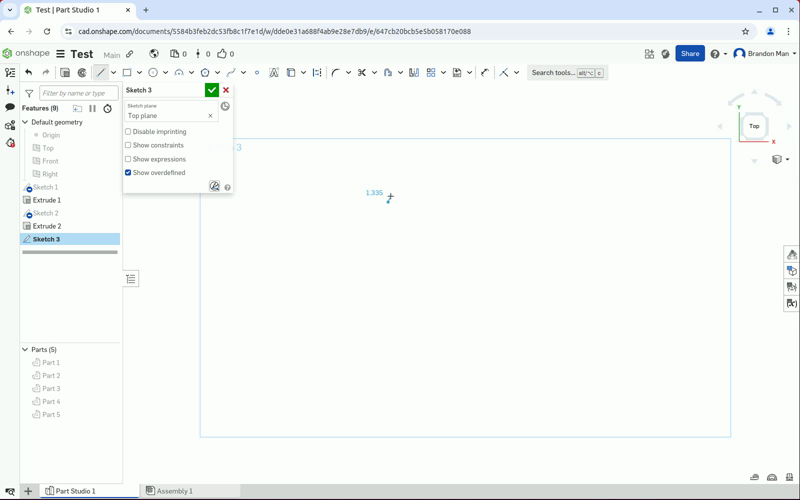
scroll(6)
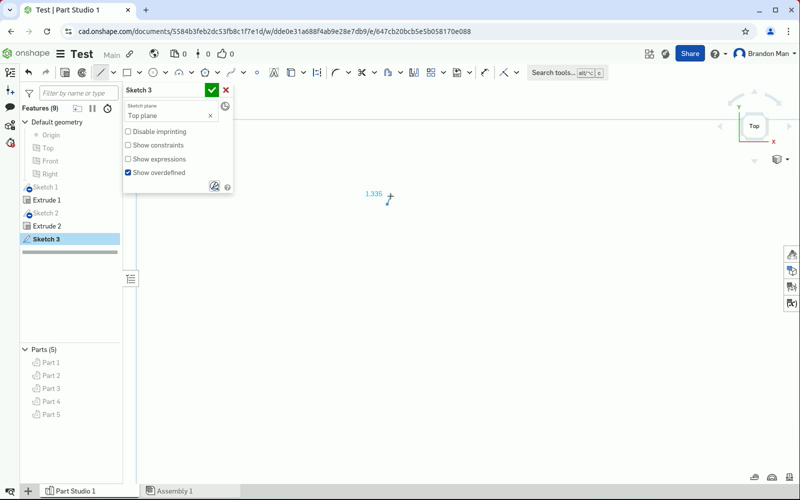
scroll(6)
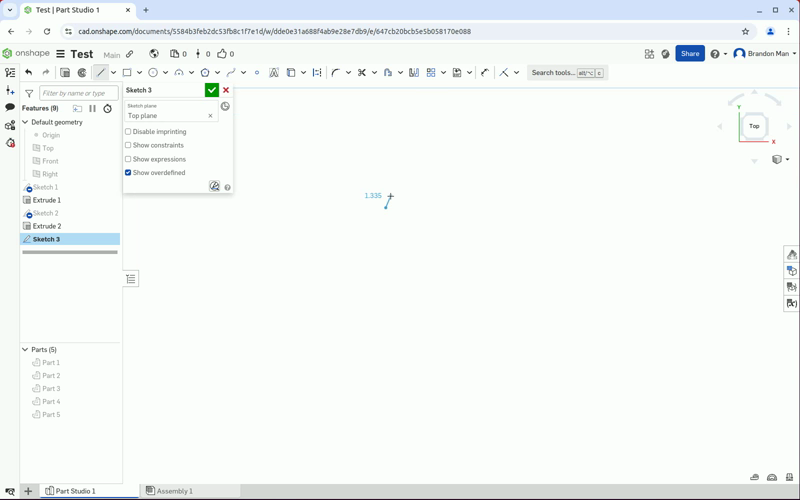
scroll(6)
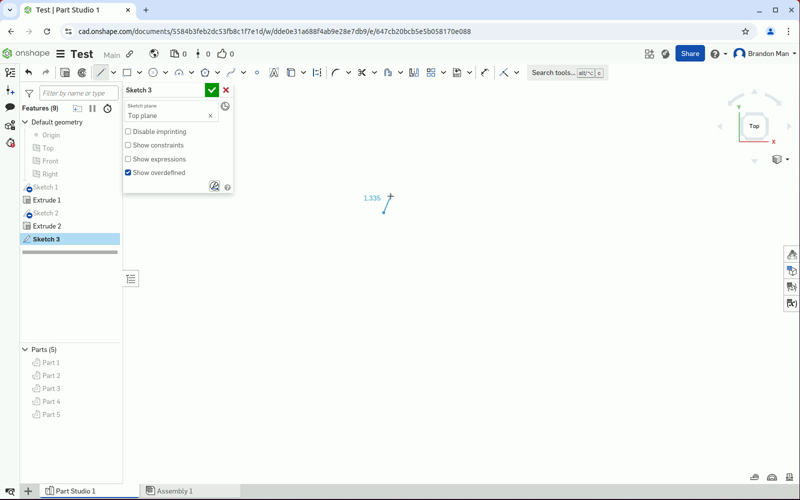
scroll(6)
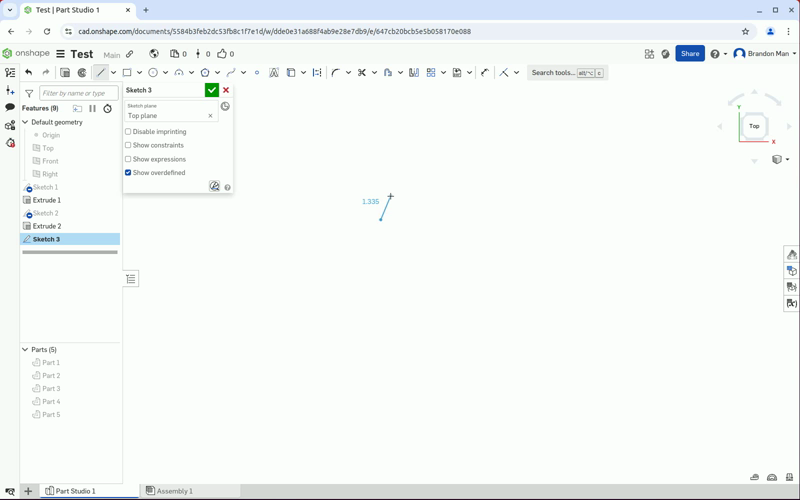
scroll(6)
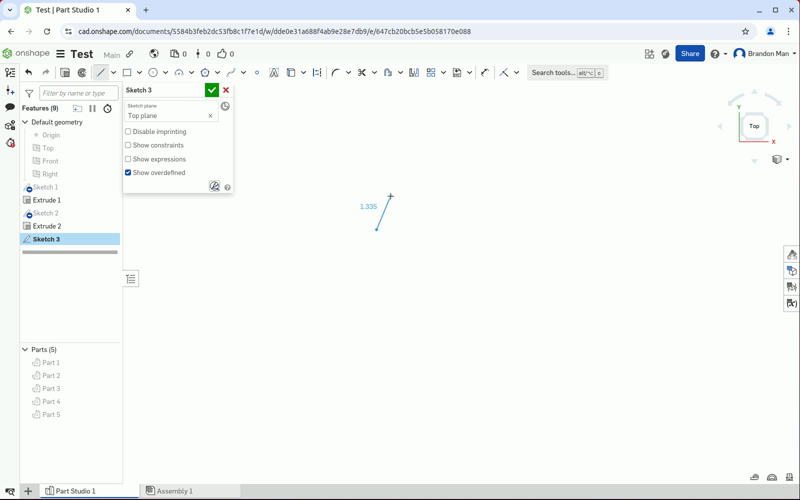
scroll(6)
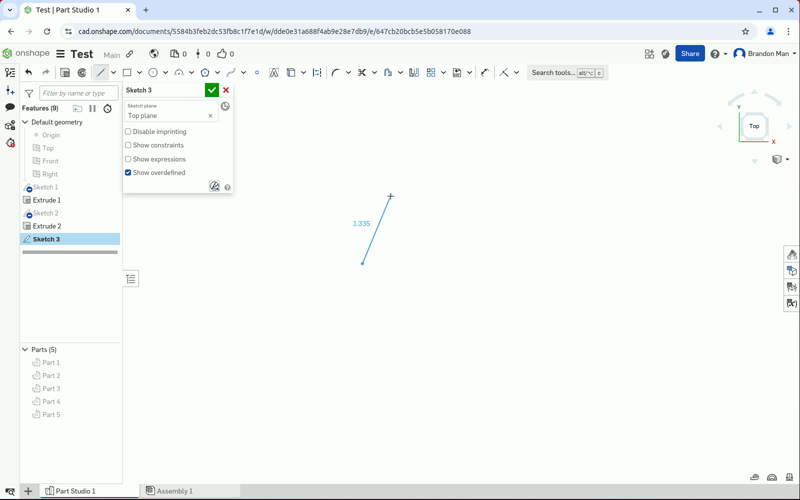
click(390, 195)
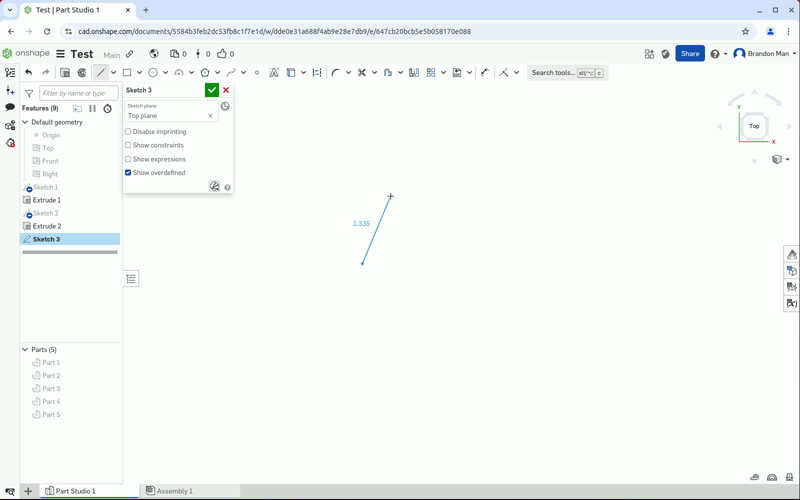
scroll(-6)
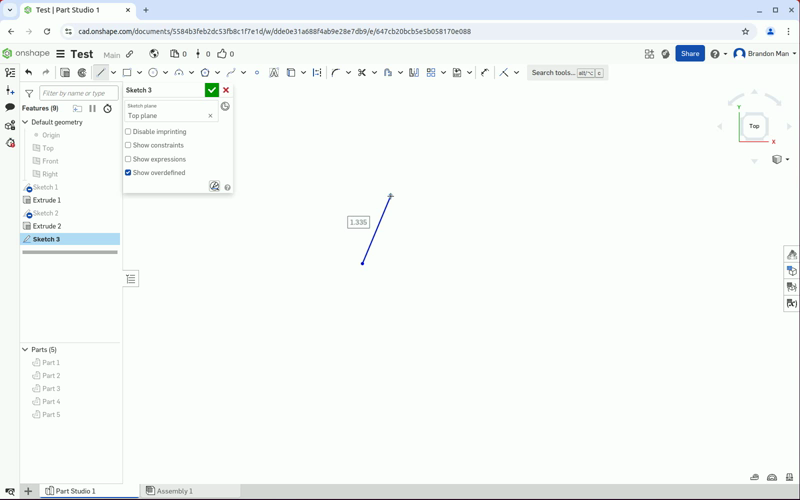
scroll(-6)
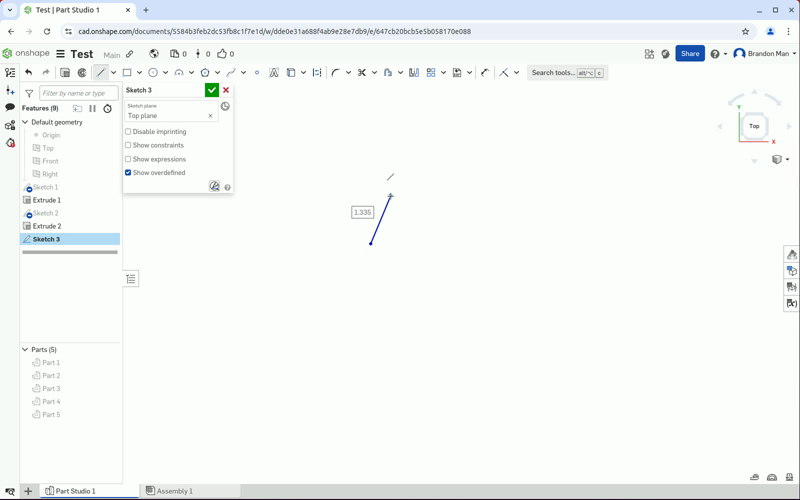
scroll(-6)
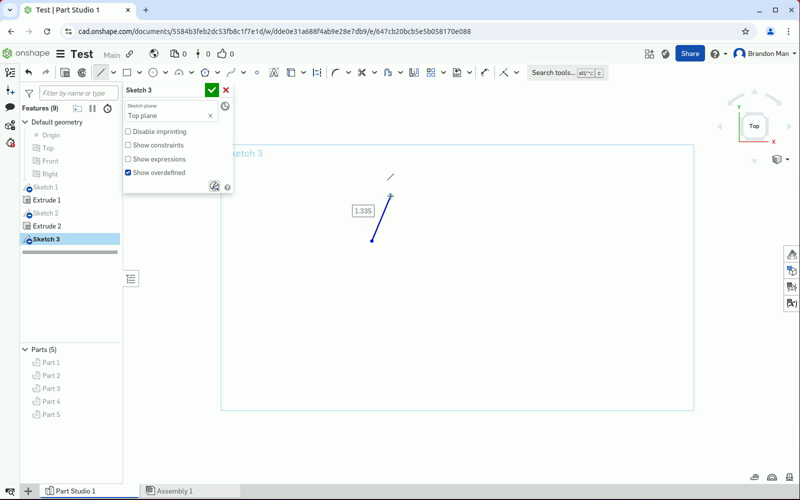
scroll(-6)
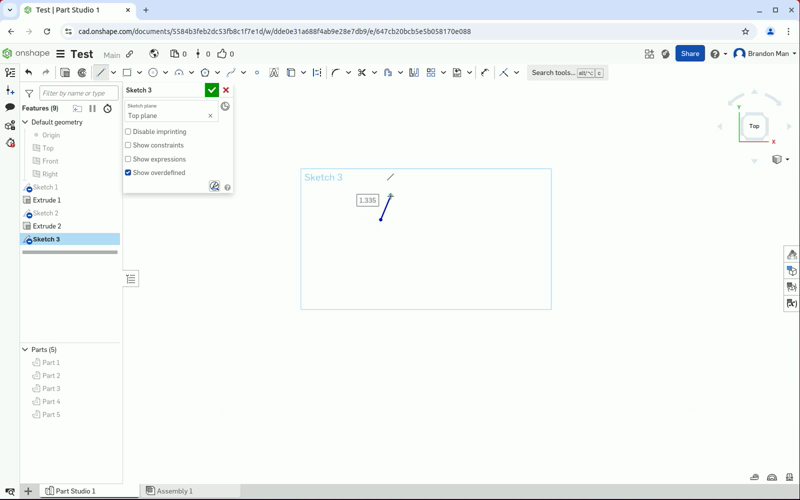
scroll(-6)
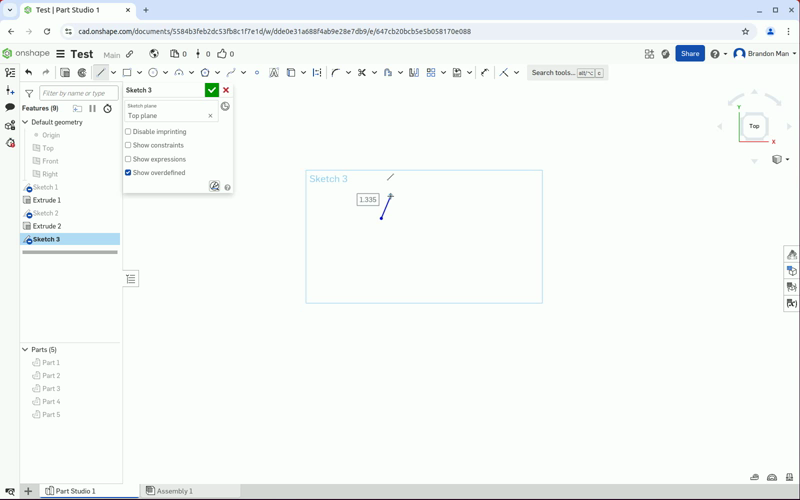
scroll(-6)
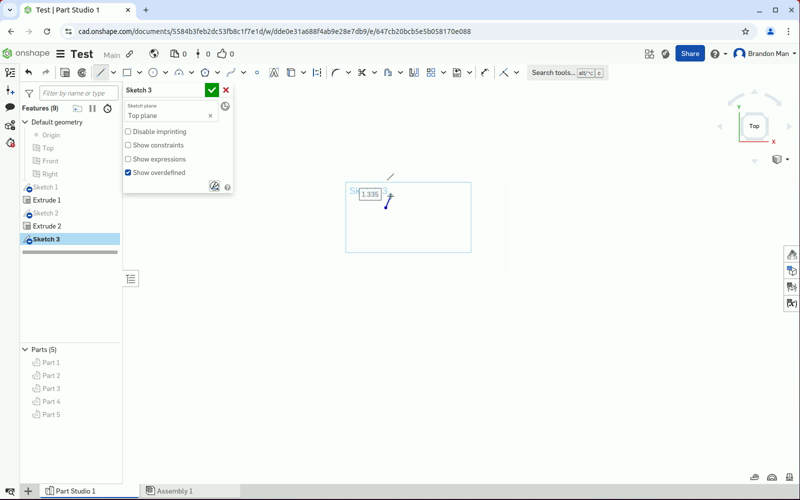
scroll(-6)
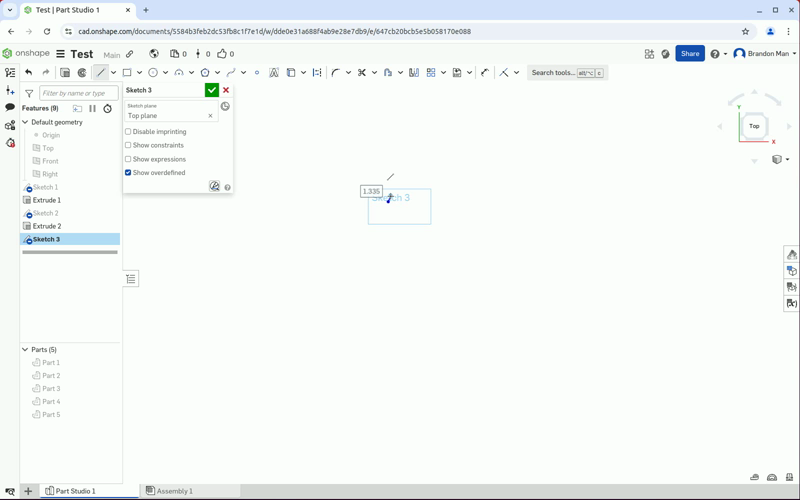
key_up(shift)
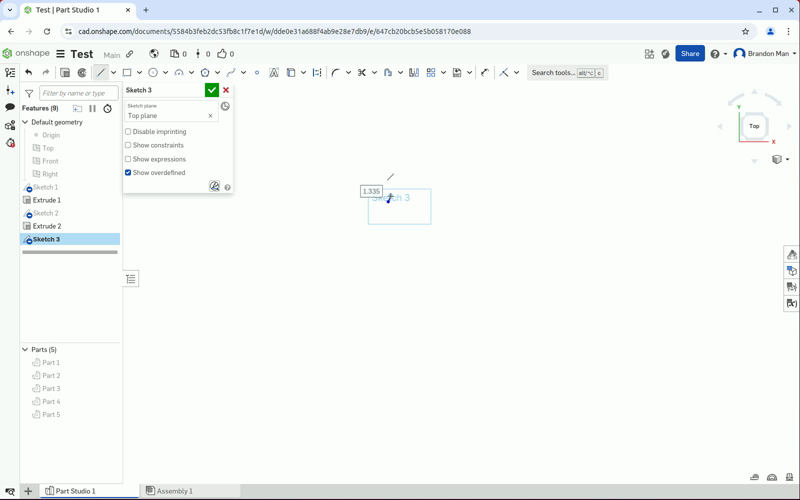
key(esc)
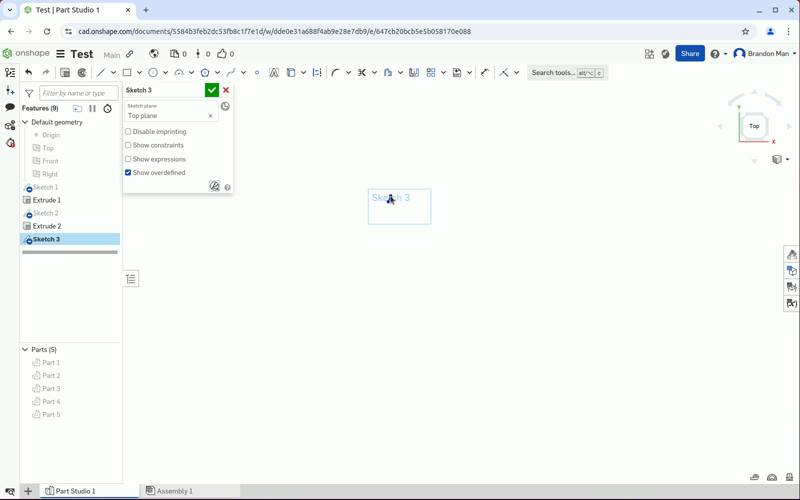
key(a)
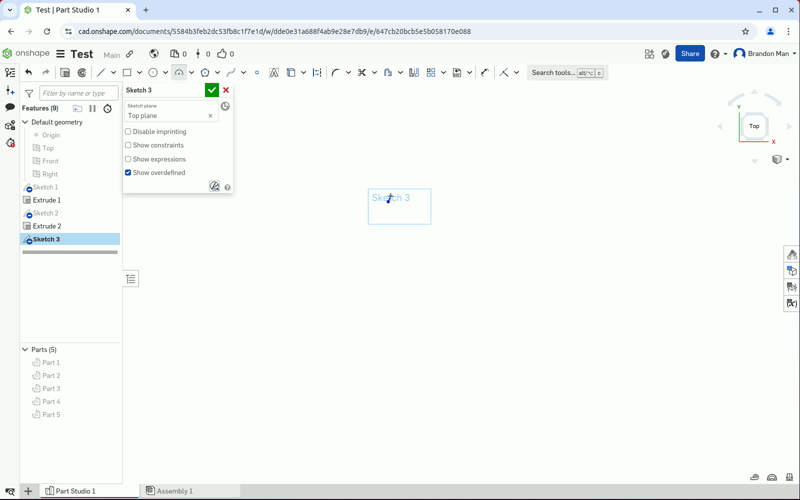
mouse_move(390, 195)
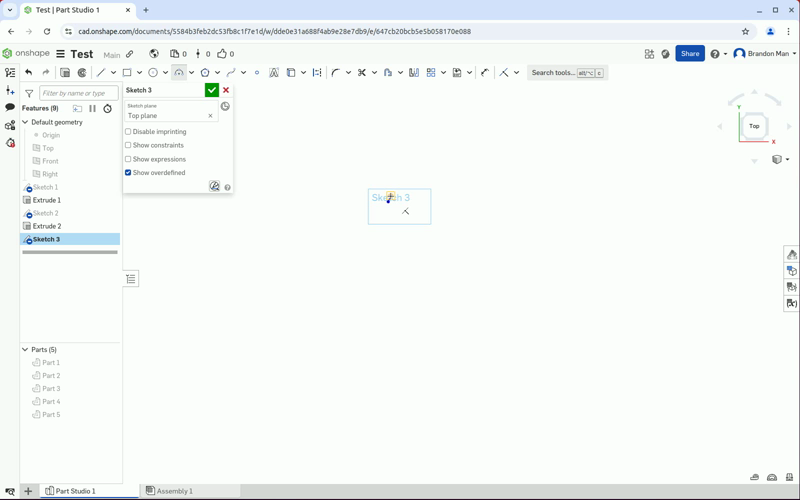
click(390, 195)
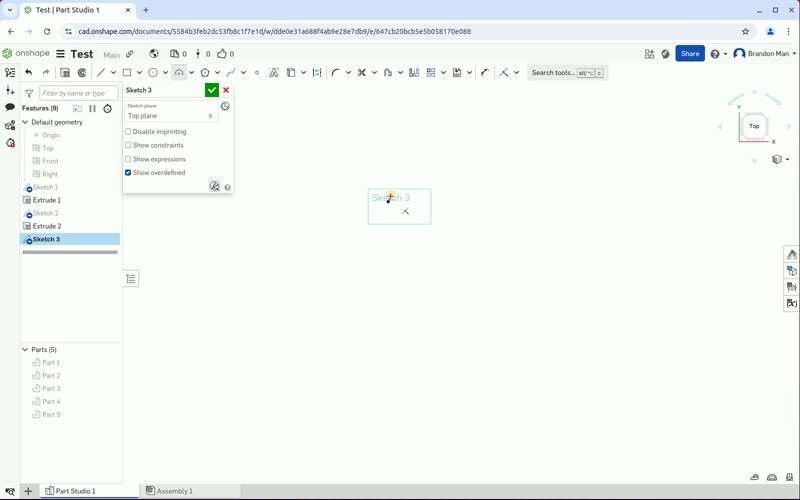
key_down(shift)
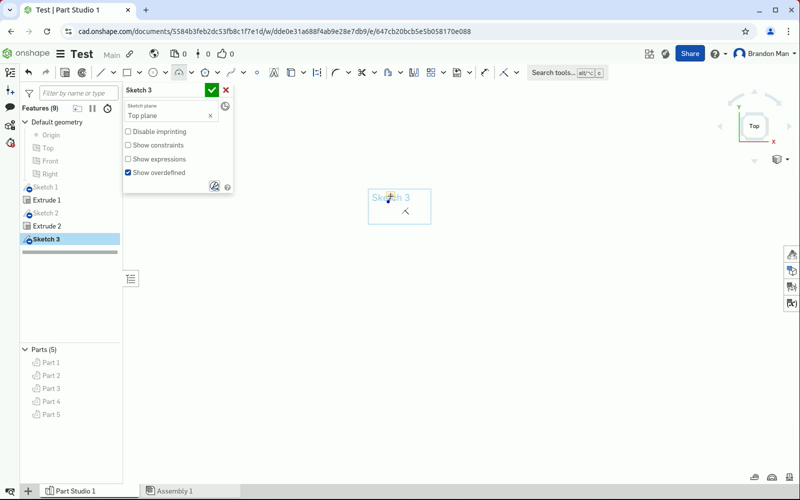
mouse_move(398, 177)
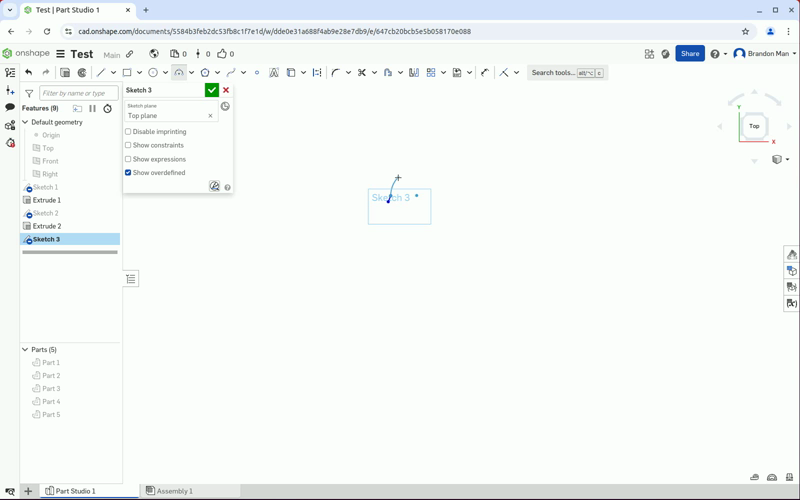
click(398, 177)
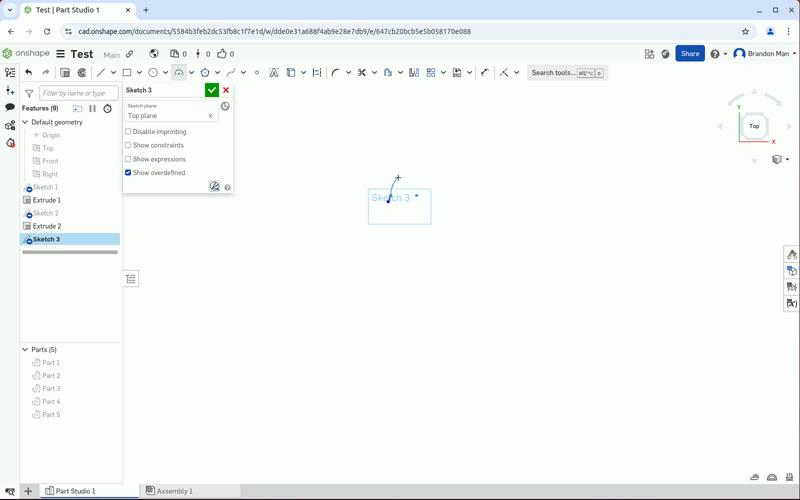
mouse_move(403, 190)
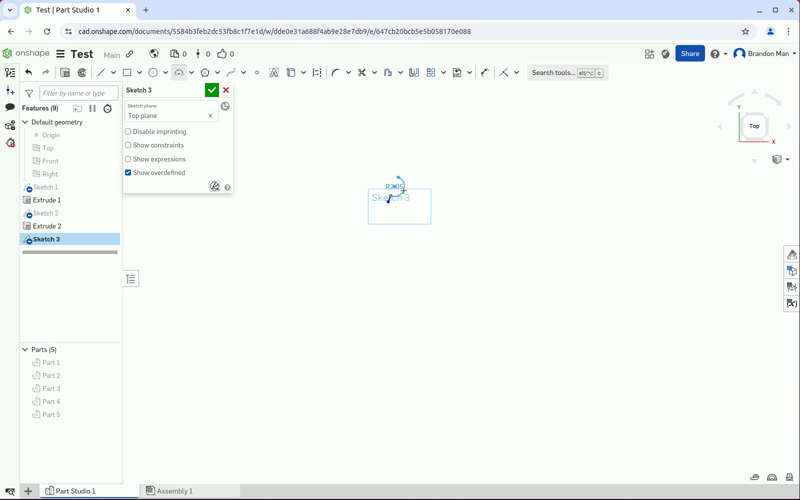
click(403, 190)
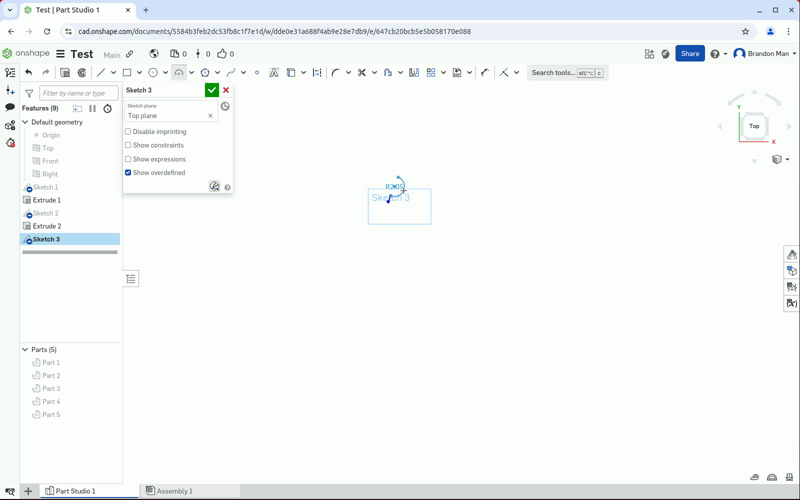
key_up(shift)
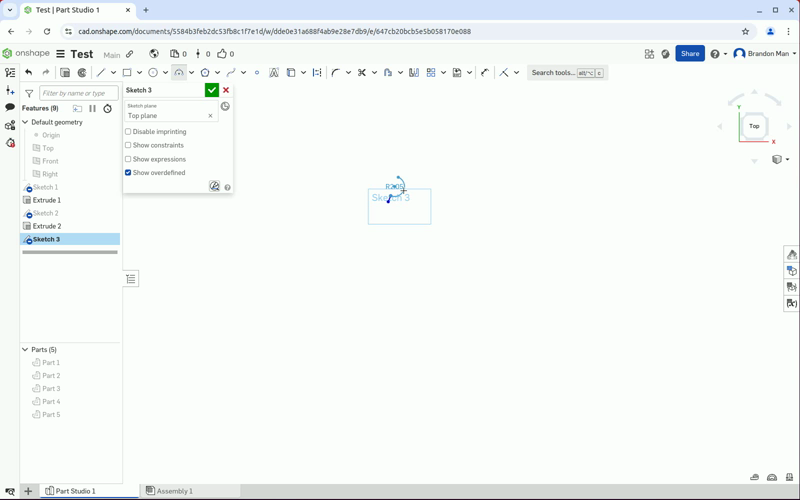
key(esc)
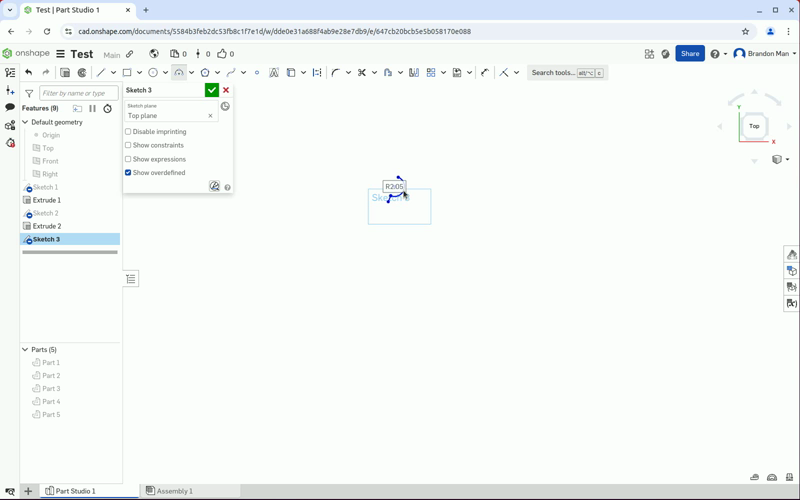
key(l)
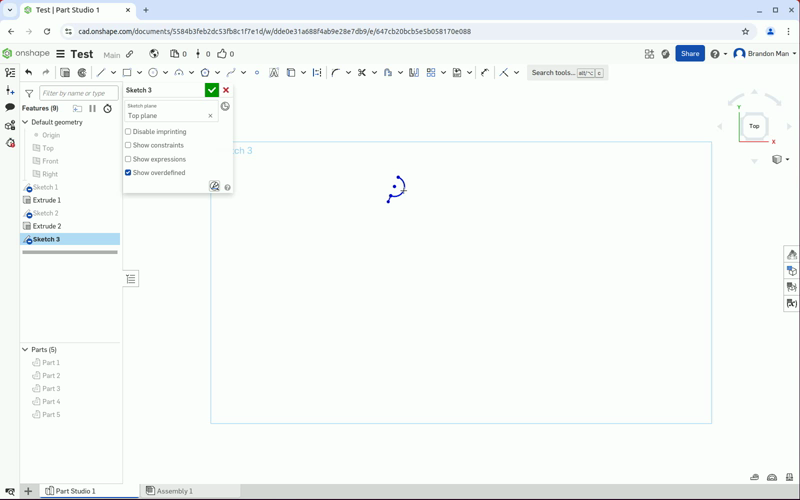
mouse_move(398, 177)
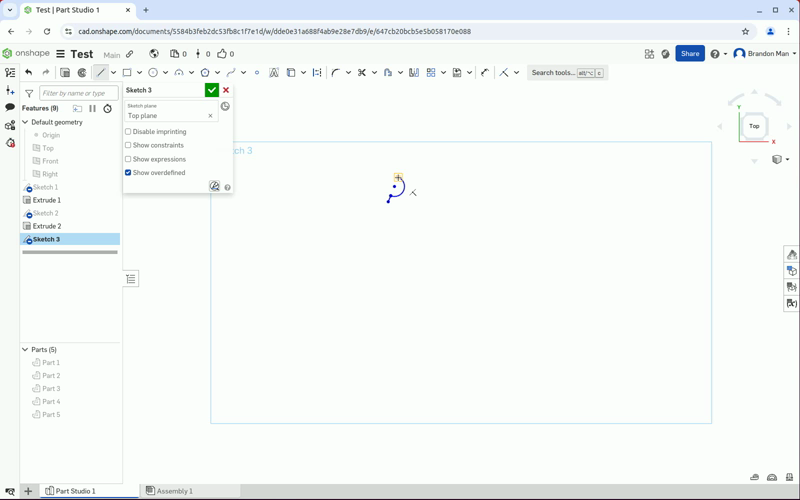
click(398, 177)
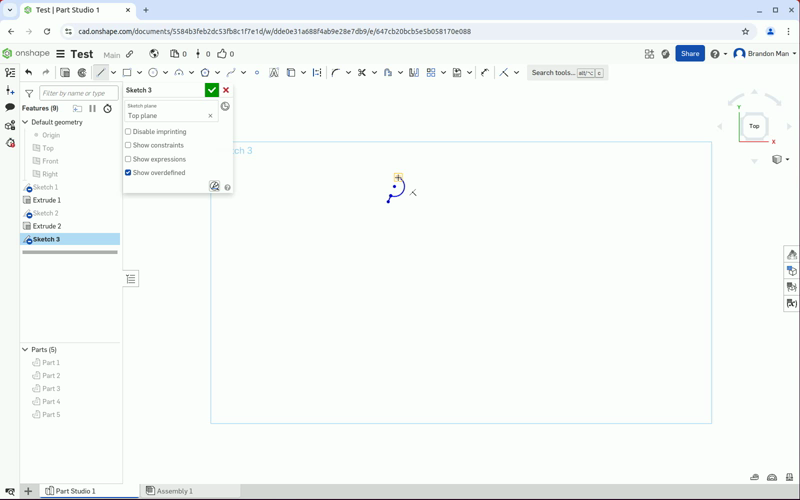
key_down(shift)
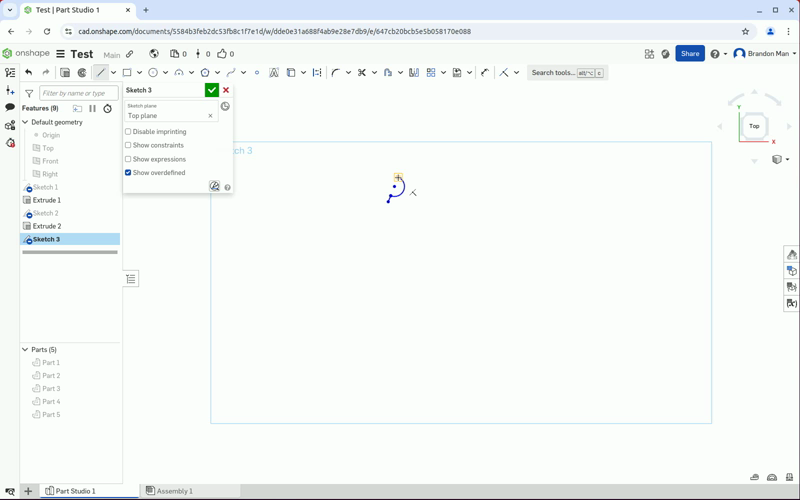
mouse_move(428, 177)
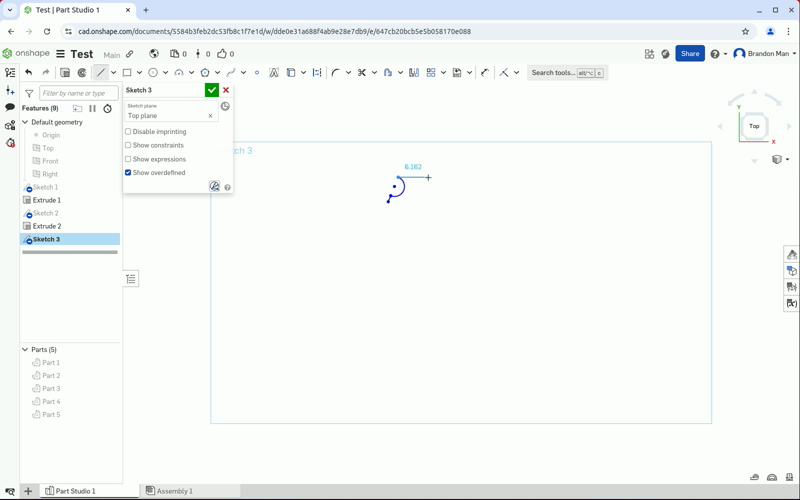
mouse_move(400, 170)
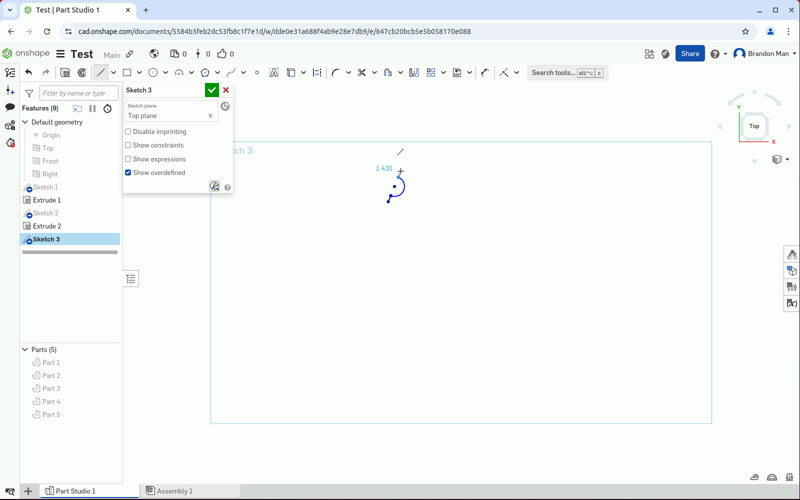
scroll(6)
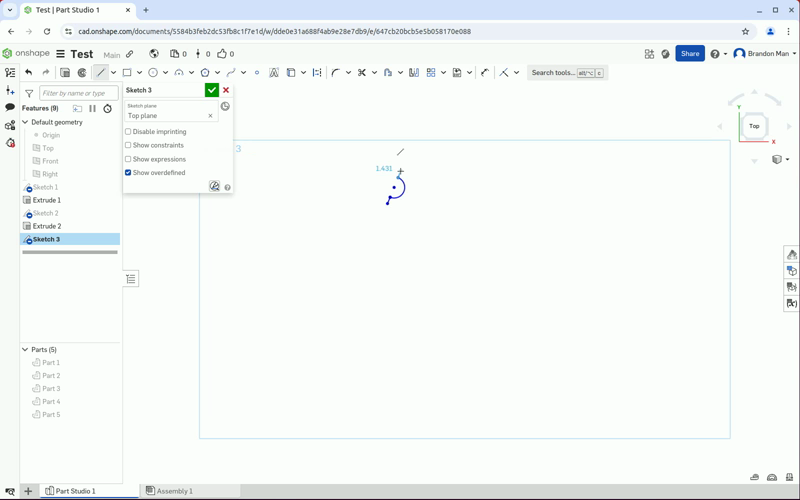
scroll(6)
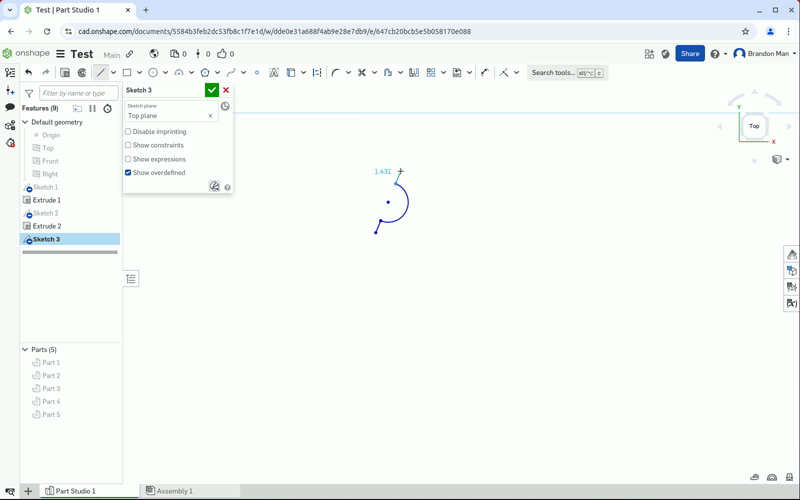
scroll(6)
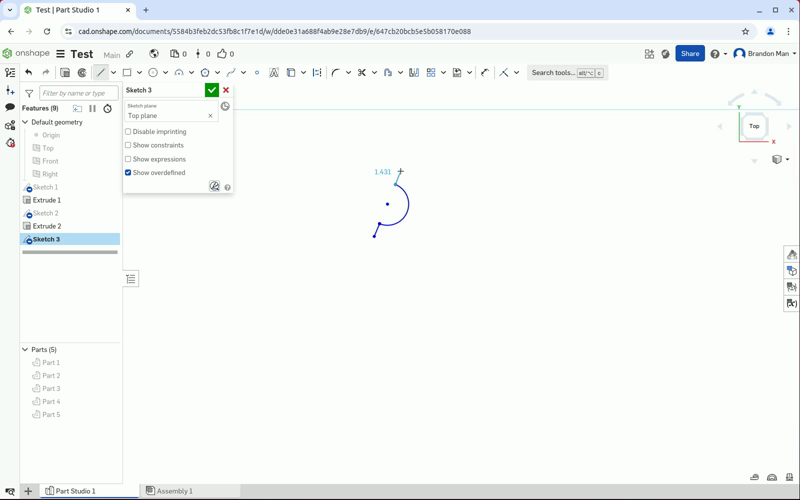
scroll(6)
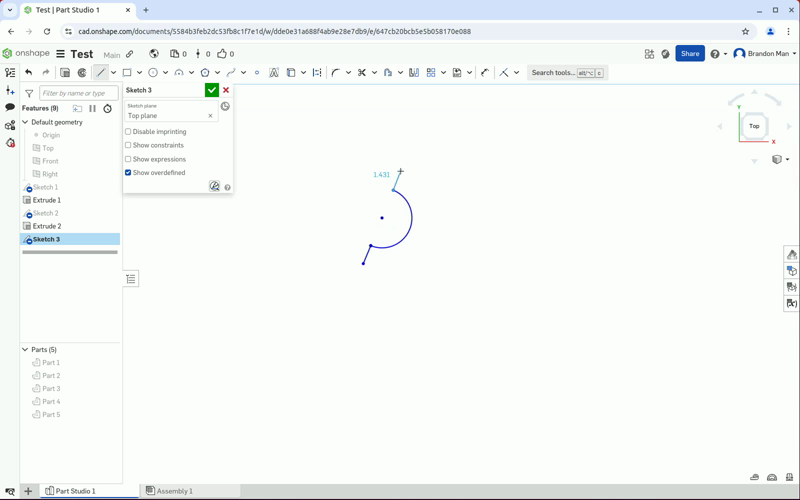
scroll(6)
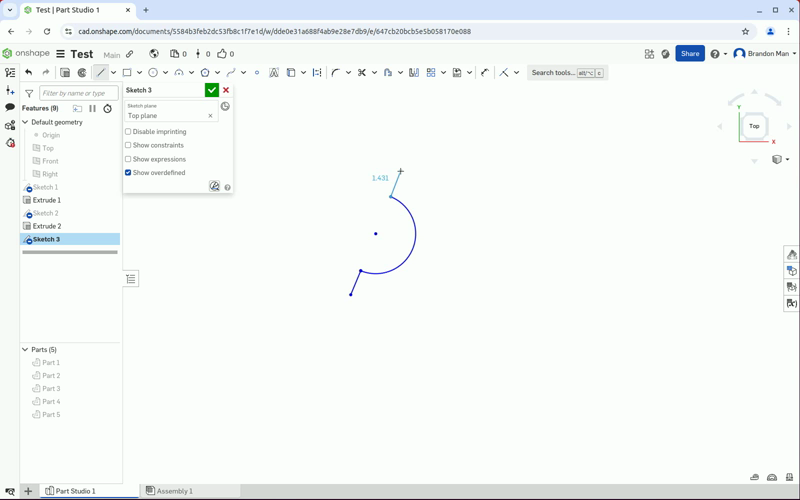
scroll(6)
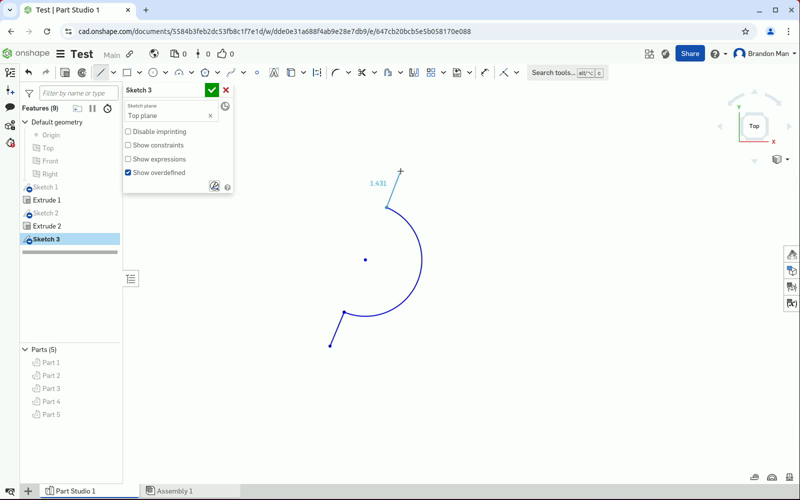
scroll(6)
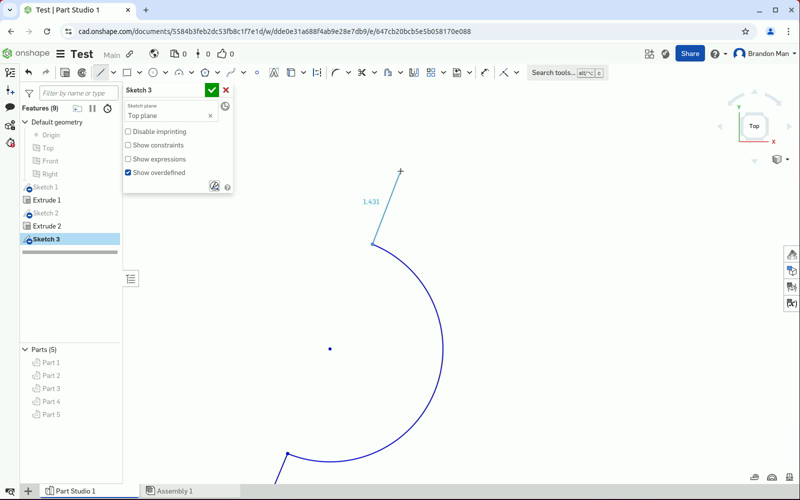
click(400, 170)
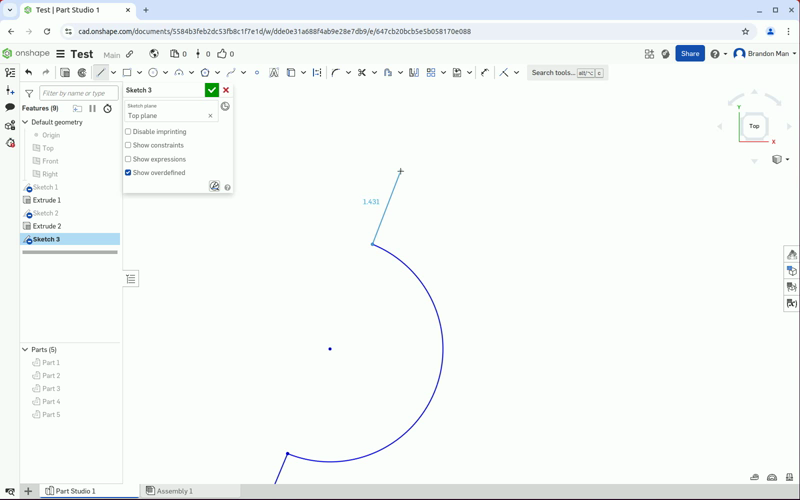
scroll(-6)
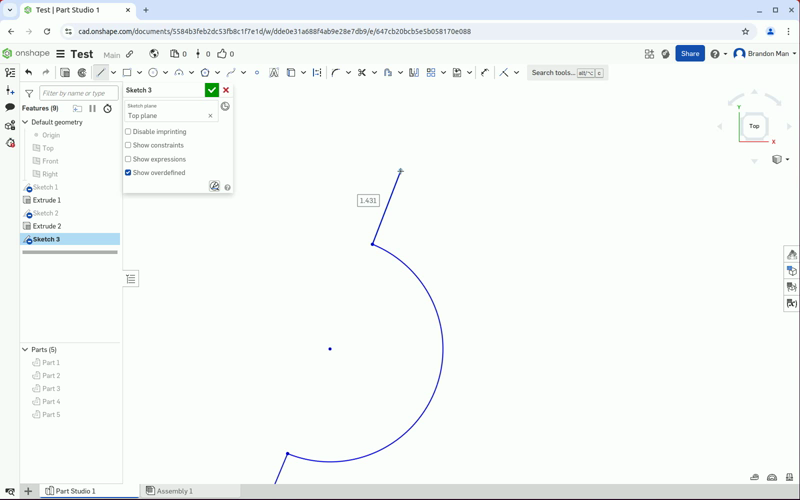
scroll(-6)
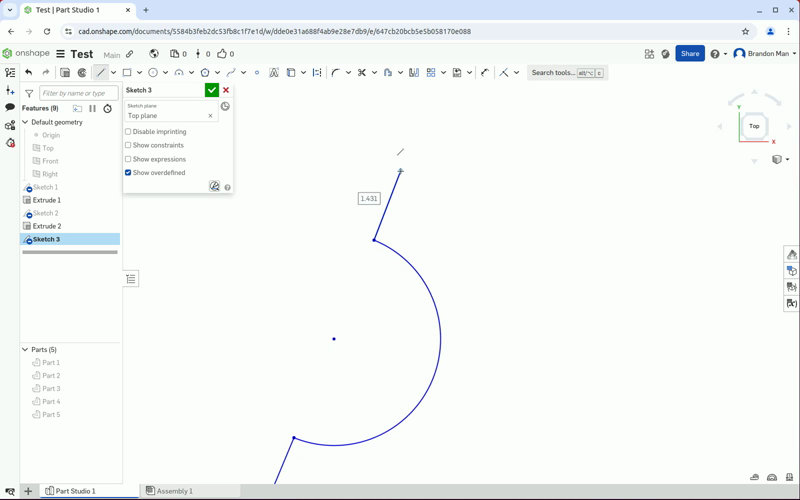
scroll(-6)
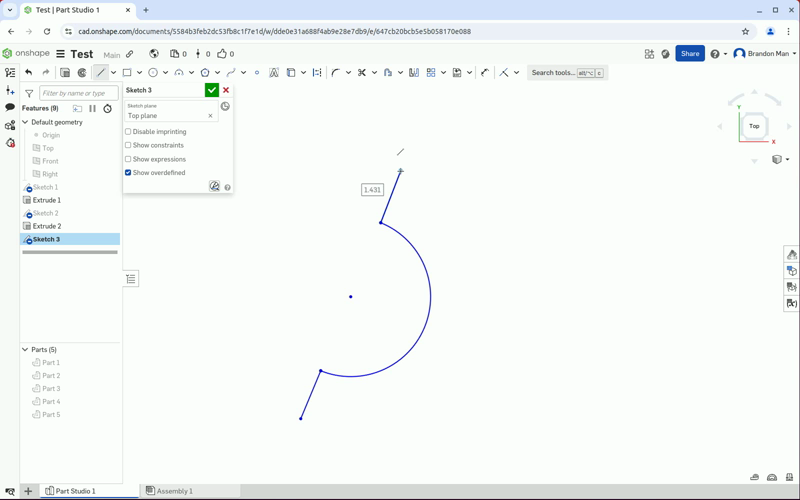
scroll(-6)
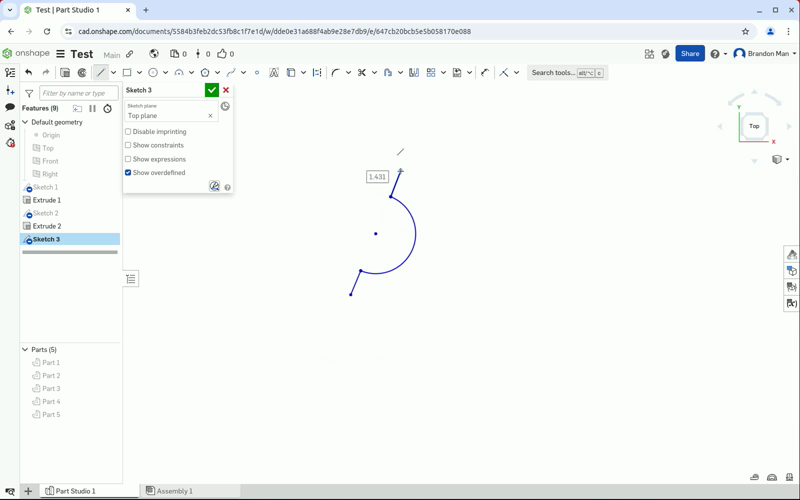
scroll(-6)
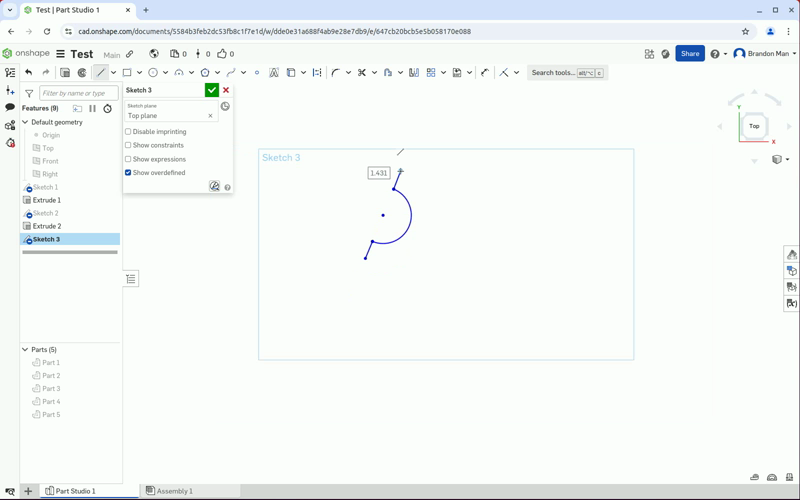
scroll(-6)
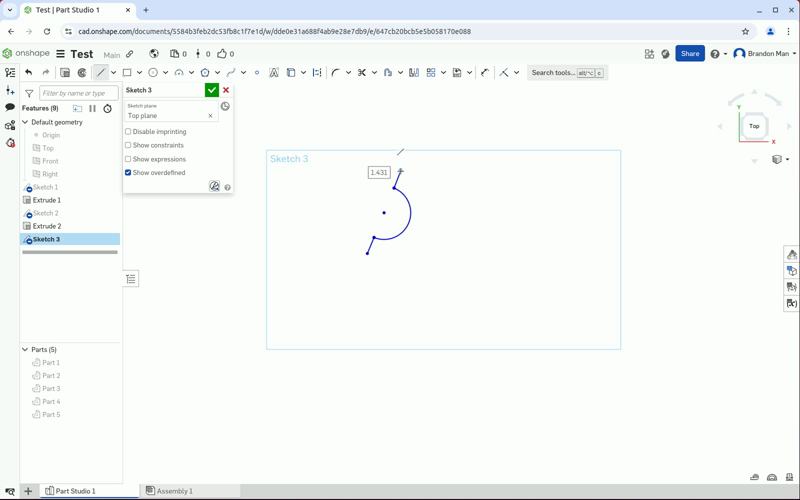
scroll(-6)
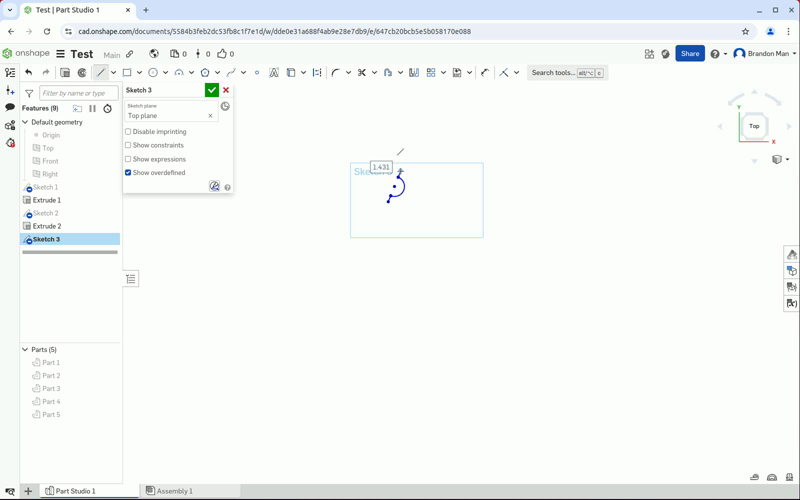
key_up(shift)
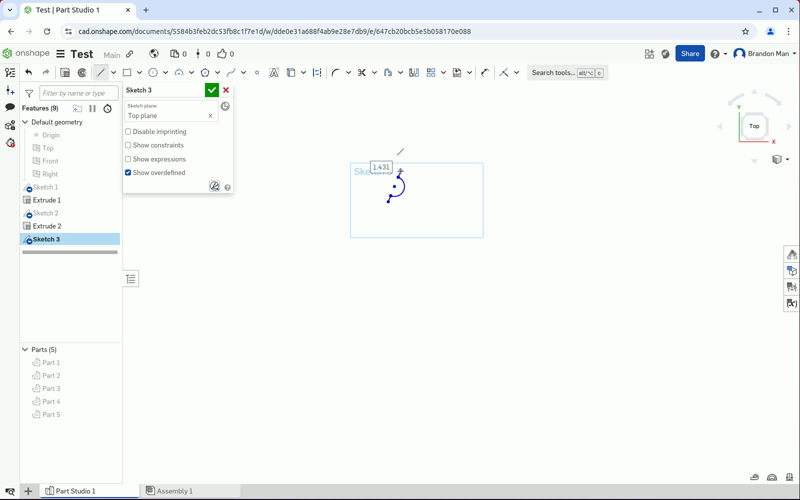
key(esc)
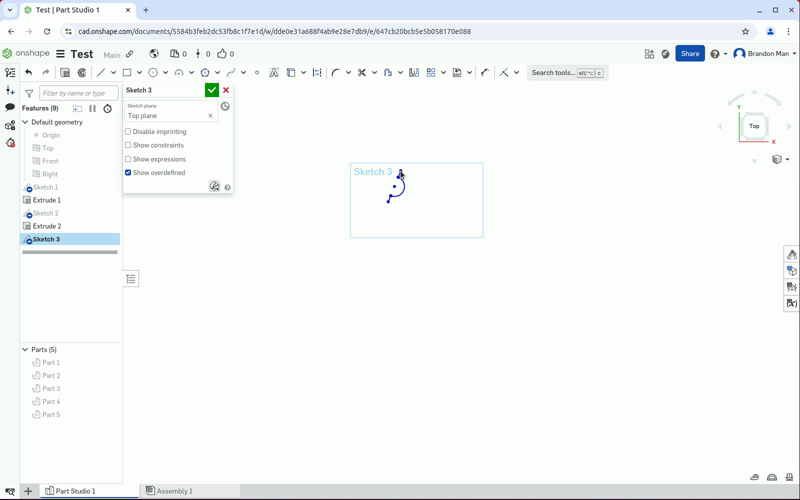
key(a)
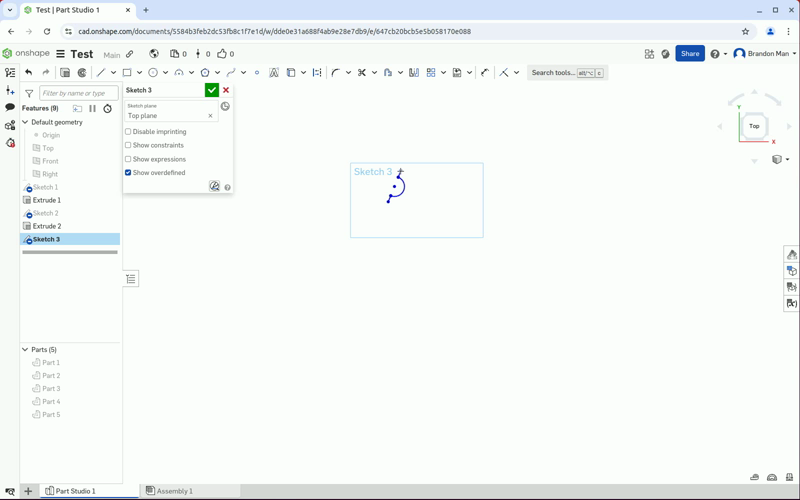
mouse_move(400, 170)
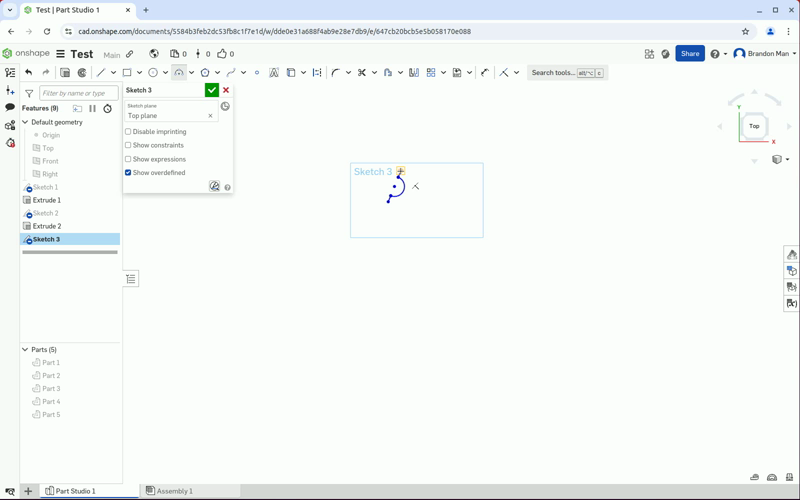
click(400, 170)
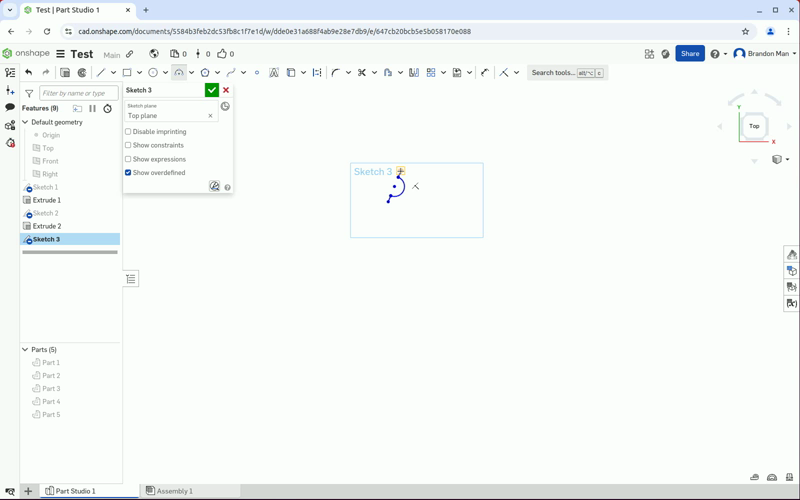
mouse_move(388, 201)
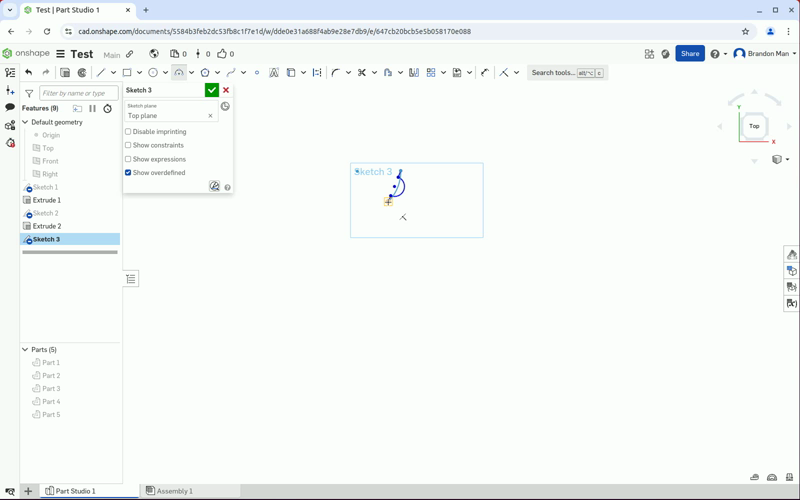
click(388, 201)
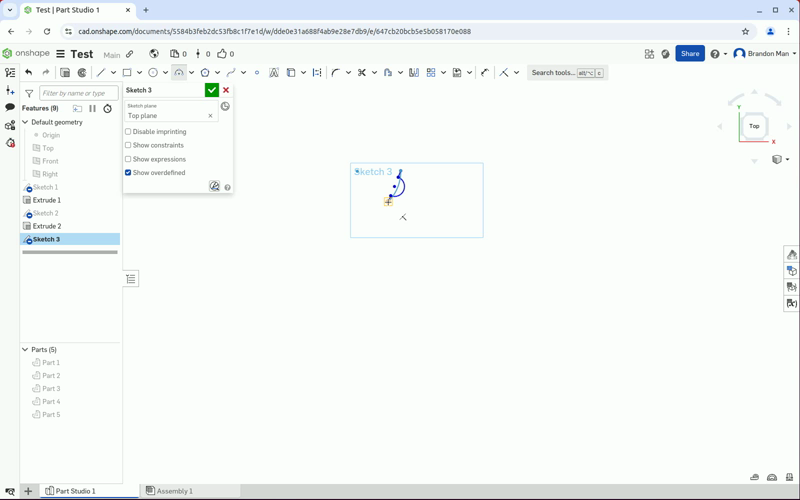
key_down(shift)
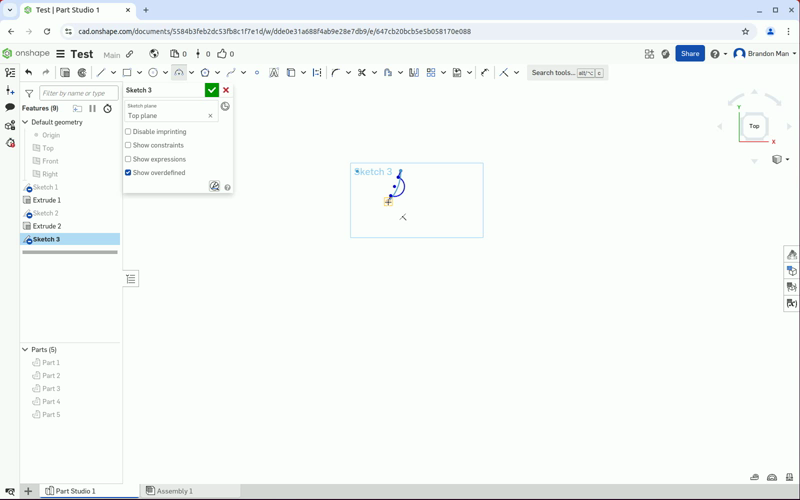
mouse_move(378, 180)
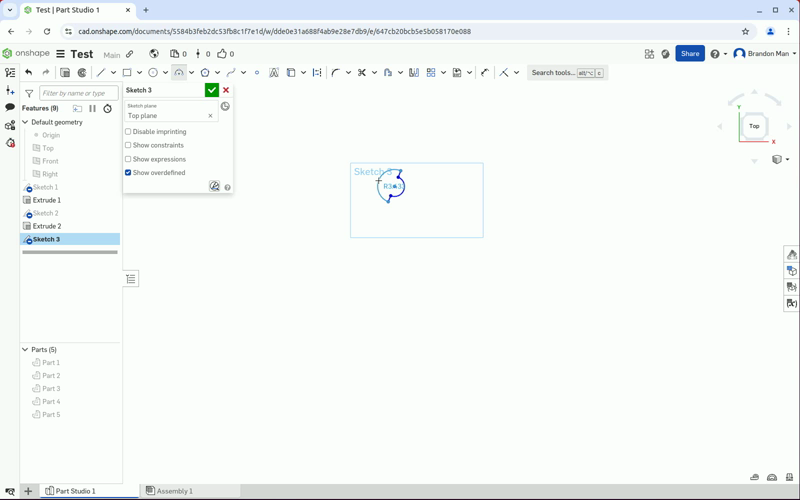
click(378, 180)
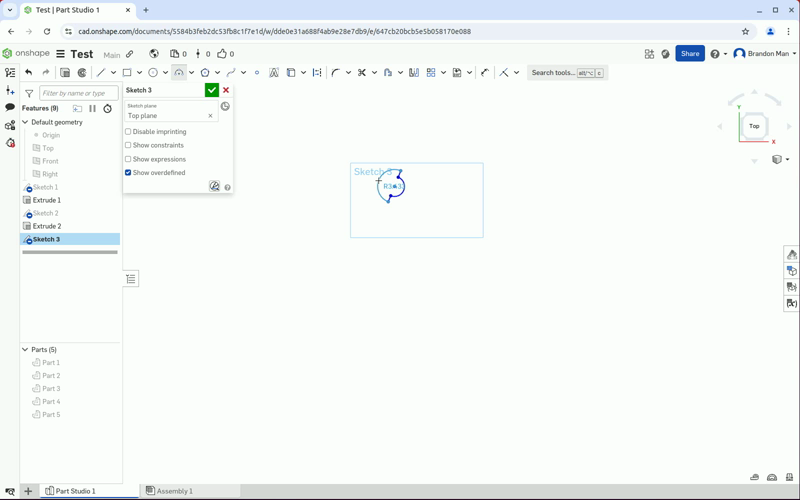
key_up(shift)
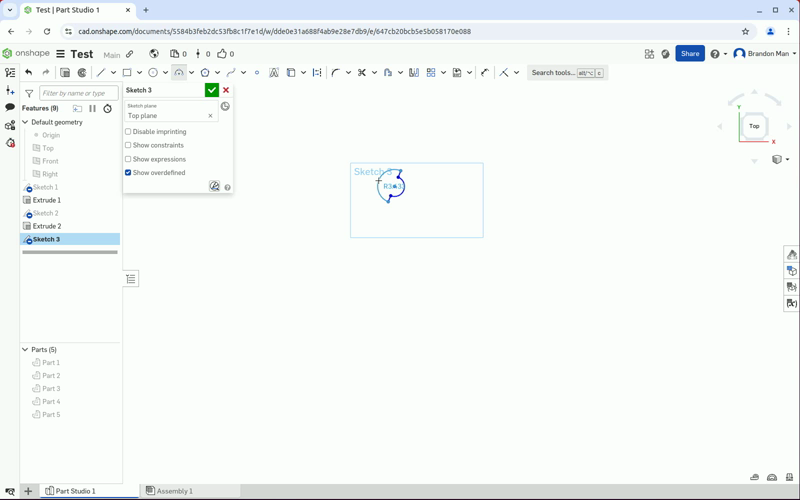
key(esc)
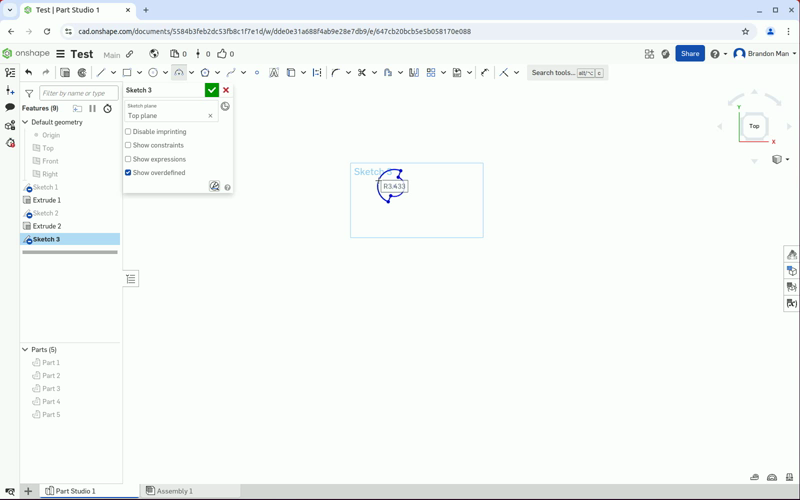
mouse_move(385, 192)
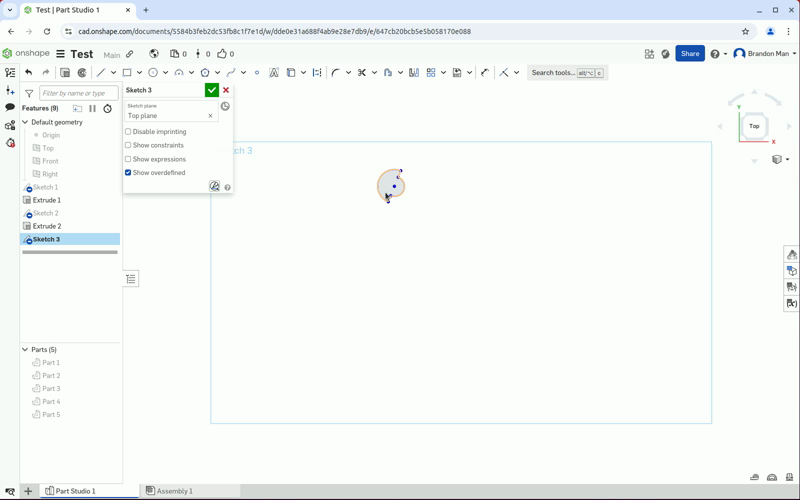
scroll(6)
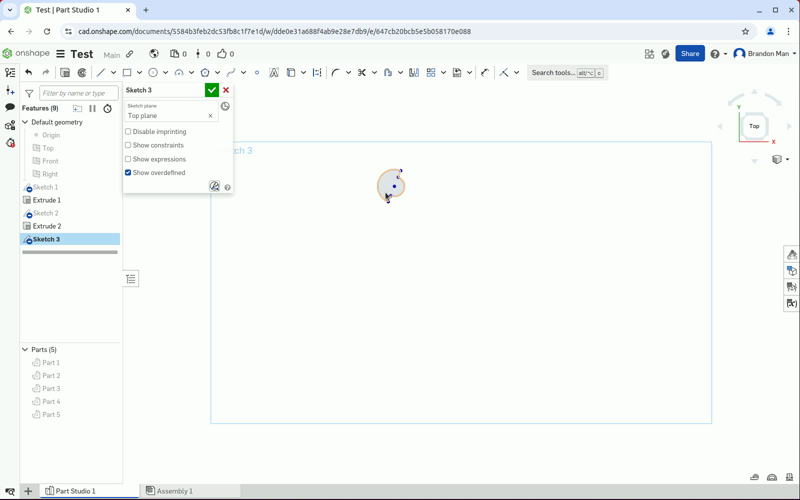
scroll(6)
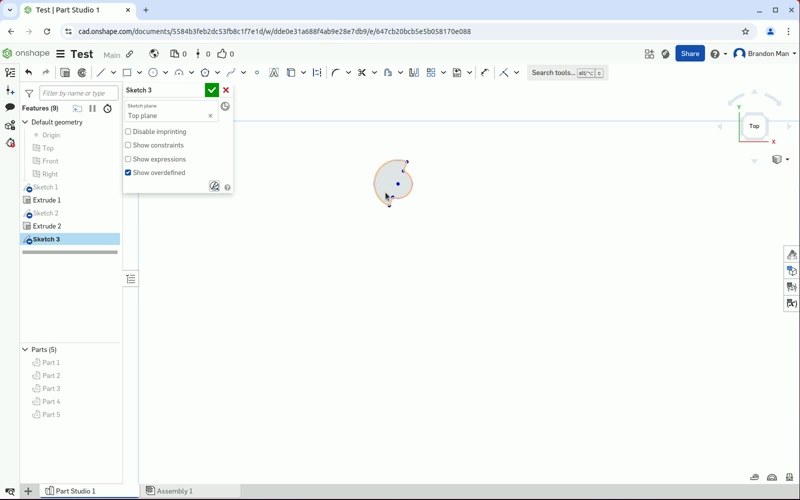
scroll(6)
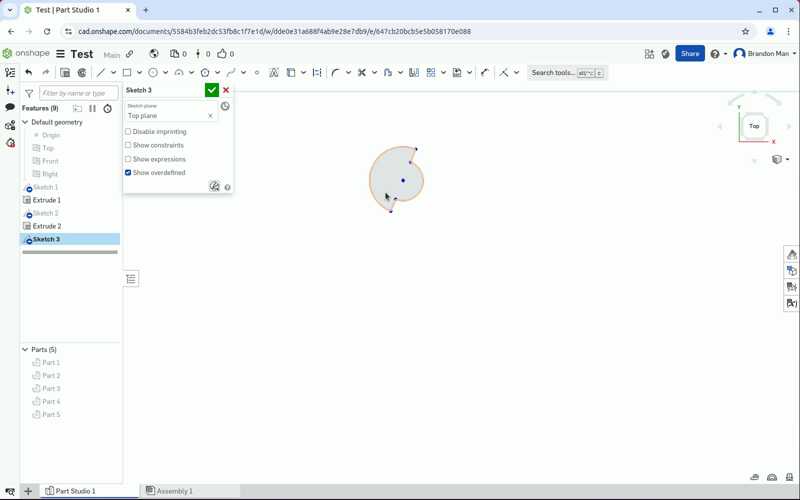
scroll(6)
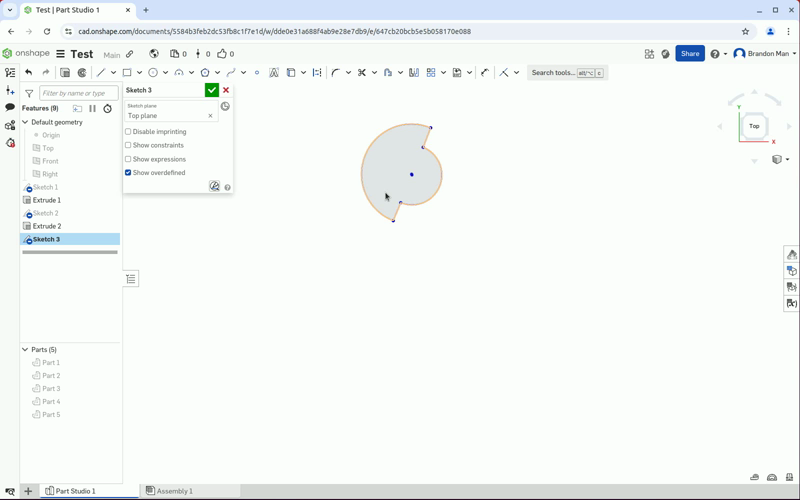
scroll(6)
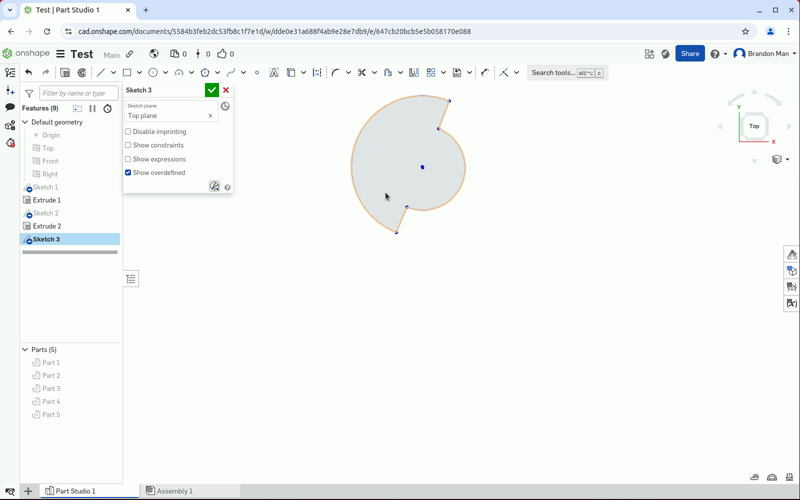
scroll(6)
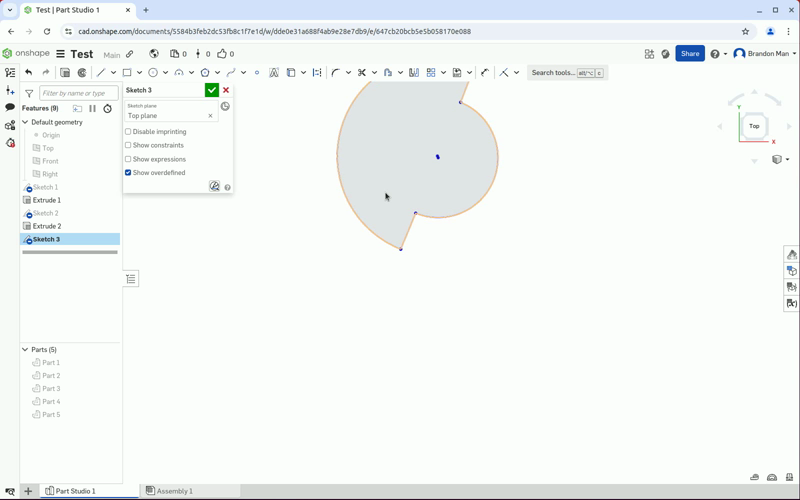
scroll(6)
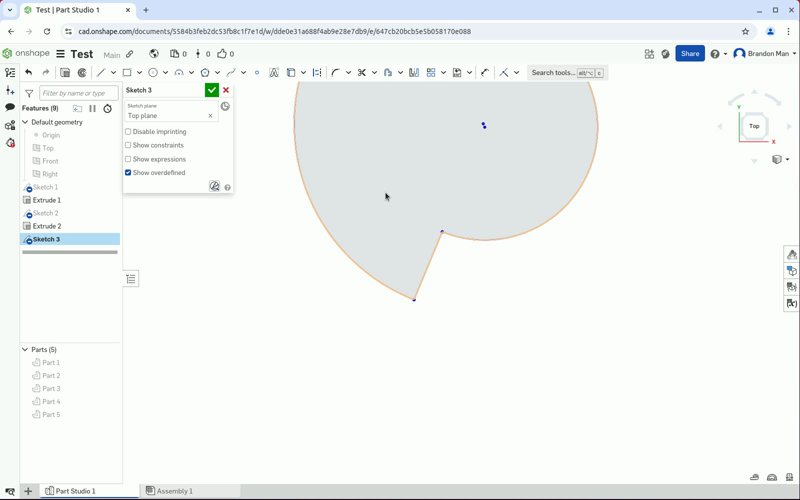
click(385, 192)
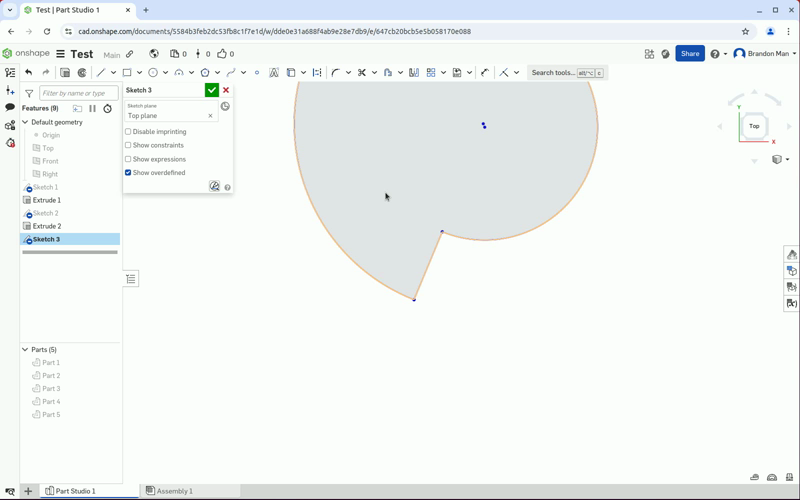
scroll(-6)
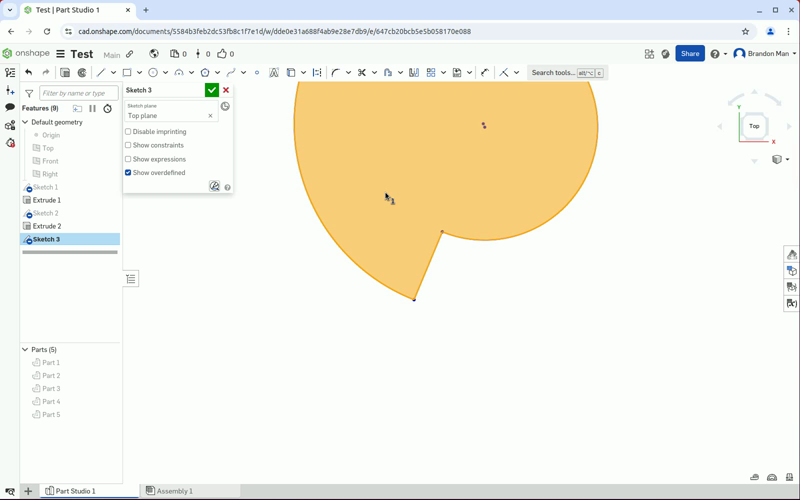
scroll(-6)
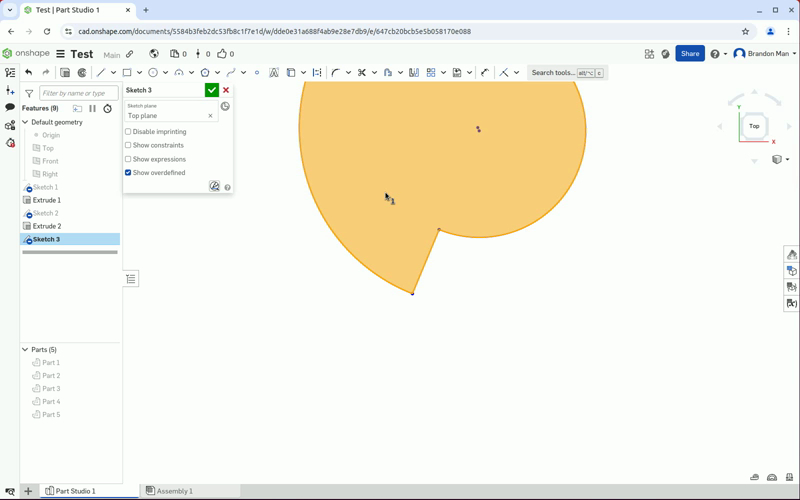
scroll(-6)
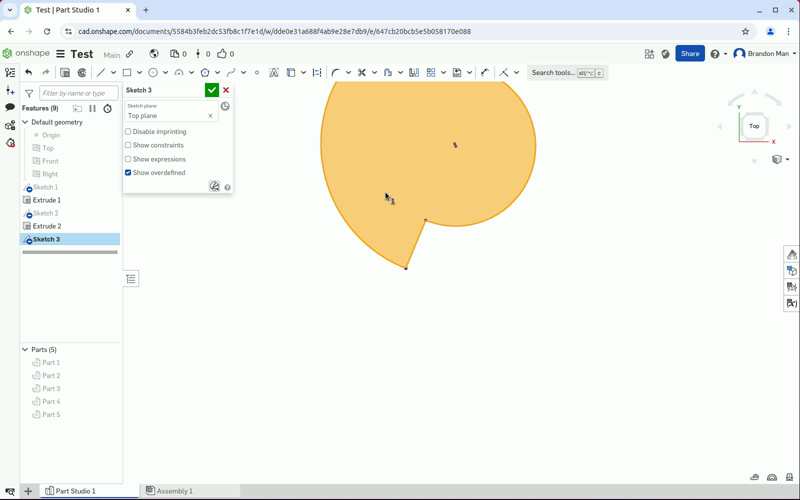
scroll(-6)
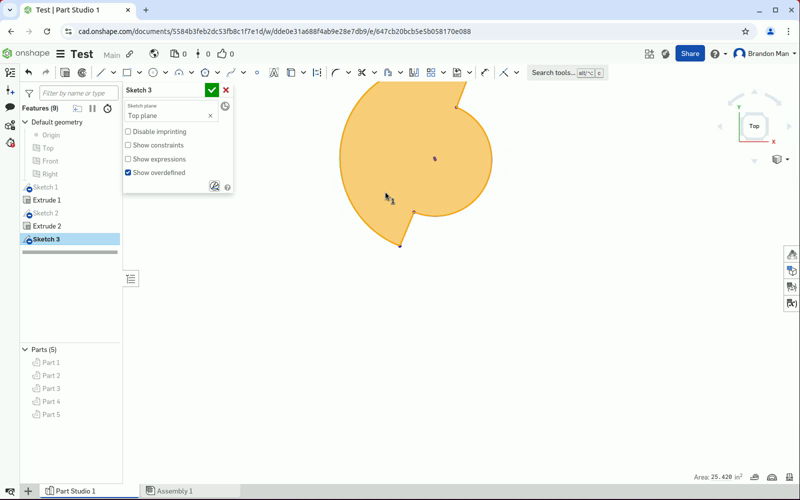
scroll(-6)
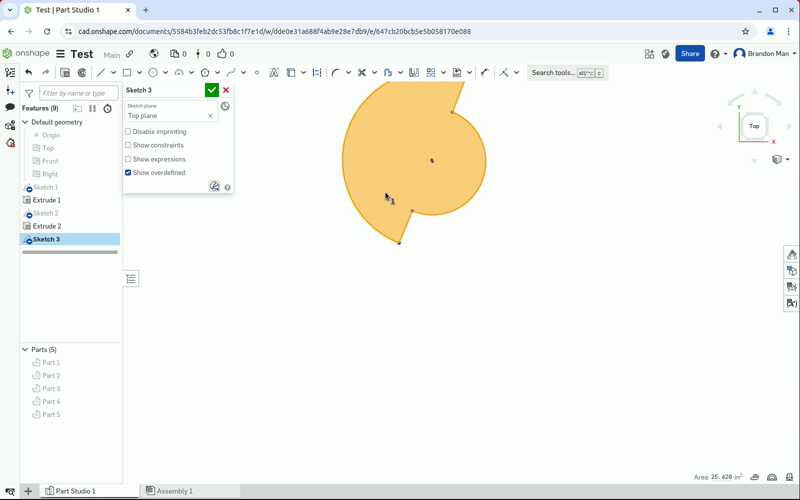
scroll(-6)
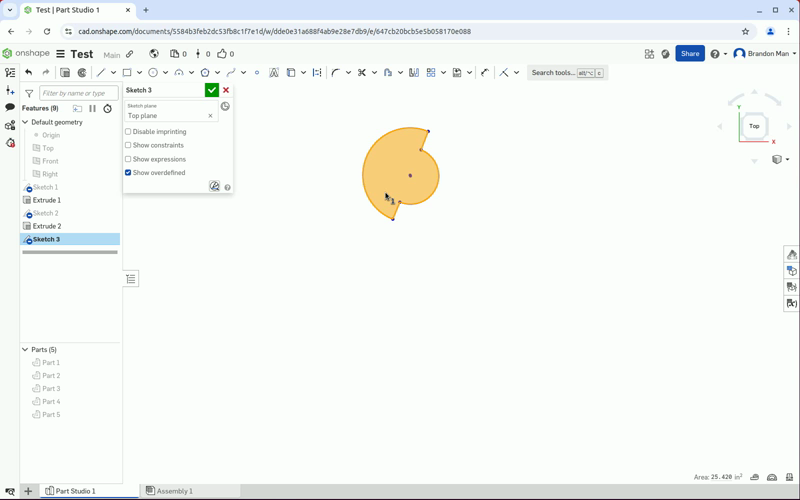
scroll(-6)
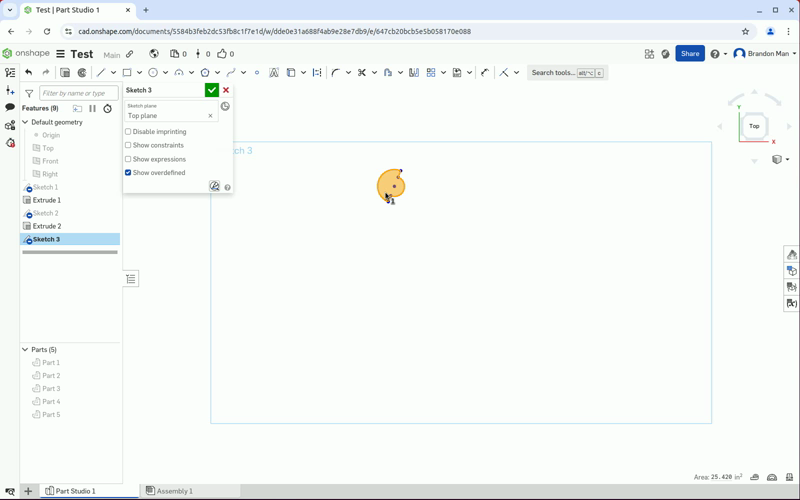
mouse_move(73, 352)
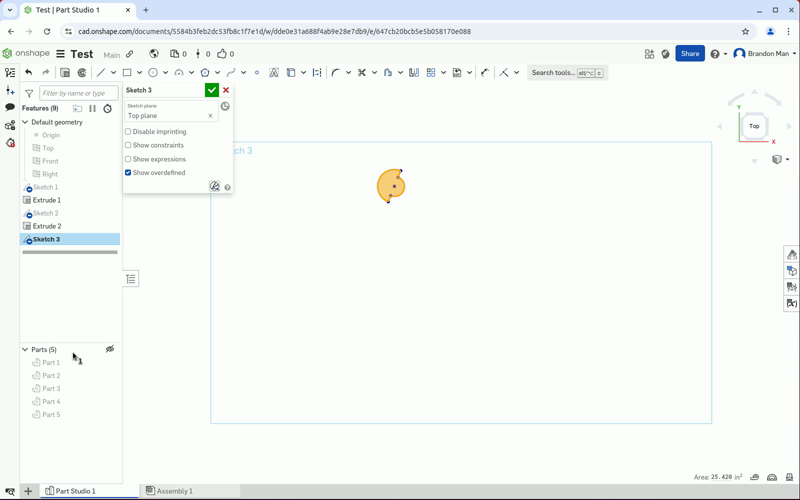
key(shift+y)
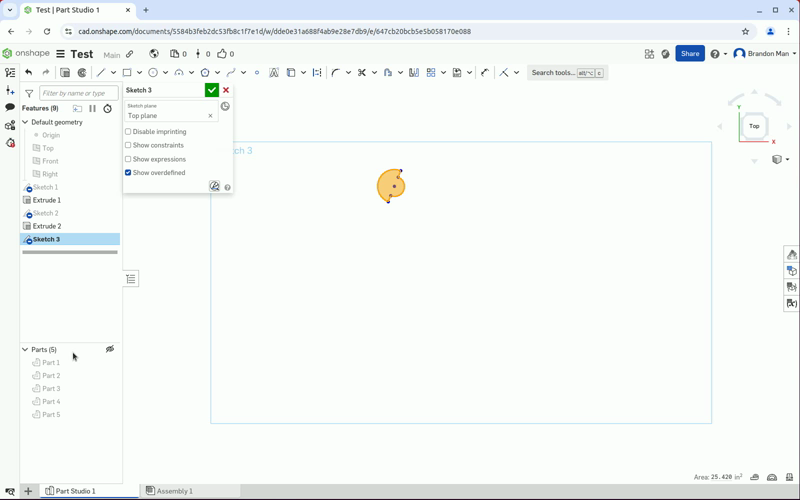
key(shift+e)
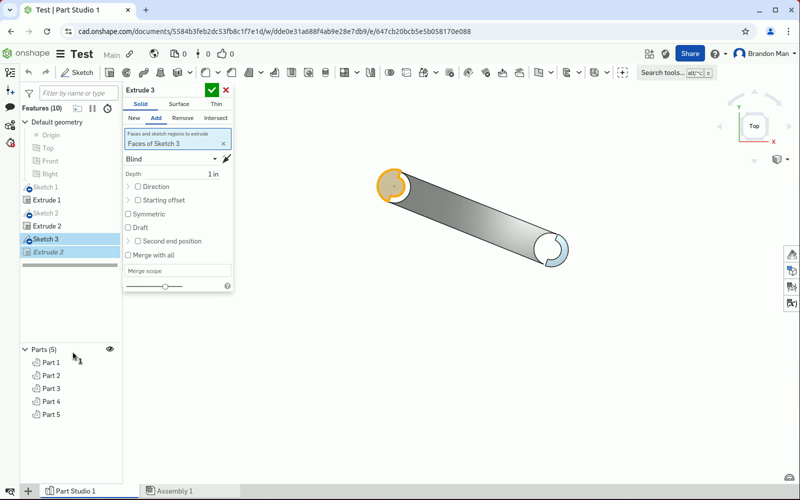
mouse_move(143, 106)
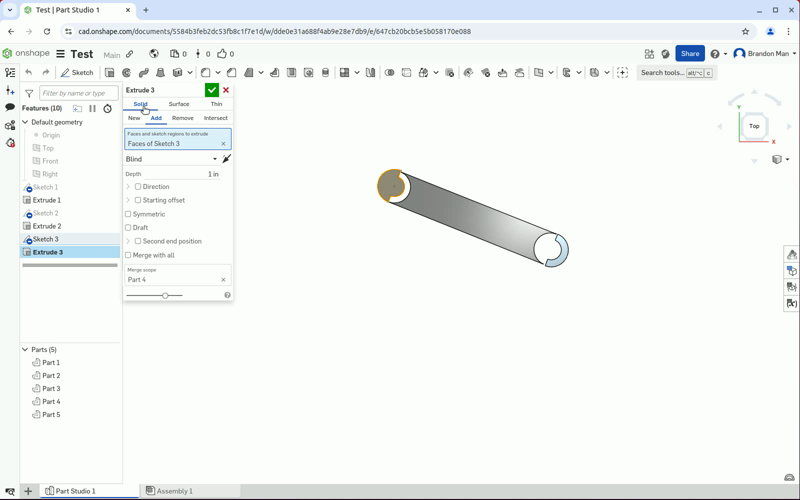
click(143, 106)
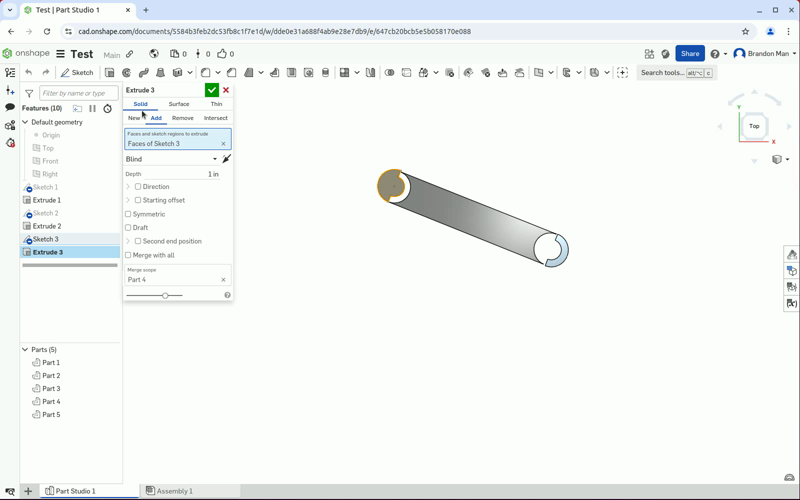
mouse_move(137, 120)
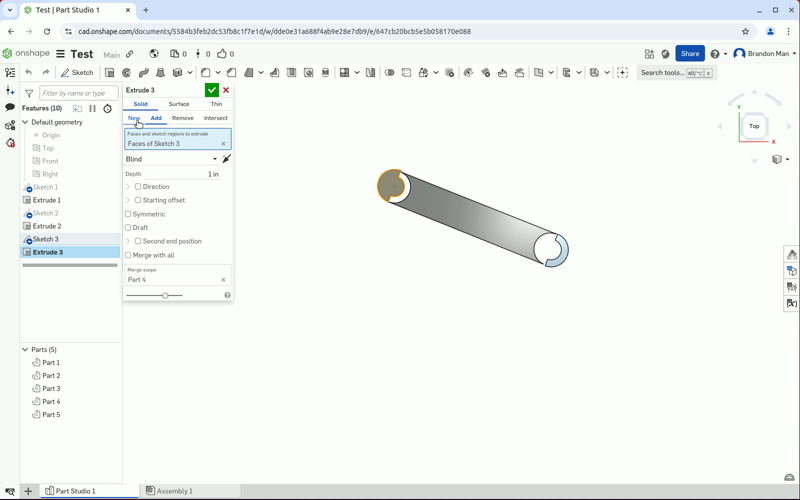
click(137, 120)
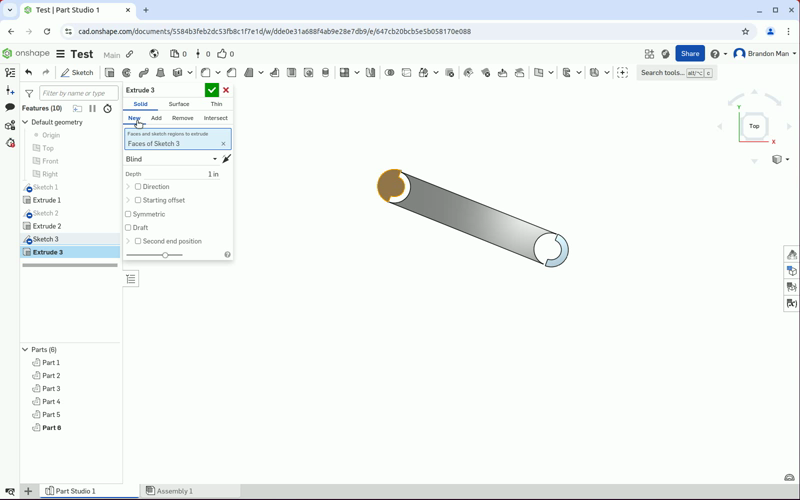
key(tab, 4)
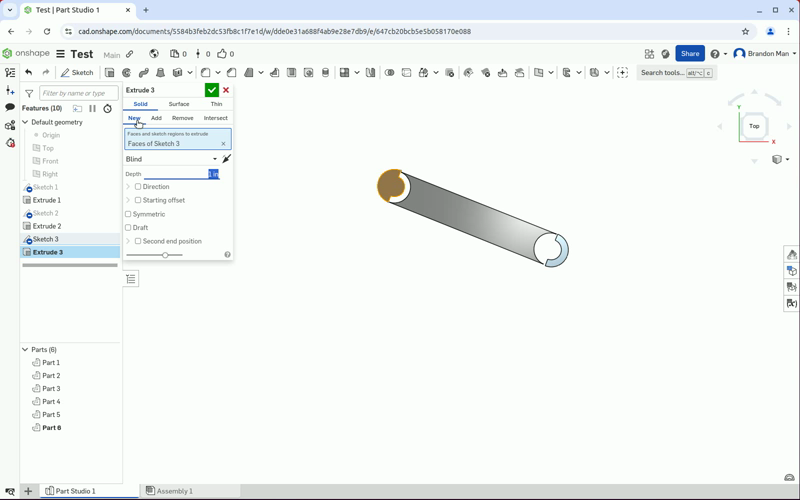
text(4.092)
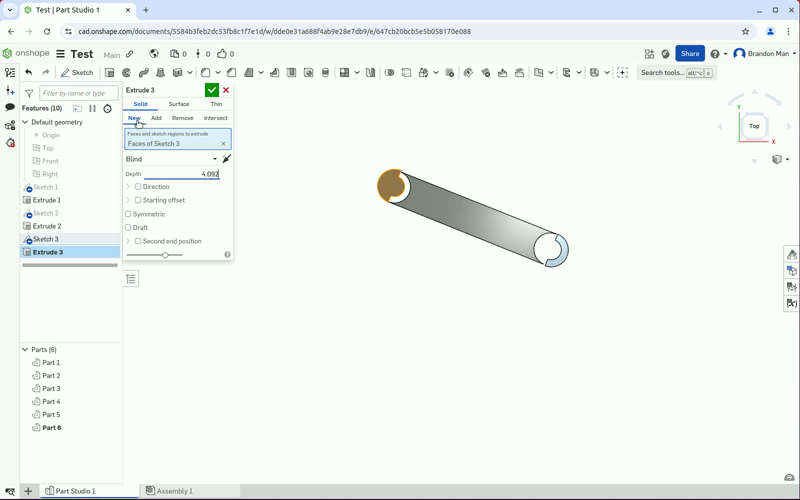
key(enter)
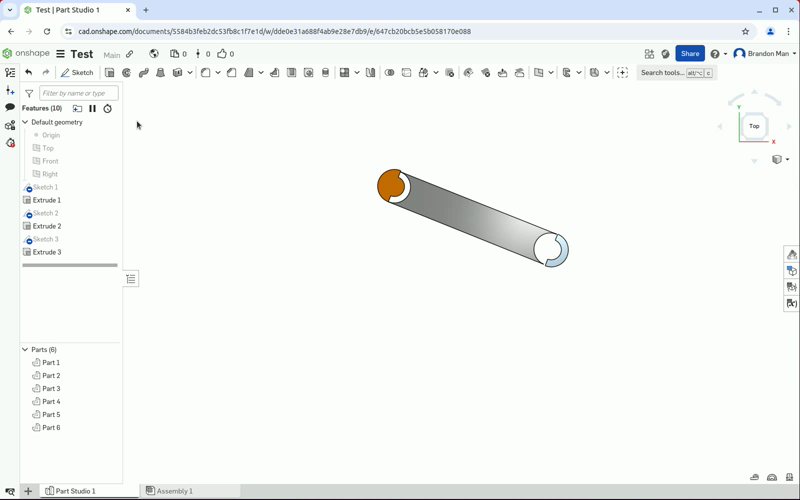
key(shift+h)
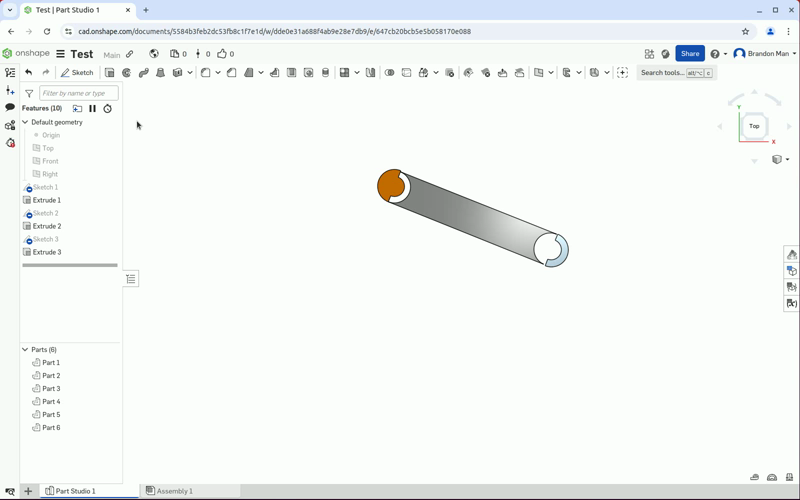
key(shift+h)
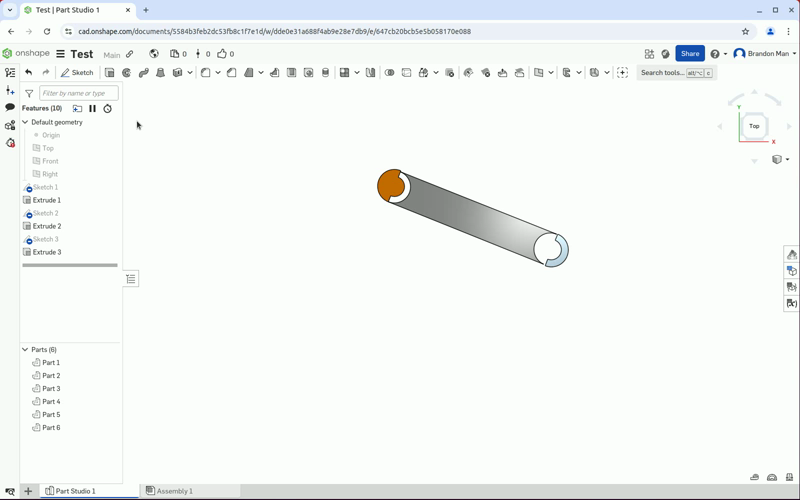
mouse_move(73, 189)
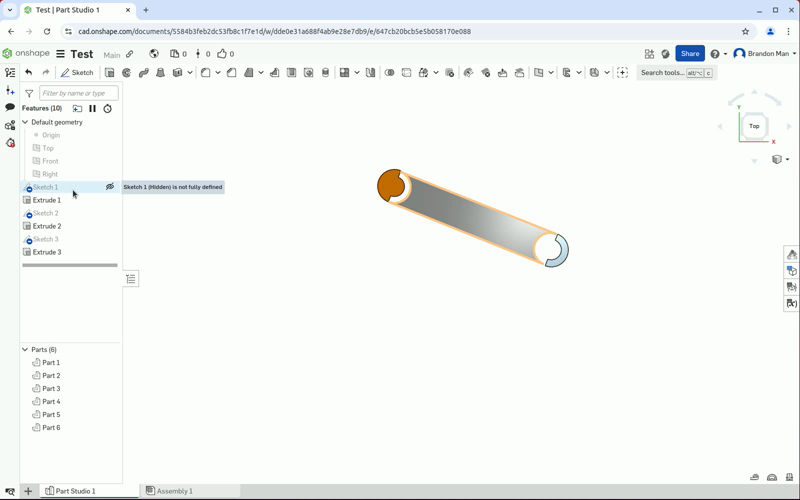
click(73, 189)
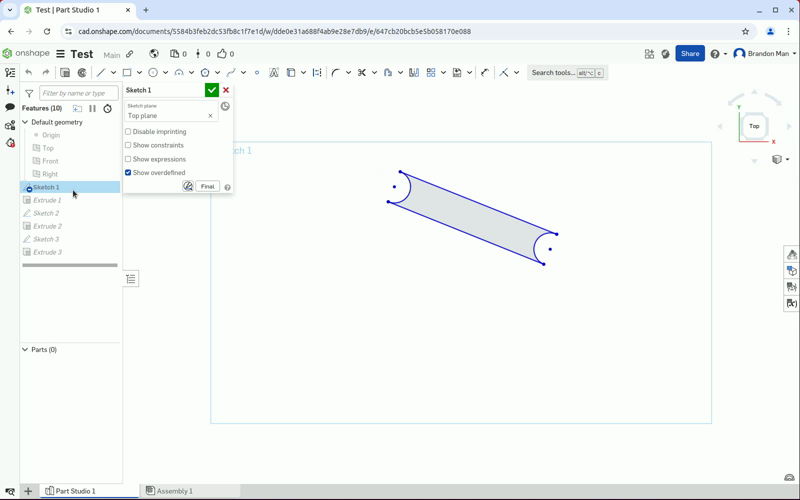
mouse_move(229, 92)
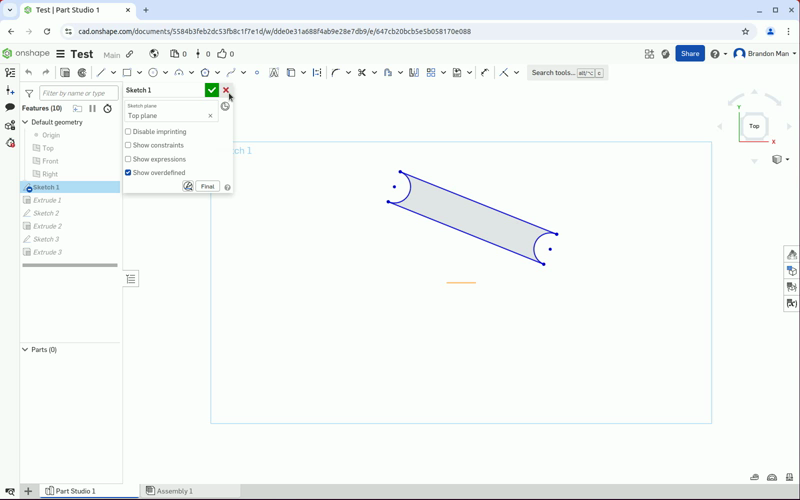
click(229, 92)
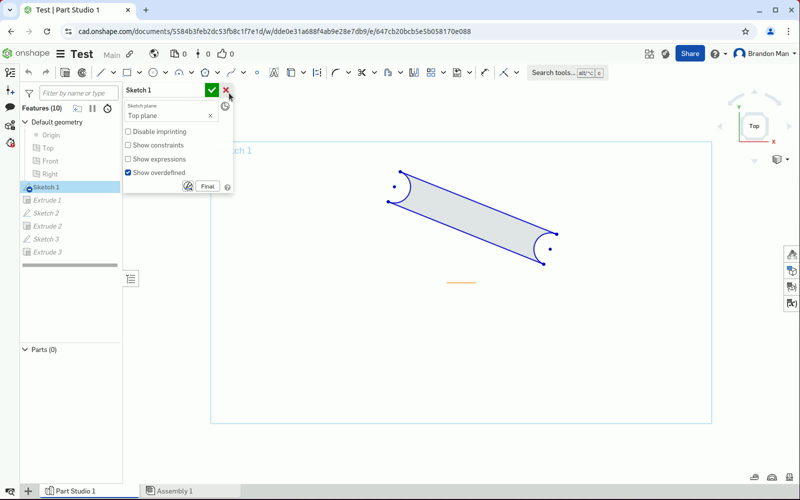
key(shift+s)
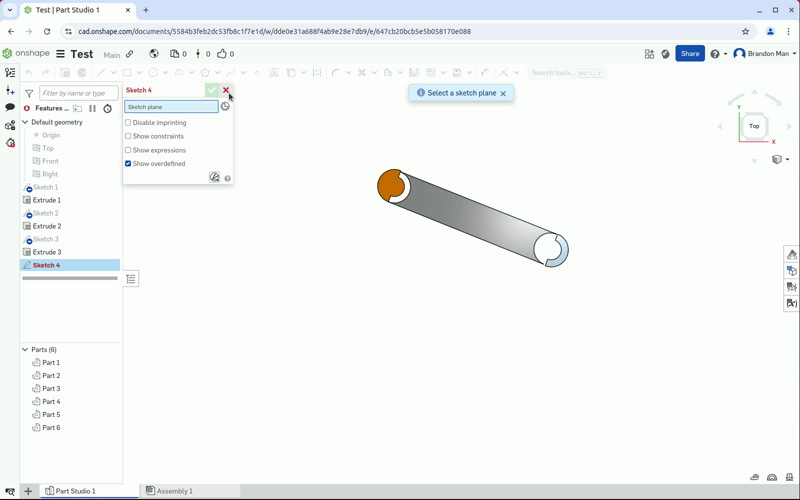
mouse_move(73, 150)
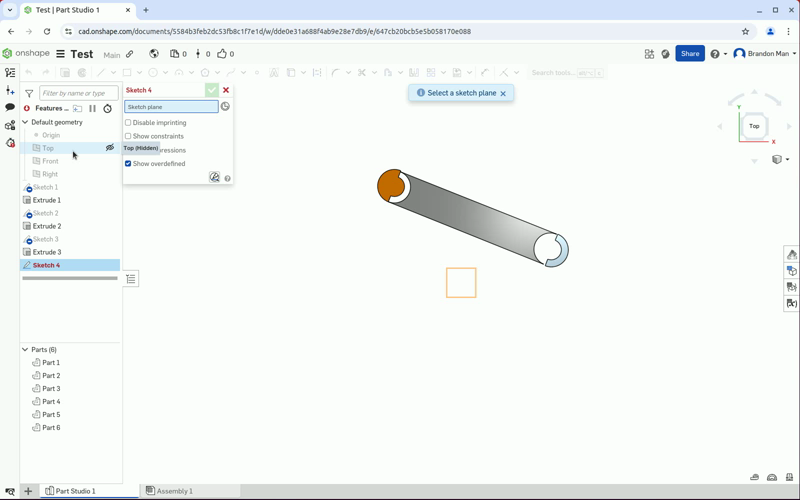
click(73, 150)
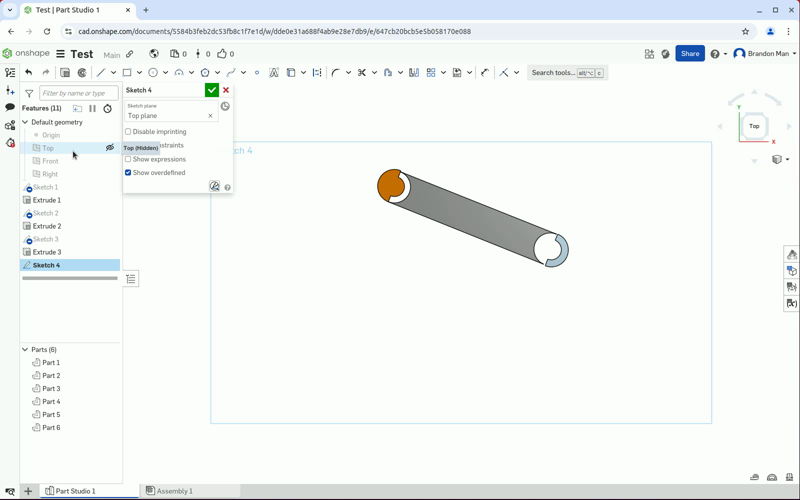
mouse_move(73, 352)
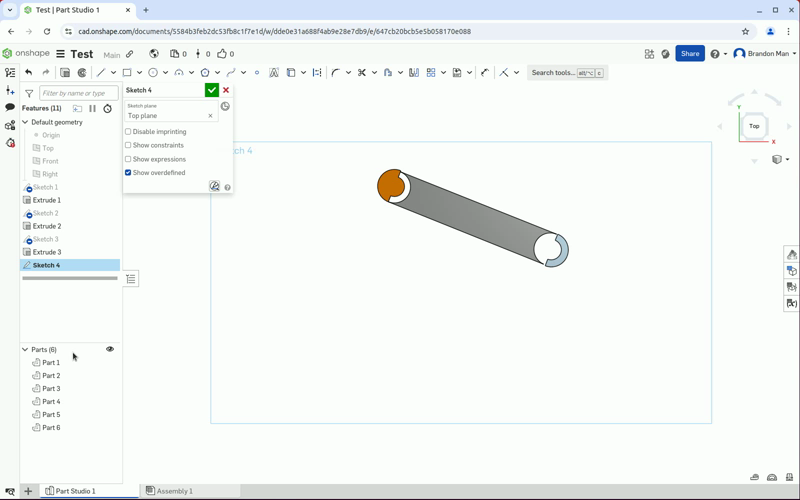
key(y)
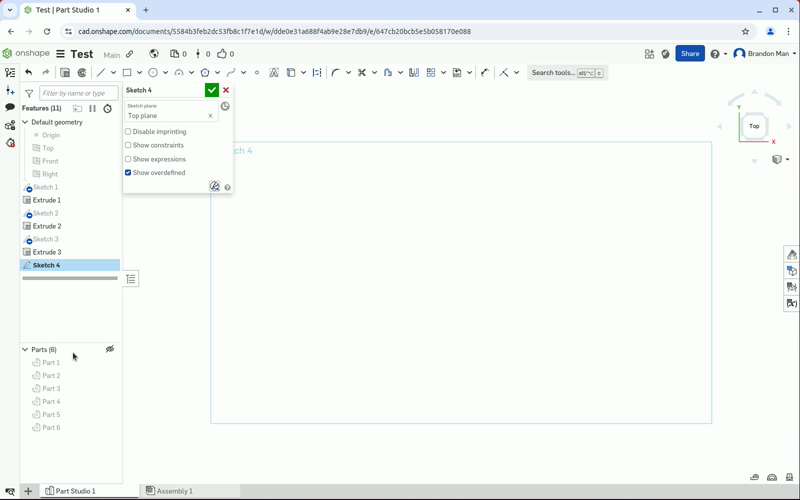
key(l)
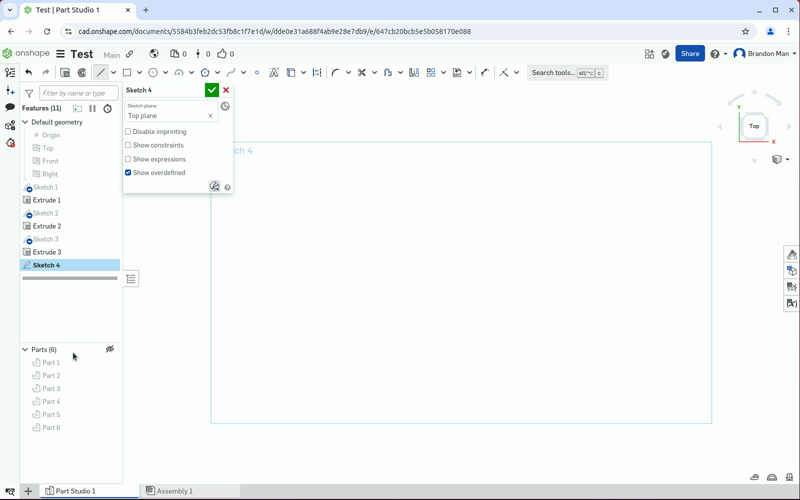
key_down(shift)
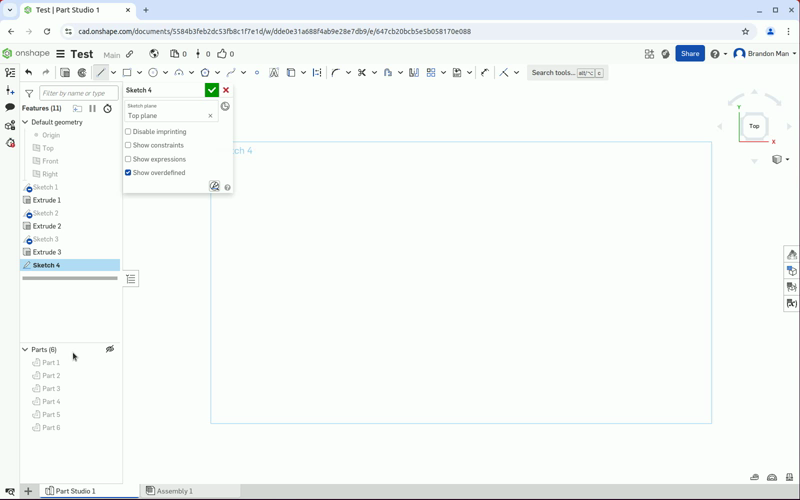
mouse_move(545, 265)
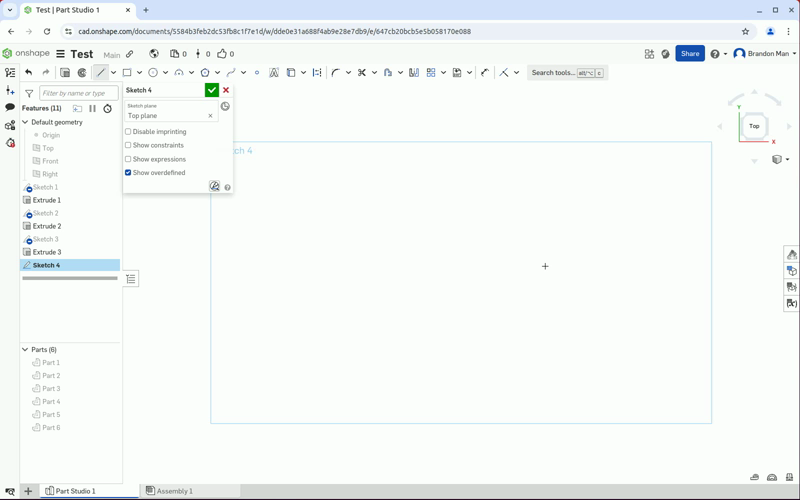
click(545, 265)
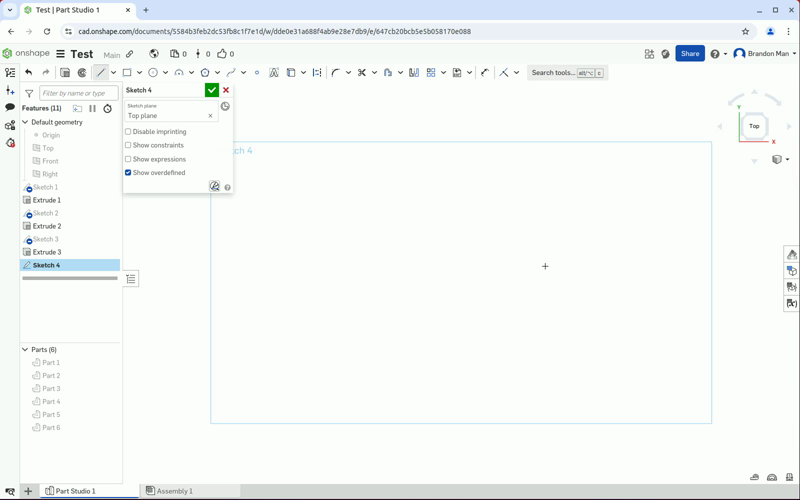
key_up(shift)
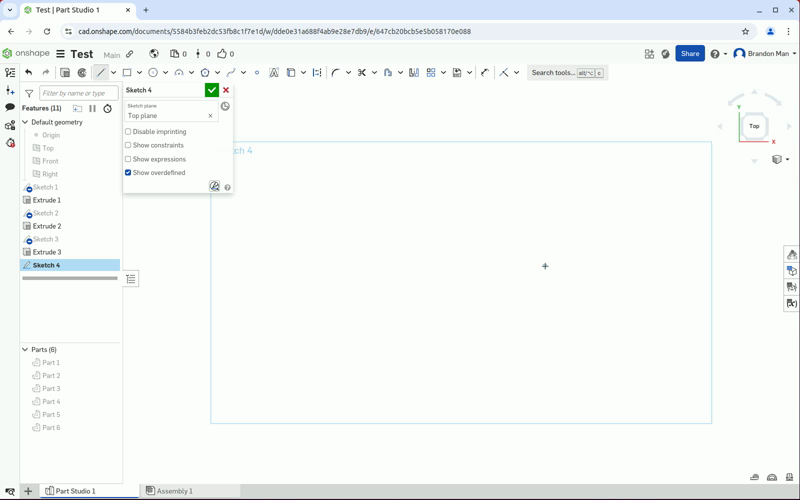
key_down(shift)
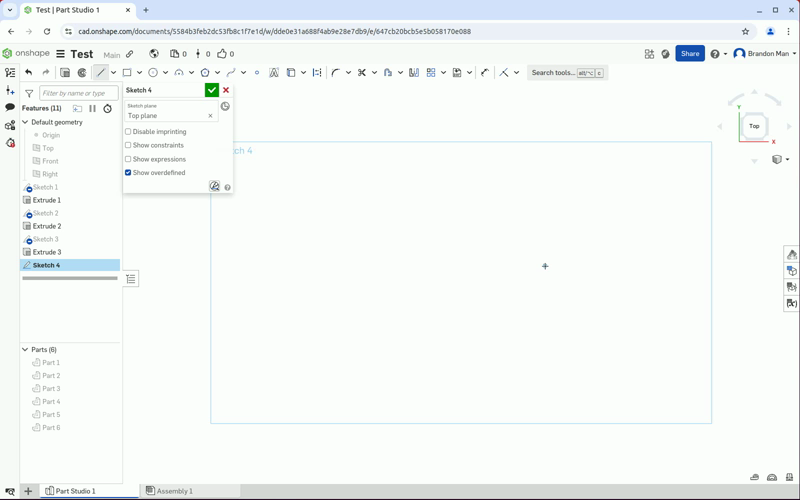
mouse_move(575, 265)
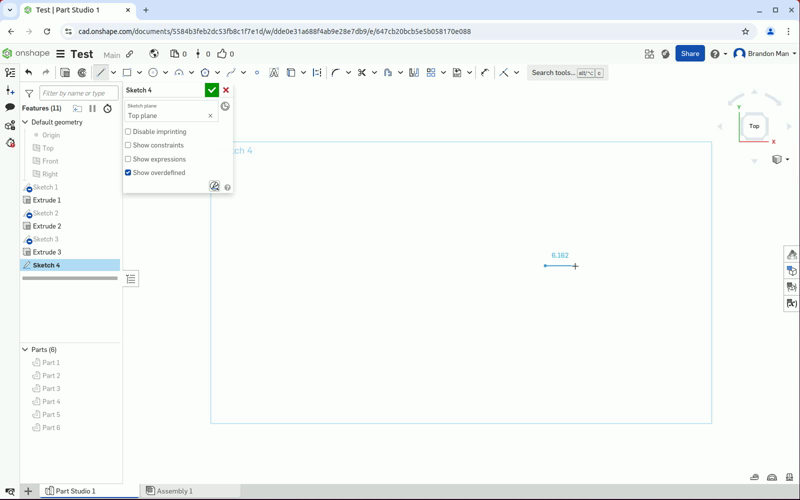
mouse_move(547, 259)
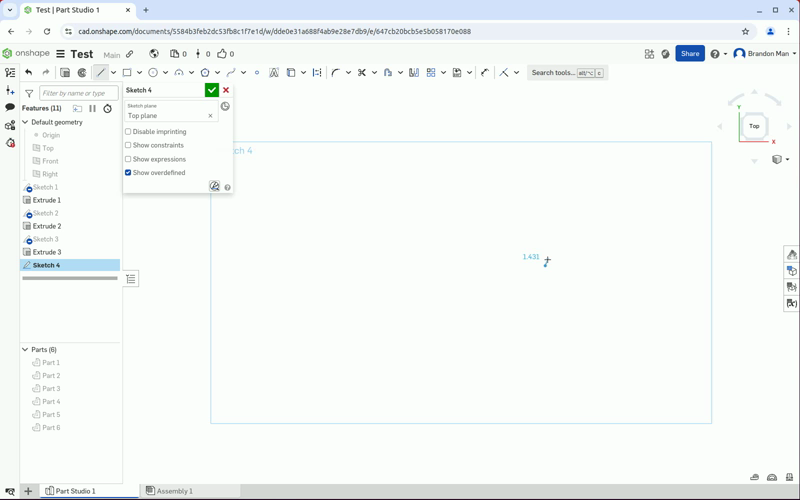
scroll(6)
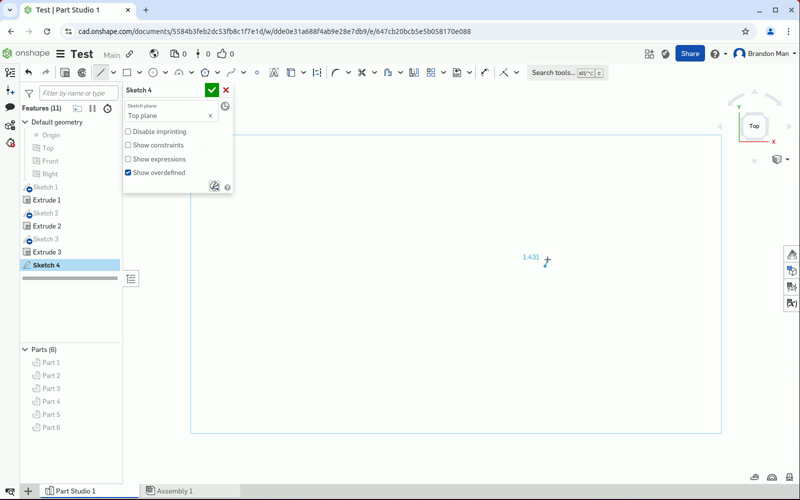
scroll(6)
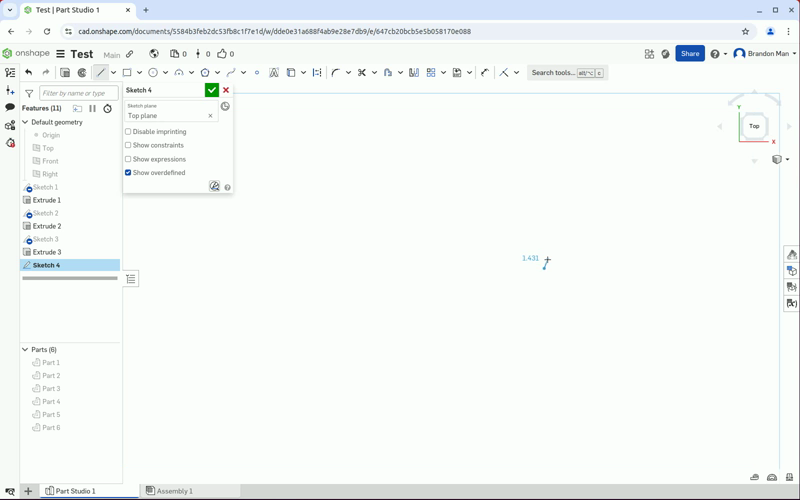
scroll(6)
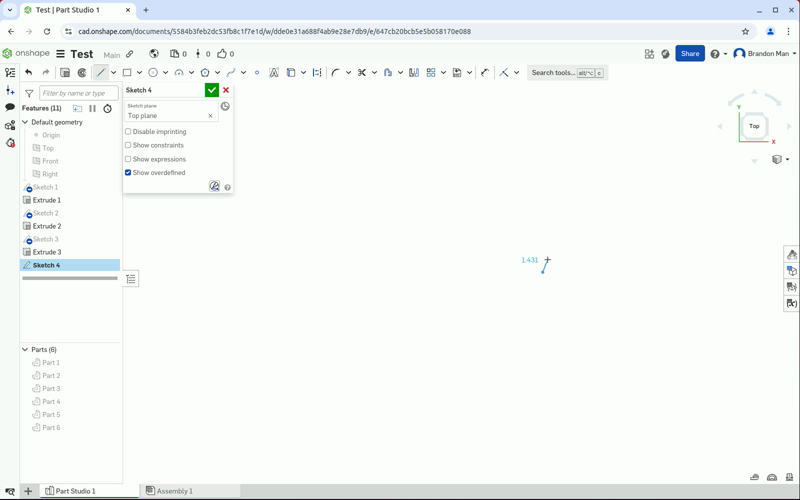
scroll(6)
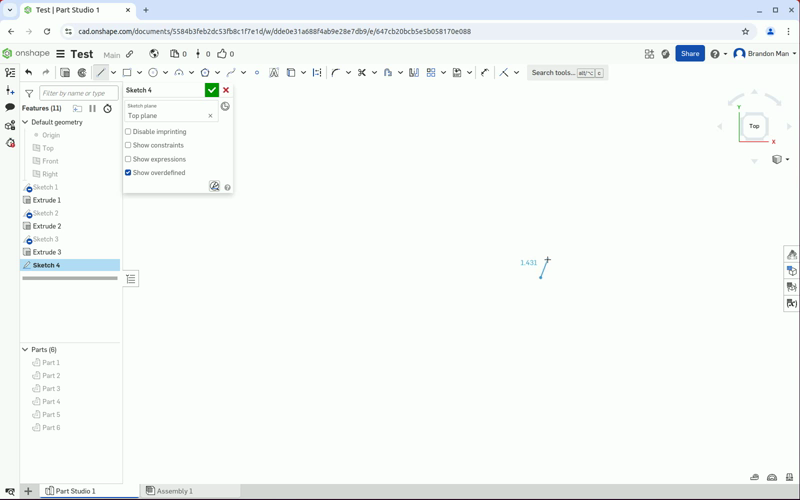
scroll(6)
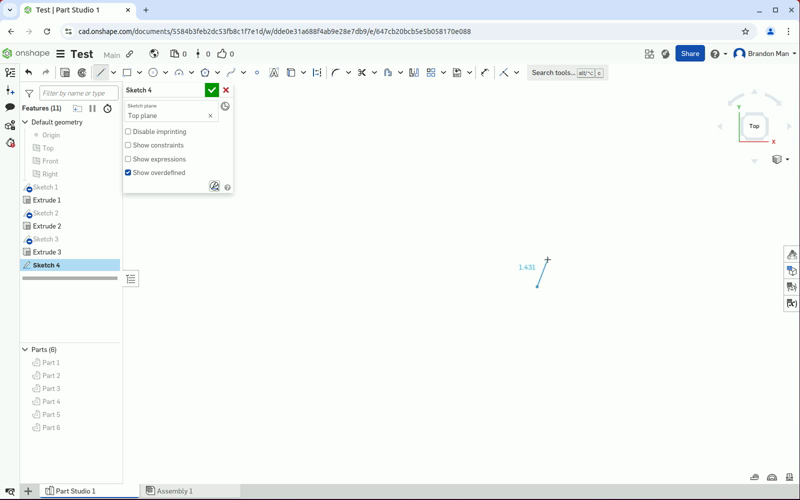
scroll(6)
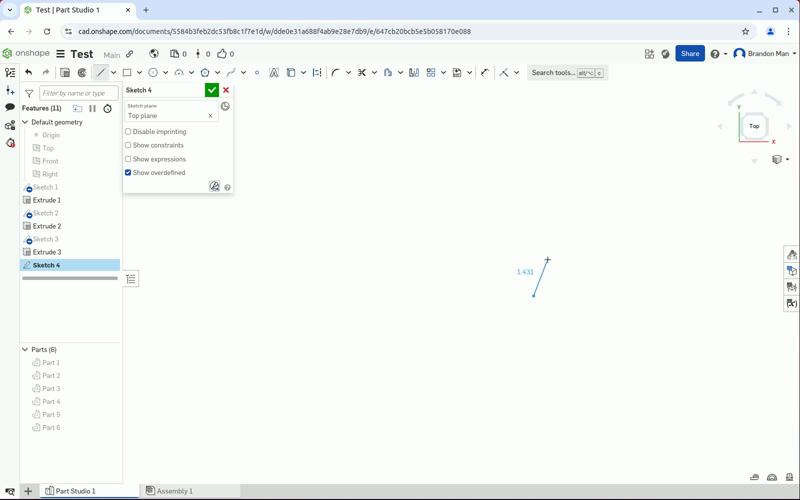
scroll(6)
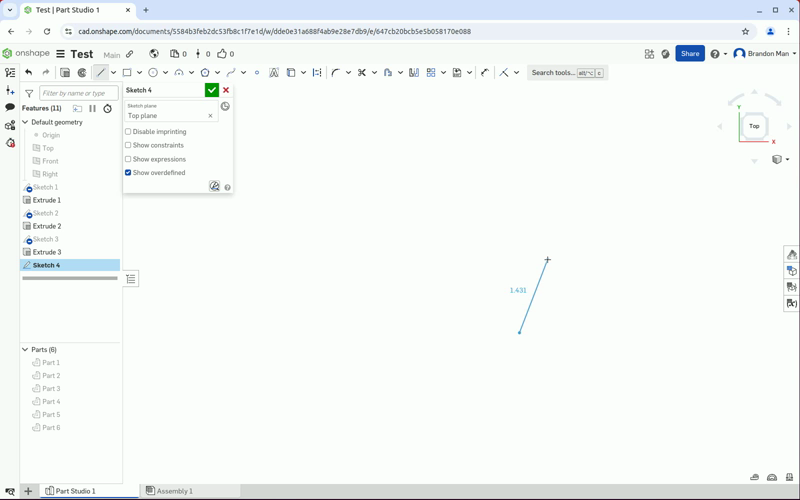
click(547, 259)
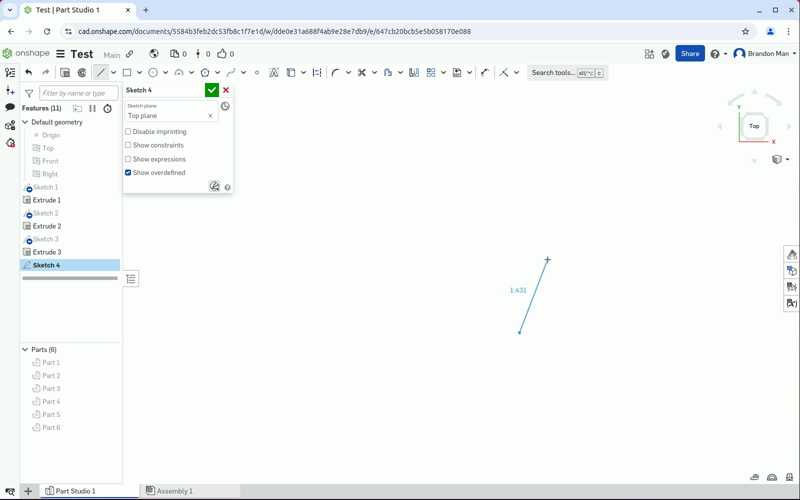
scroll(-6)
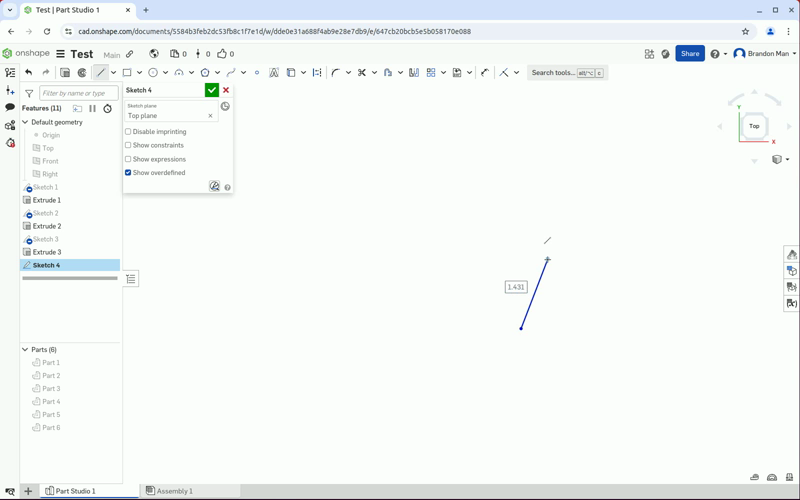
scroll(-6)
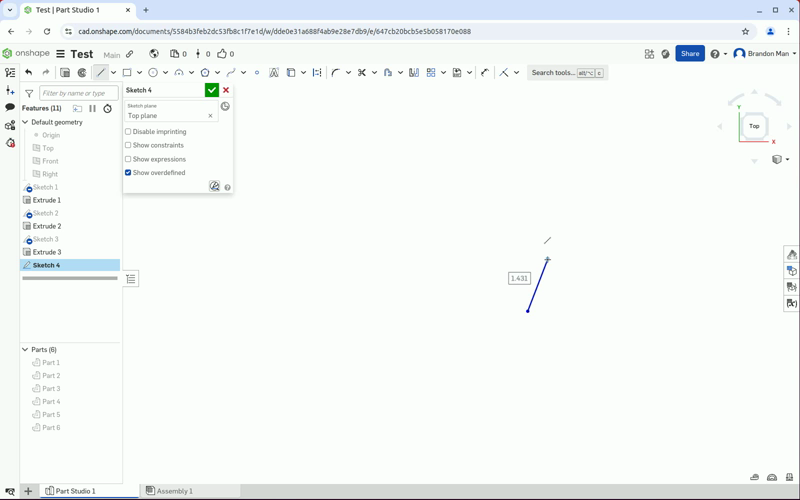
scroll(-6)
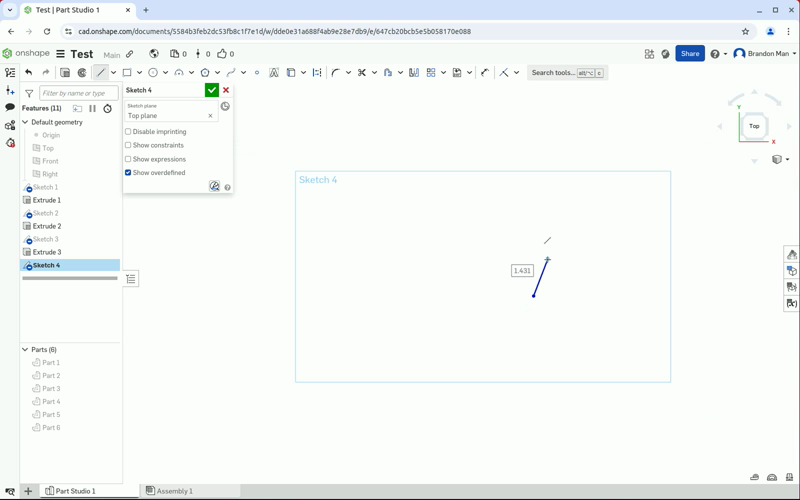
scroll(-6)
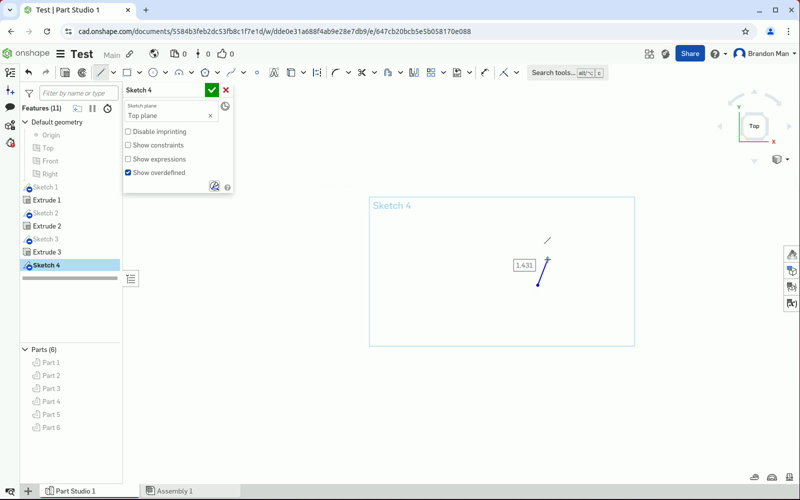
scroll(-6)
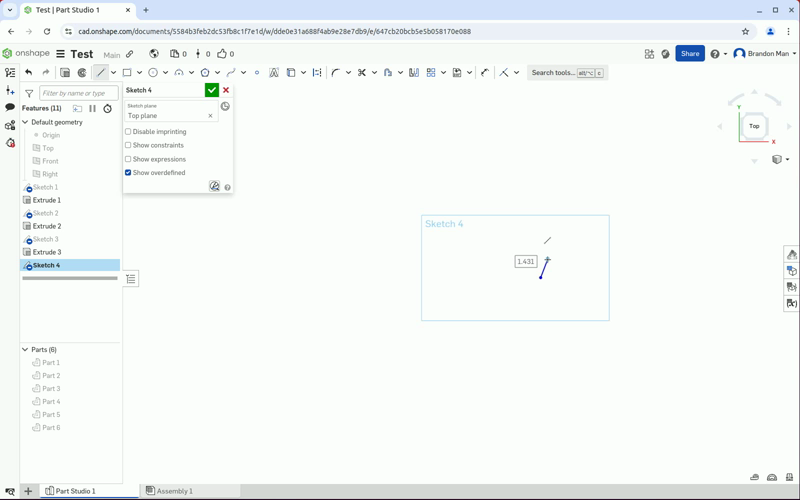
scroll(-6)
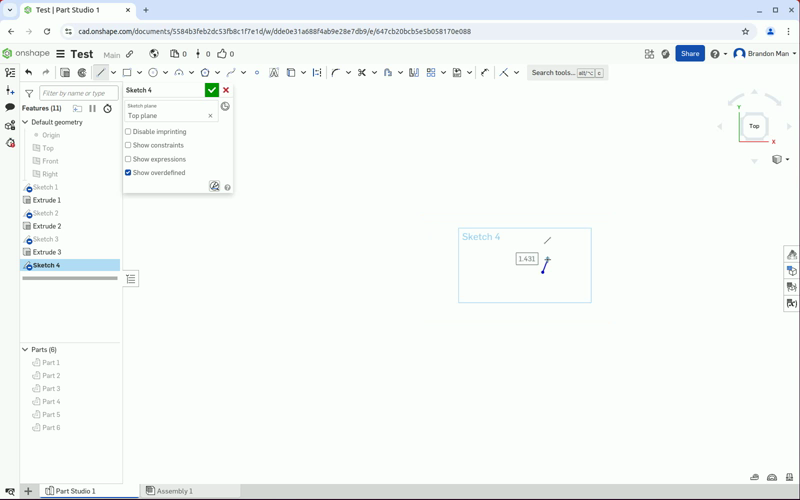
scroll(-6)
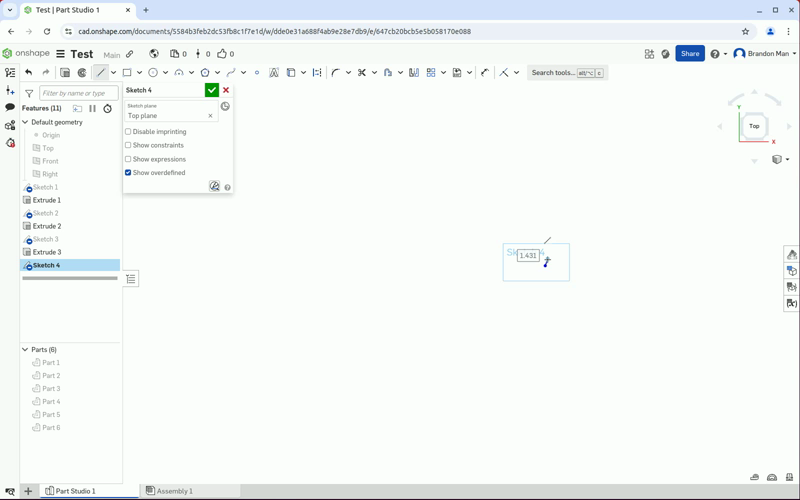
key_up(shift)
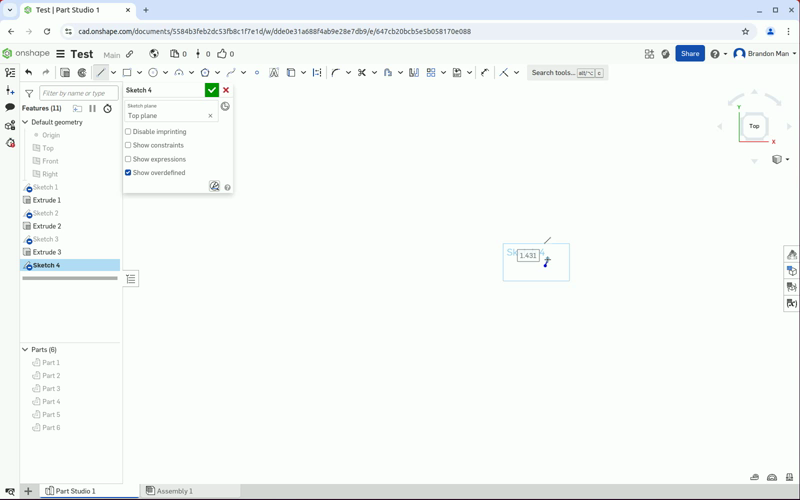
key(esc)
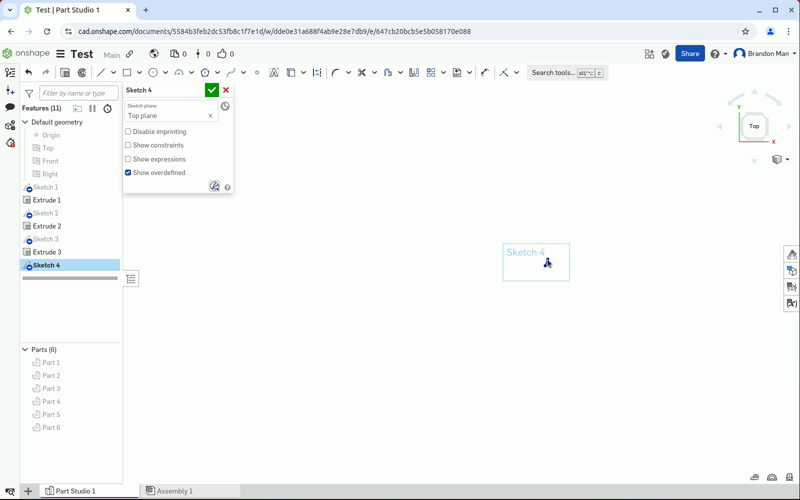
key(a)
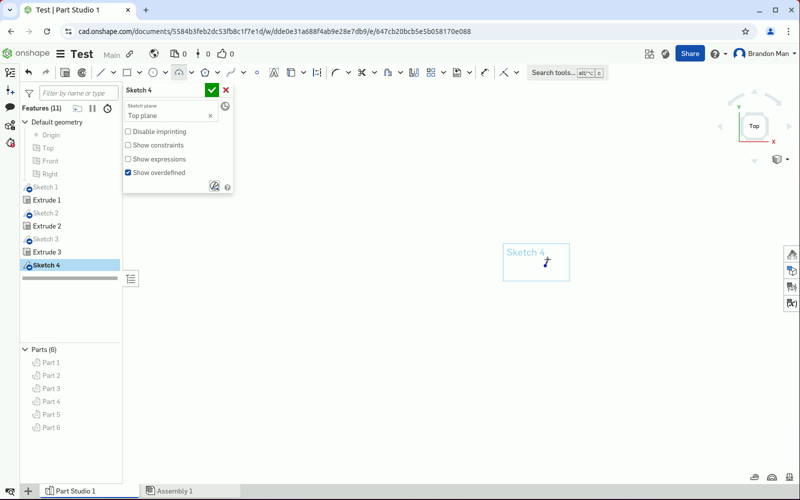
mouse_move(547, 259)
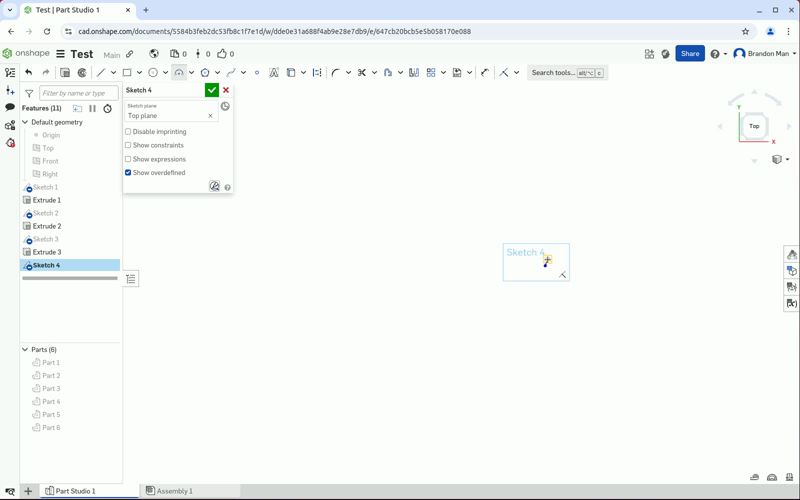
click(547, 259)
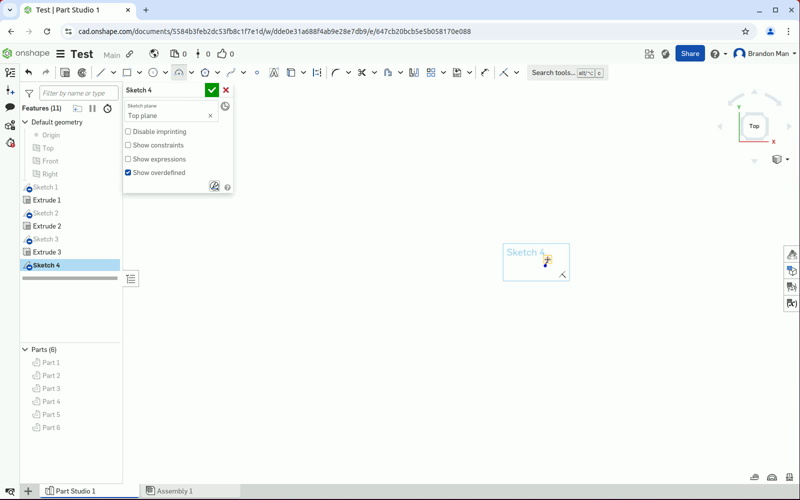
key_down(shift)
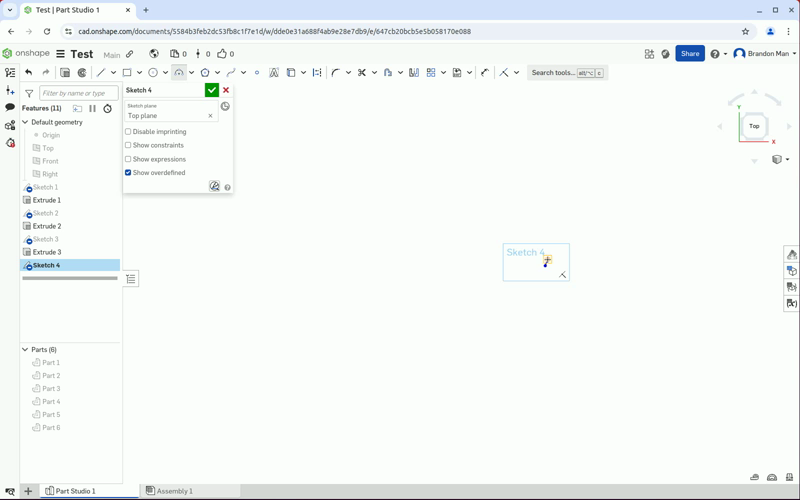
mouse_move(555, 240)
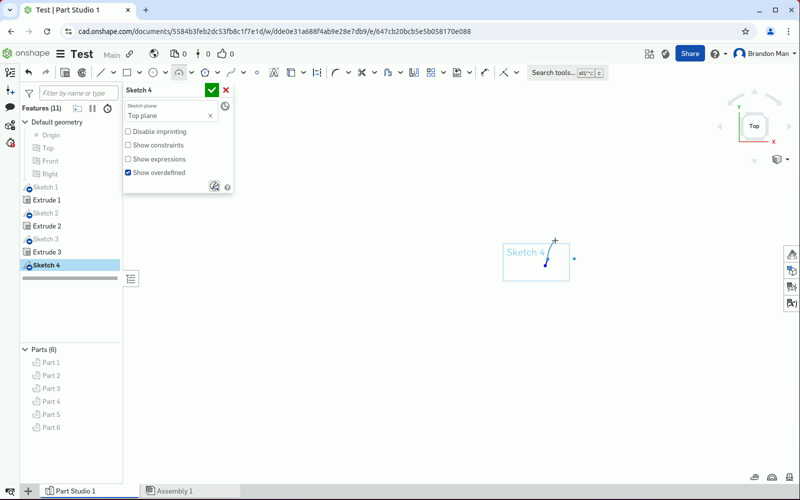
click(555, 240)
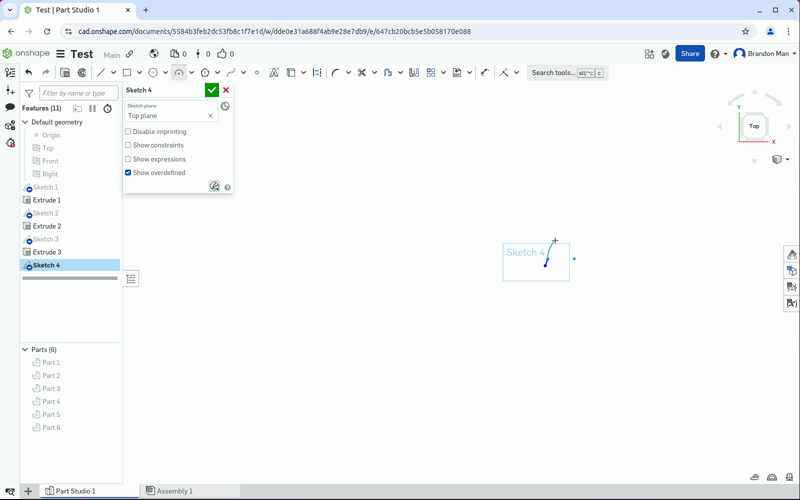
mouse_move(541, 246)
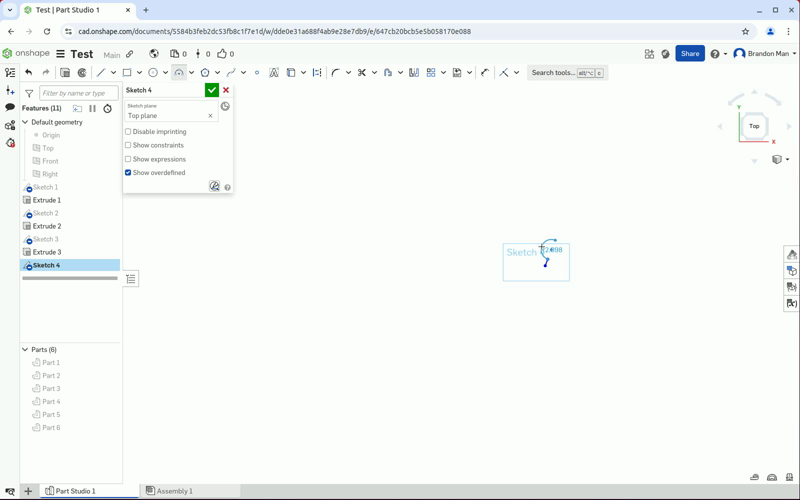
click(541, 246)
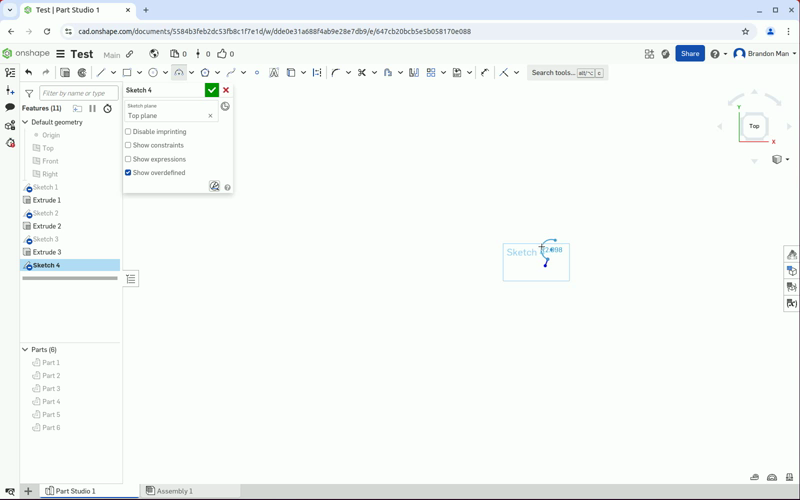
key_up(shift)
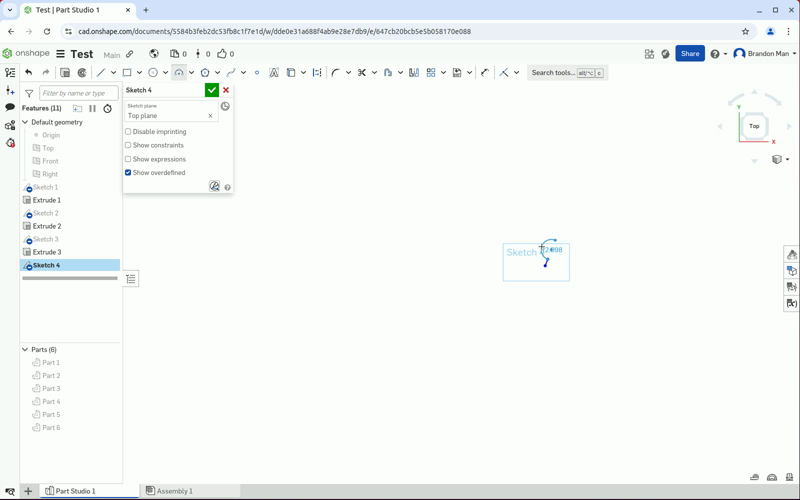
key(esc)
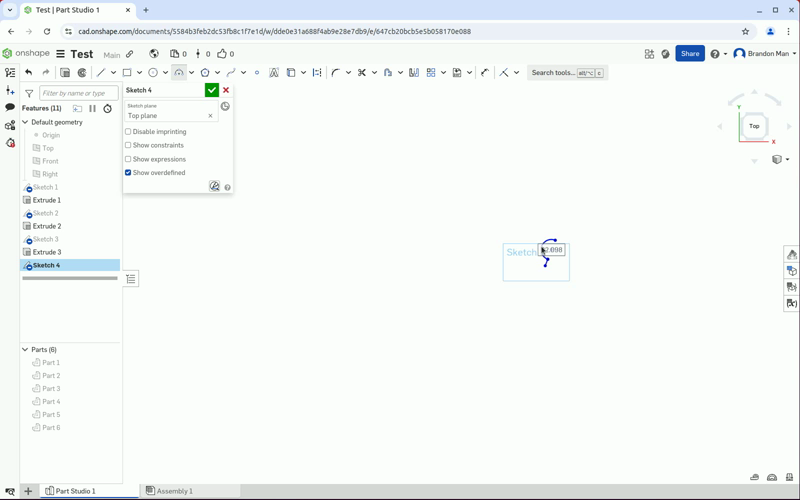
key(l)
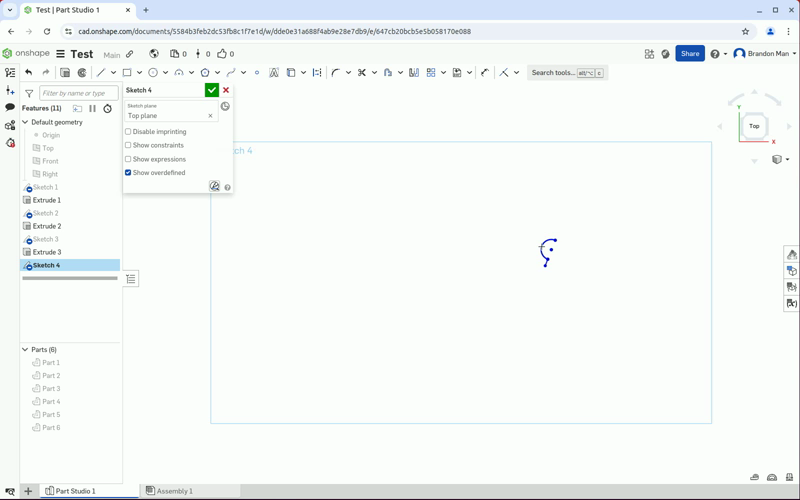
mouse_move(555, 240)
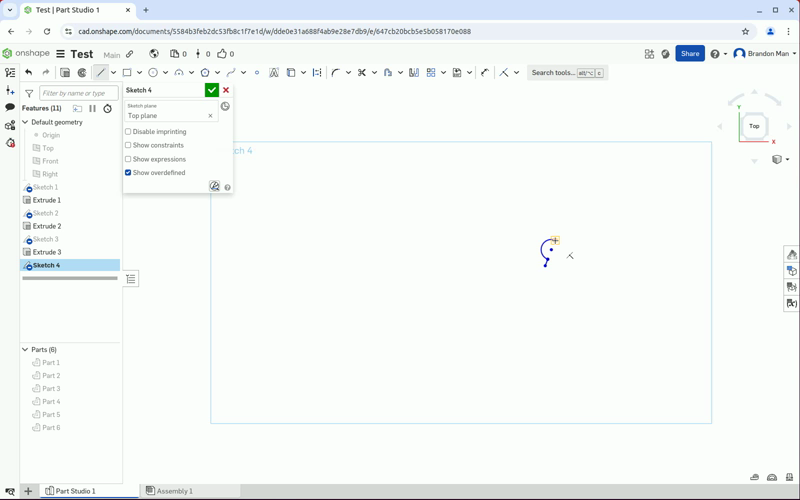
click(555, 240)
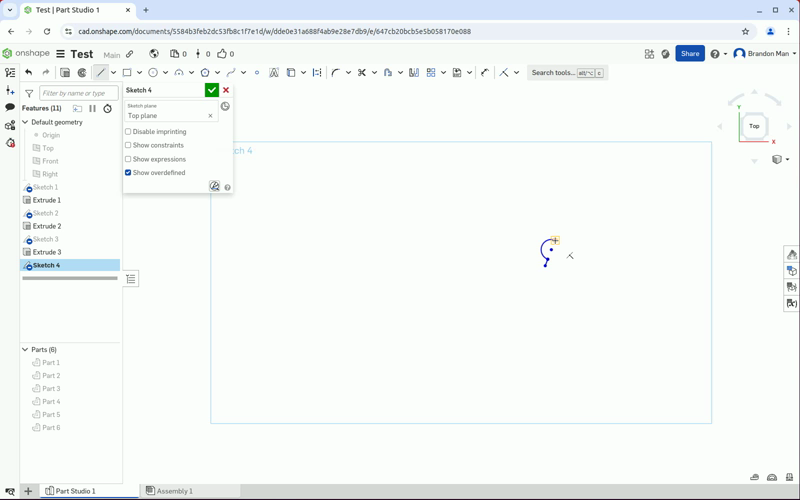
key_down(shift)
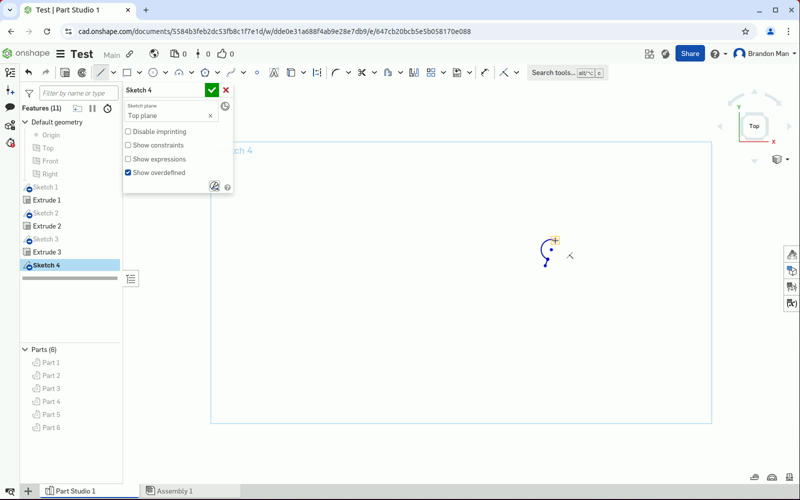
mouse_move(585, 240)
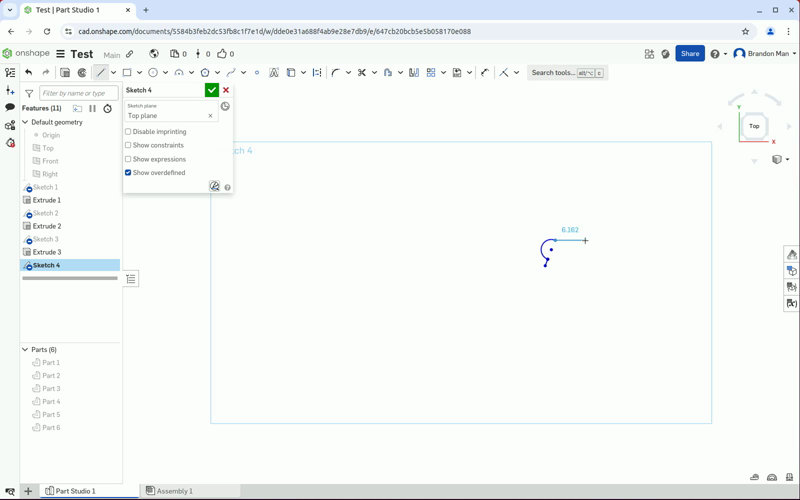
mouse_move(557, 234)
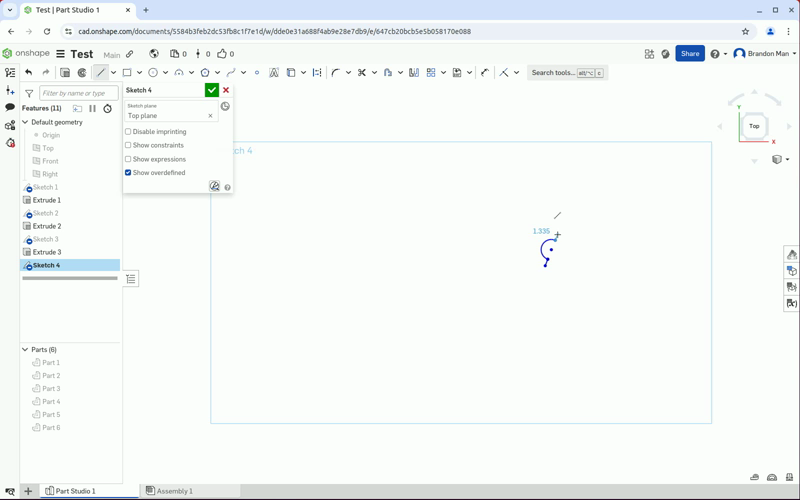
scroll(6)
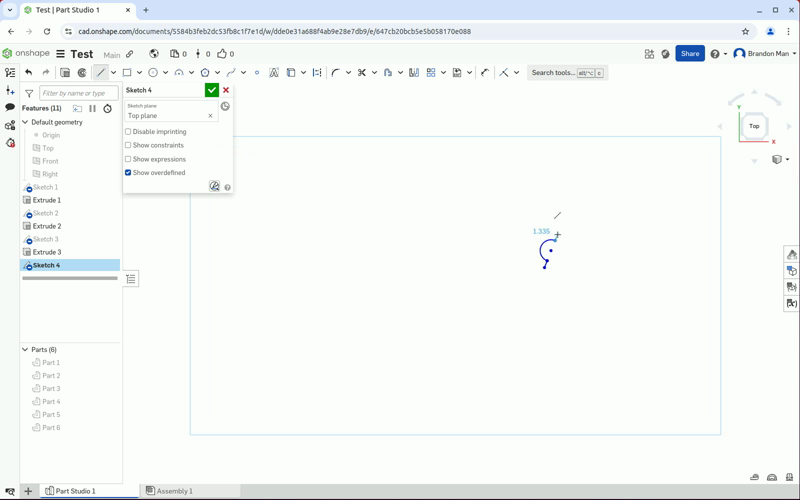
scroll(6)
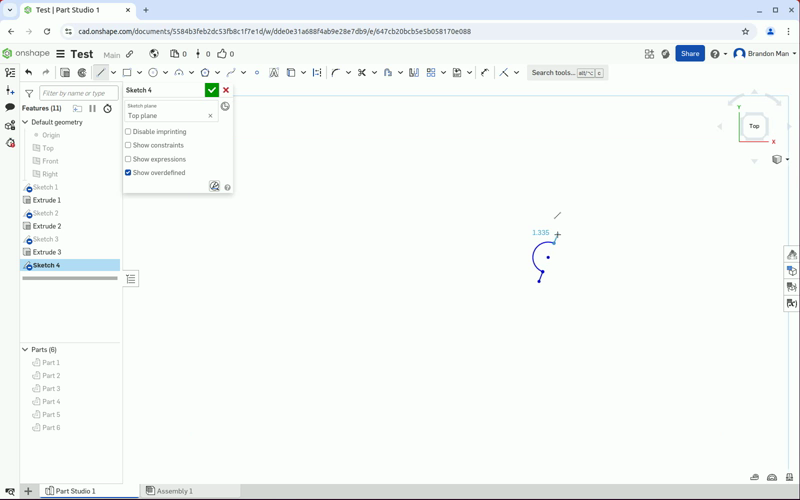
scroll(6)
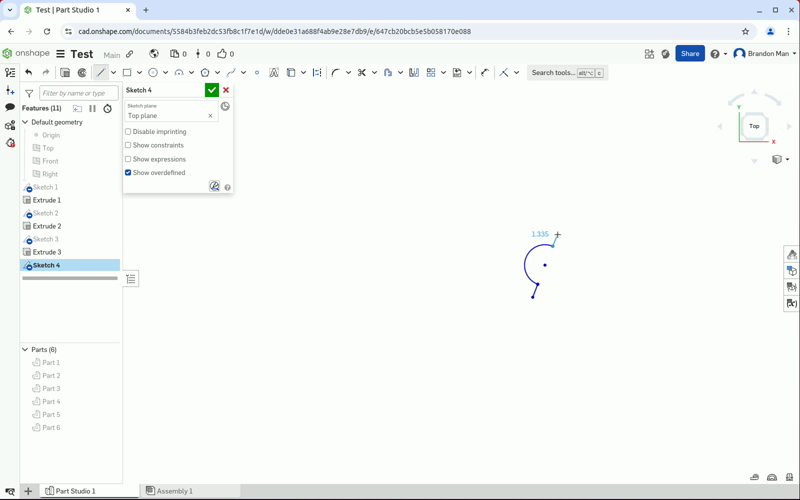
scroll(6)
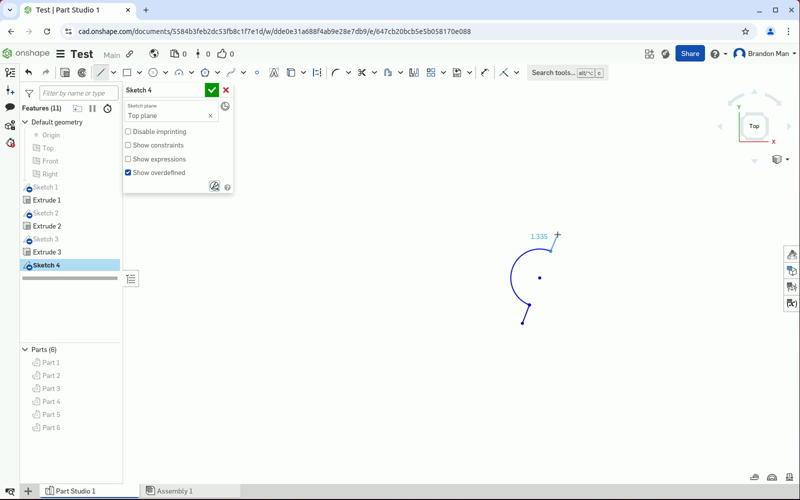
scroll(6)
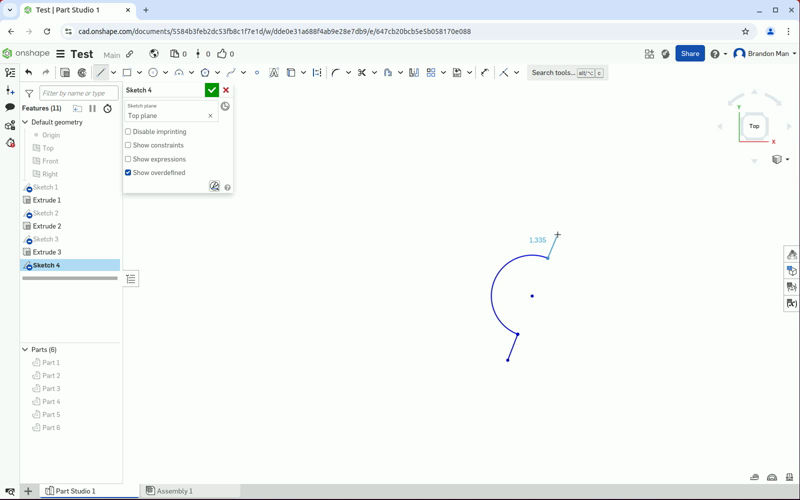
scroll(6)
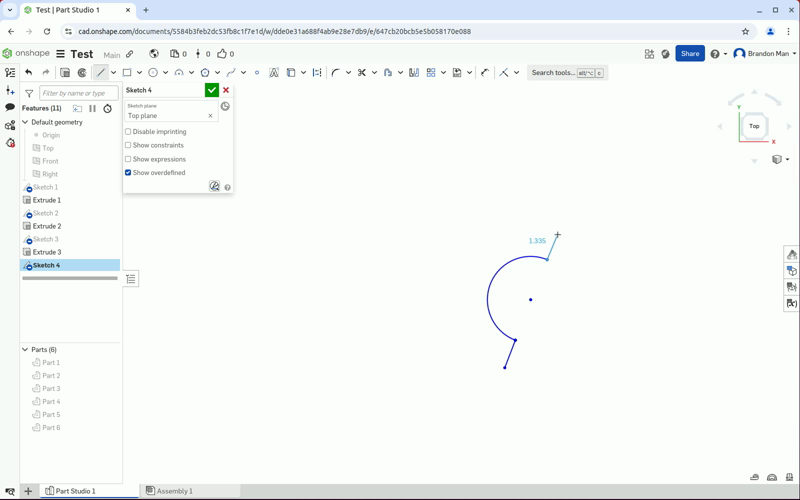
scroll(6)
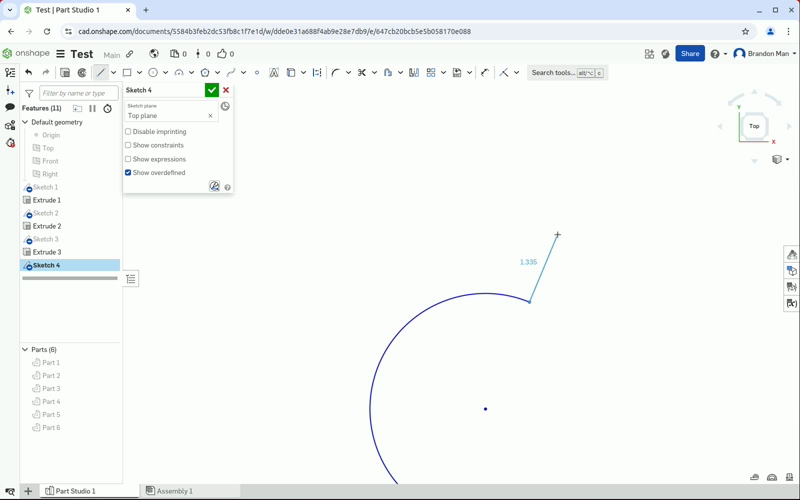
click(557, 234)
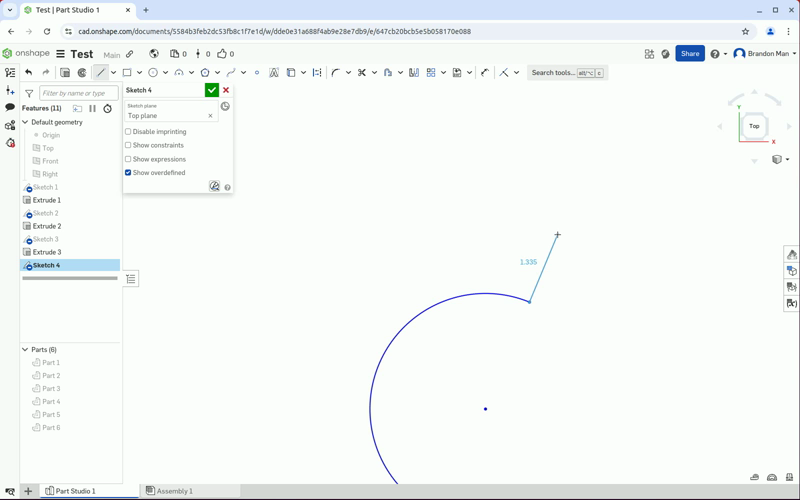
scroll(-6)
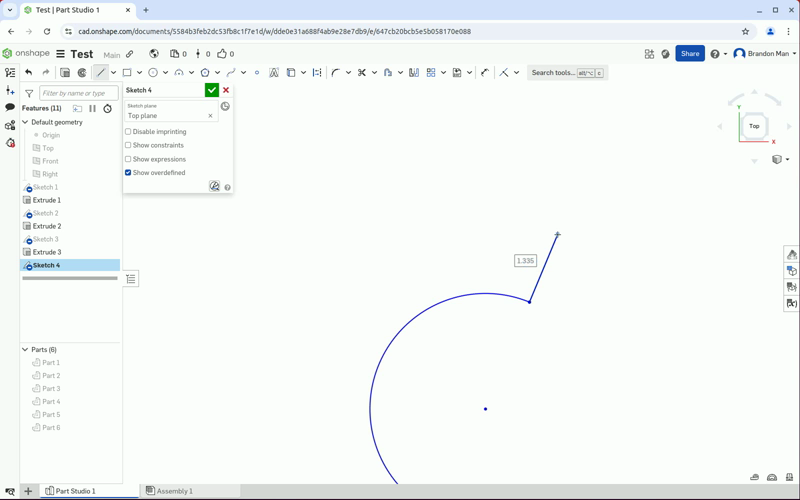
scroll(-6)
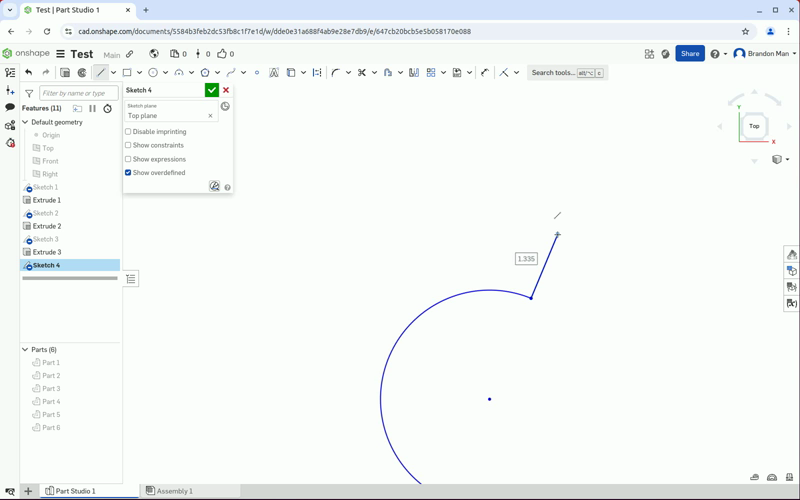
scroll(-6)
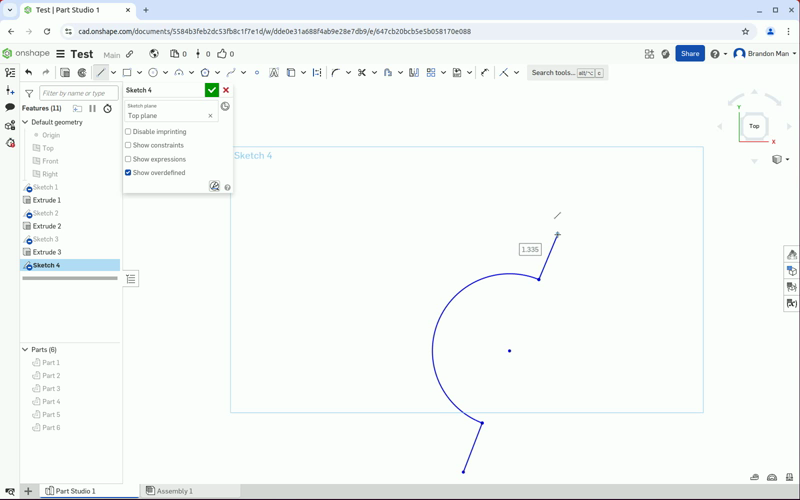
scroll(-6)
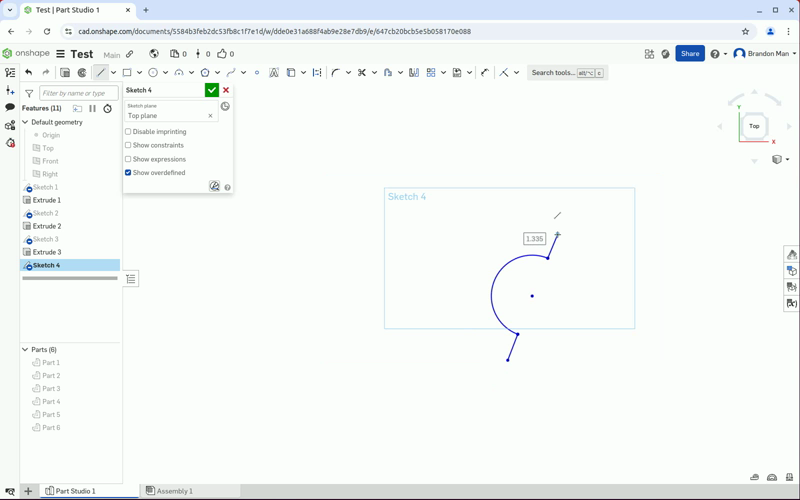
scroll(-6)
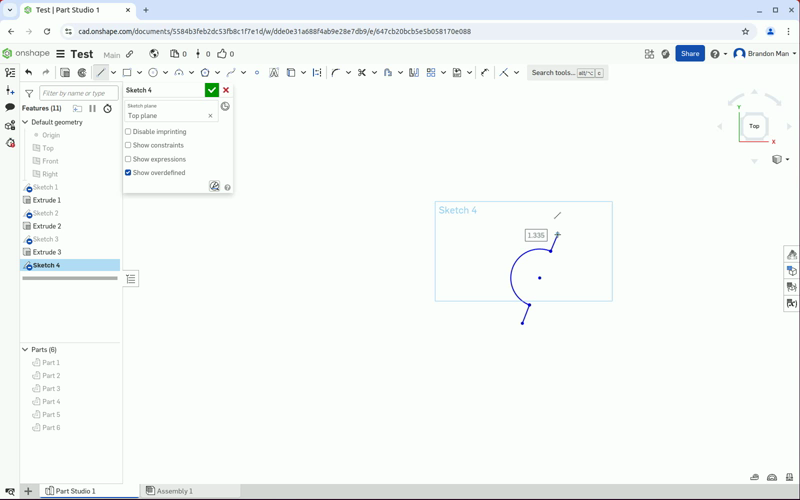
scroll(-6)
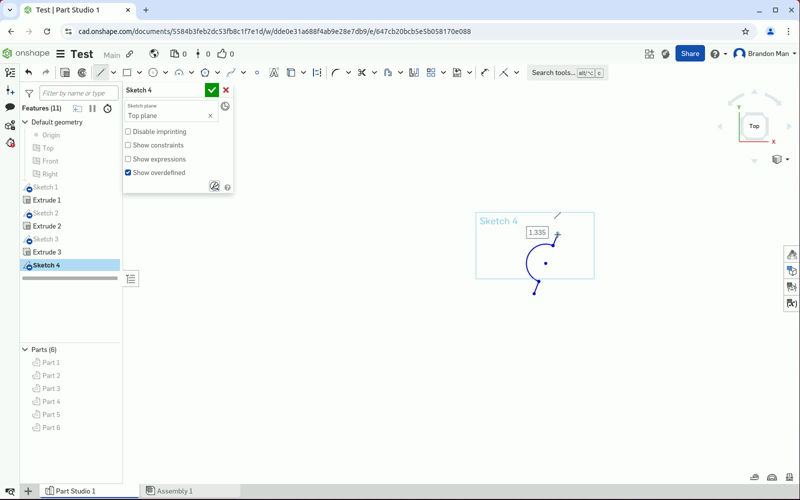
scroll(-6)
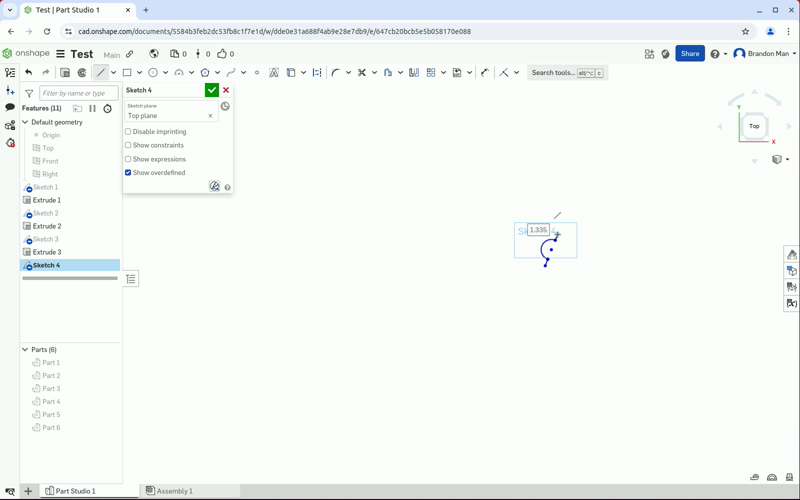
key_up(shift)
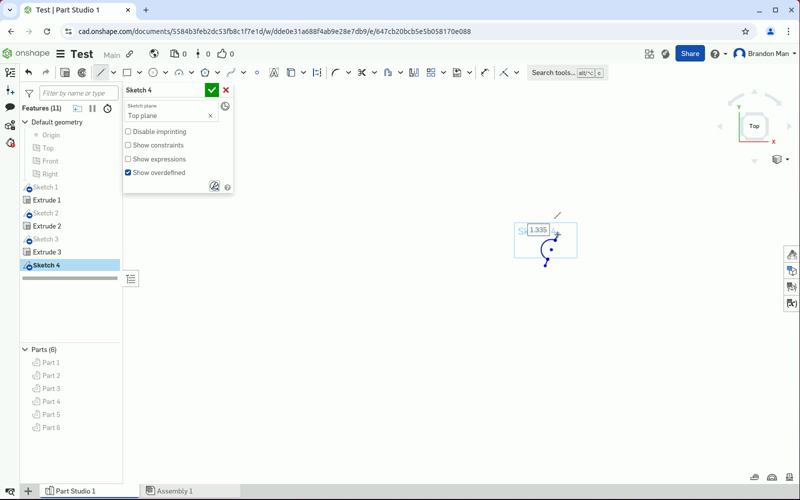
key(esc)
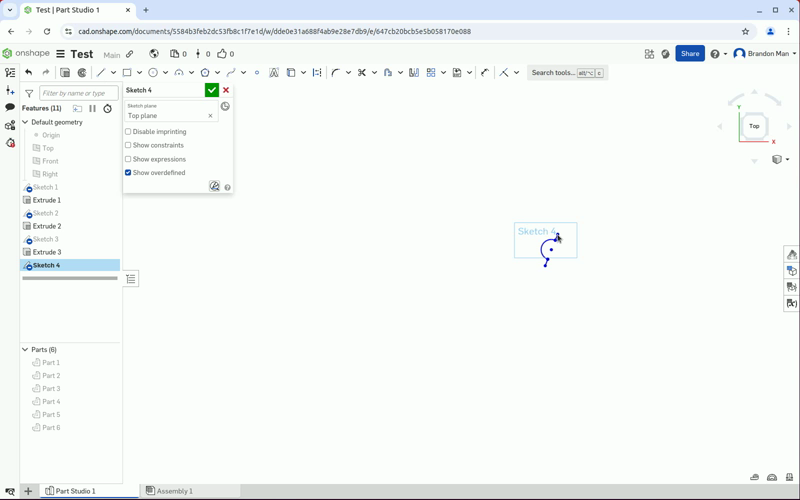
key(a)
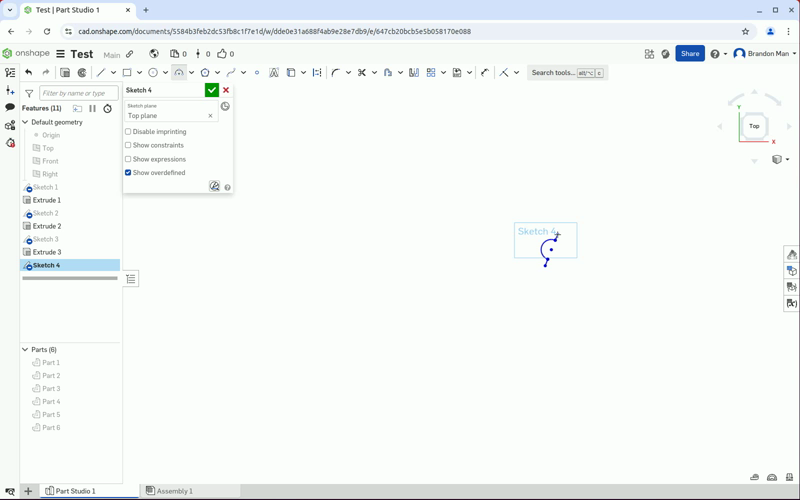
mouse_move(557, 234)
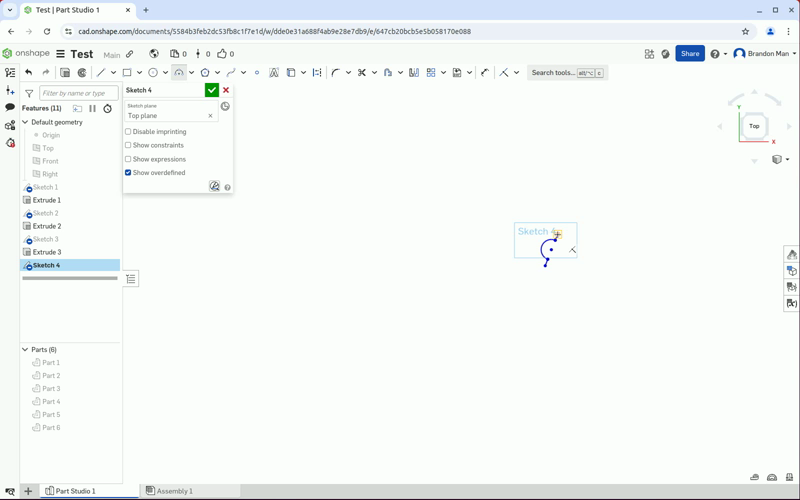
click(557, 234)
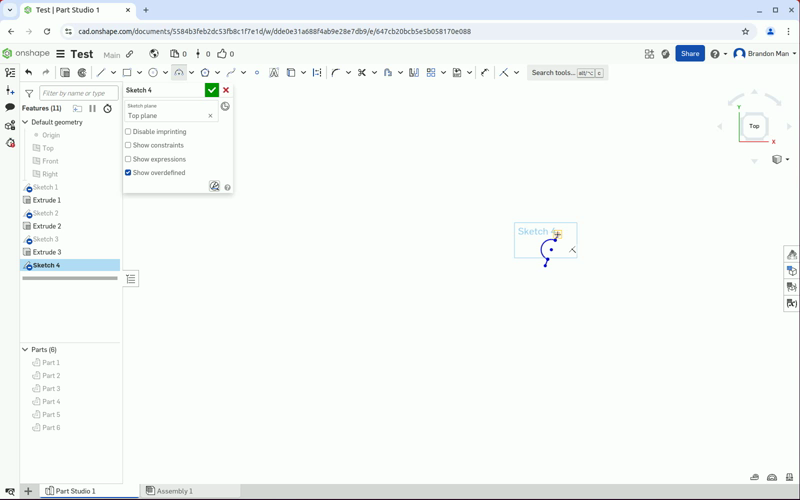
mouse_move(545, 265)
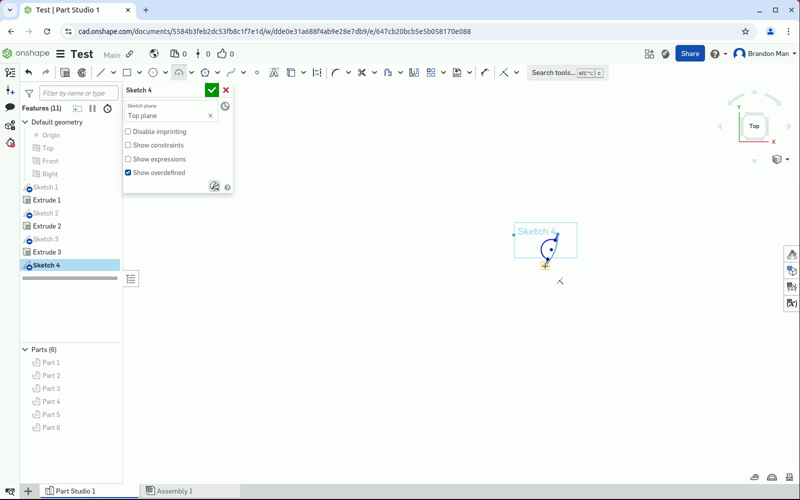
click(545, 265)
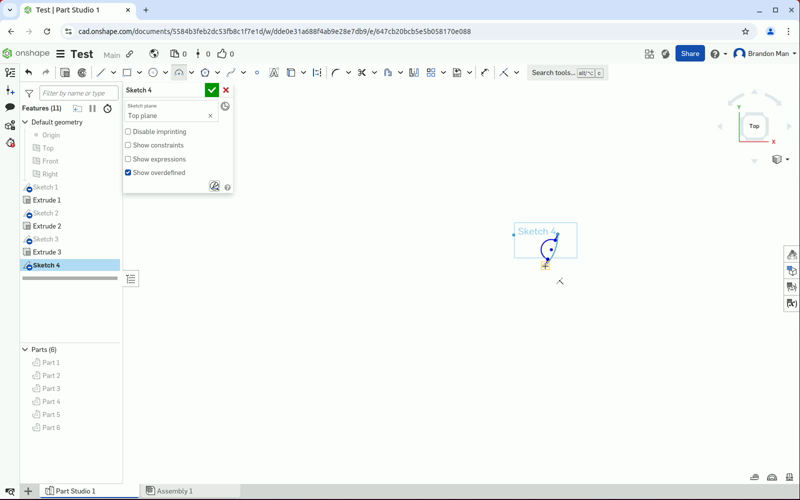
key_down(shift)
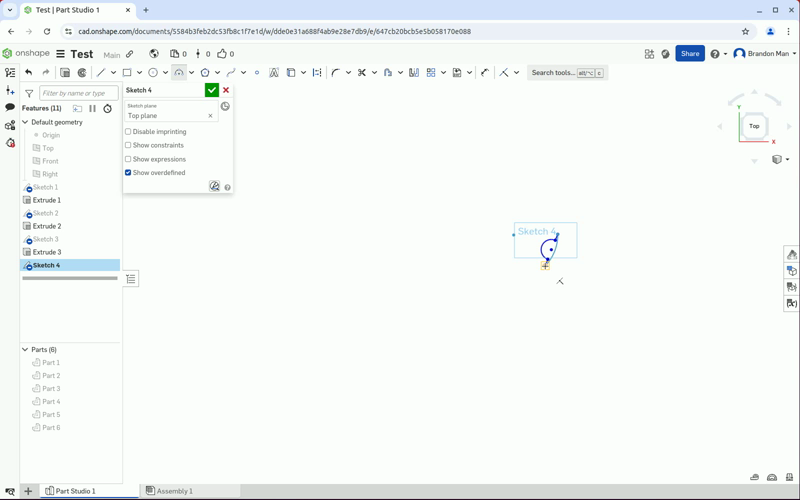
mouse_move(535, 243)
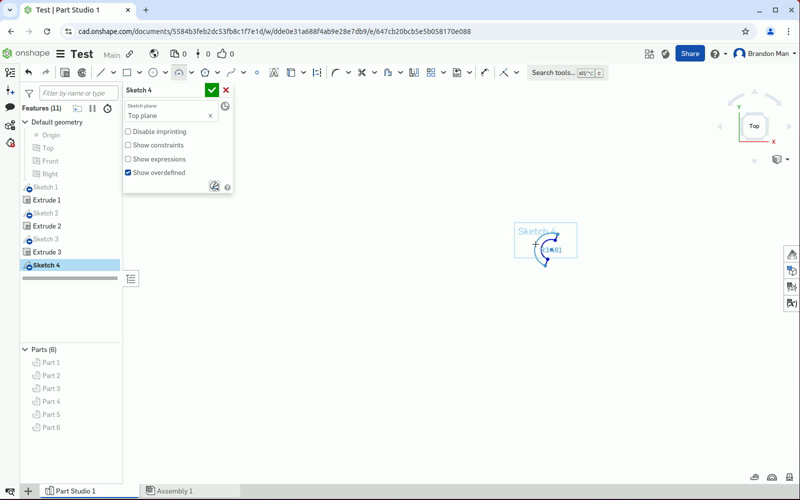
click(535, 243)
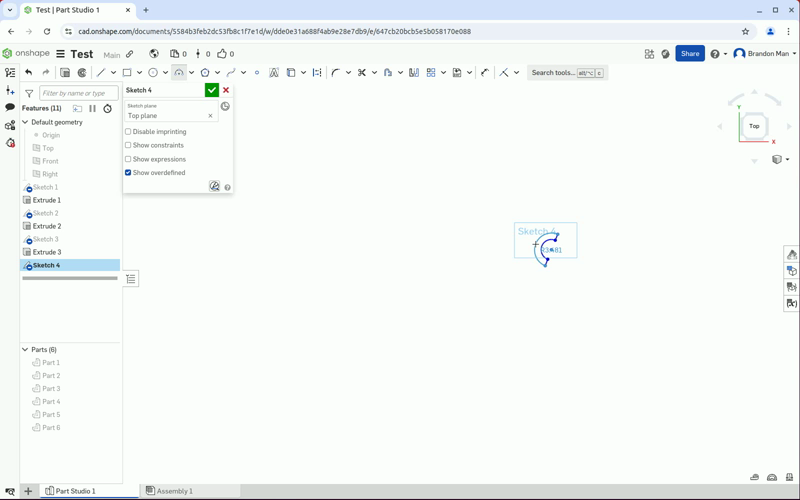
key_up(shift)
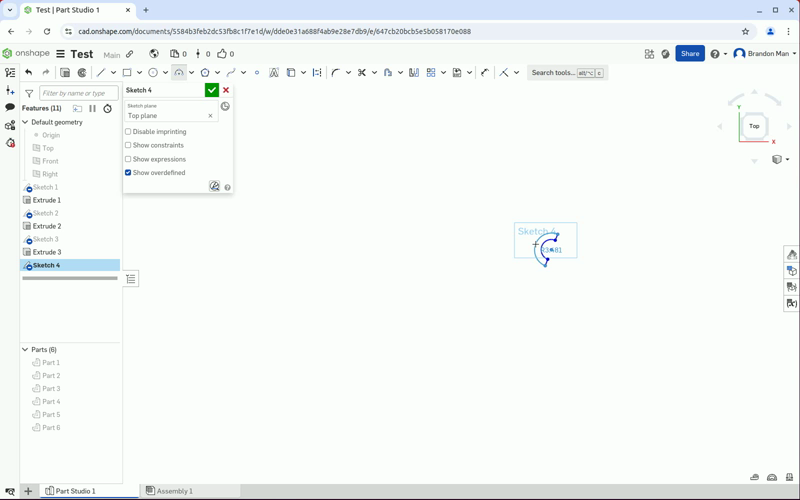
key(esc)
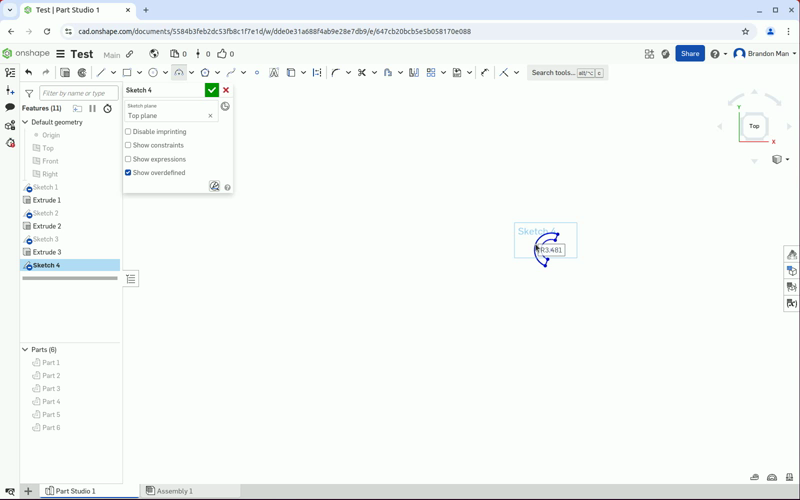
mouse_move(539, 256)
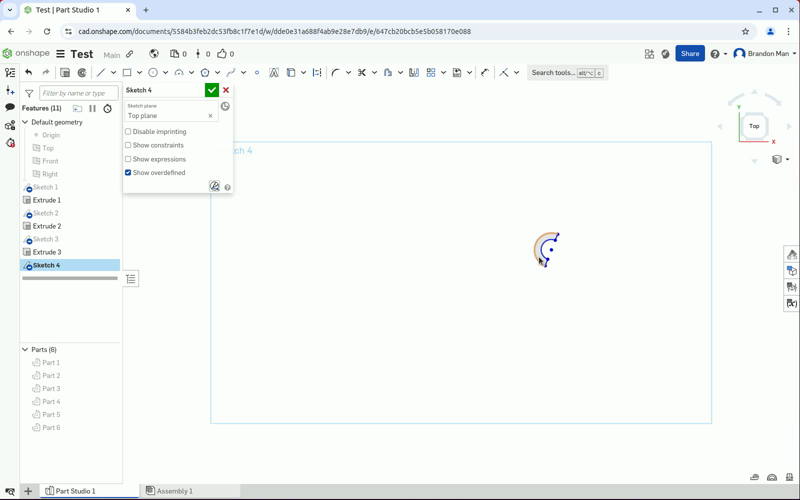
scroll(6)
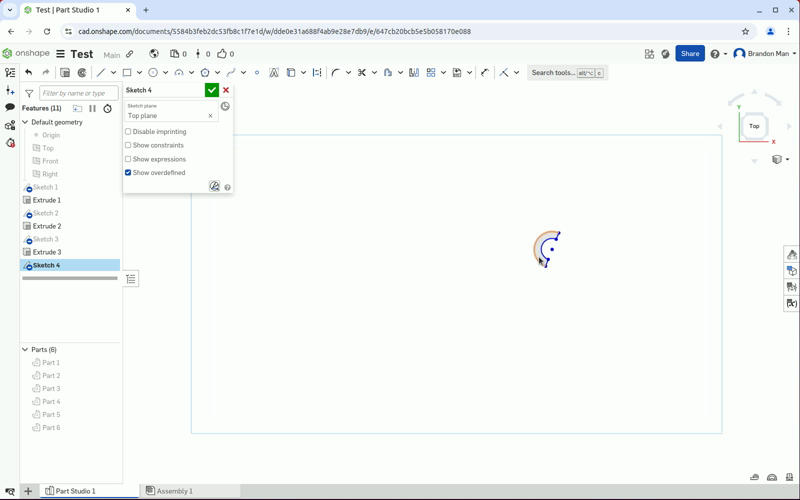
scroll(6)
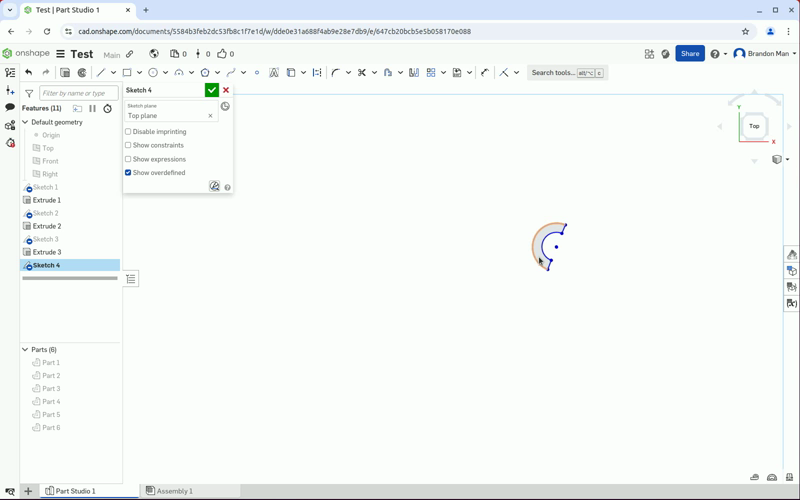
scroll(6)
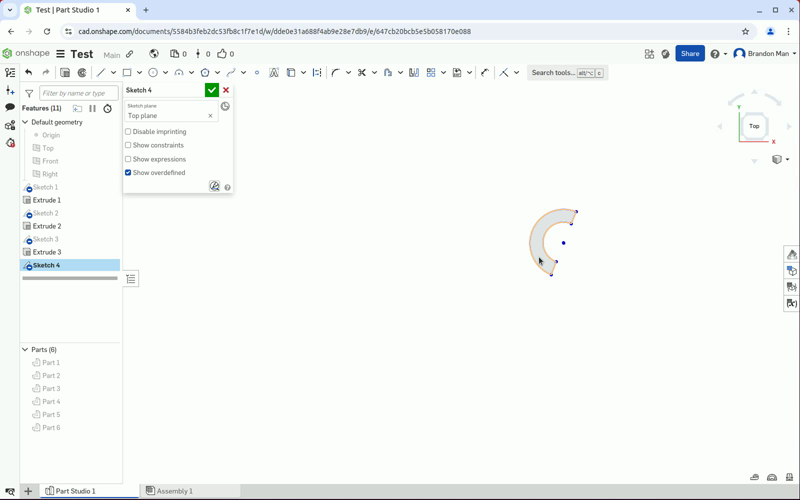
scroll(6)
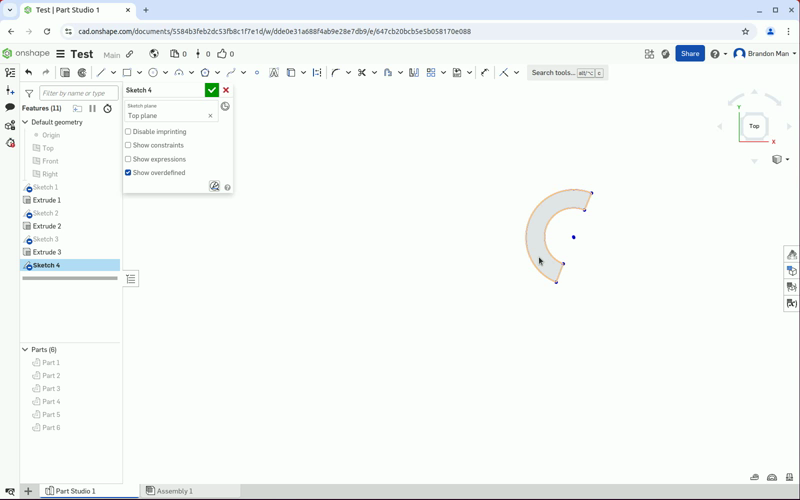
scroll(6)
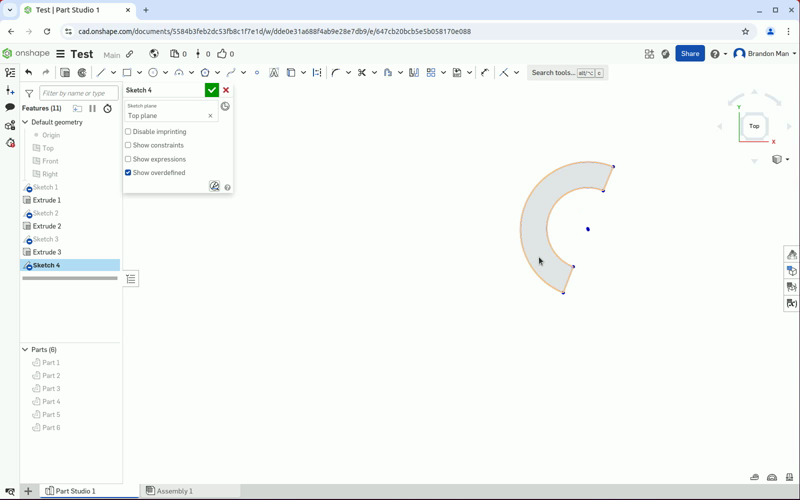
scroll(6)
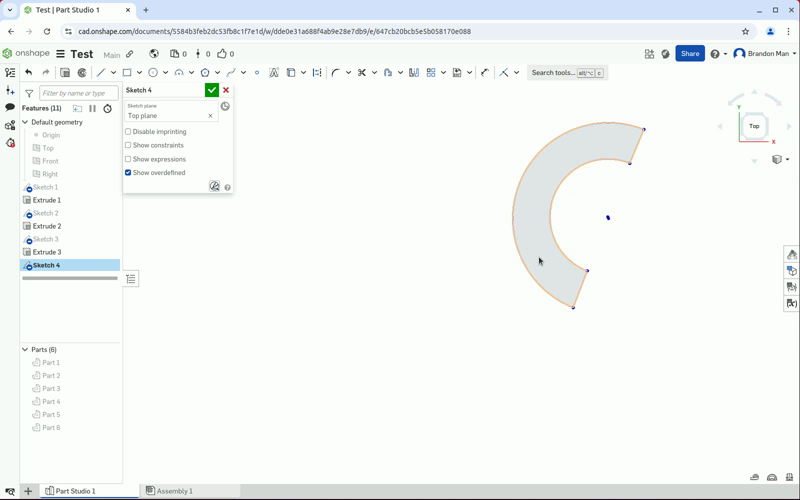
scroll(6)
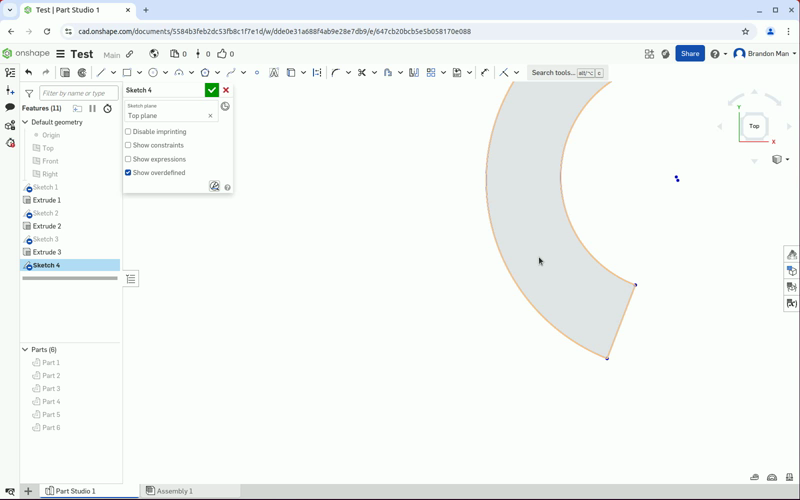
click(539, 256)
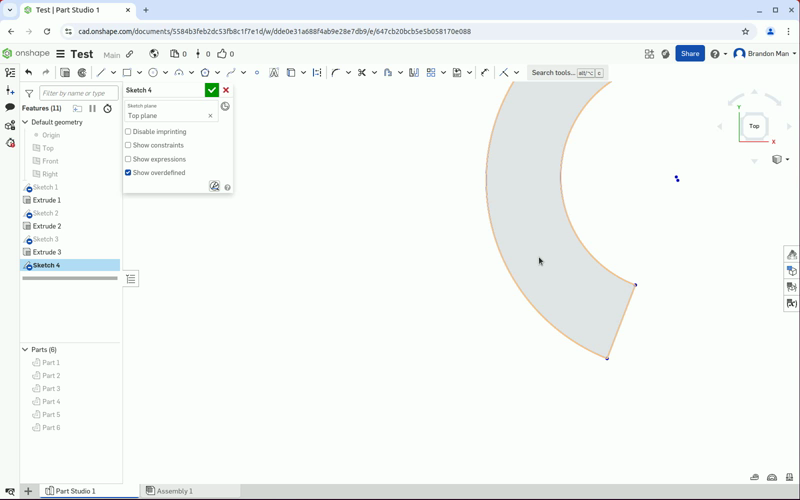
scroll(-6)
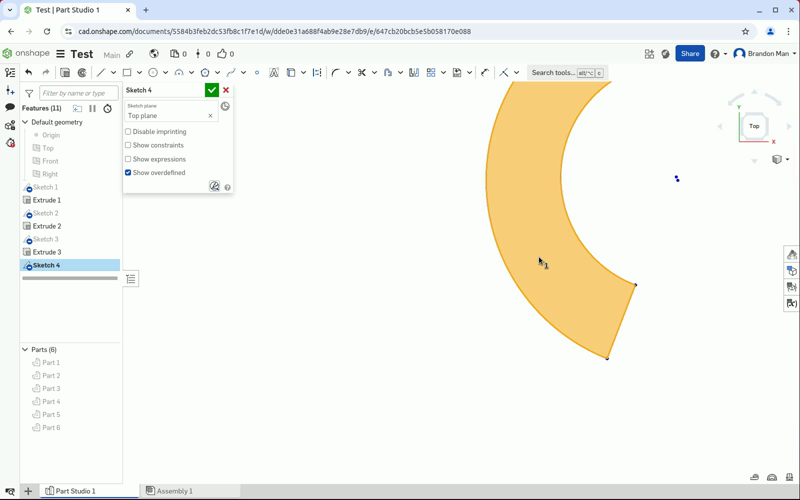
scroll(-6)
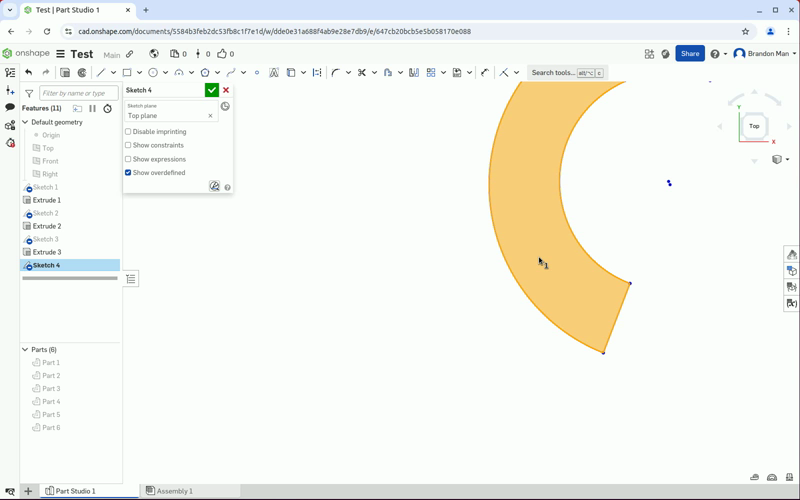
scroll(-6)
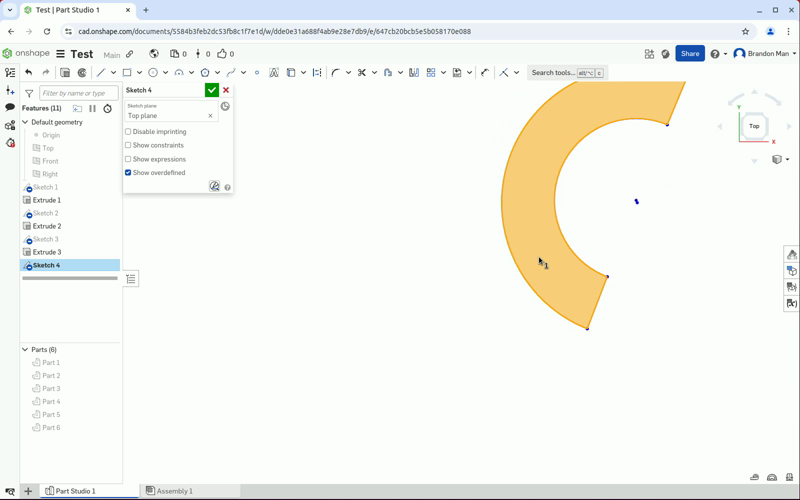
scroll(-6)
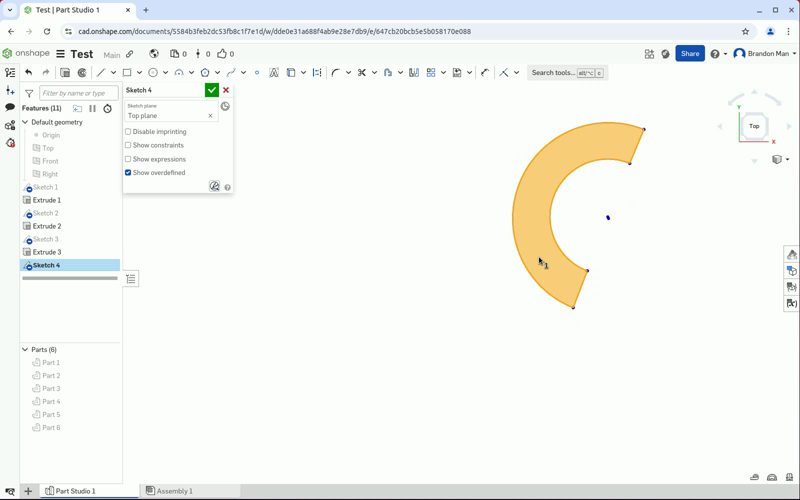
scroll(-6)
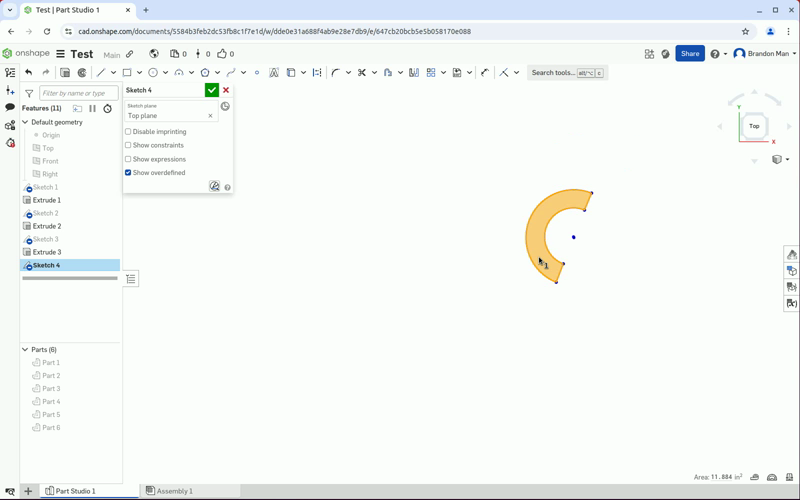
scroll(-6)
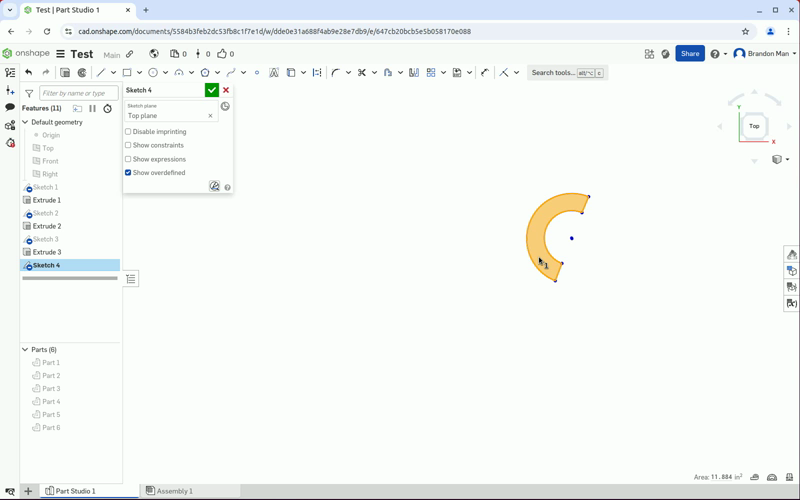
scroll(-6)
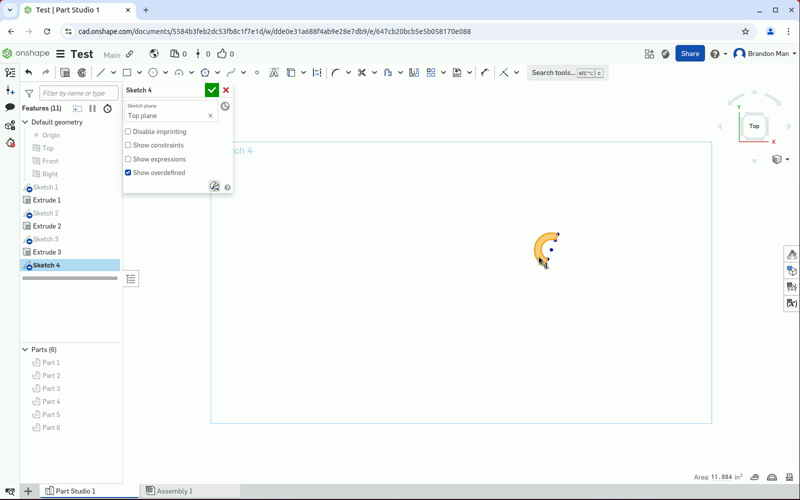
mouse_move(73, 352)
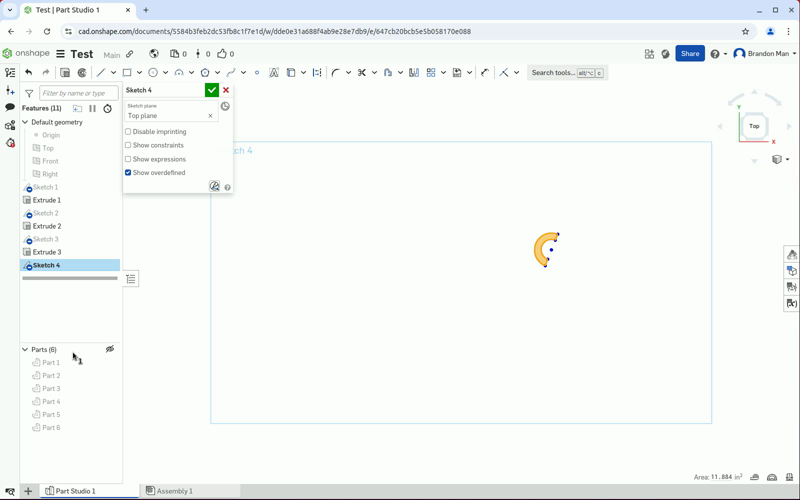
key(shift+y)
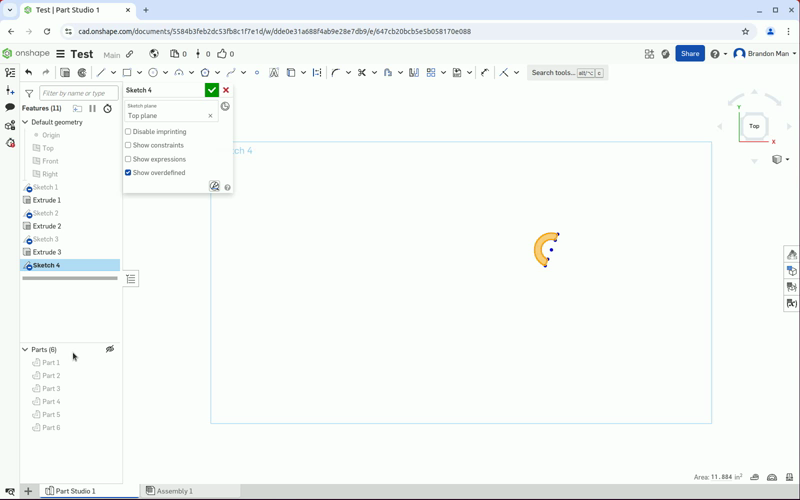
key(shift+e)
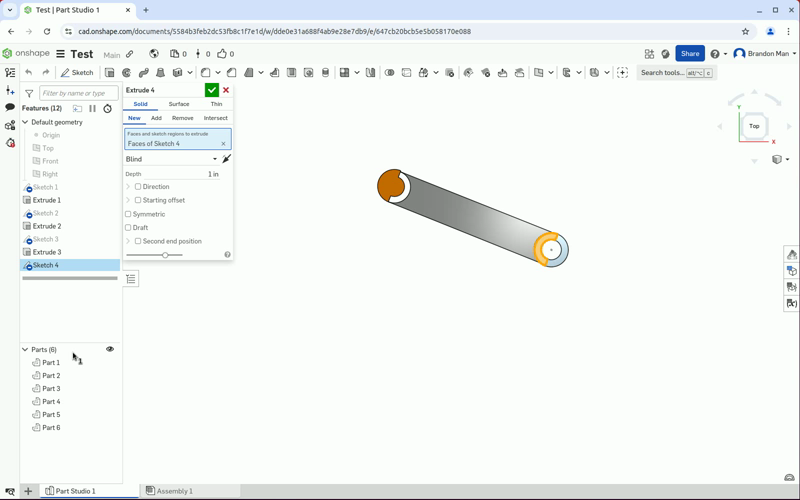
mouse_move(143, 106)
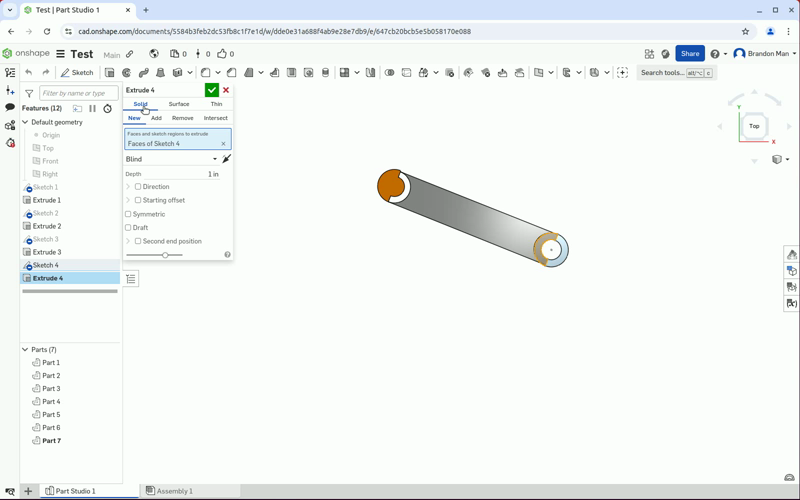
click(143, 106)
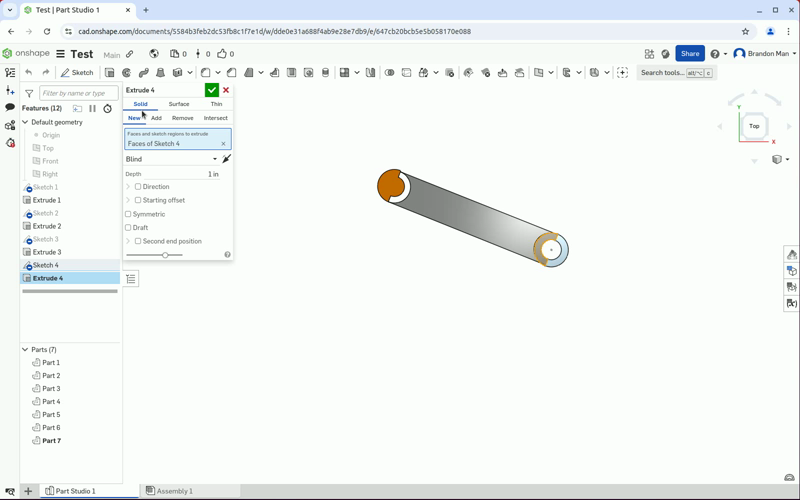
mouse_move(137, 120)
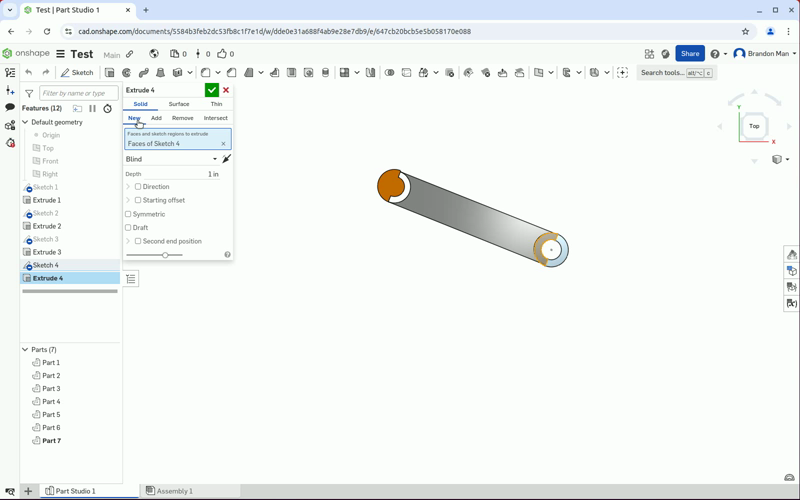
click(137, 120)
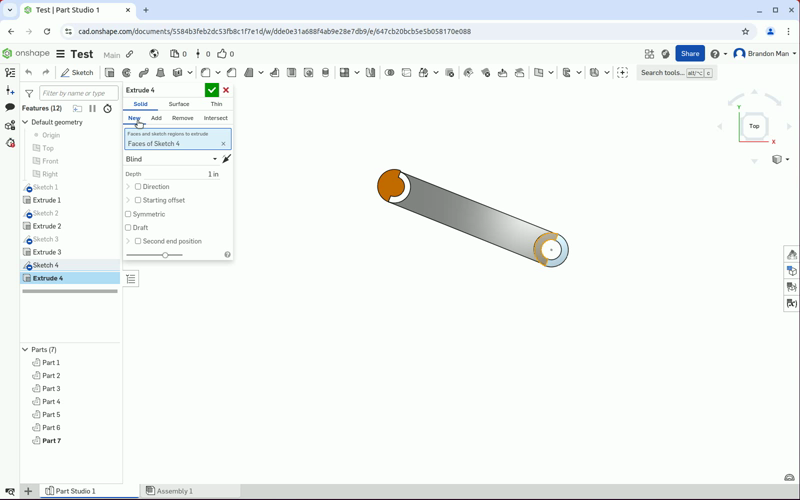
key(tab, 4)
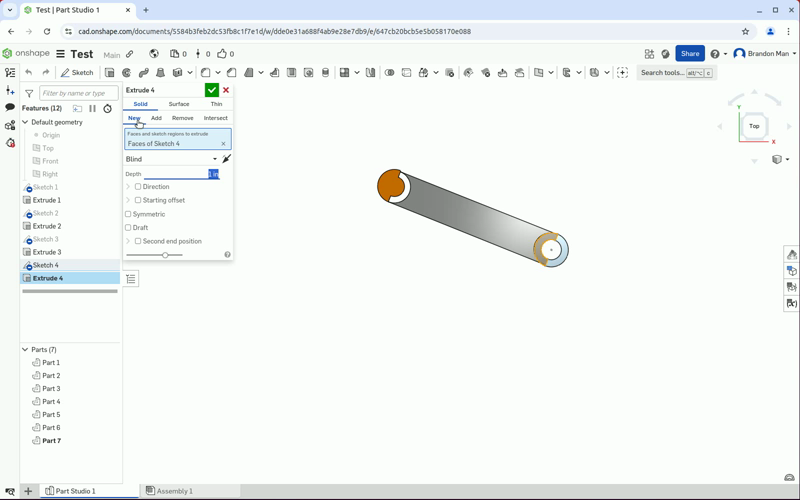
text(4.092)
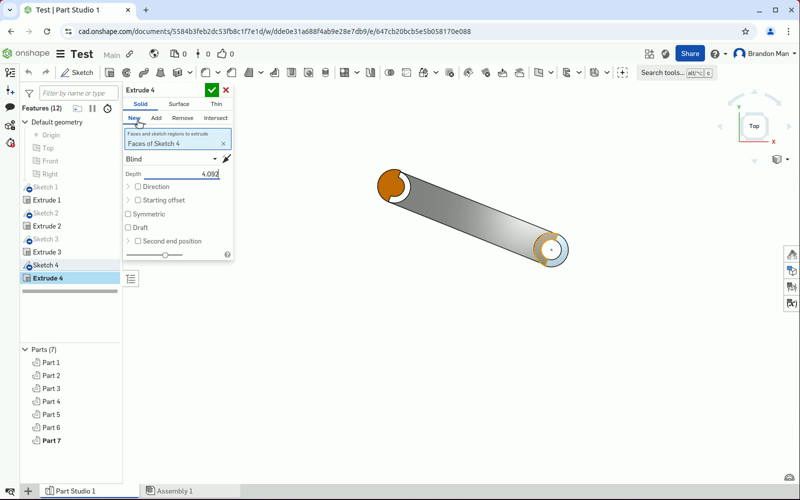
key(enter)
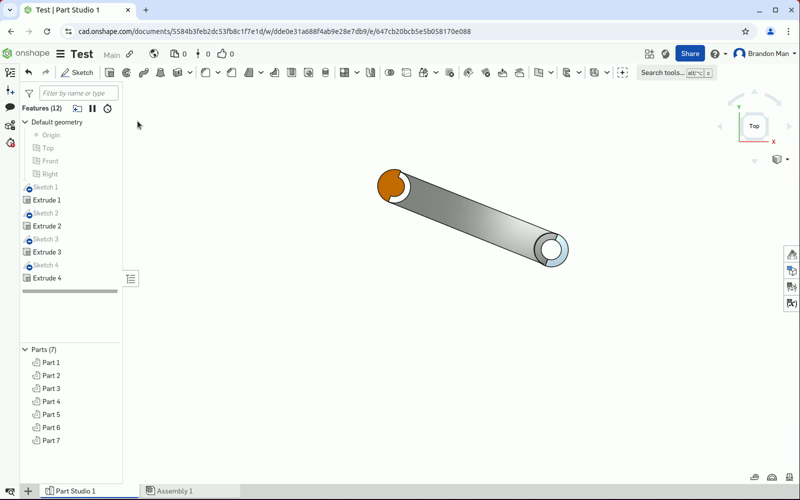
key(shift+h)
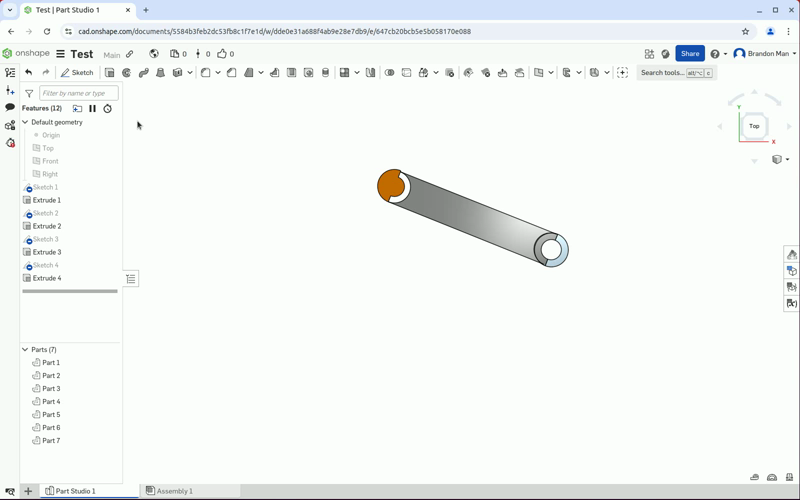
key(shift+h)
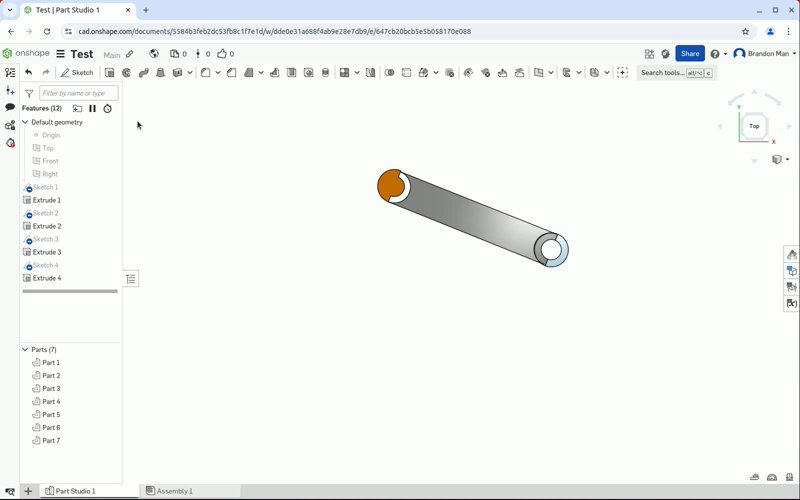
mouse_move(73, 189)
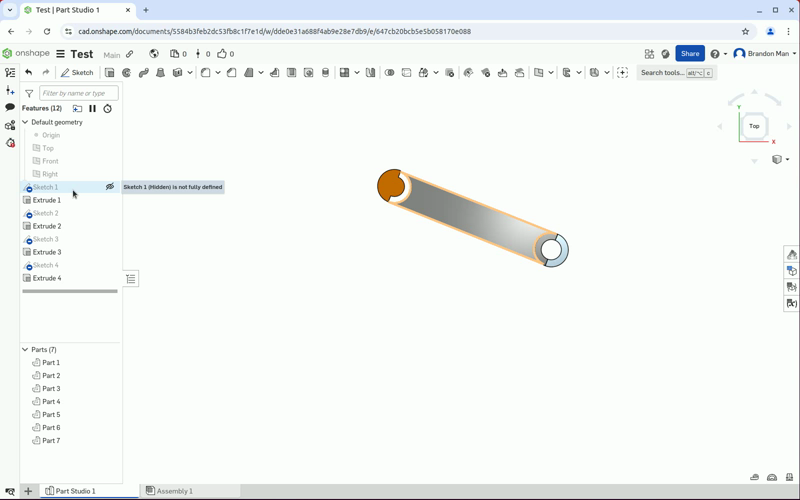
click(73, 189)
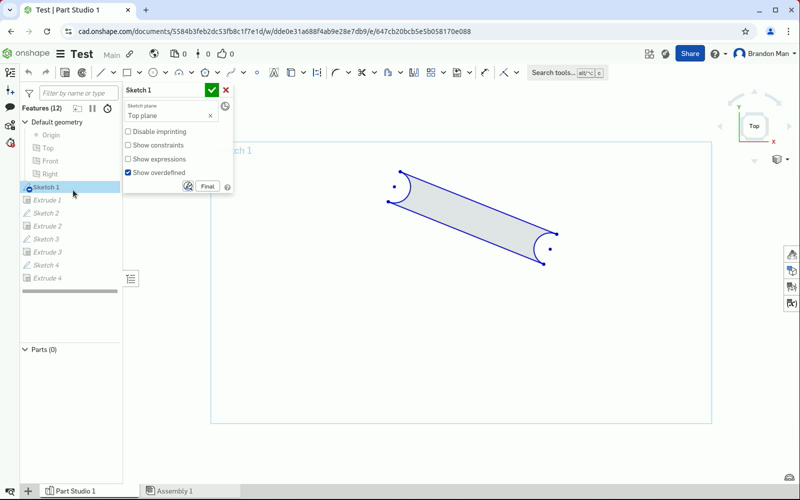
mouse_move(229, 92)
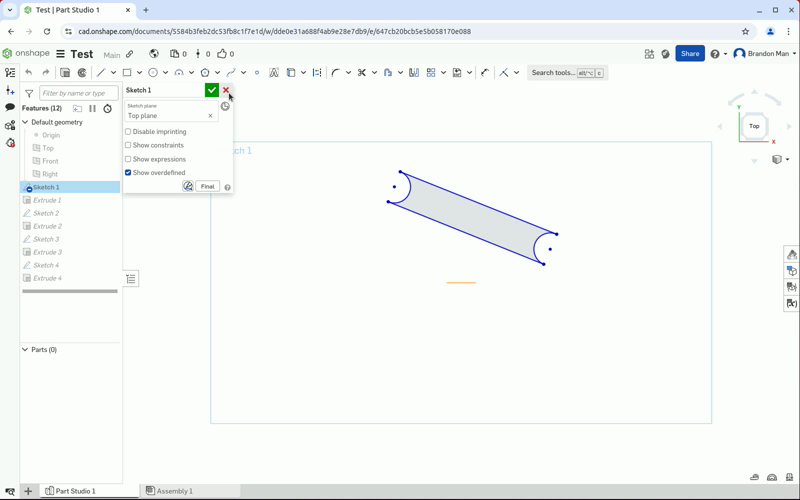
click(229, 92)
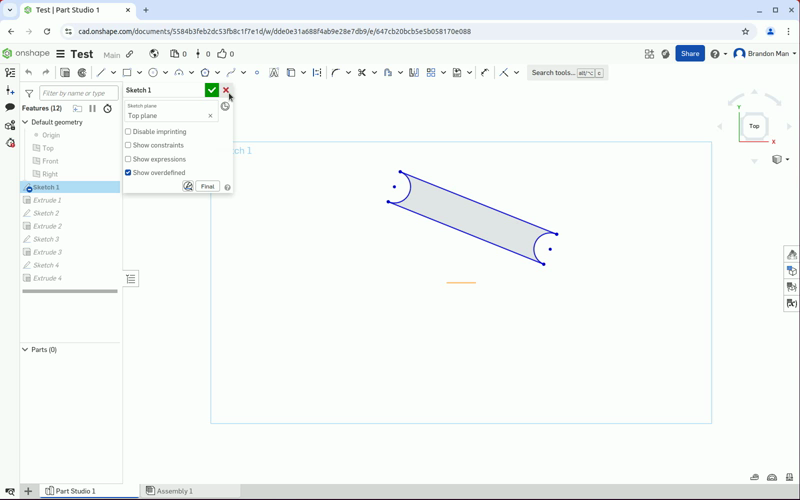
key(shift+s)
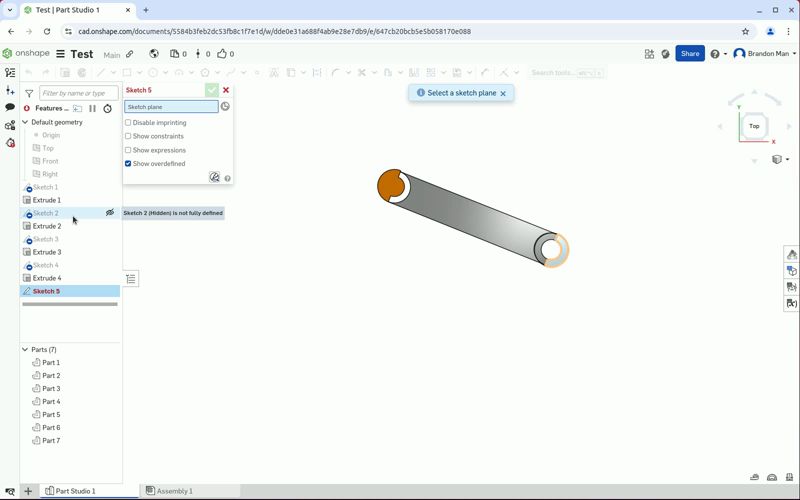
scroll(3)
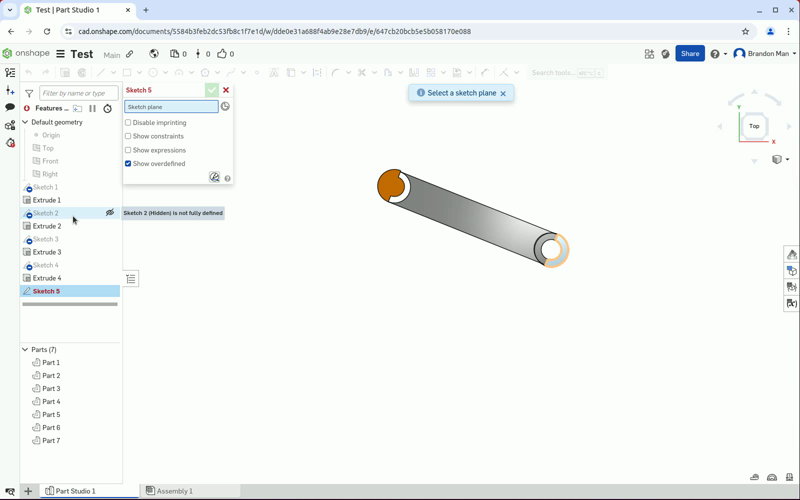
mouse_move(73, 150)
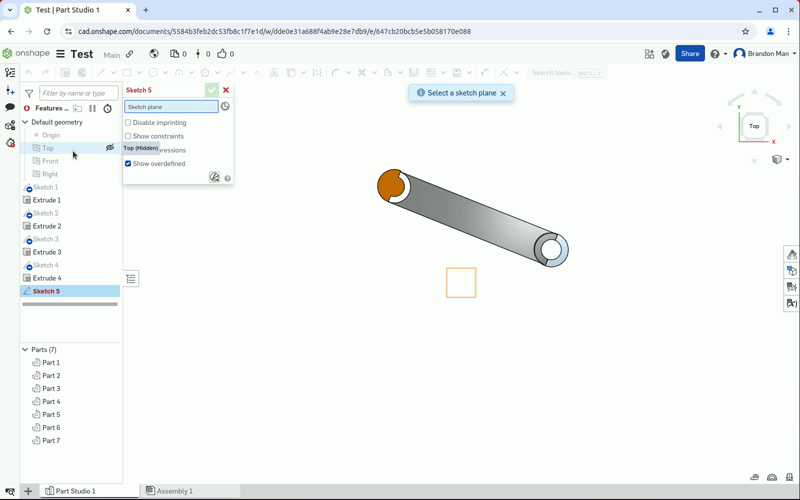
click(73, 150)
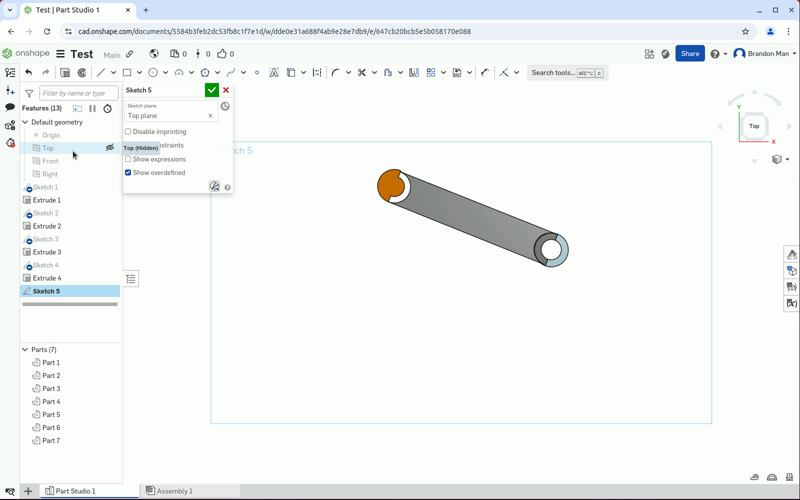
mouse_move(73, 352)
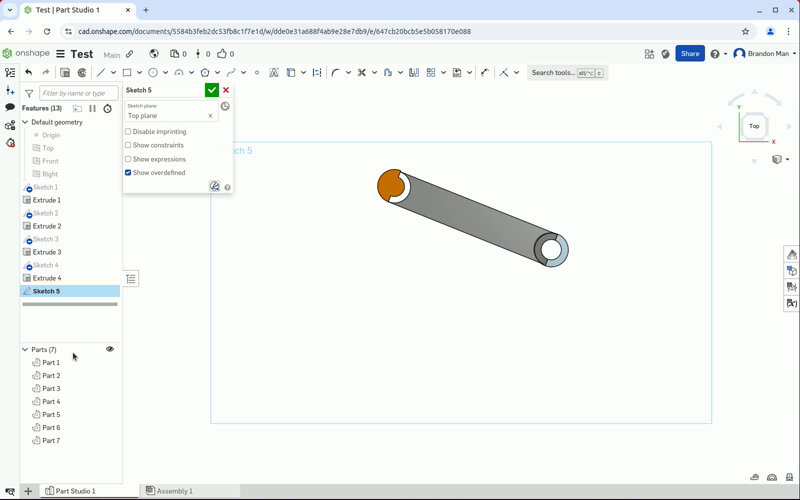
key(y)
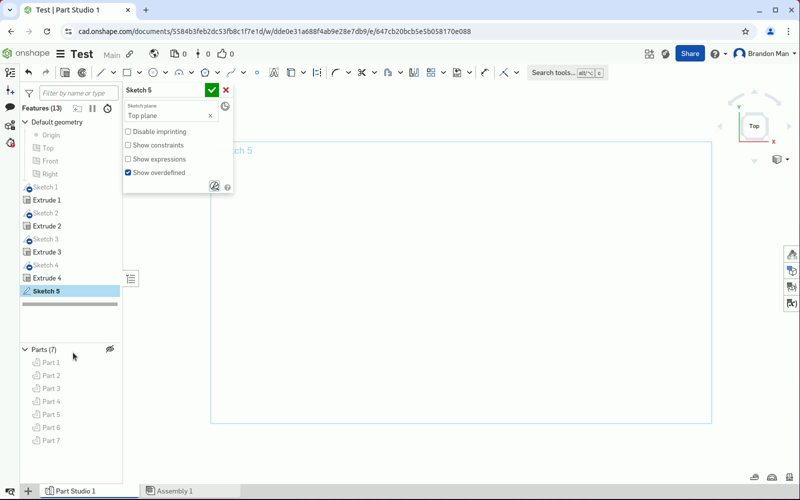
key(a)
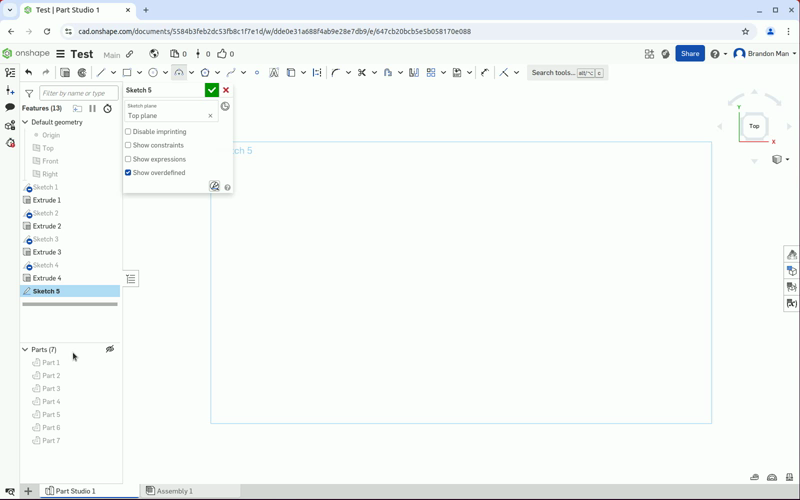
key_down(shift)
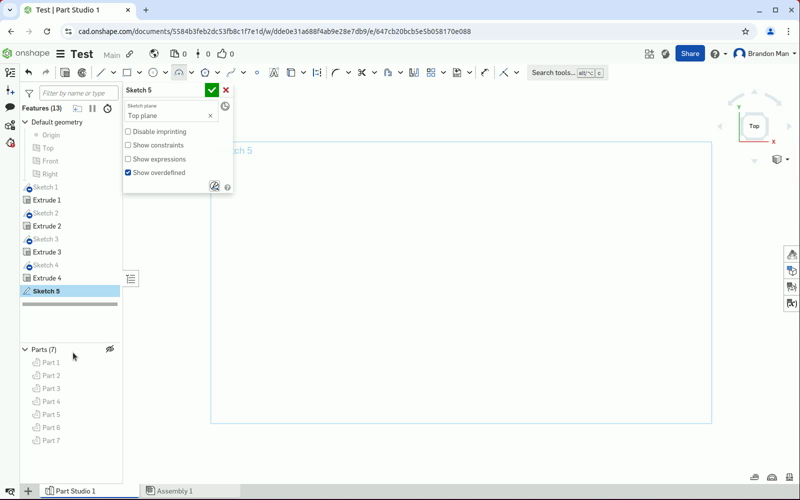
mouse_move(388, 201)
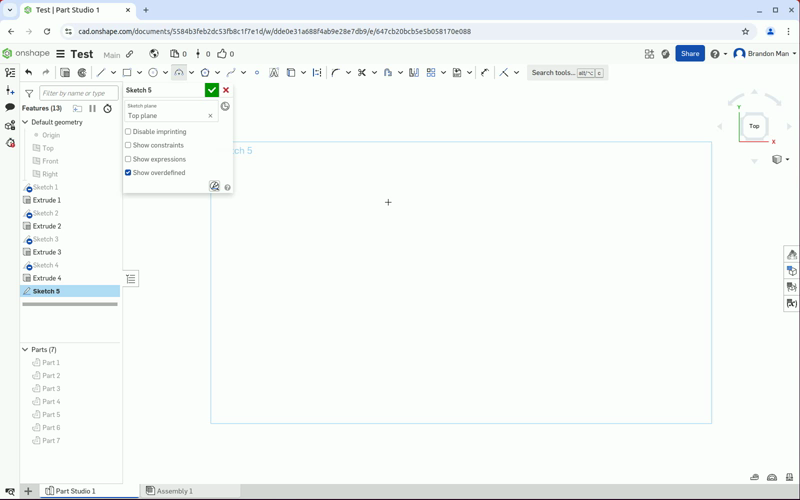
click(388, 201)
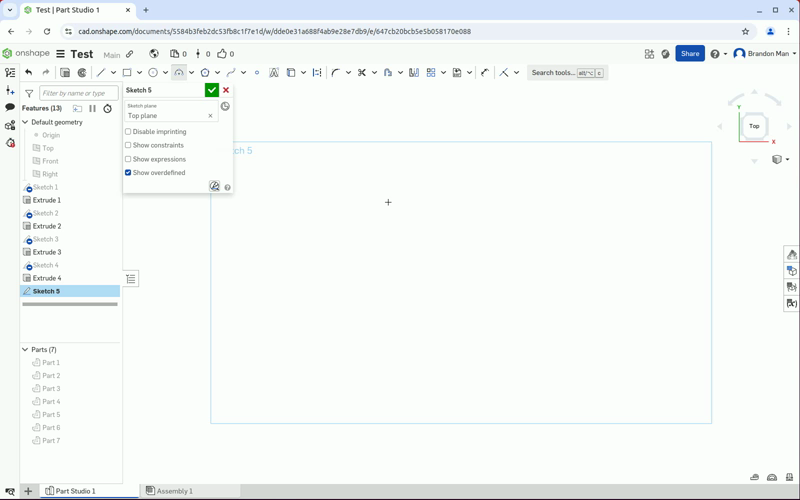
key_up(shift)
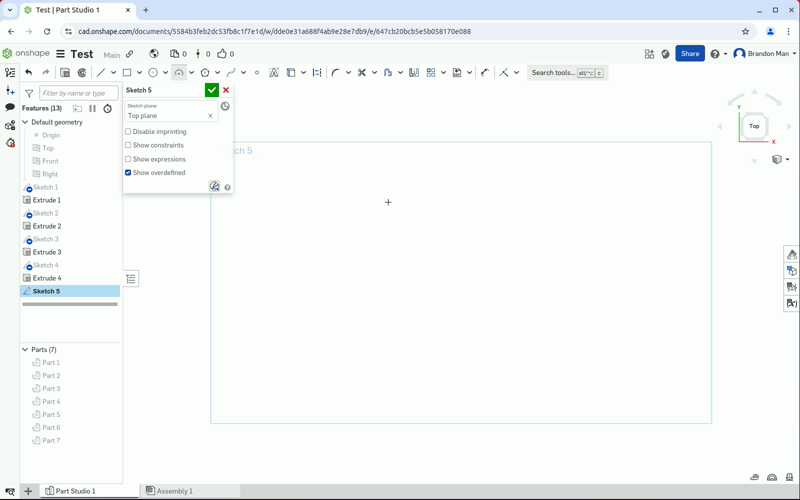
key_down(shift)
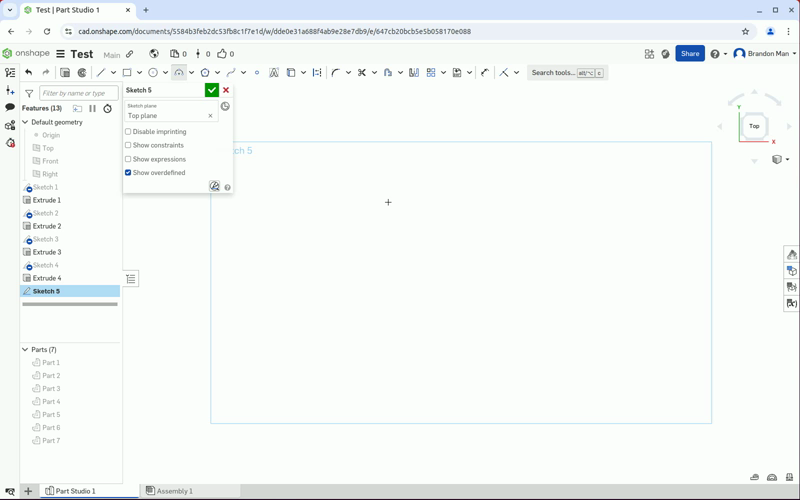
mouse_move(400, 170)
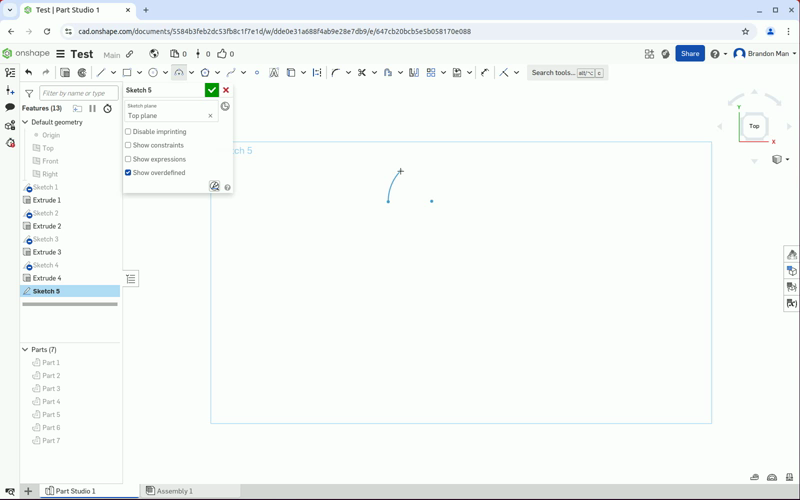
click(400, 170)
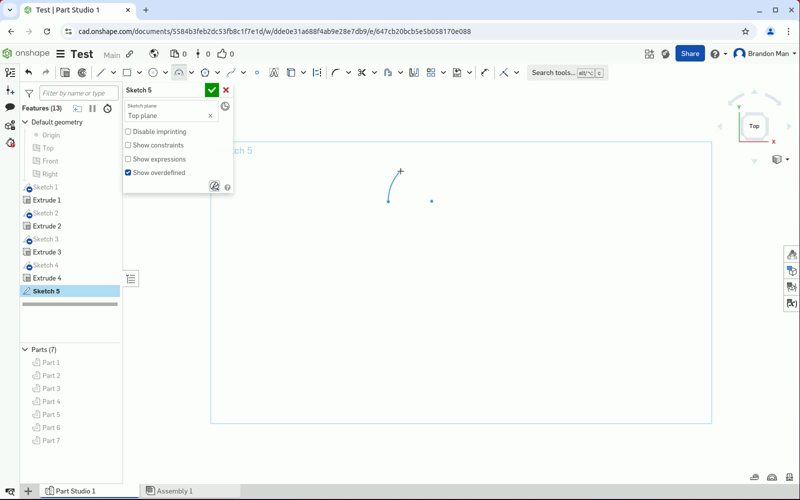
mouse_move(410, 192)
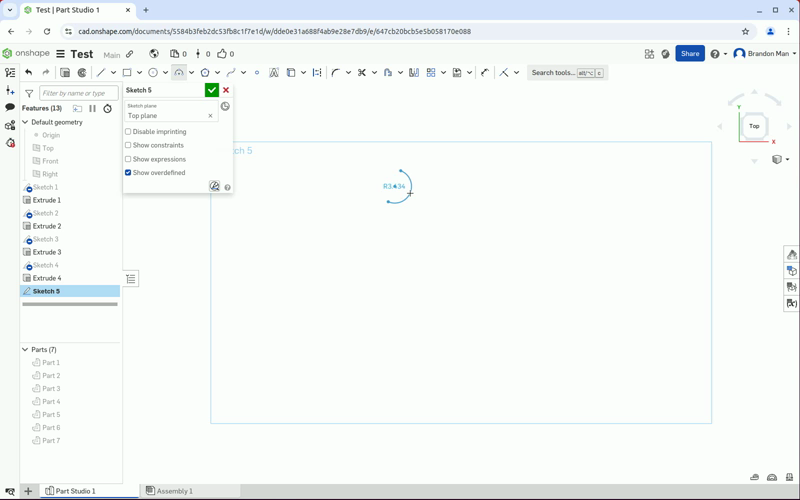
click(410, 192)
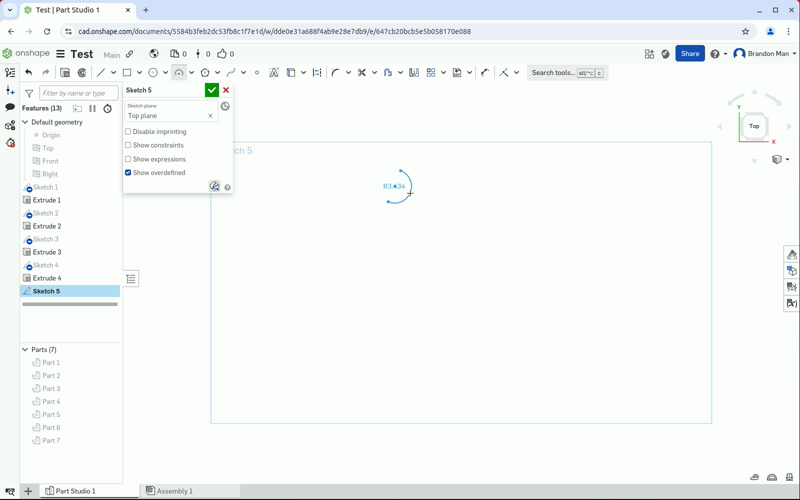
key_up(shift)
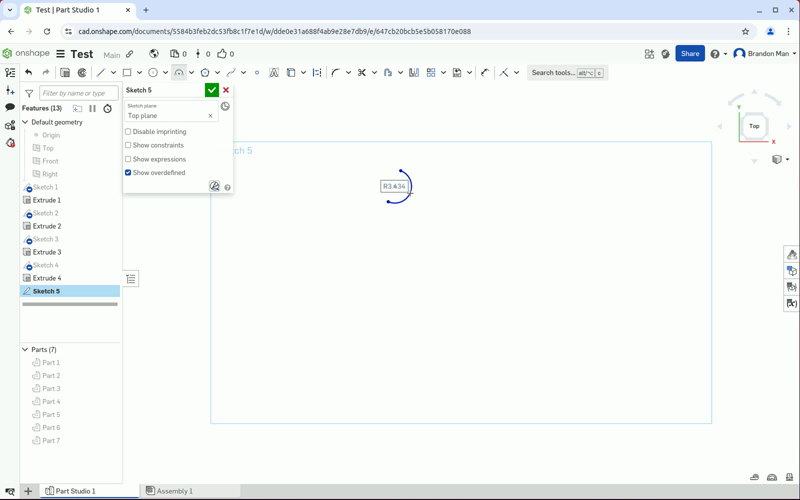
key(esc)
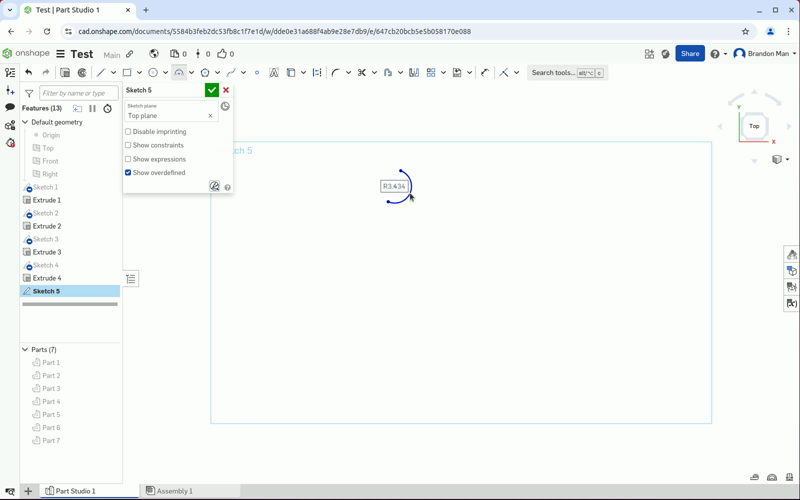
key(l)
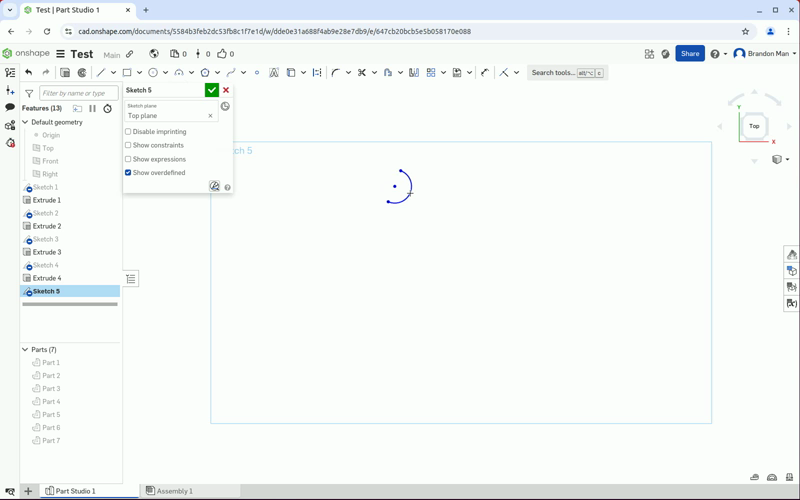
mouse_move(400, 170)
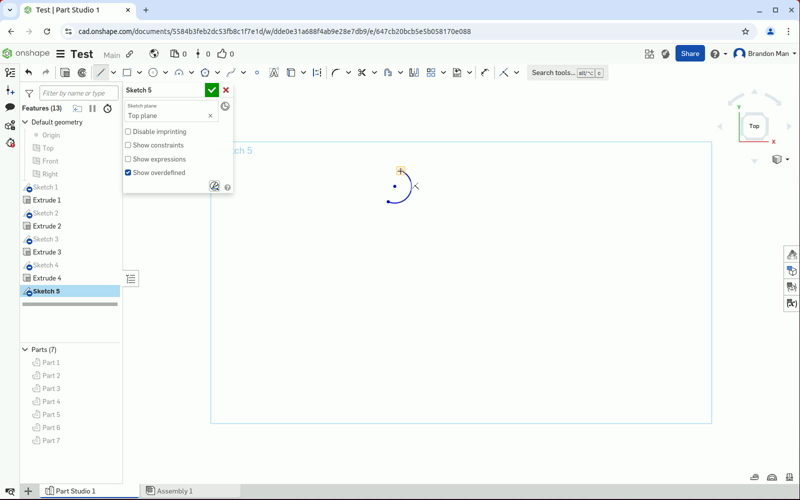
click(400, 170)
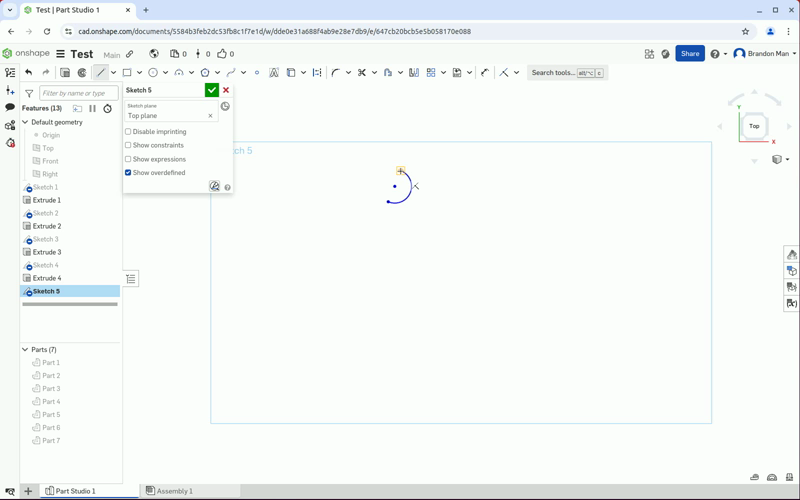
key_down(shift)
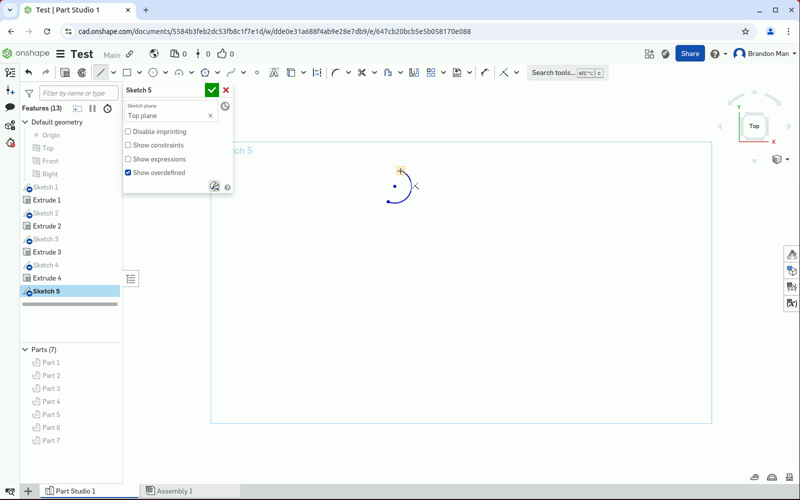
mouse_move(430, 170)
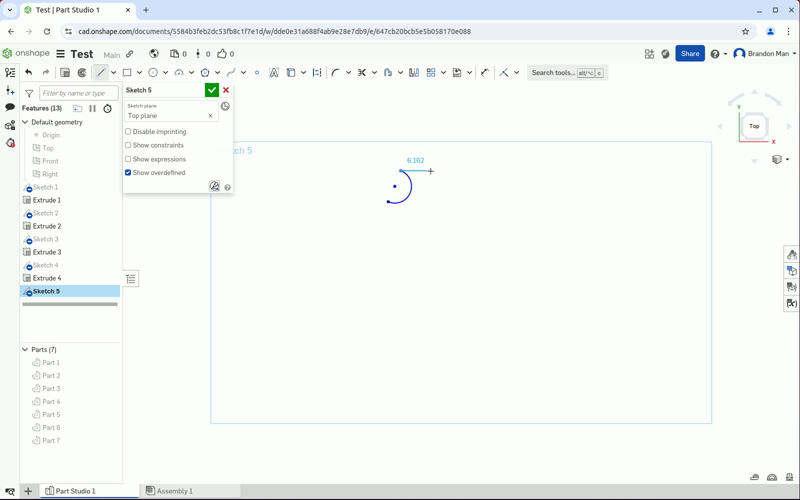
mouse_move(398, 177)
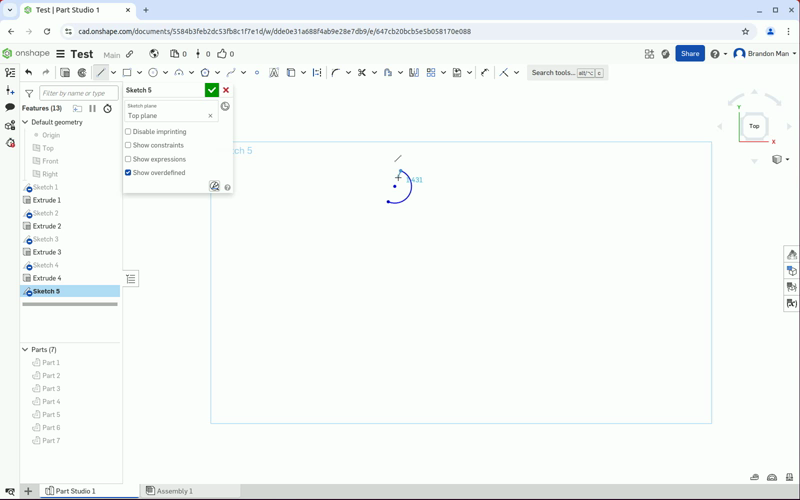
scroll(6)
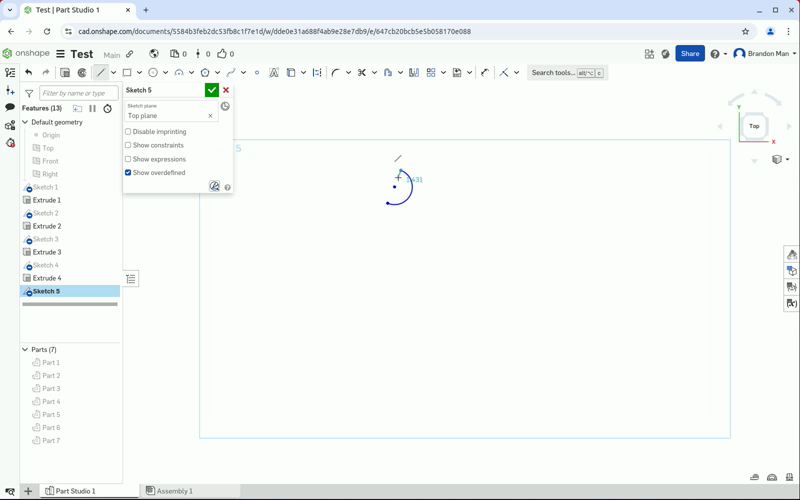
scroll(6)
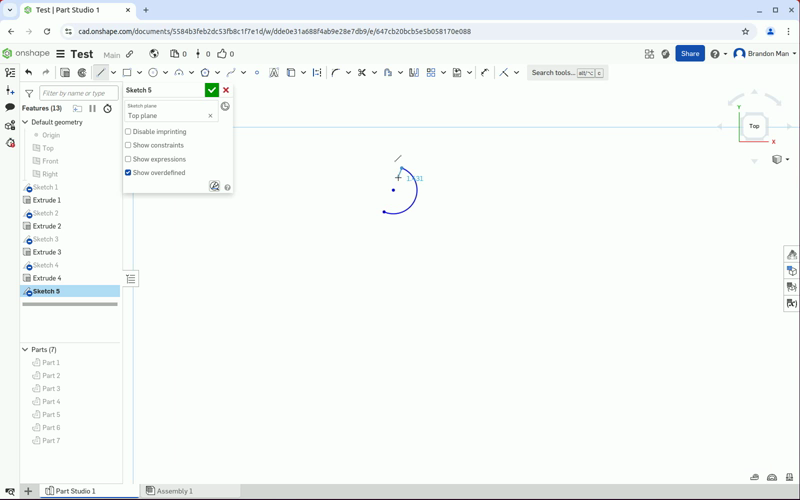
scroll(6)
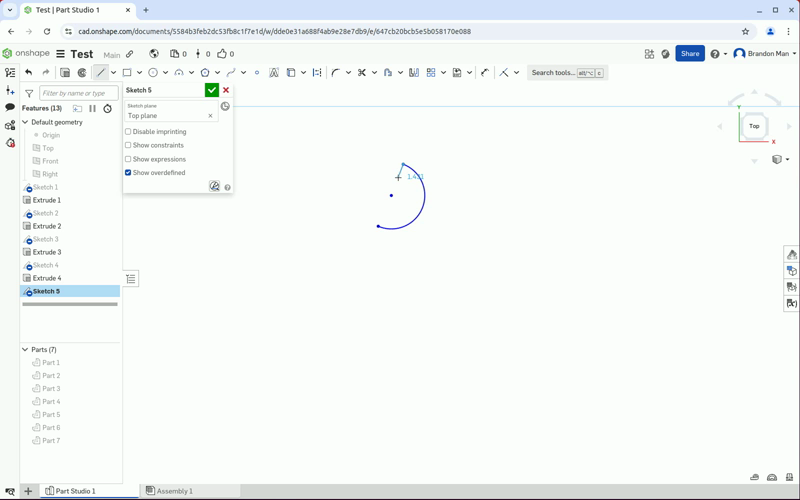
scroll(6)
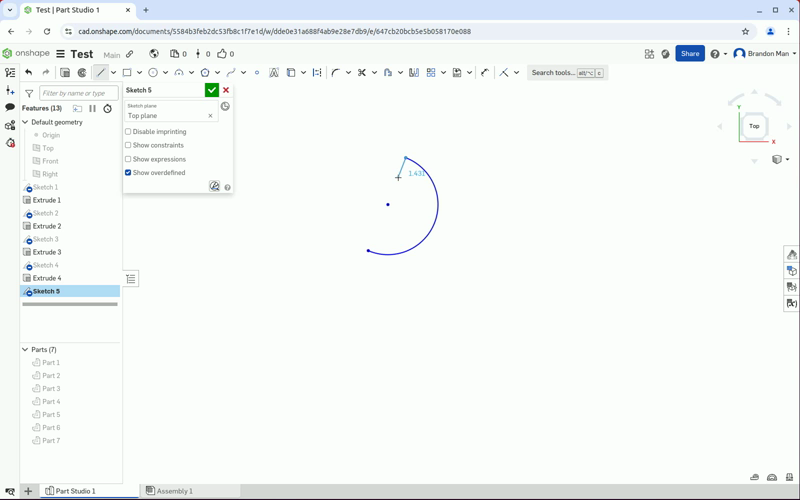
scroll(6)
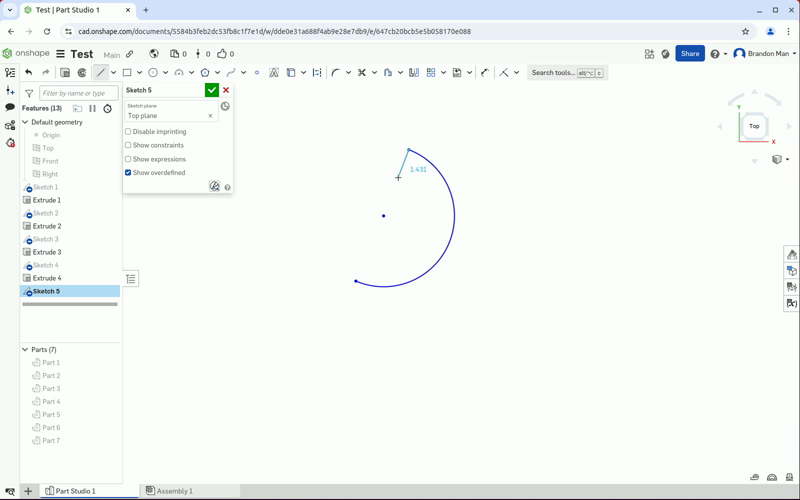
scroll(6)
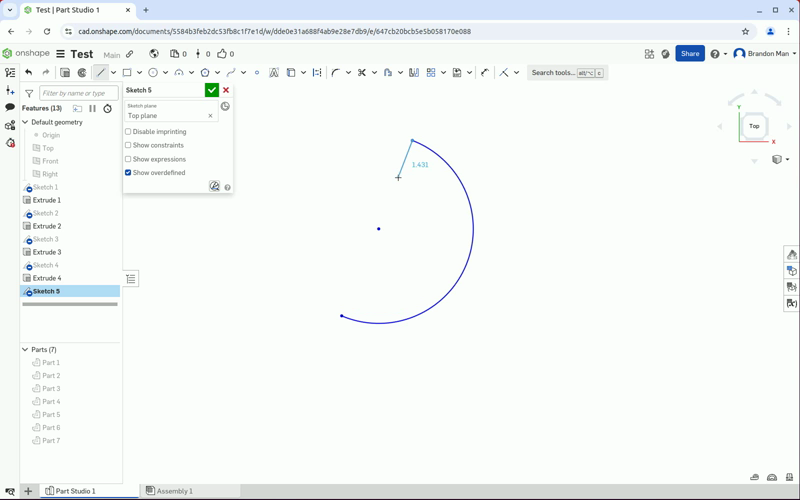
scroll(6)
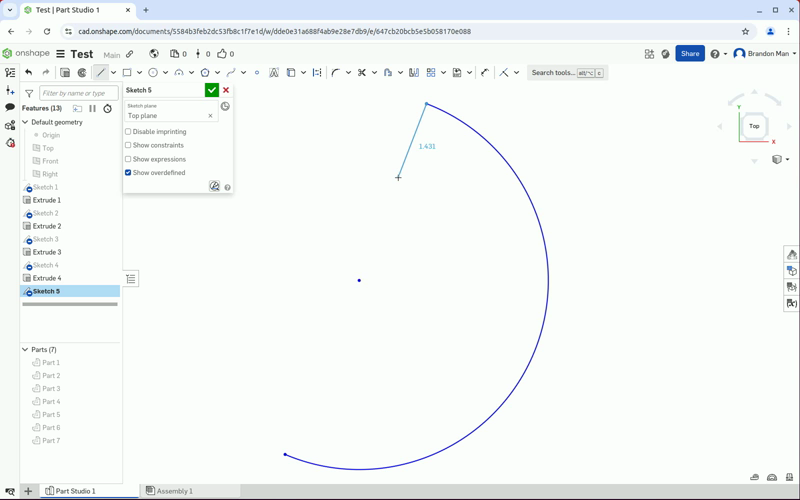
click(398, 177)
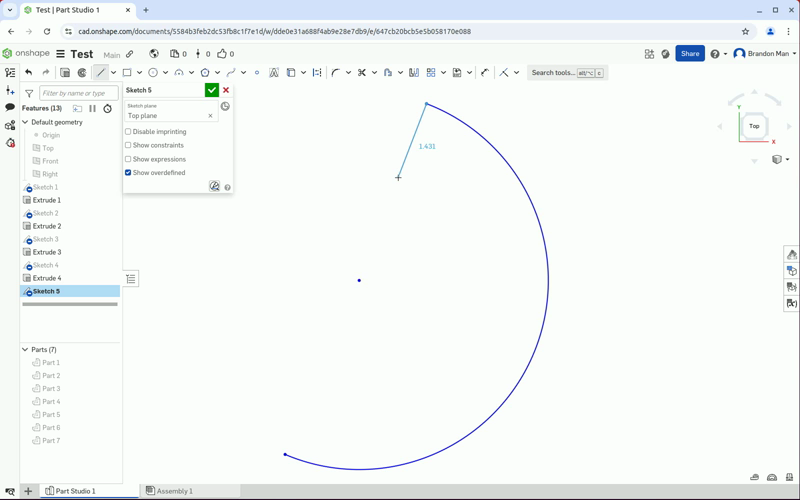
scroll(-6)
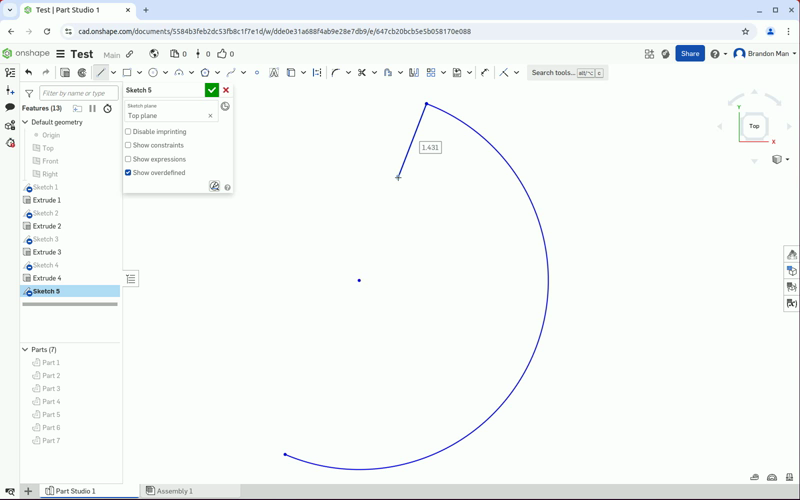
scroll(-6)
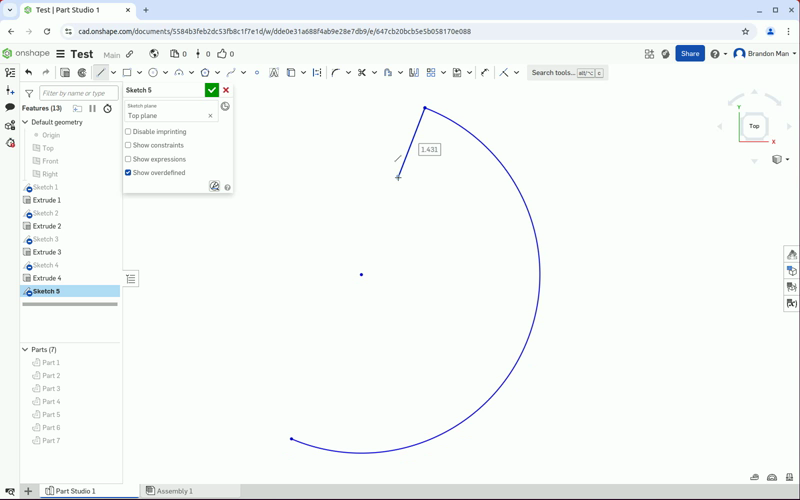
scroll(-6)
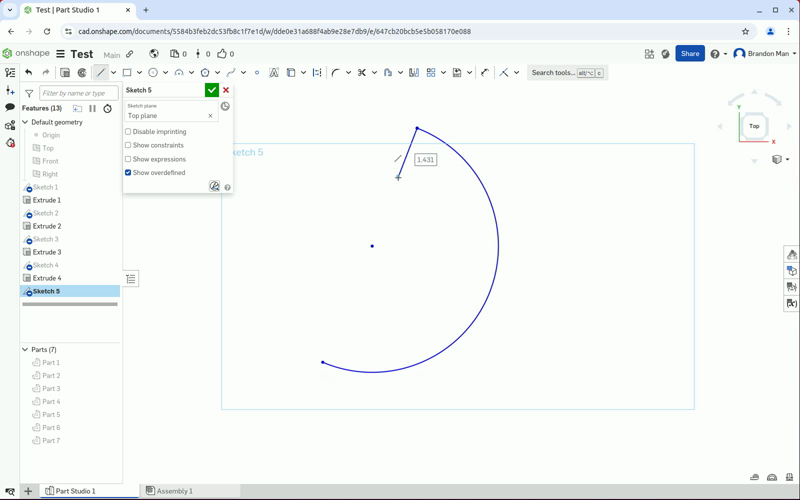
scroll(-6)
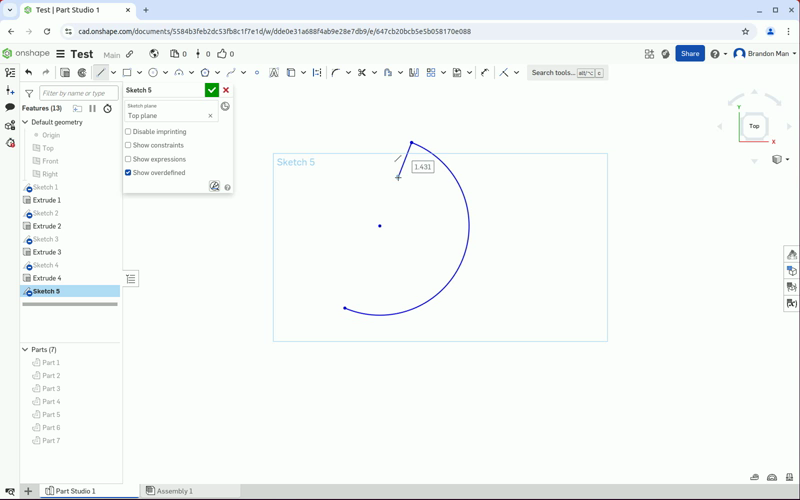
scroll(-6)
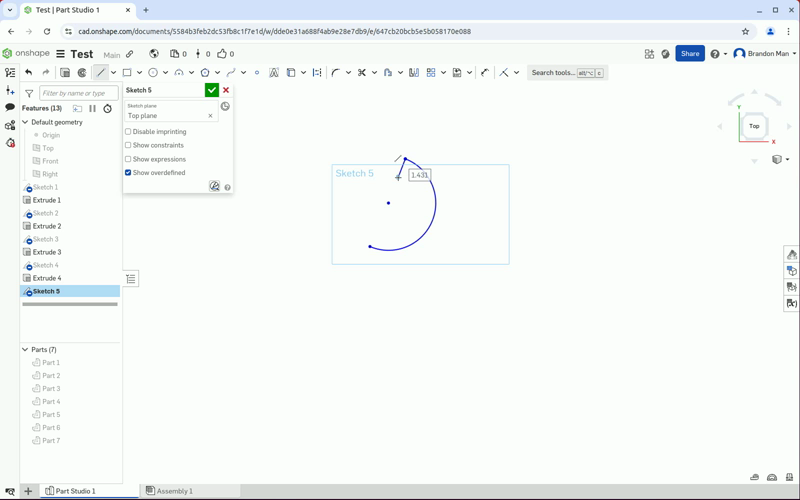
scroll(-6)
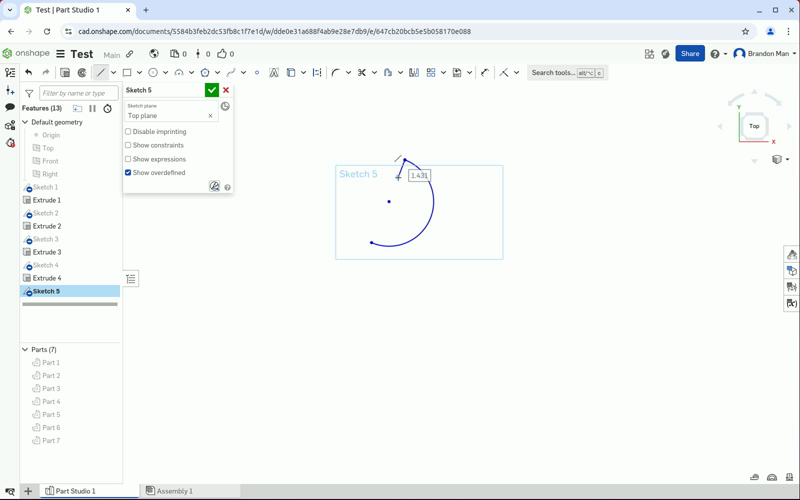
scroll(-6)
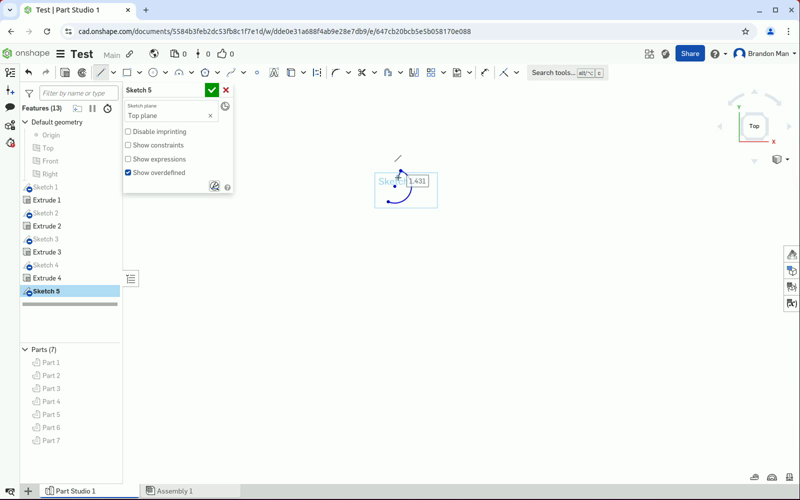
key_up(shift)
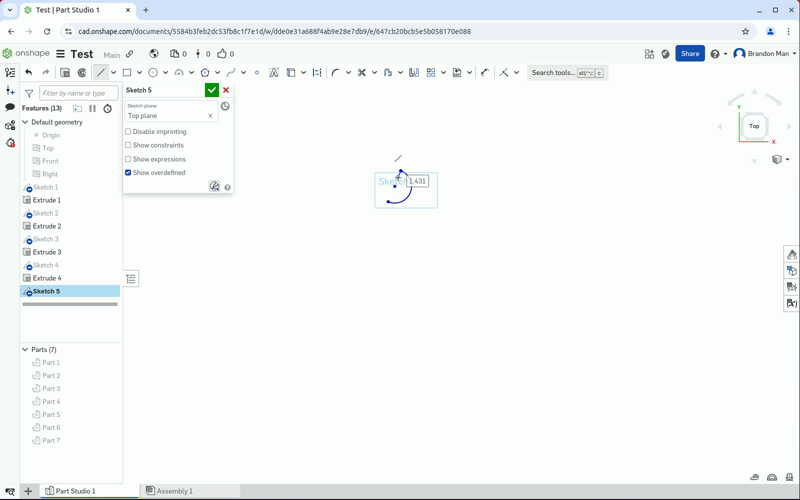
key(esc)
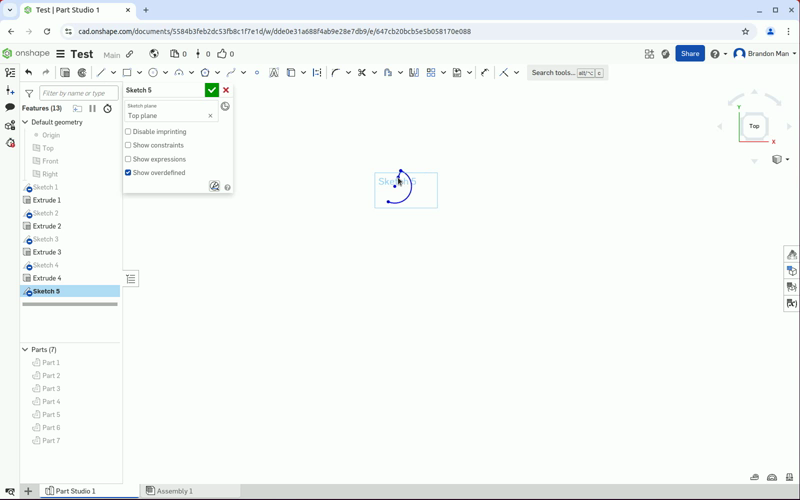
key(a)
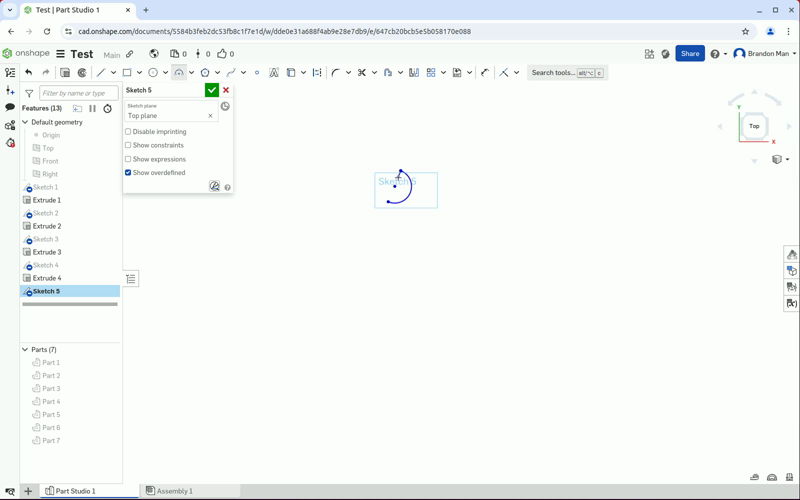
mouse_move(398, 177)
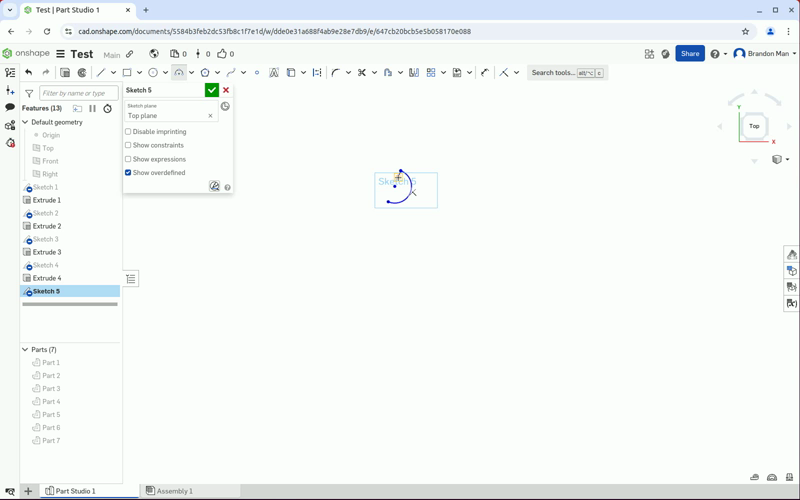
click(398, 177)
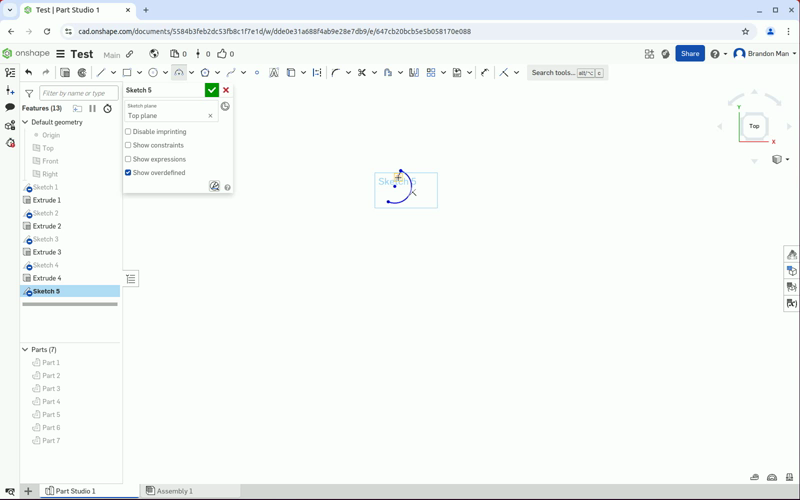
key_down(shift)
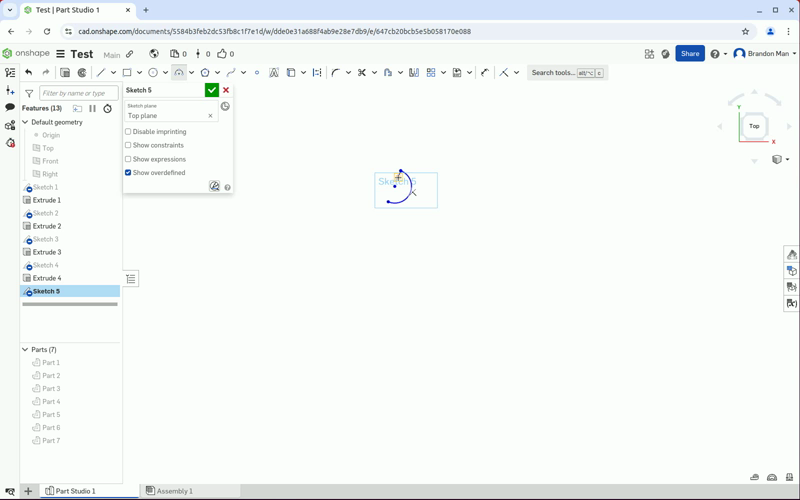
mouse_move(390, 195)
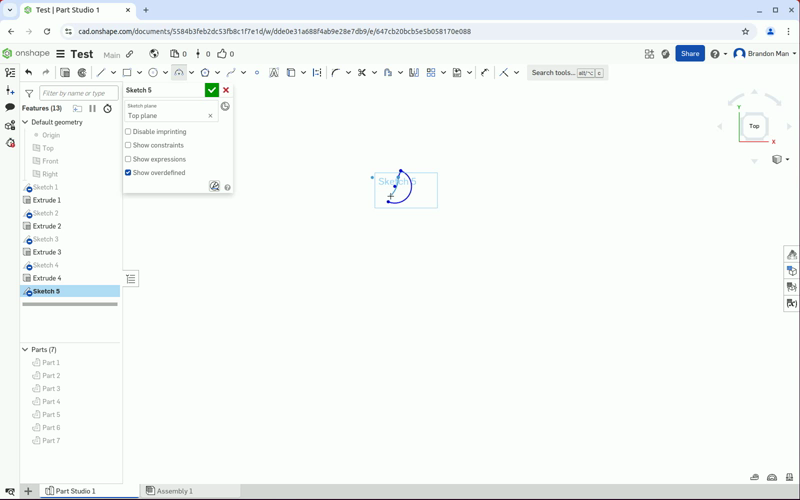
click(390, 195)
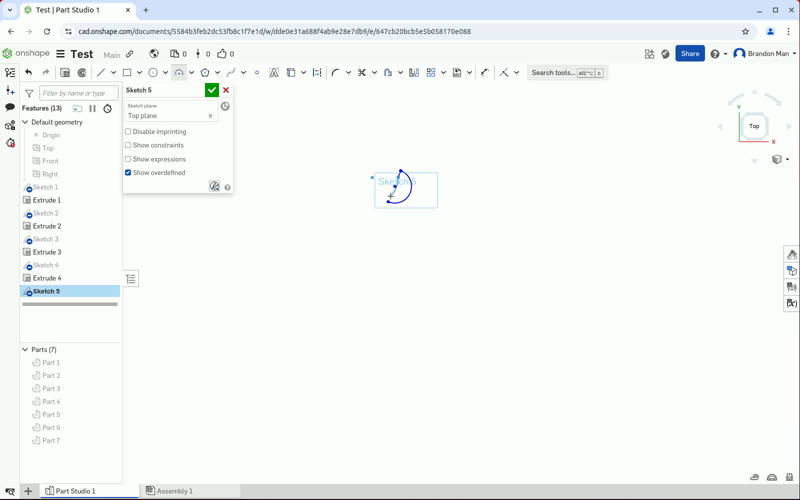
mouse_move(403, 189)
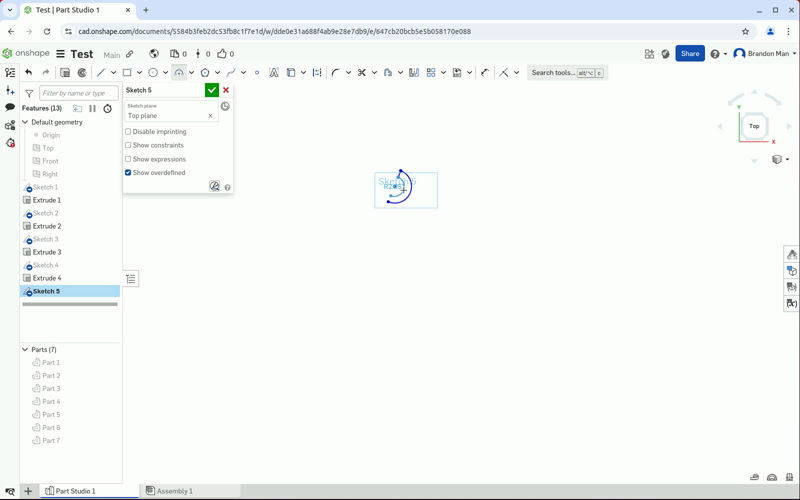
click(403, 189)
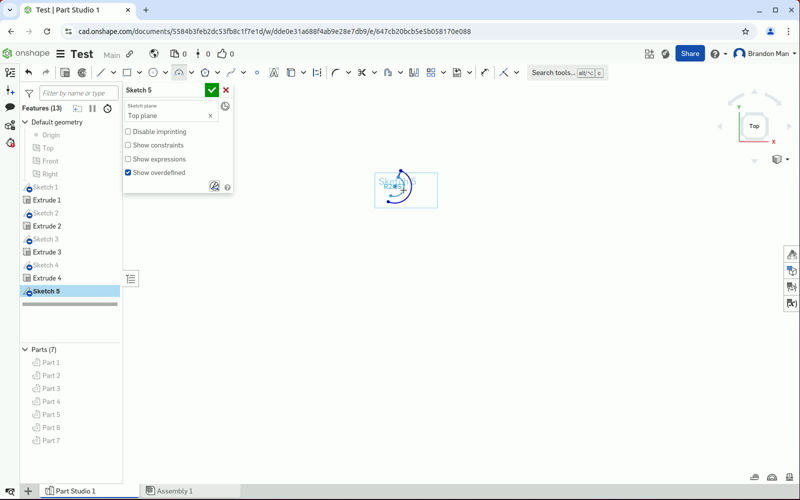
key_up(shift)
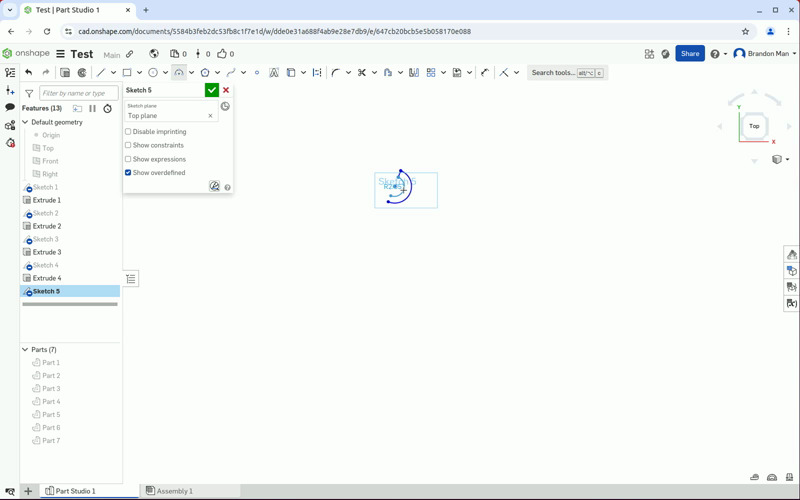
key(esc)
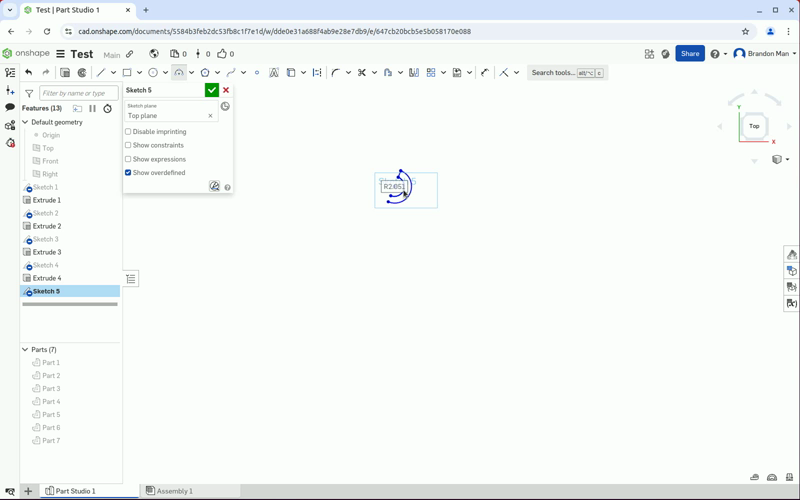
key(l)
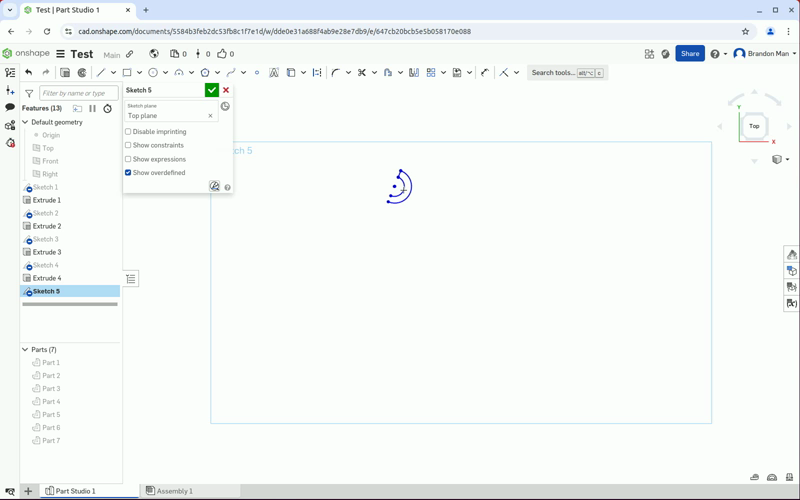
mouse_move(390, 195)
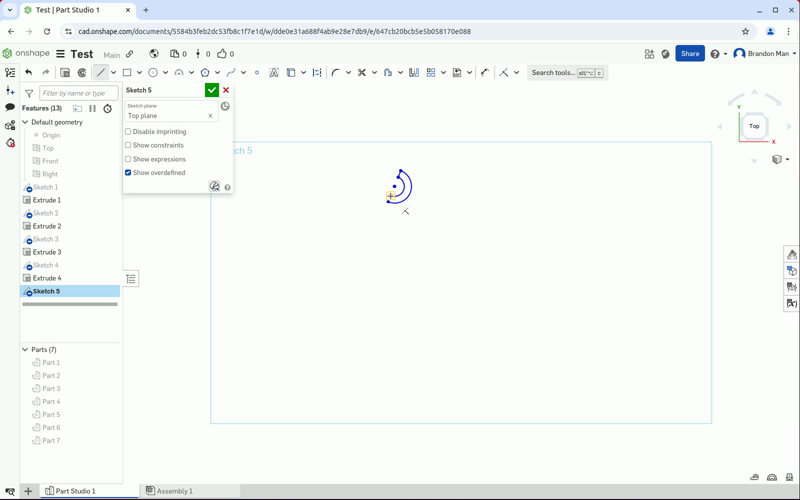
click(390, 195)
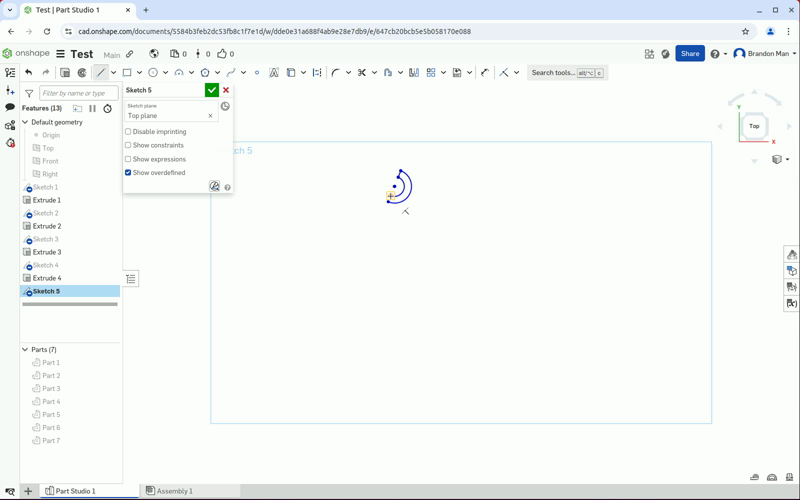
mouse_move(420, 195)
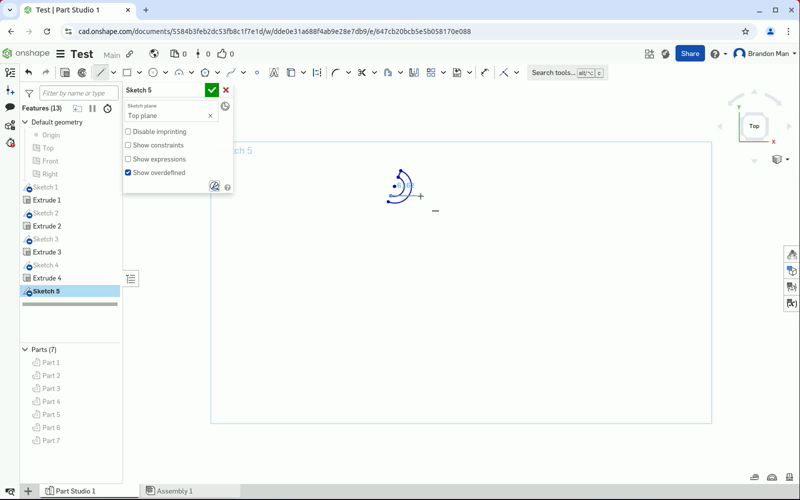
key_down(shift)
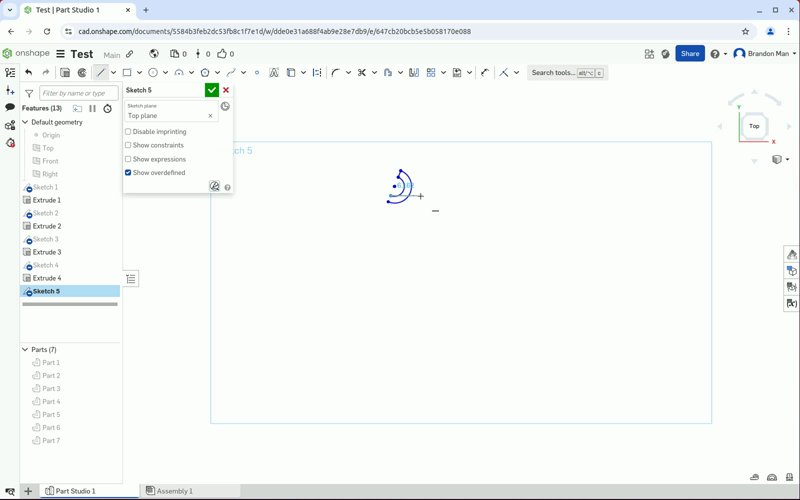
mouse_move(388, 201)
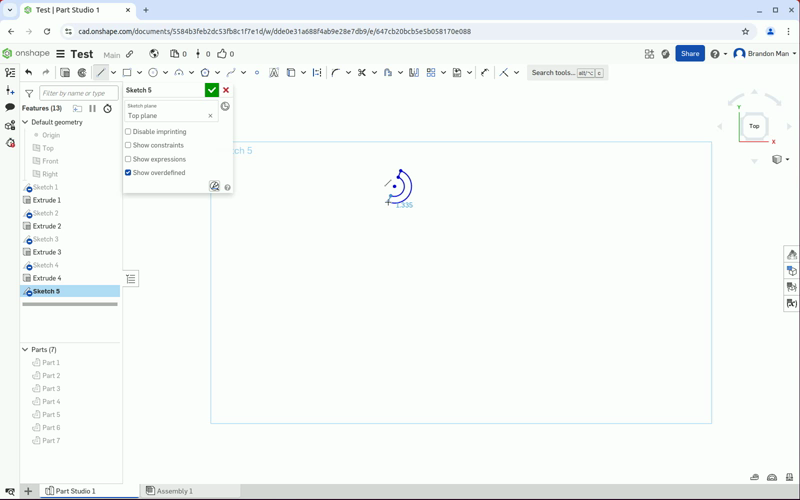
scroll(6)
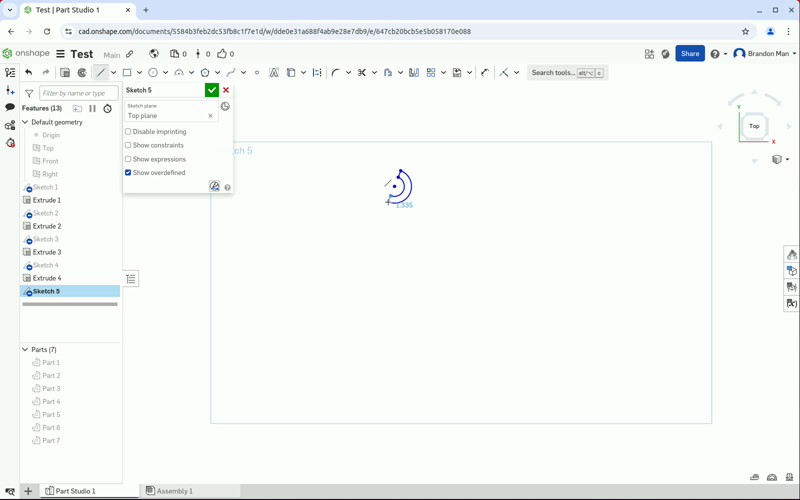
scroll(6)
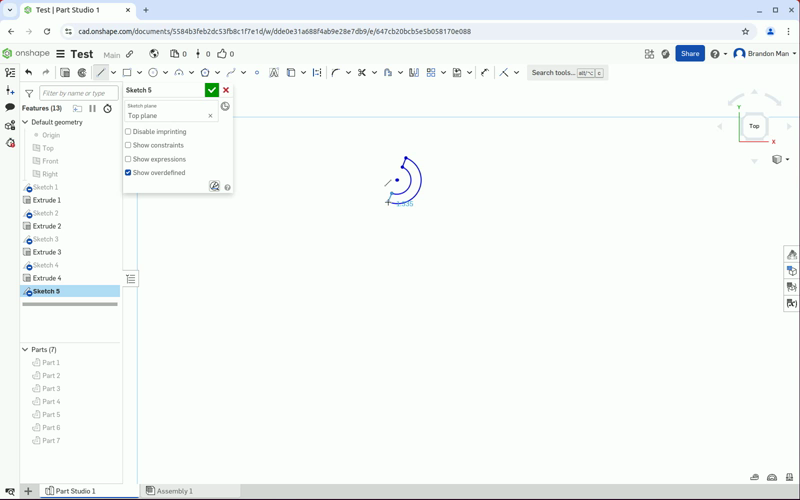
scroll(6)
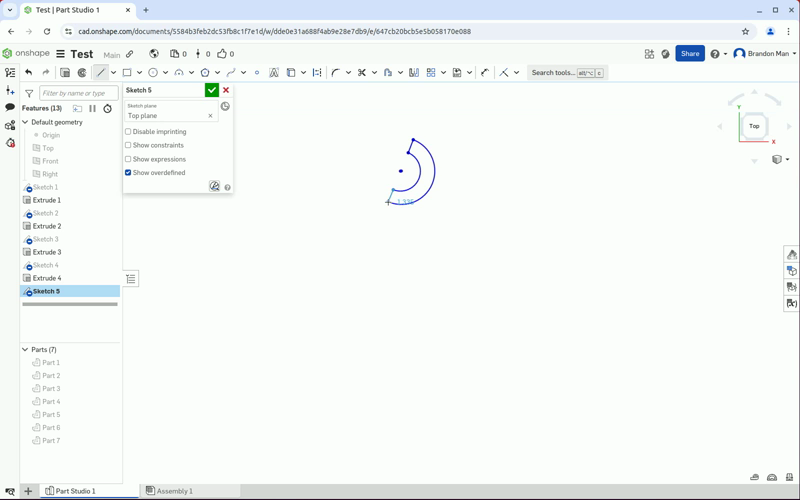
scroll(6)
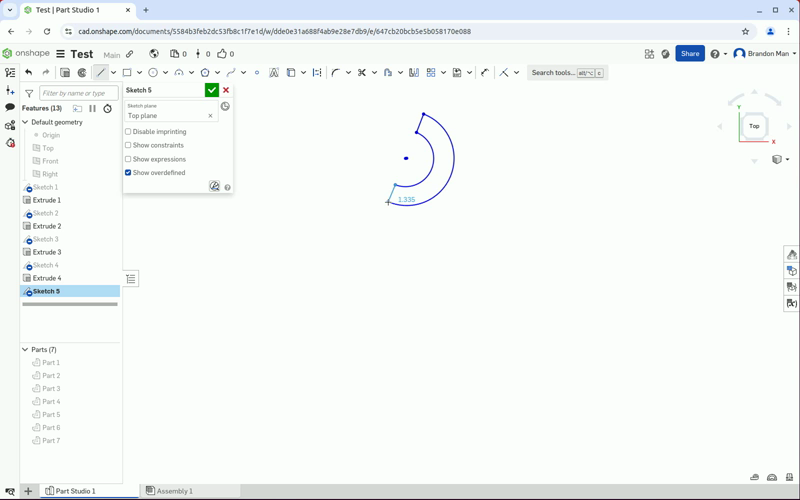
scroll(6)
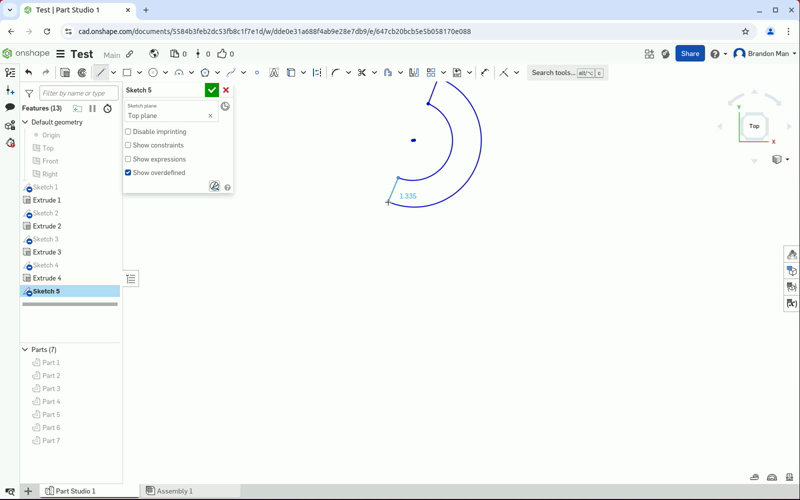
scroll(6)
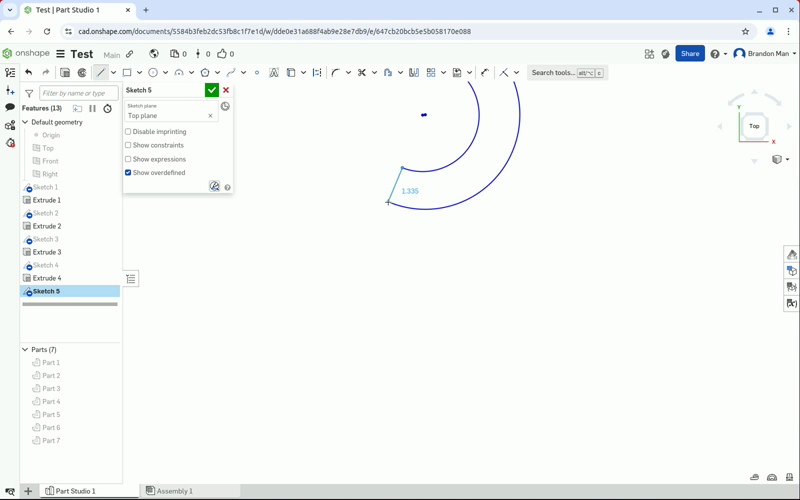
scroll(6)
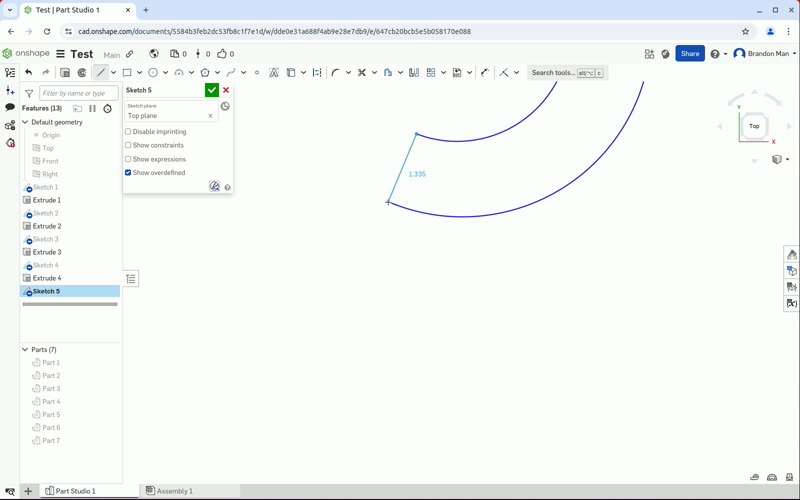
key_up(shift)
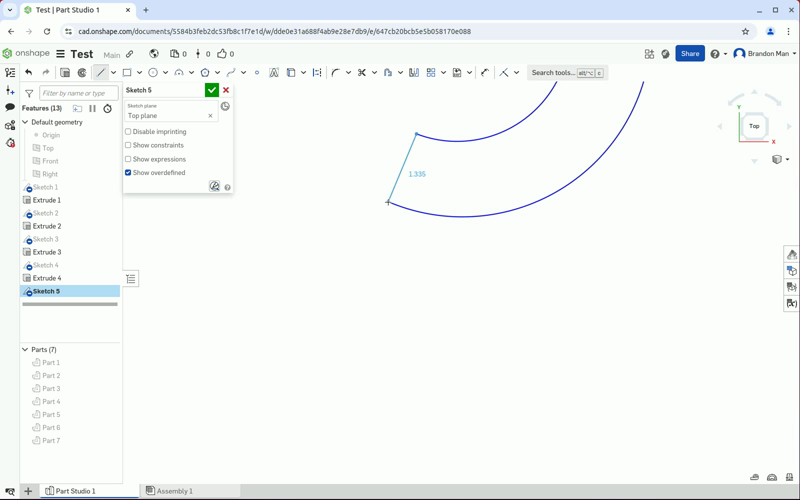
click(388, 201)
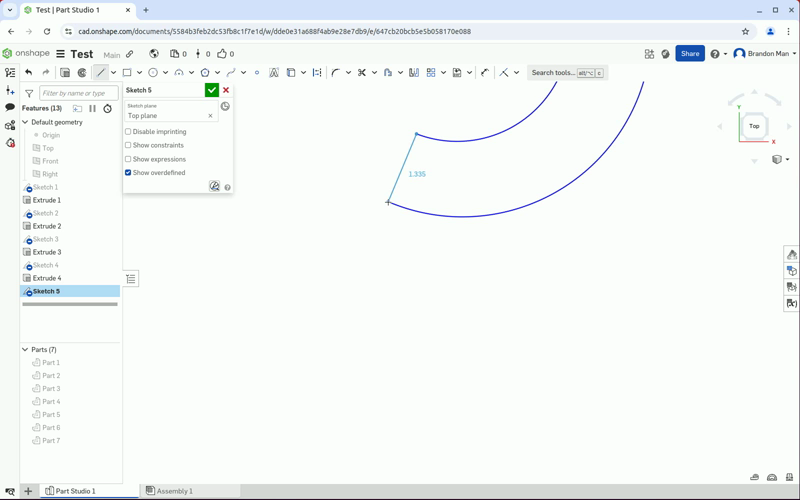
scroll(-6)
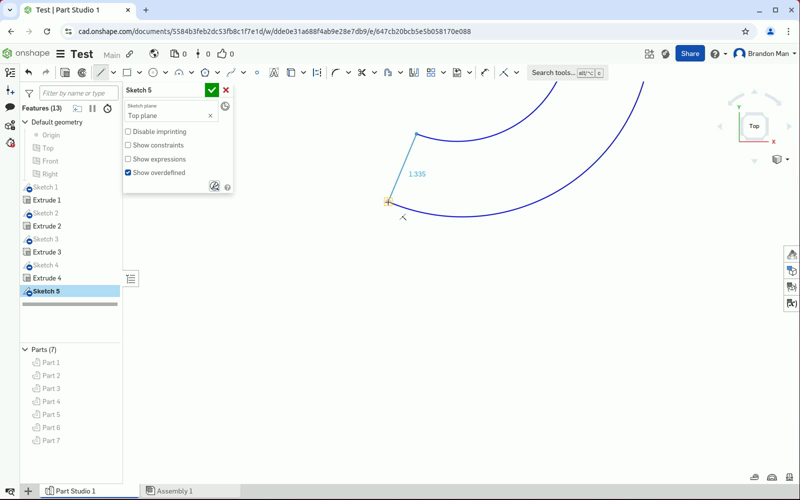
scroll(-6)
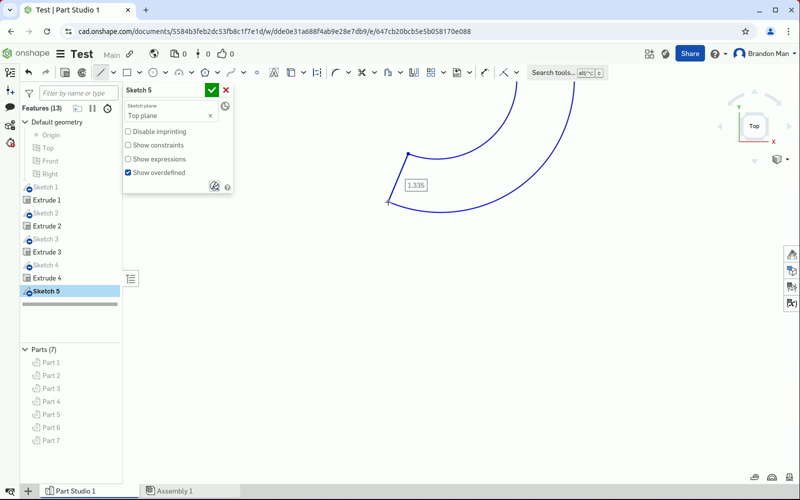
scroll(-6)
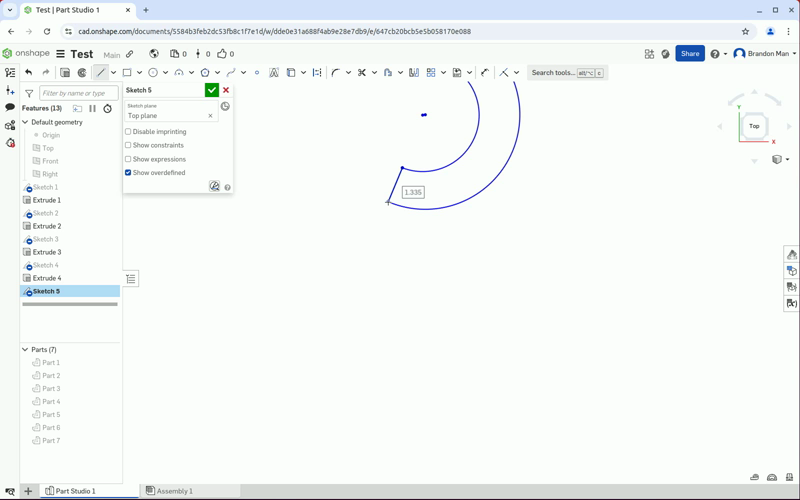
scroll(-6)
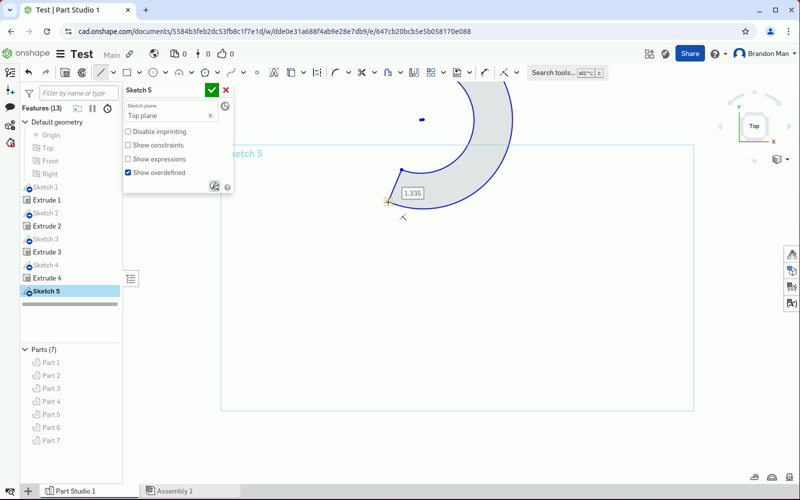
scroll(-6)
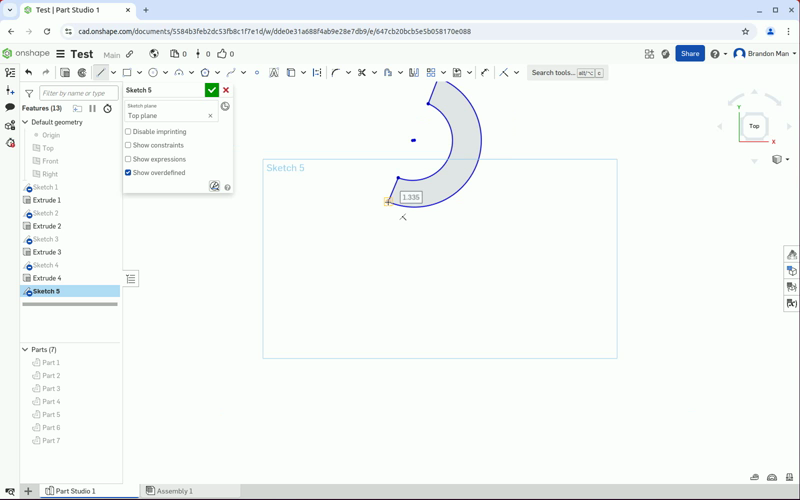
scroll(-6)
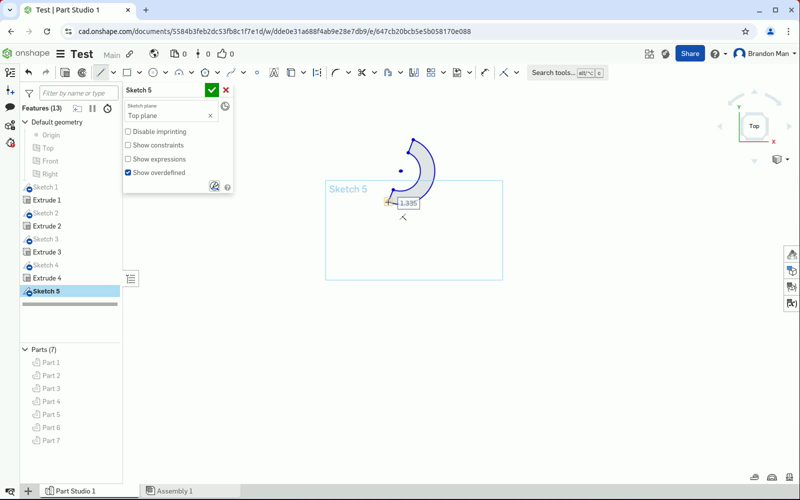
scroll(-6)
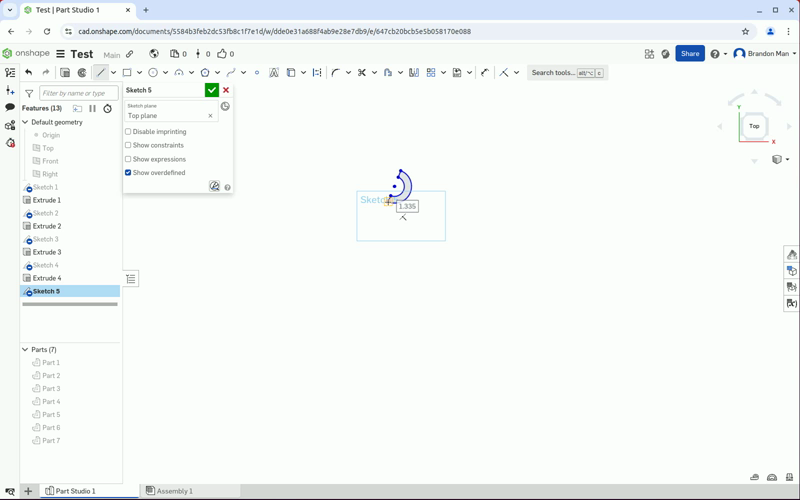
key(esc)
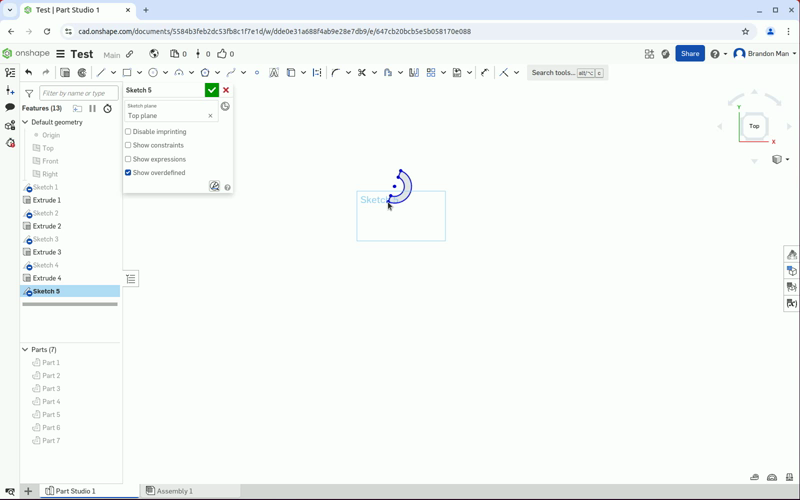
mouse_move(402, 195)
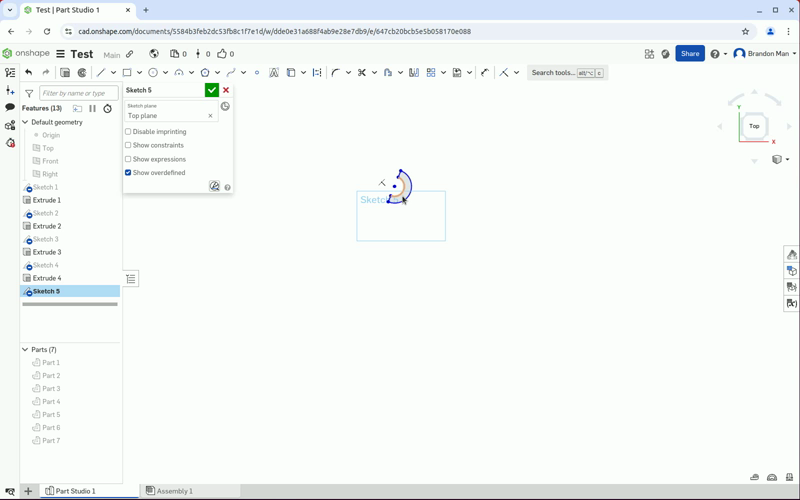
scroll(6)
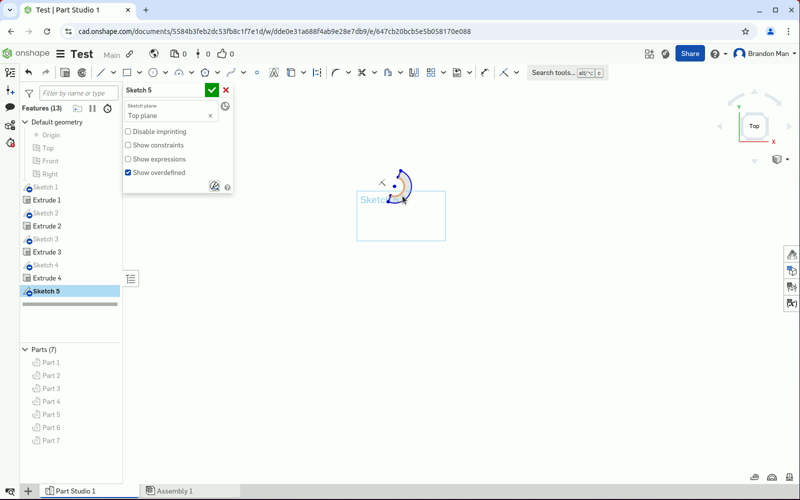
scroll(6)
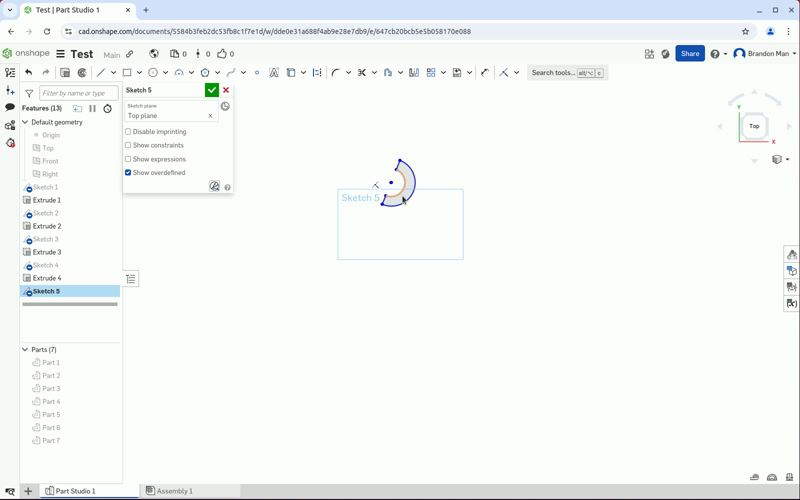
scroll(6)
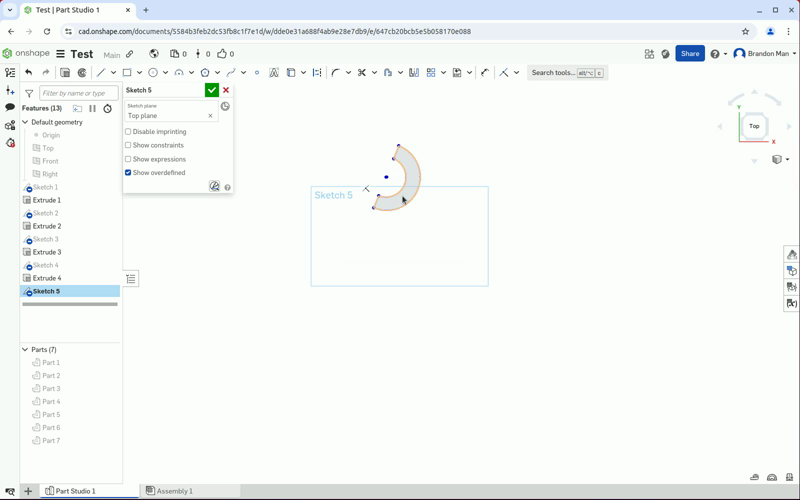
scroll(6)
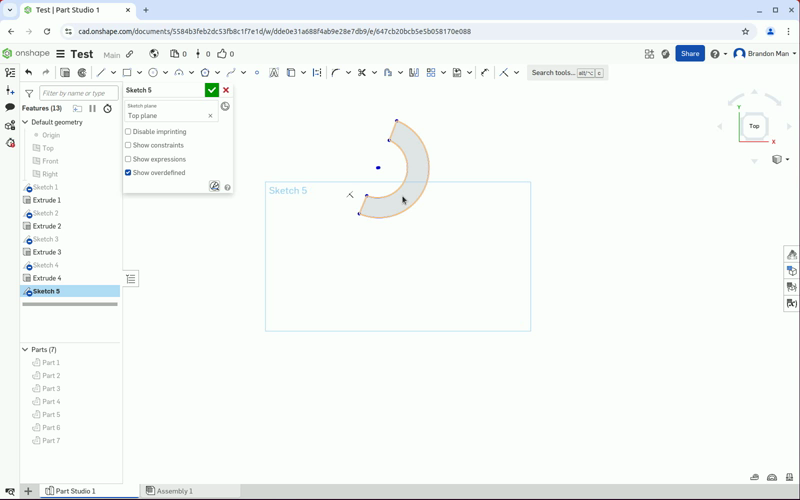
scroll(6)
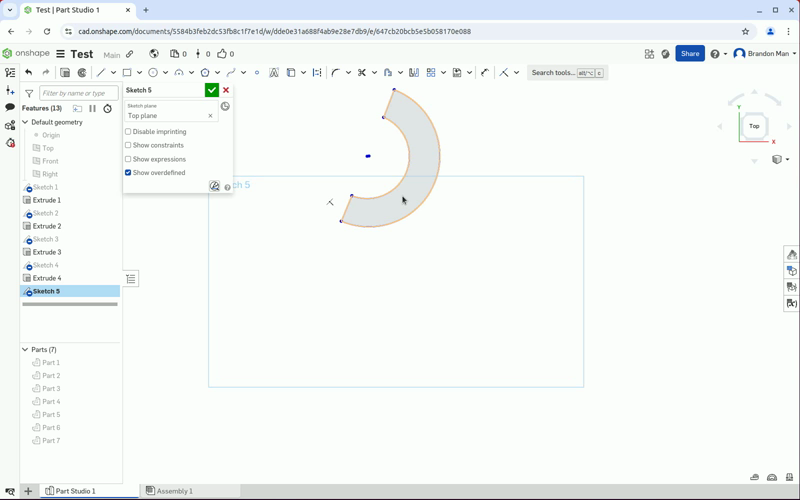
scroll(6)
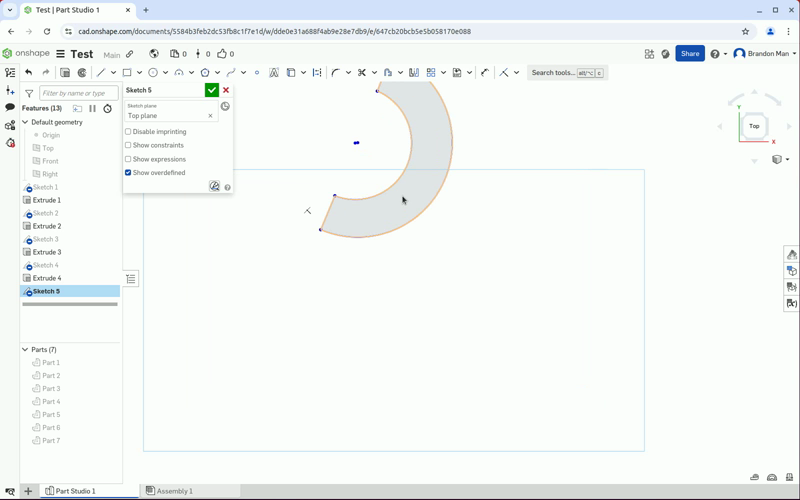
scroll(6)
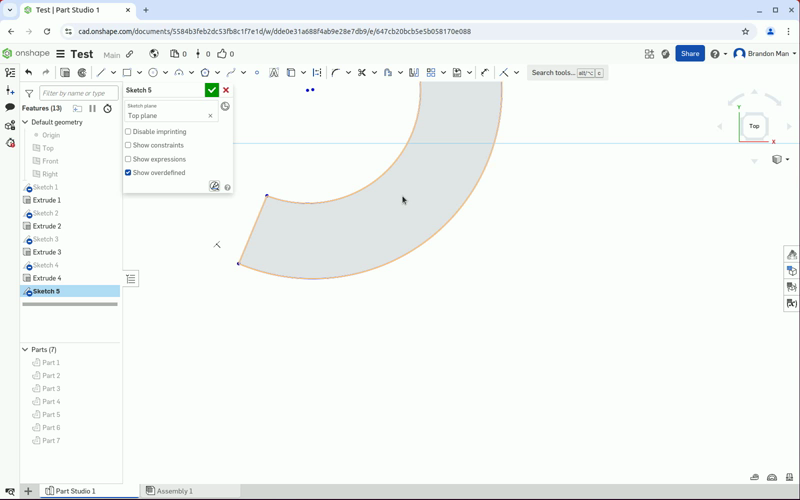
click(402, 195)
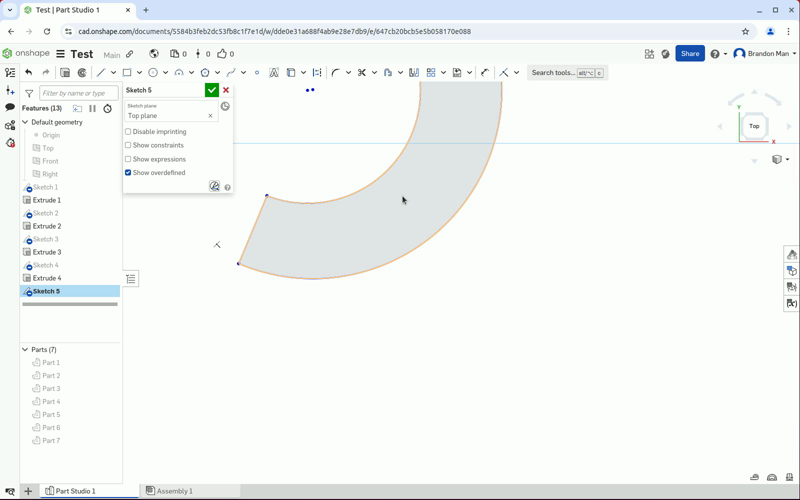
scroll(-6)
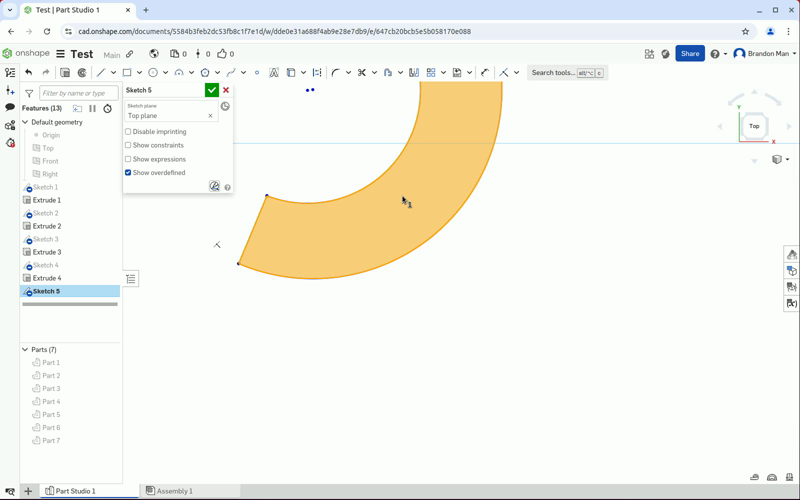
scroll(-6)
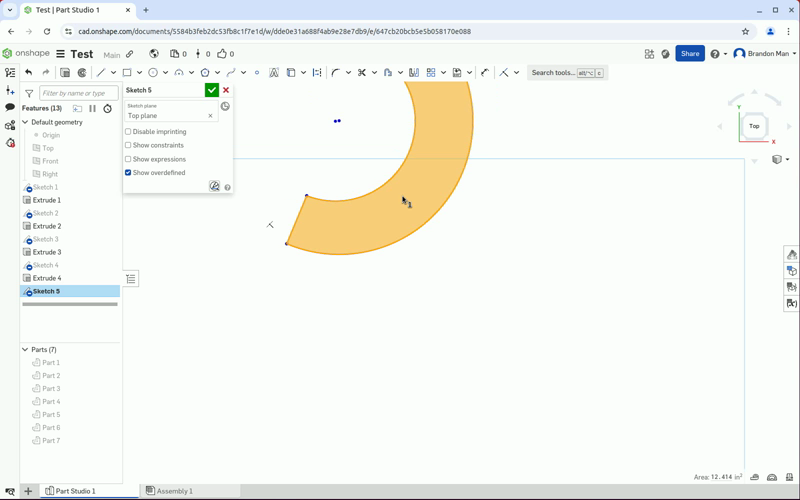
scroll(-6)
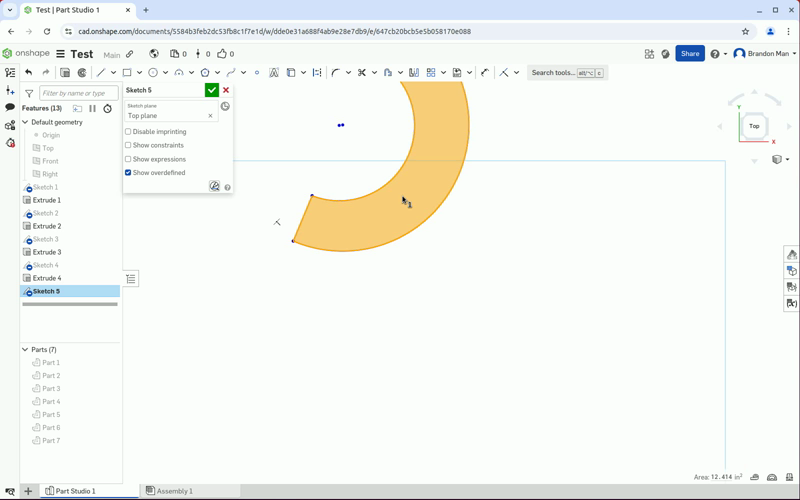
scroll(-6)
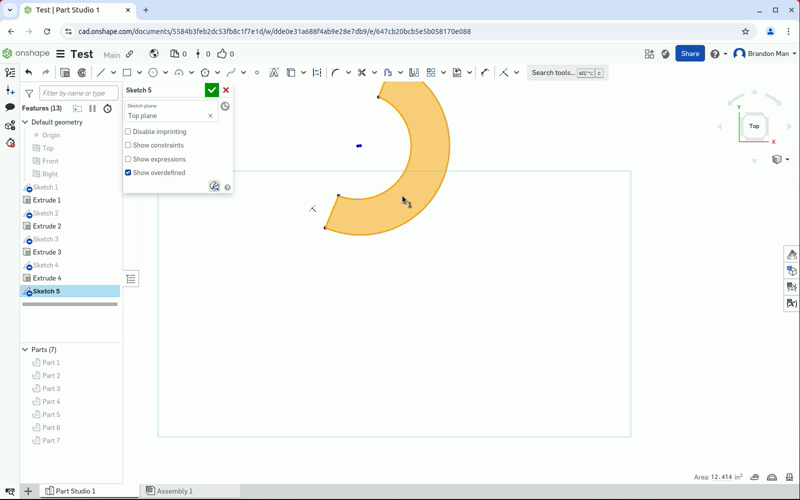
scroll(-6)
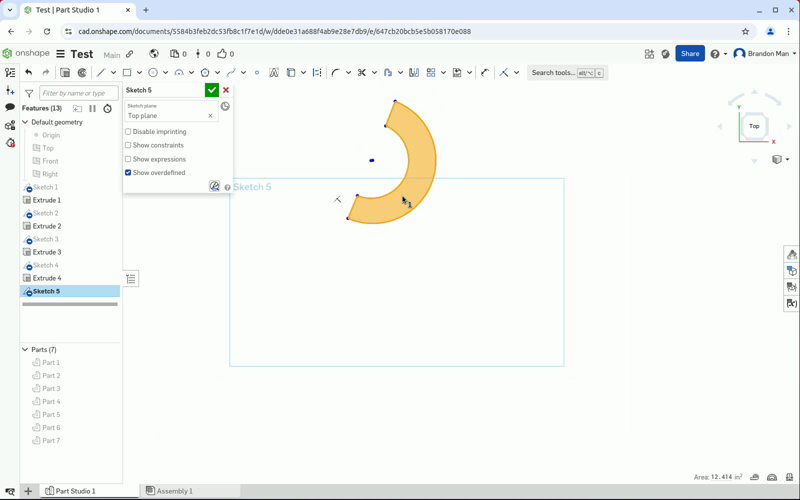
scroll(-6)
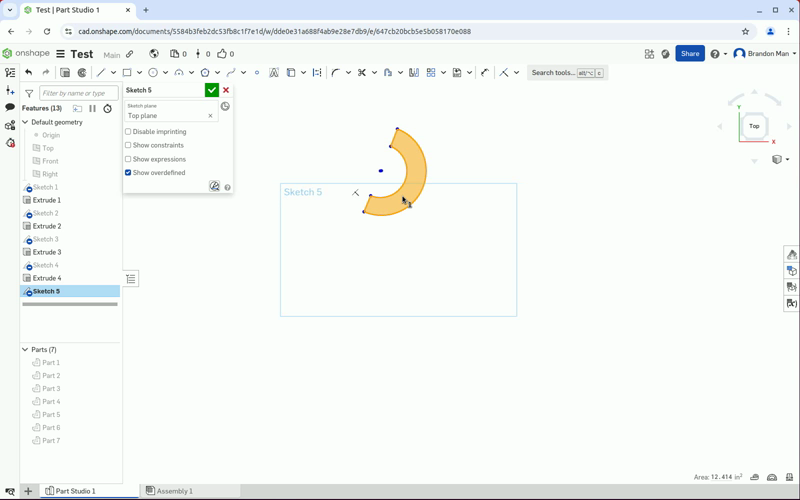
scroll(-6)
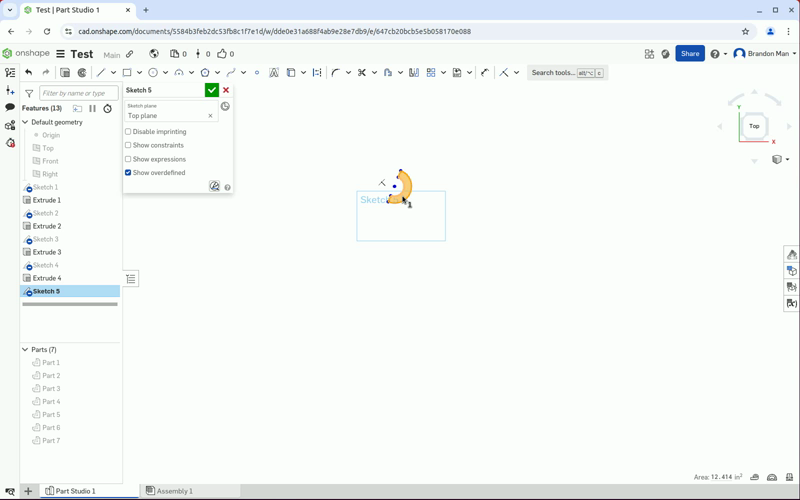
mouse_move(73, 352)
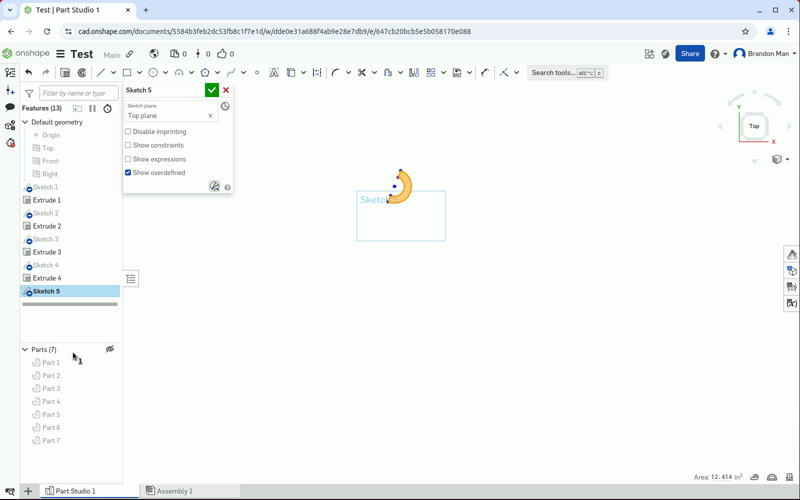
key(shift+y)
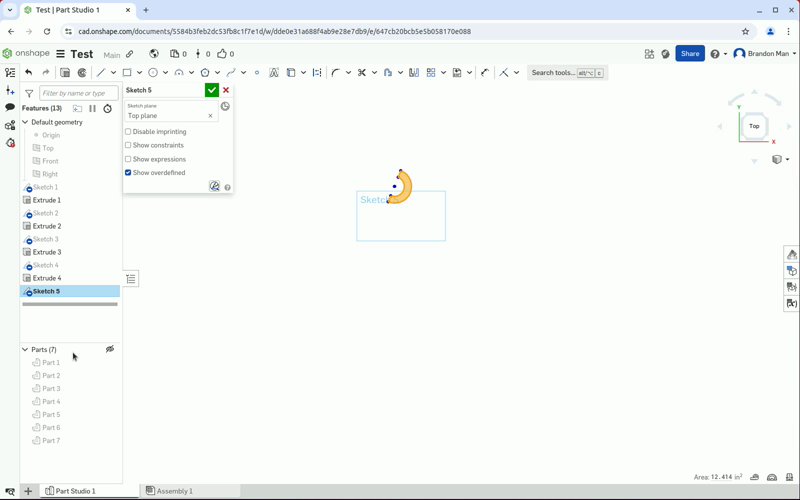
key(shift+e)
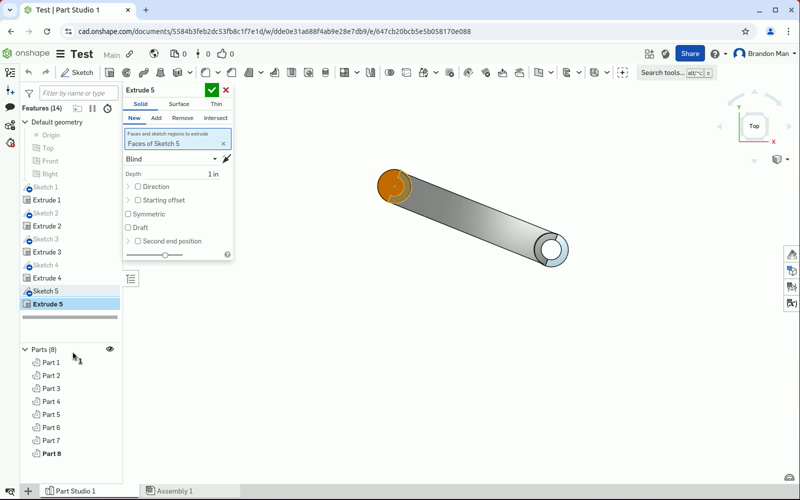
mouse_move(143, 106)
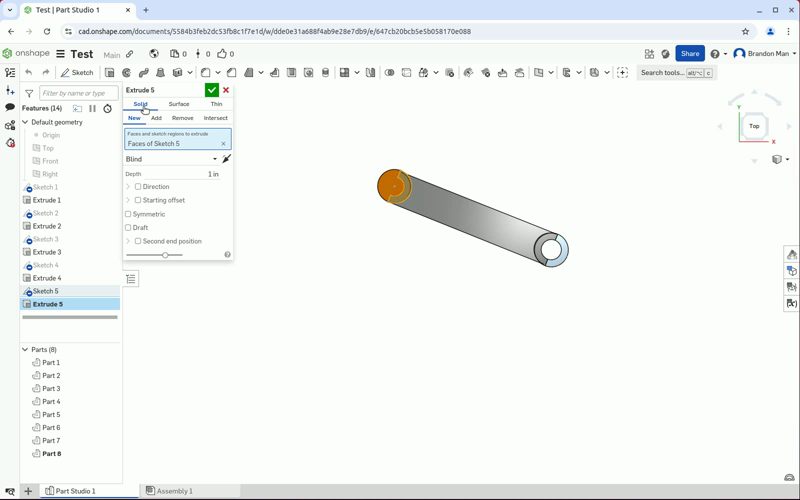
click(143, 106)
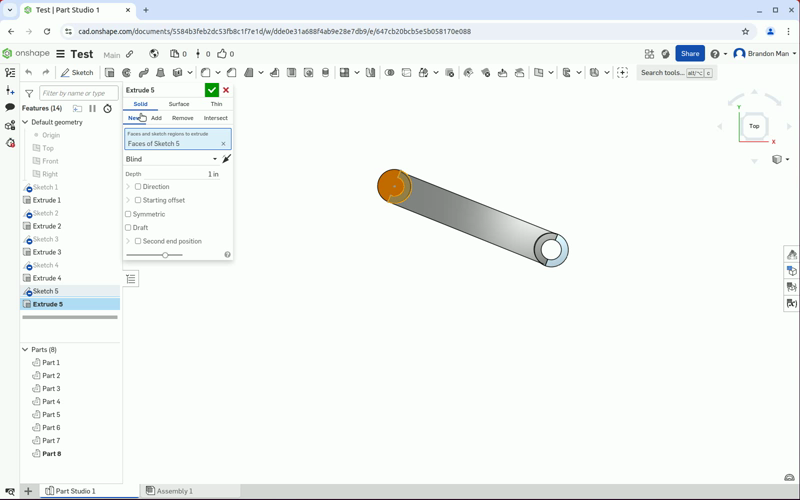
mouse_move(137, 120)
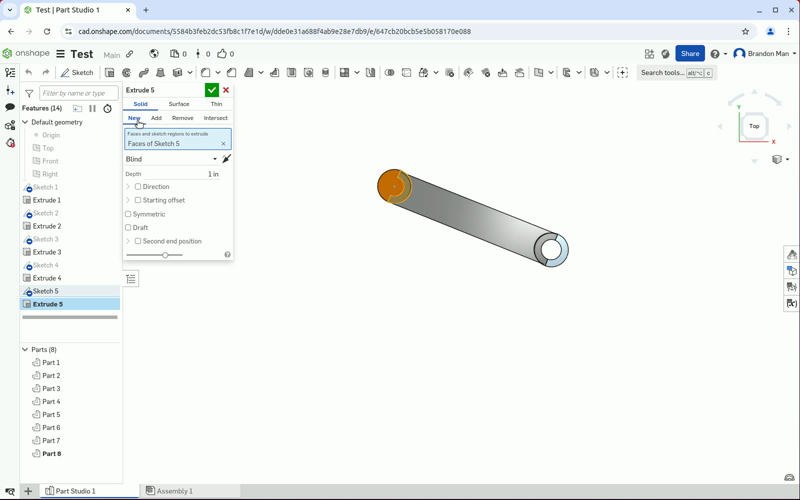
click(137, 120)
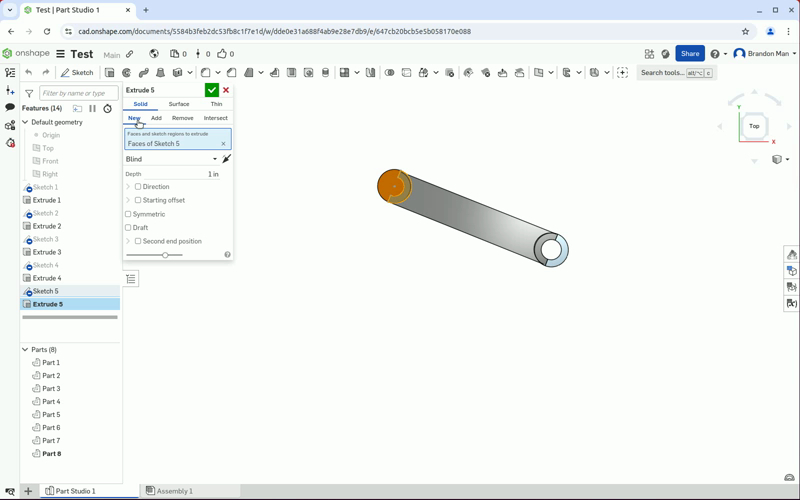
key(tab, 4)
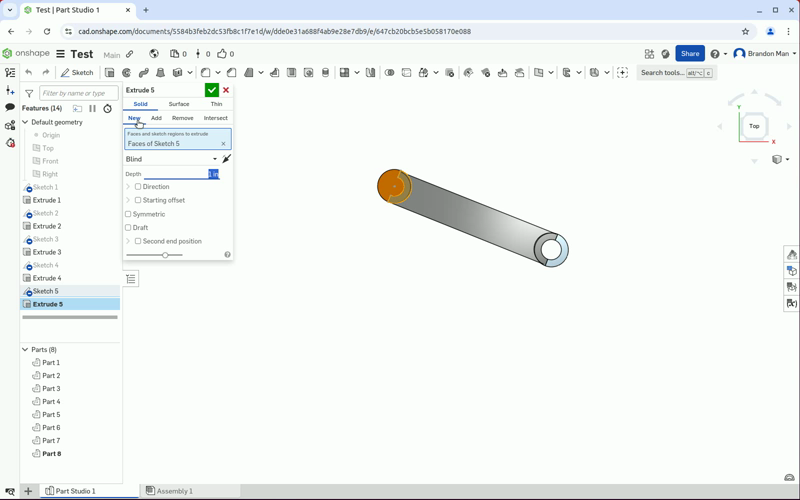
text(4.092)
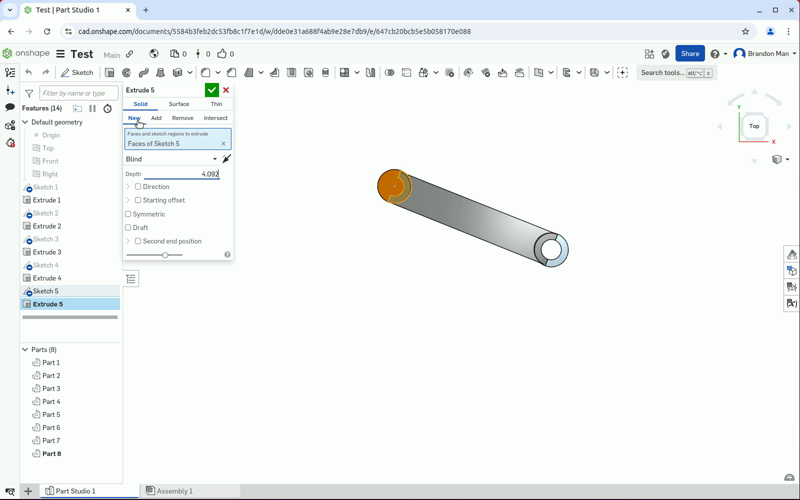
key(enter)
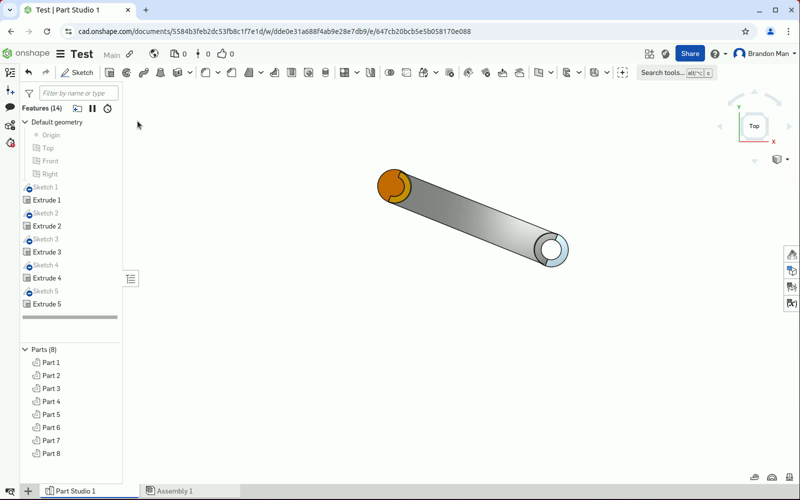
key(shift+h)
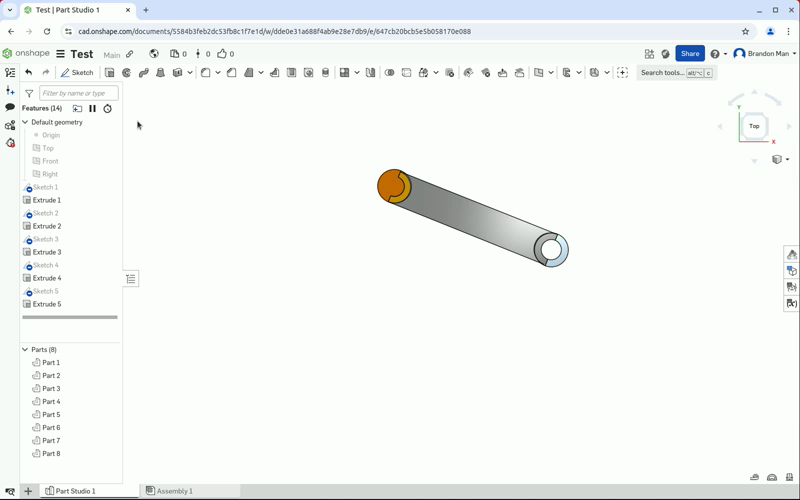
key(shift+h)
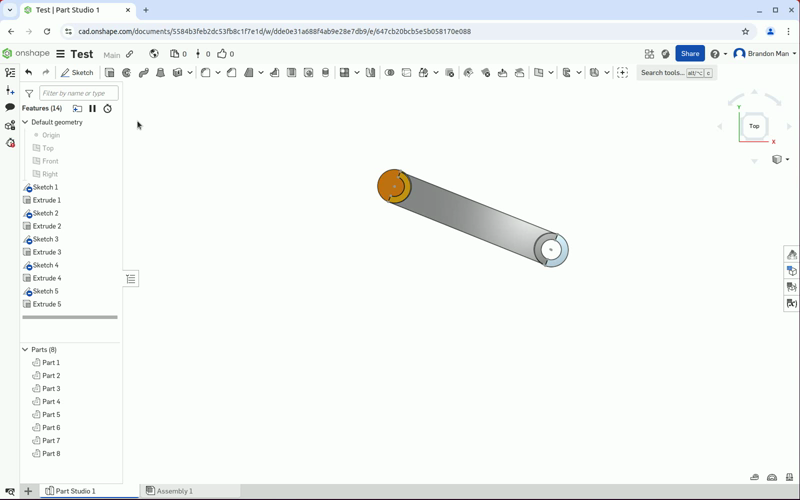
key(shift+7)
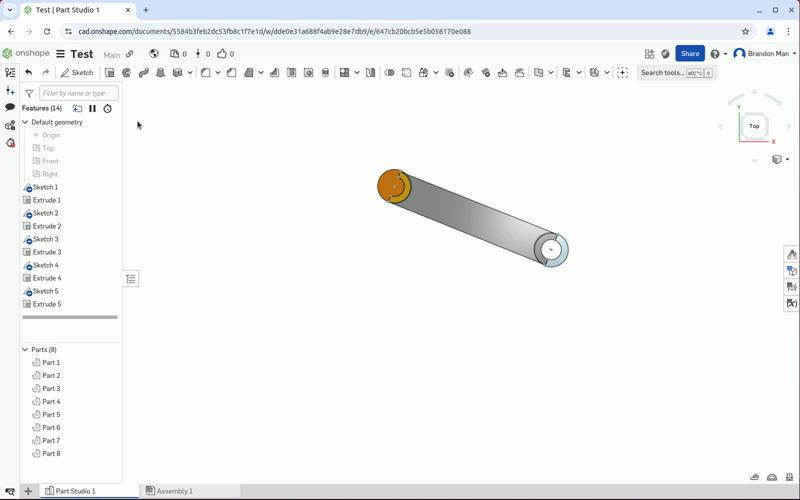
key(up, 3)
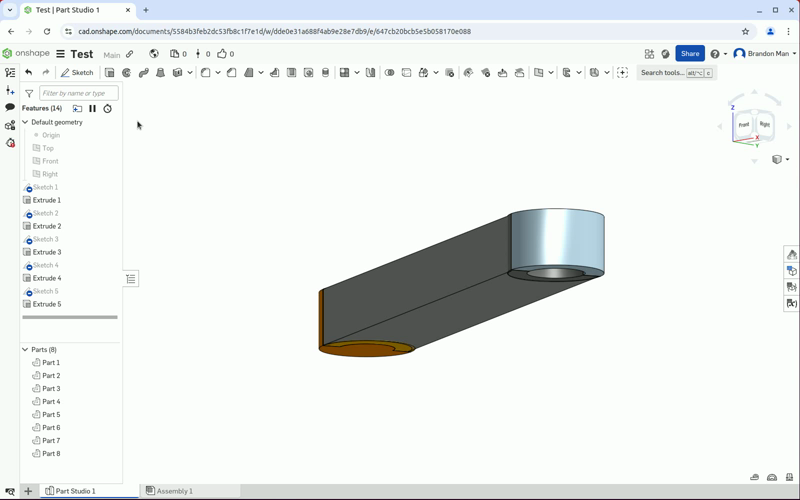
key(left, 3)
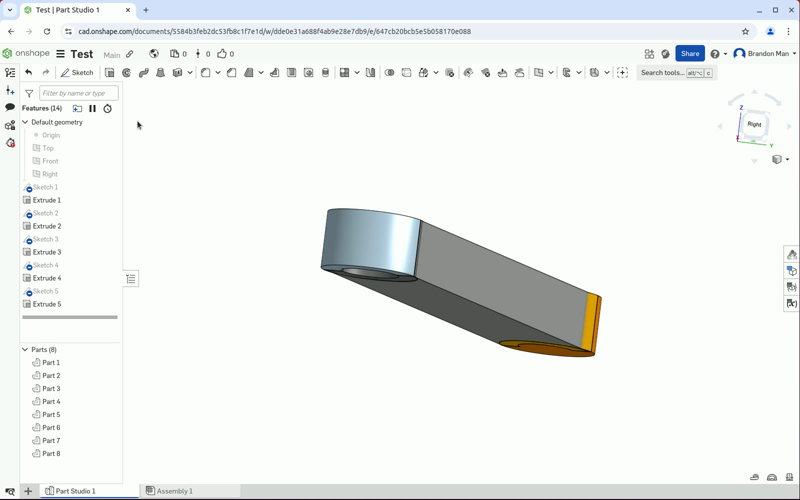
key(right, 3)
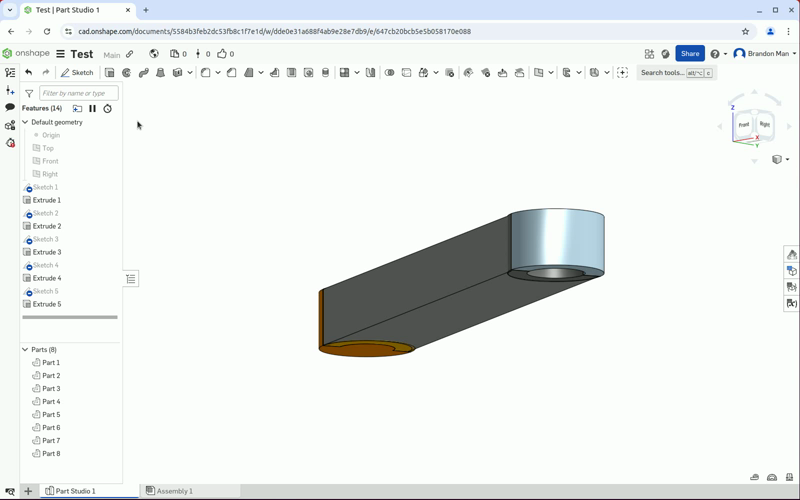
key(down, 3)
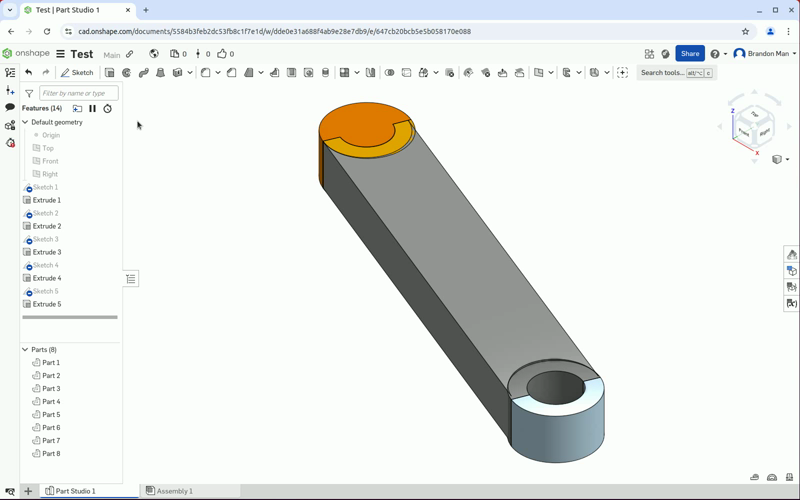
mouse_move(73, 189)
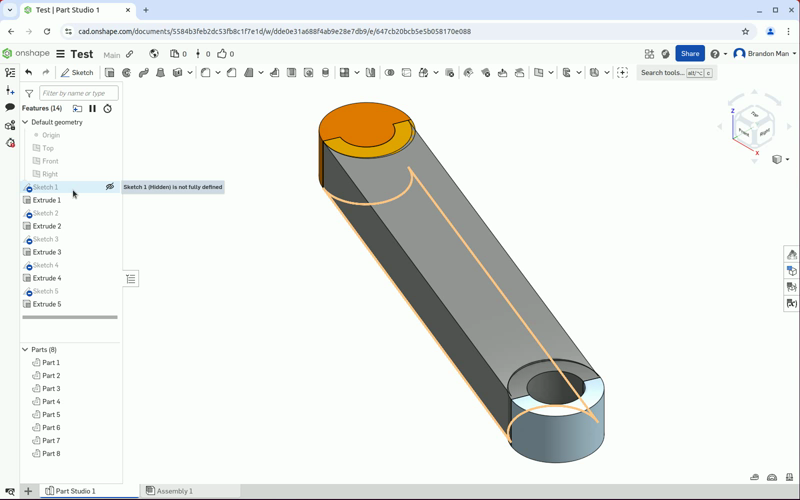
click(73, 189)